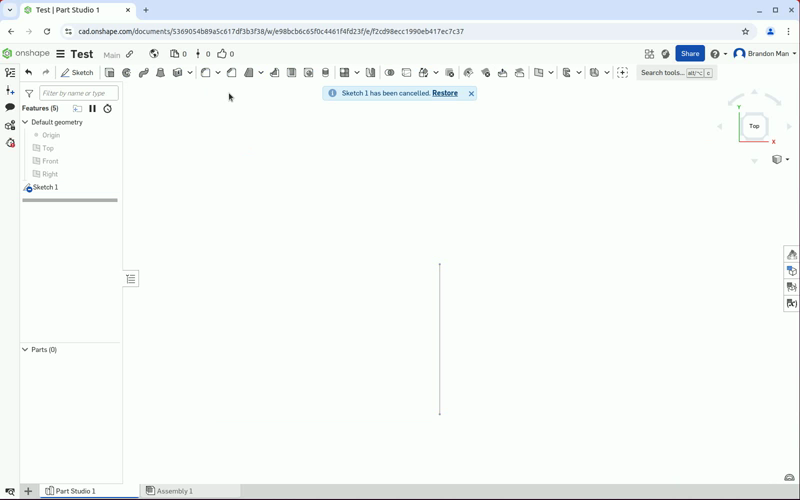
key(shift+h)
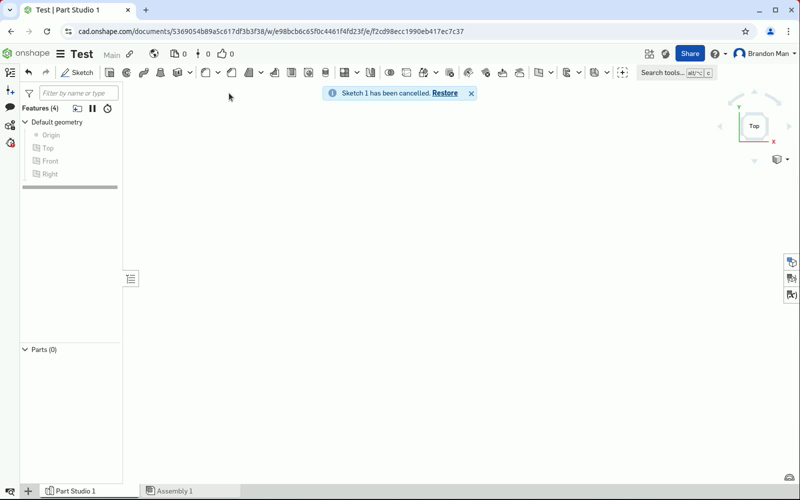
mouse_move(73, 352)
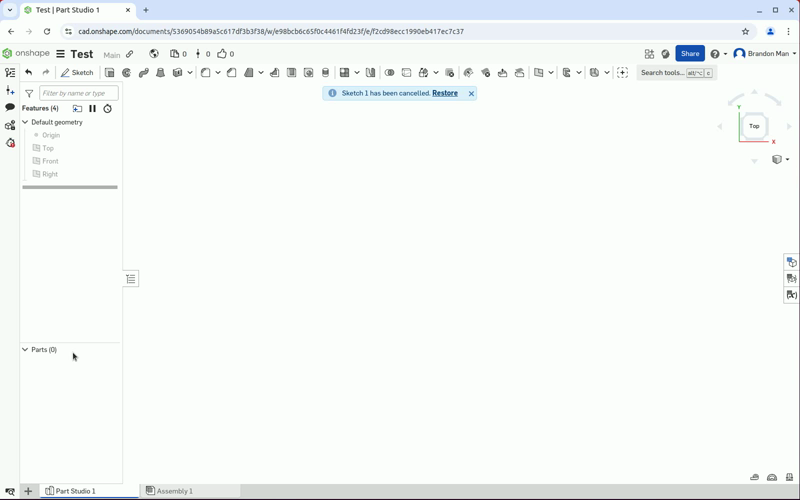
key(y)
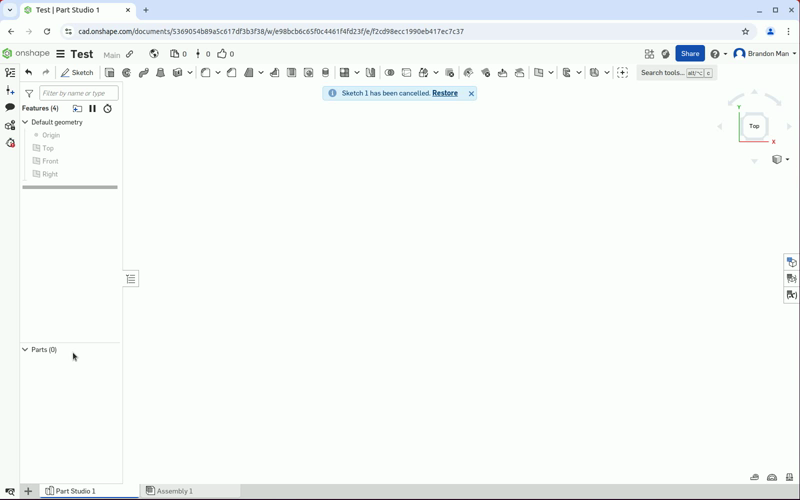
key(shift+p)
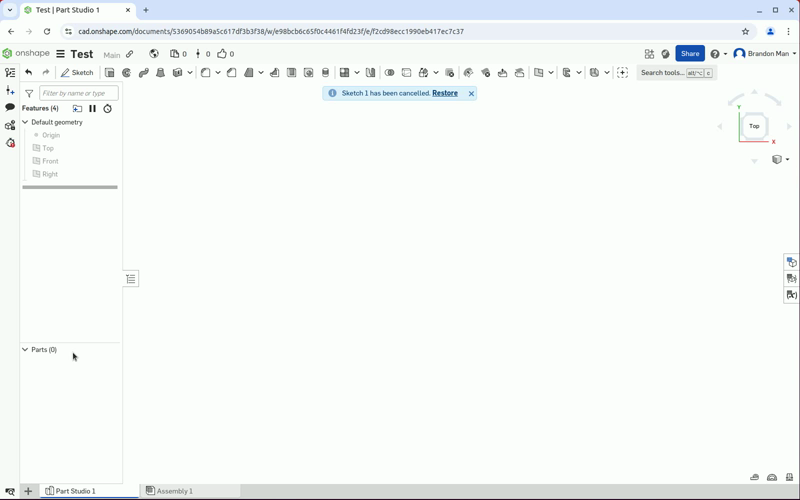
key(space)
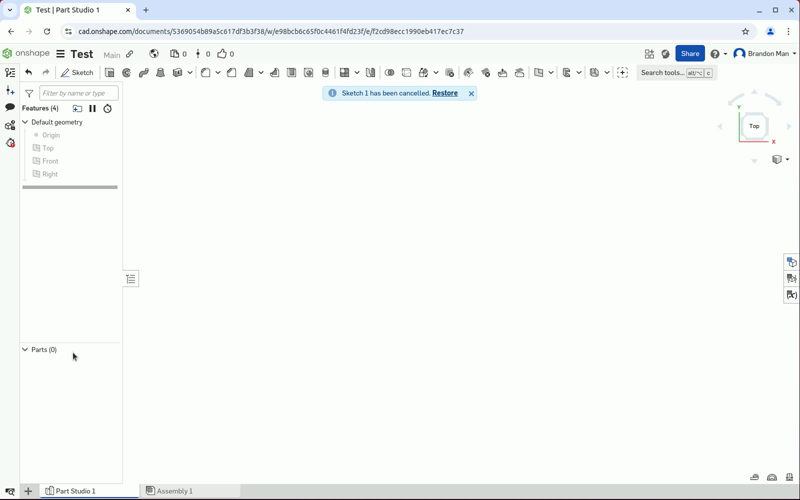
key_down(shift)
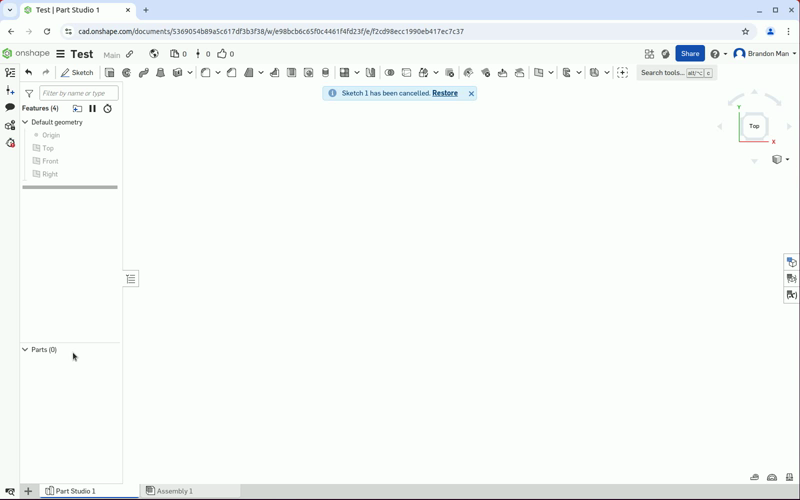
key(up)
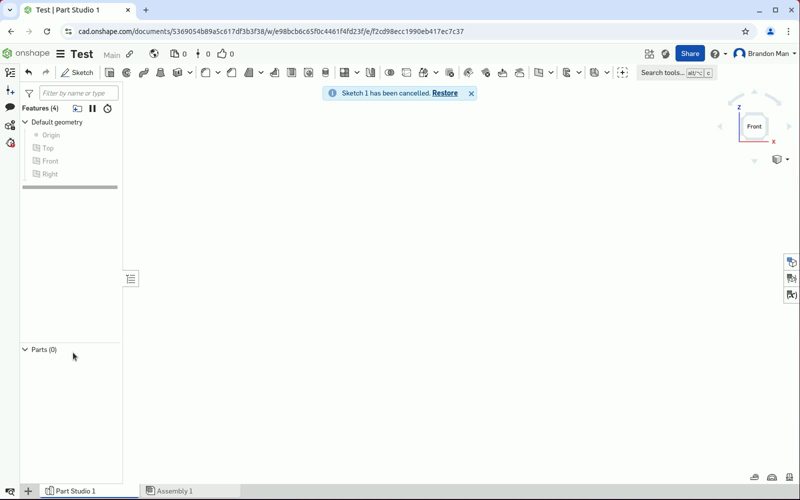
key_up(shift)
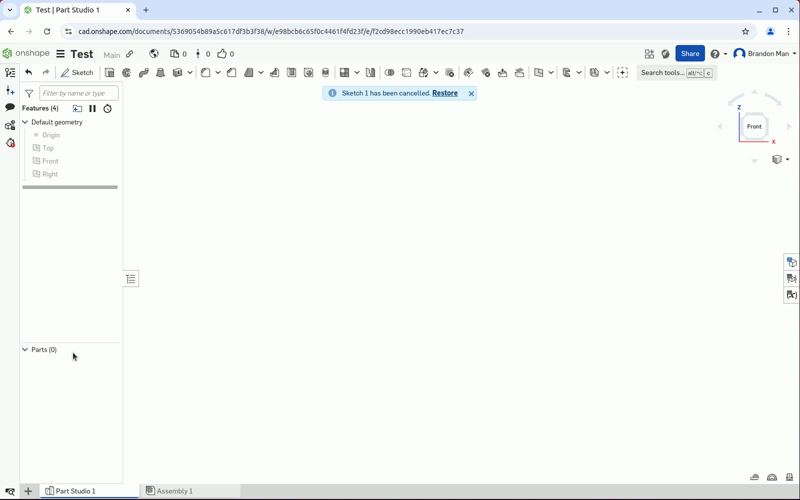
key(space)
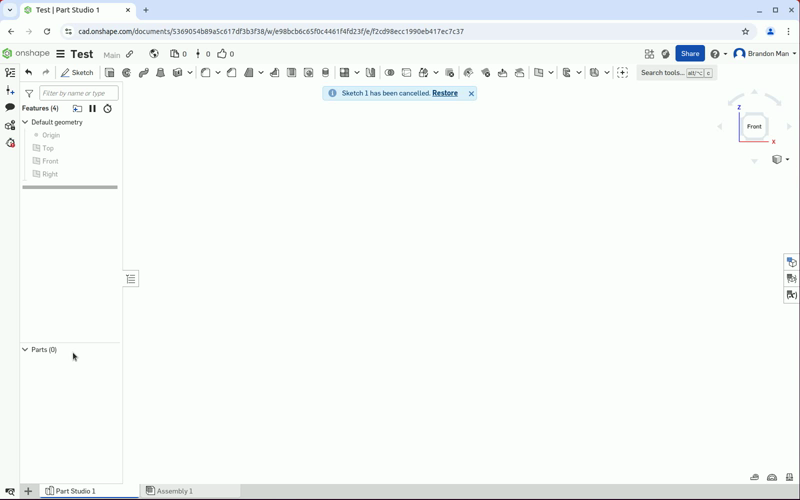
key_down(shift)
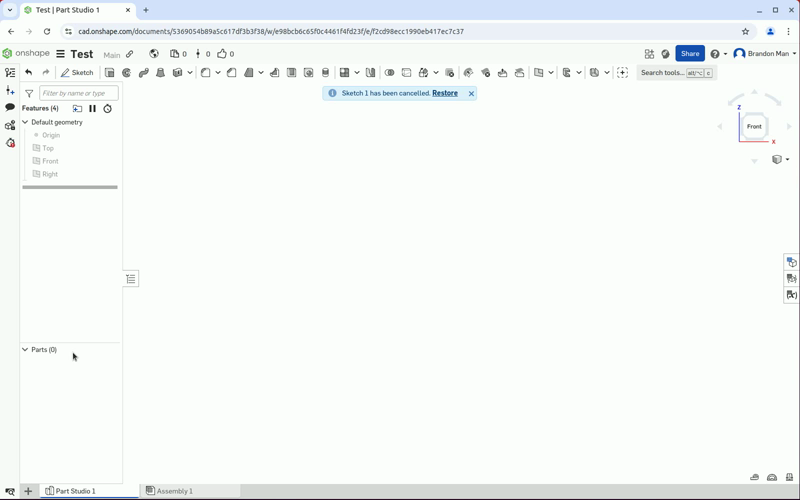
key(left)
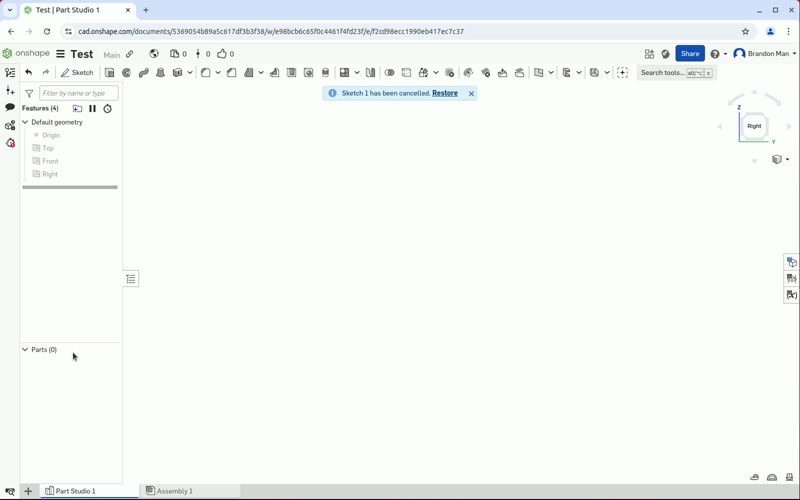
key_up(shift)
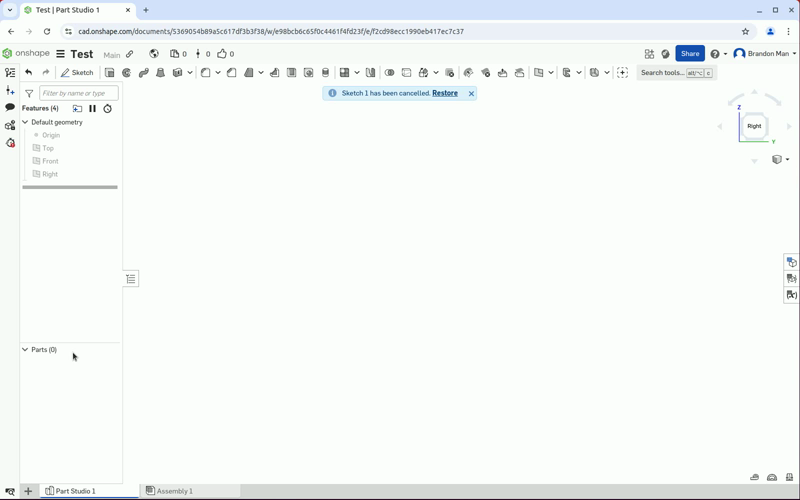
mouse_move(73, 352)
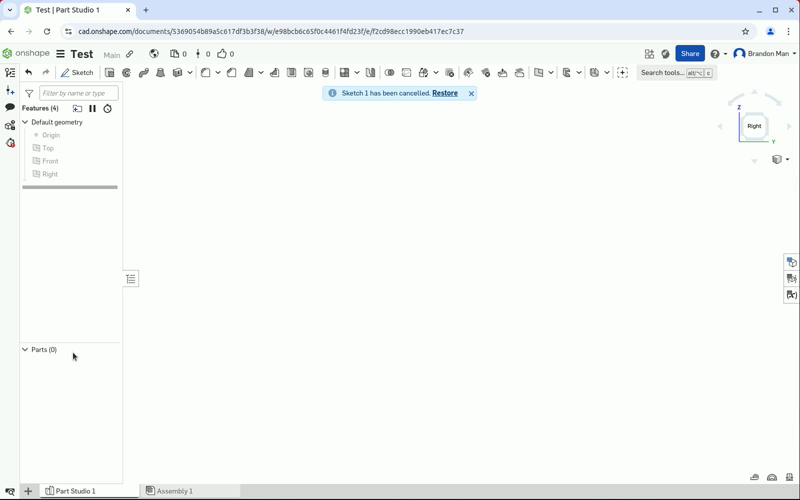
key(shift+y)
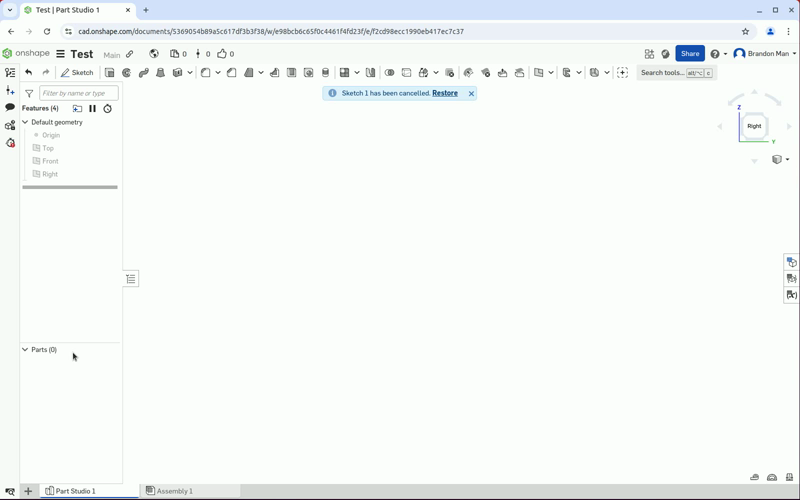
key(shift+s)
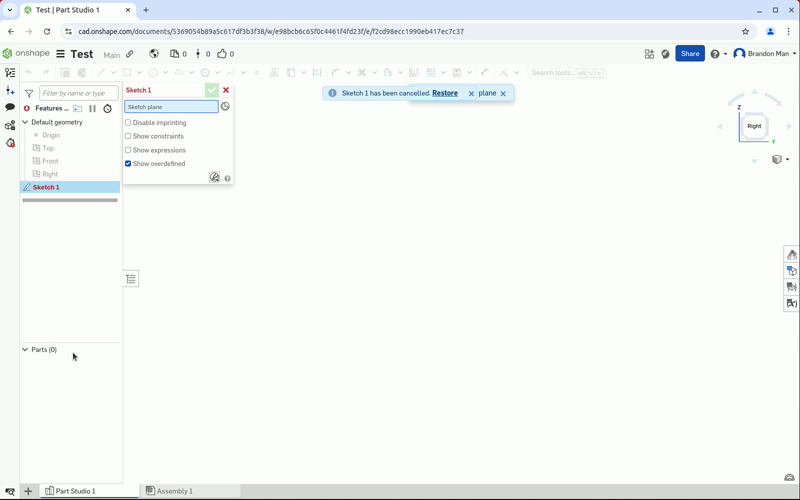
mouse_move(73, 176)
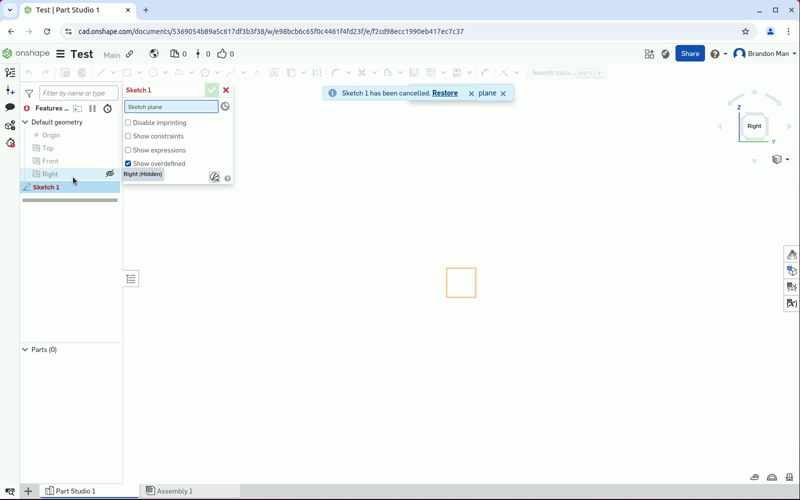
click(73, 176)
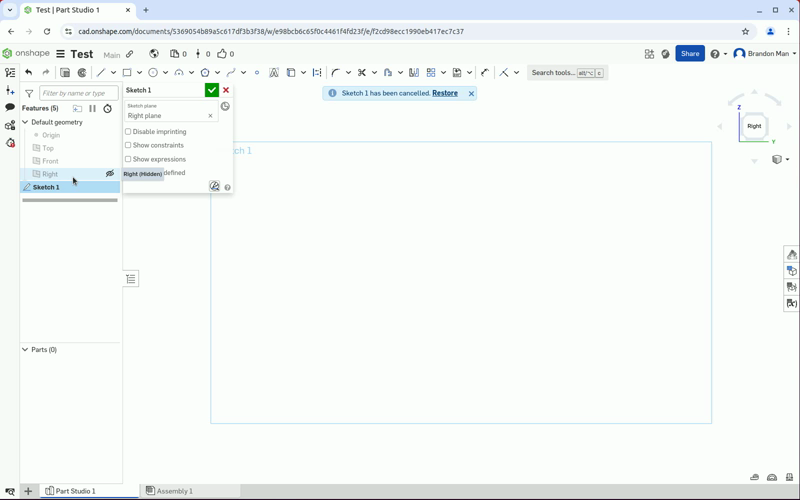
mouse_move(73, 352)
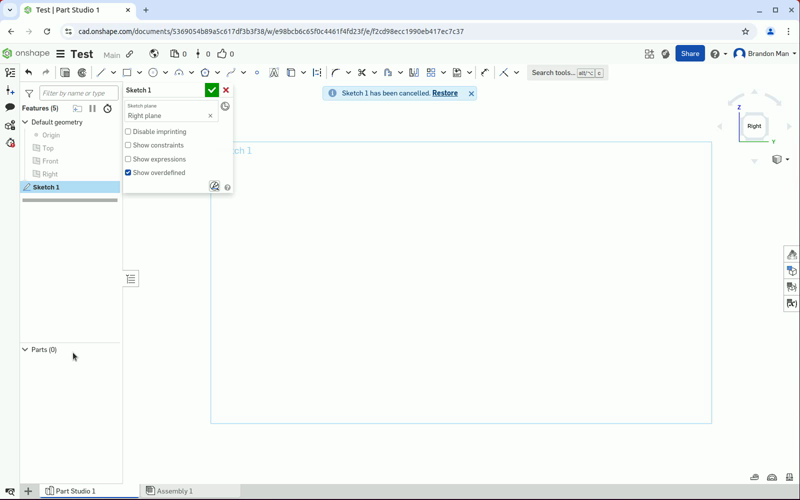
key(y)
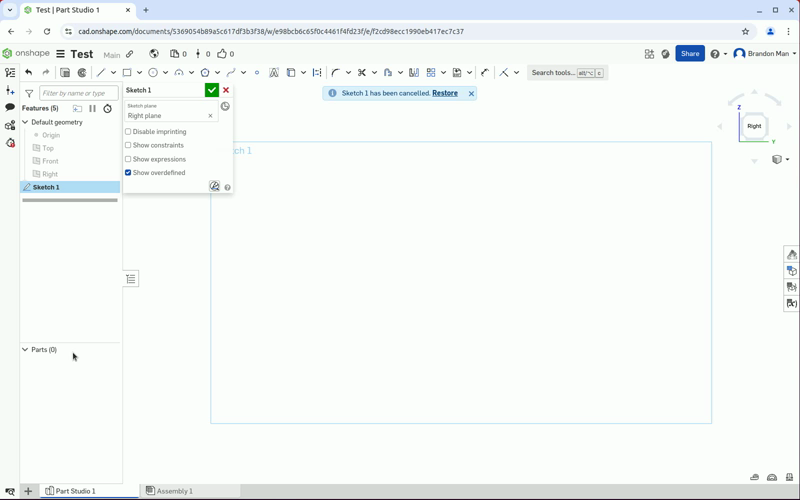
key(c)
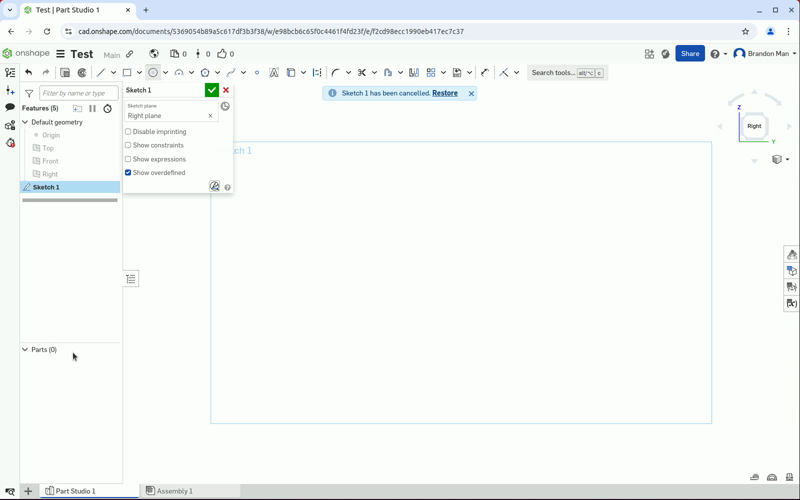
key_down(shift)
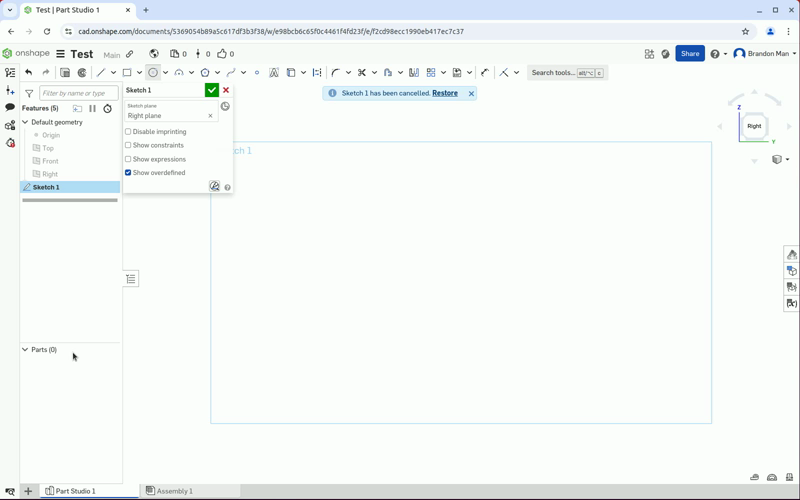
mouse_move(461, 282)
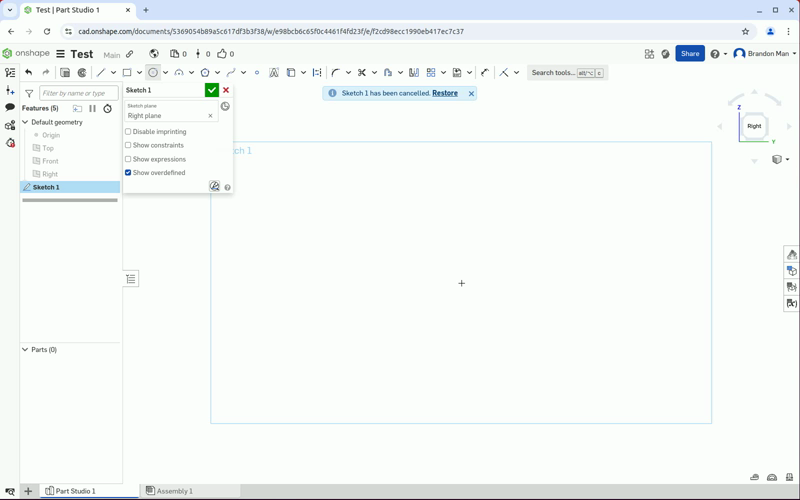
click(461, 282)
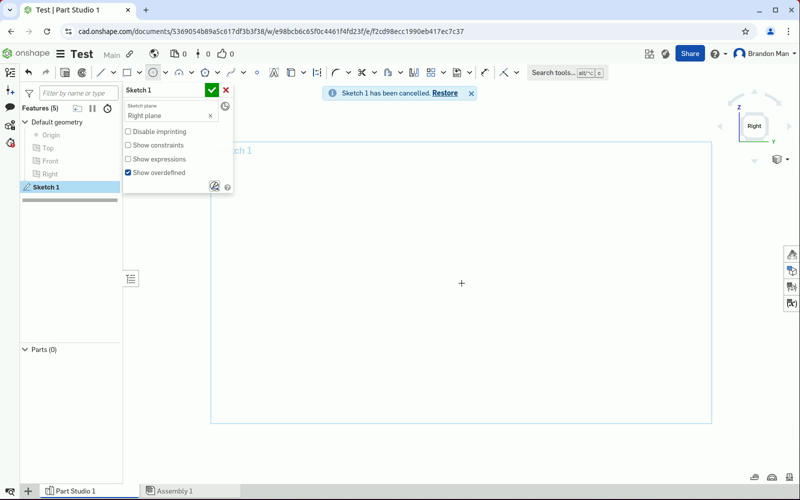
key_up(shift)
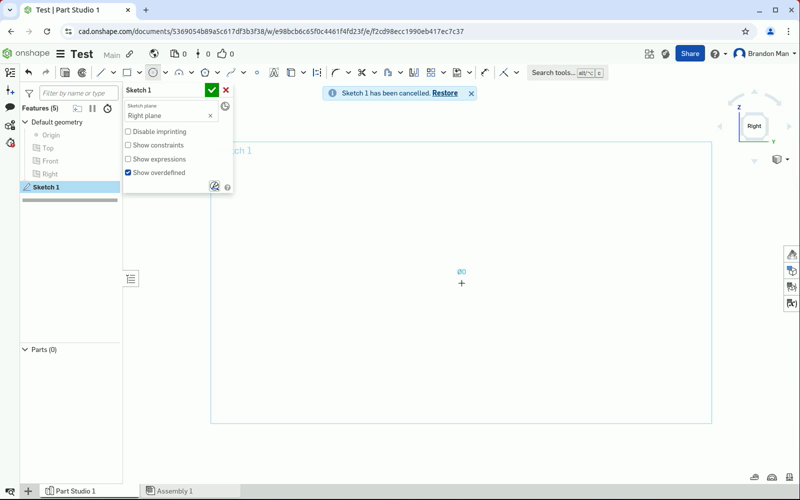
mouse_move(480, 282)
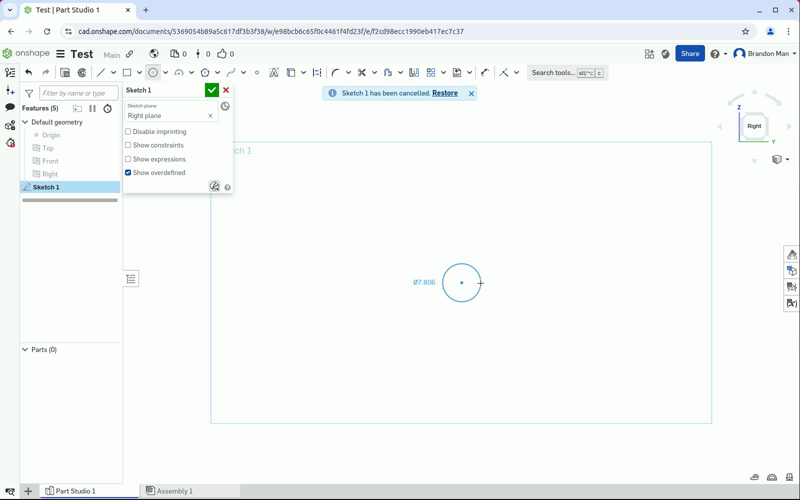
click(480, 282)
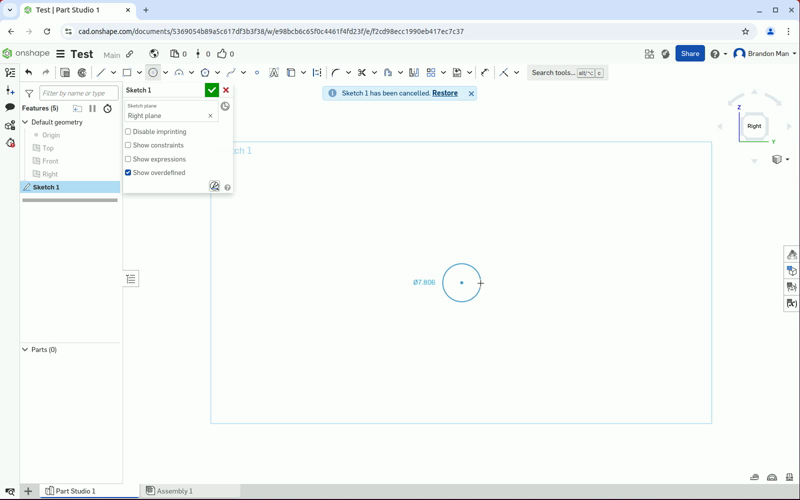
key(esc)
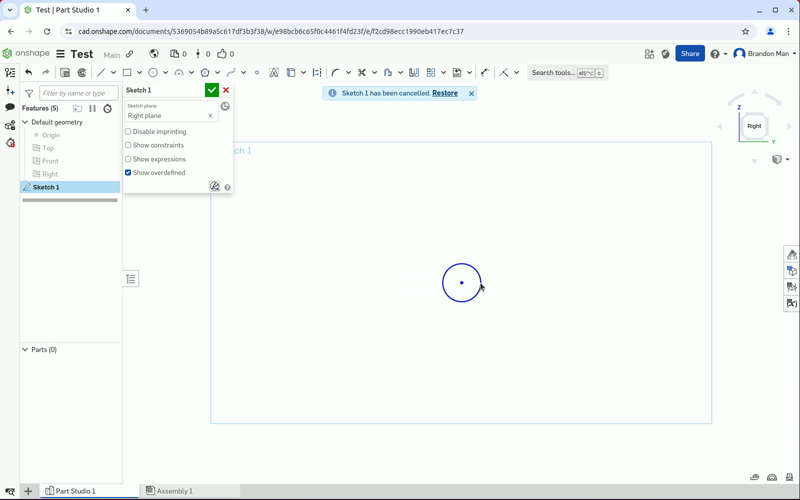
key(c)
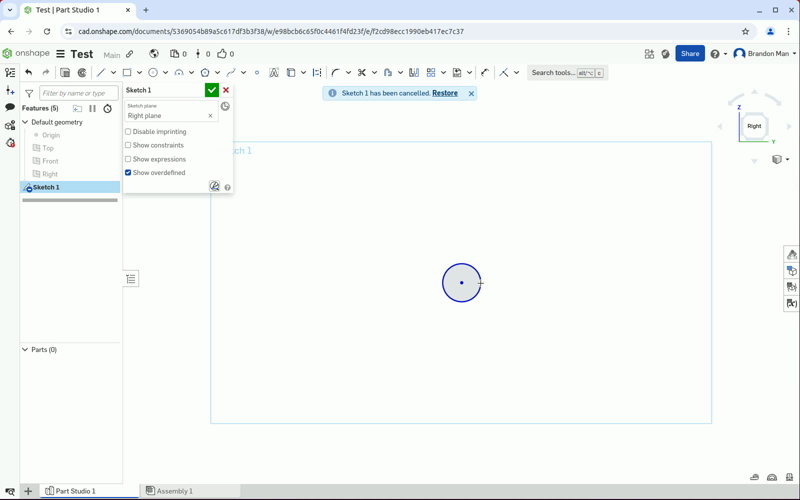
key_down(shift)
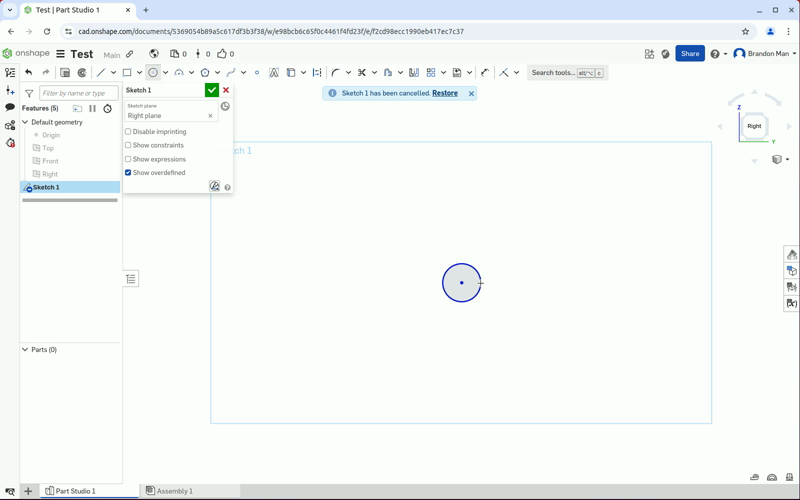
mouse_move(461, 282)
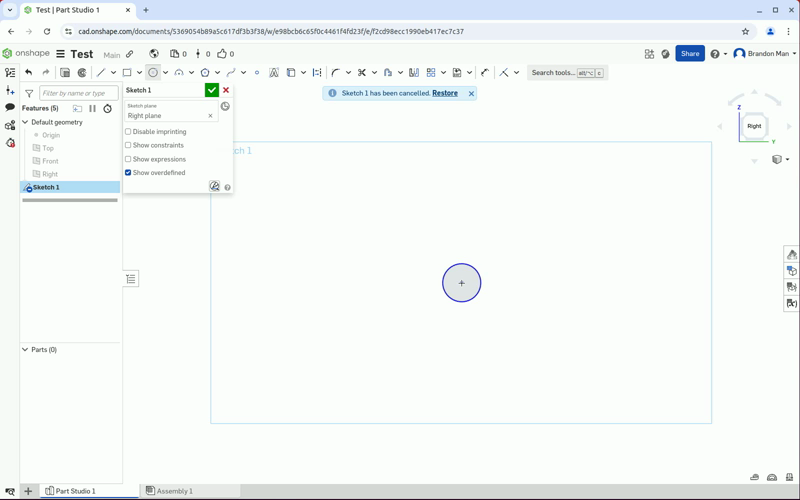
click(461, 282)
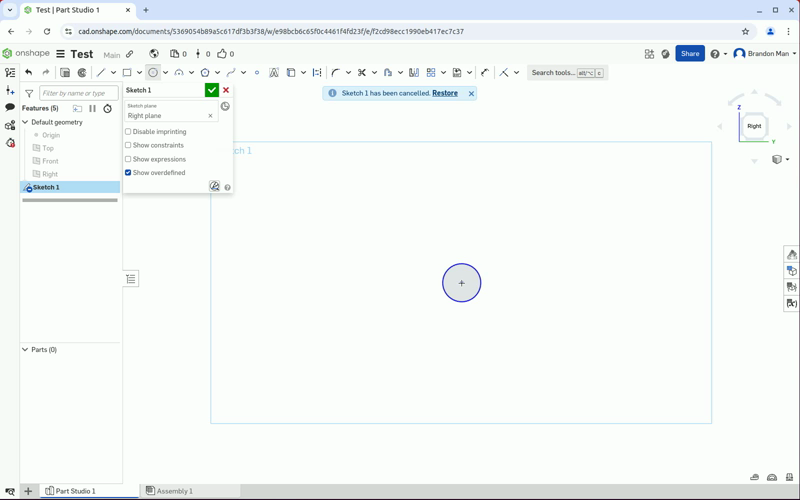
key_up(shift)
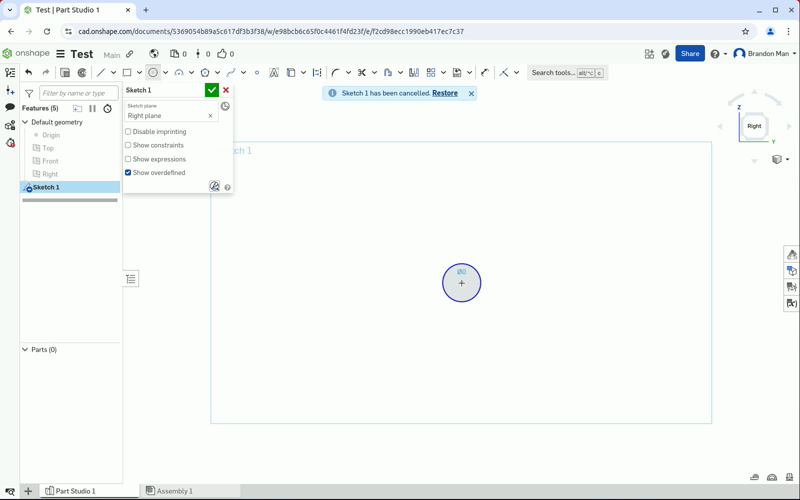
mouse_move(480, 282)
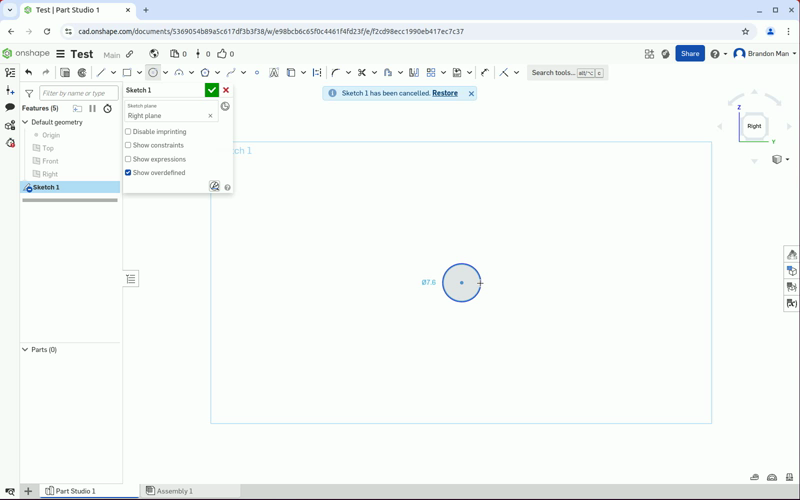
click(480, 282)
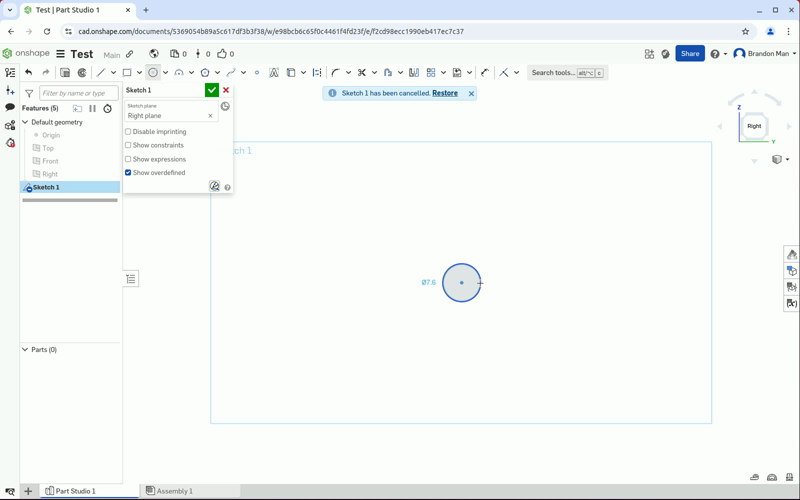
key(esc)
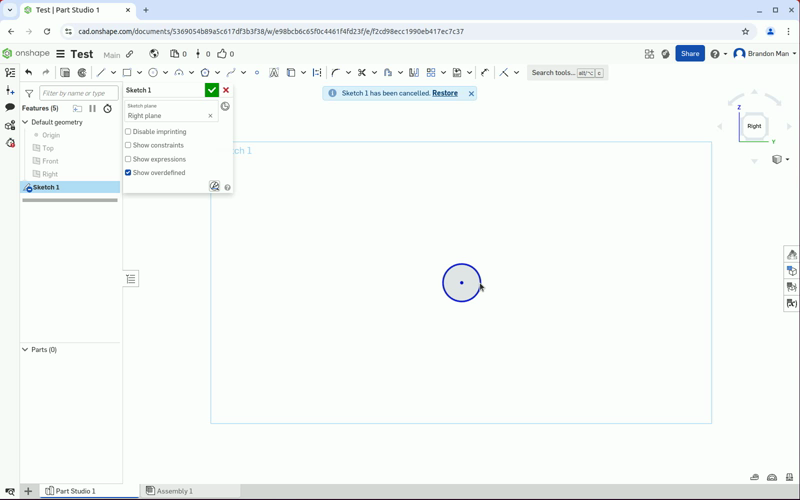
mouse_move(466, 264)
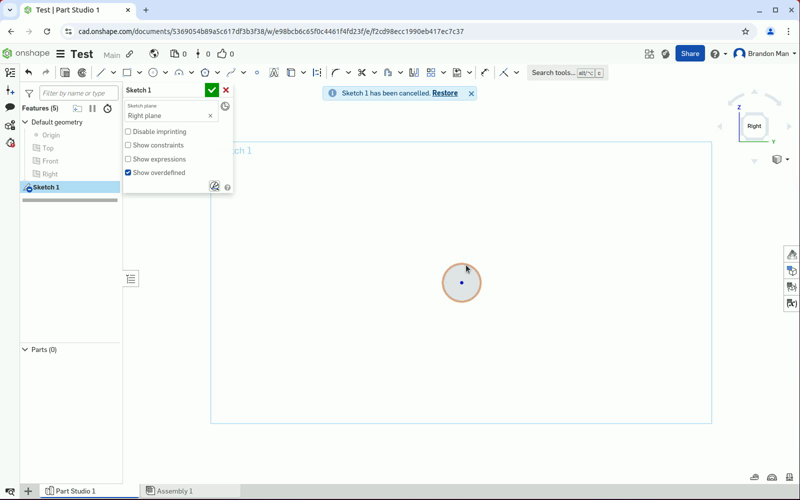
scroll(6)
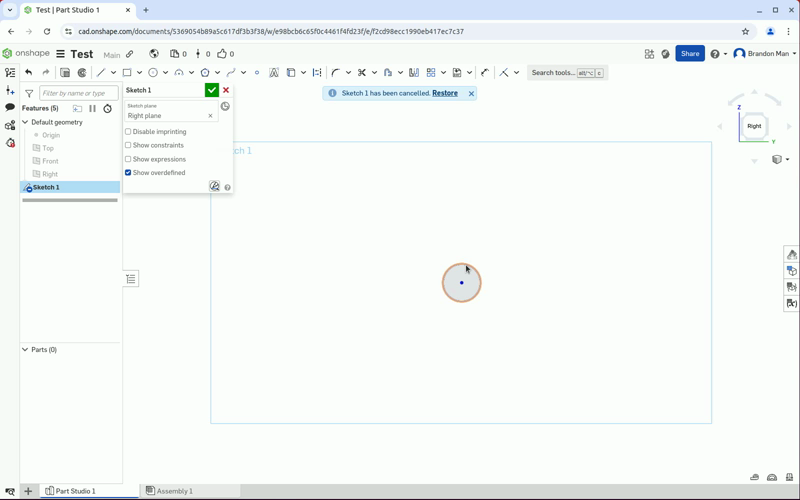
scroll(6)
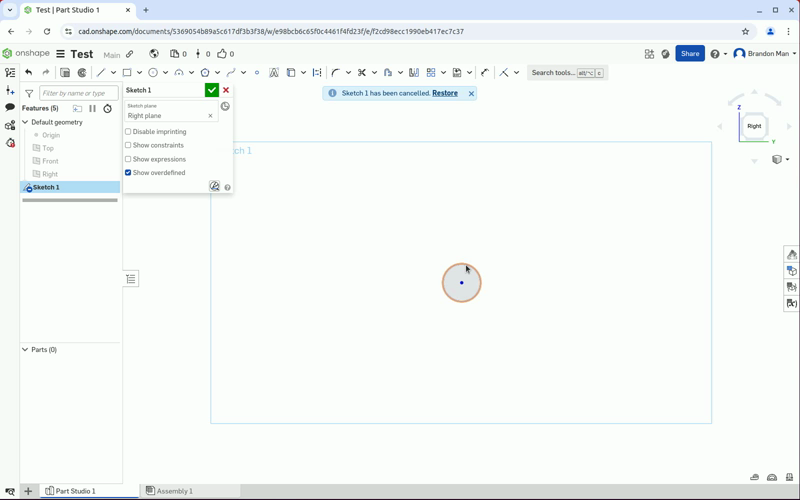
scroll(6)
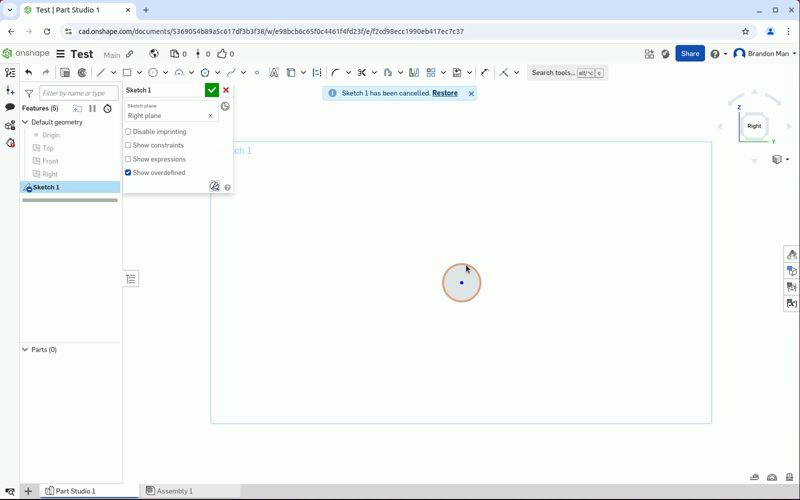
scroll(6)
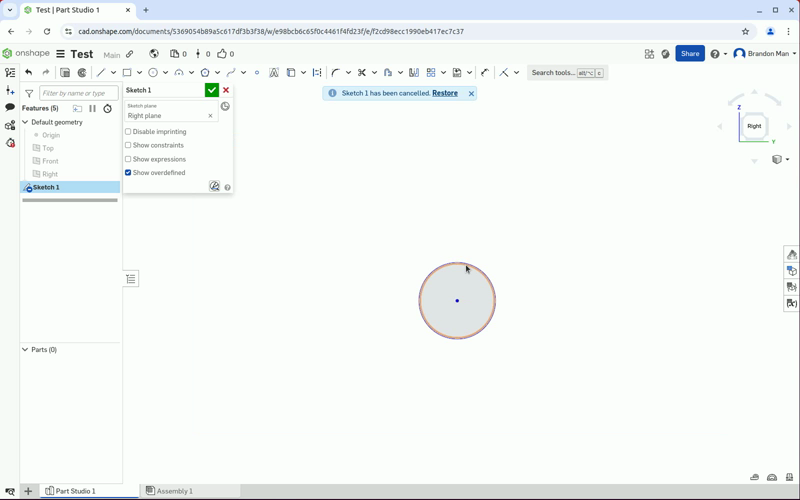
scroll(6)
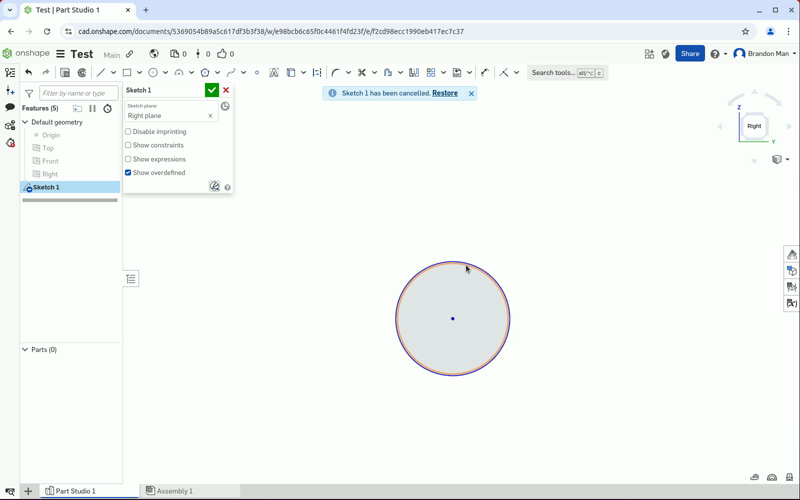
scroll(6)
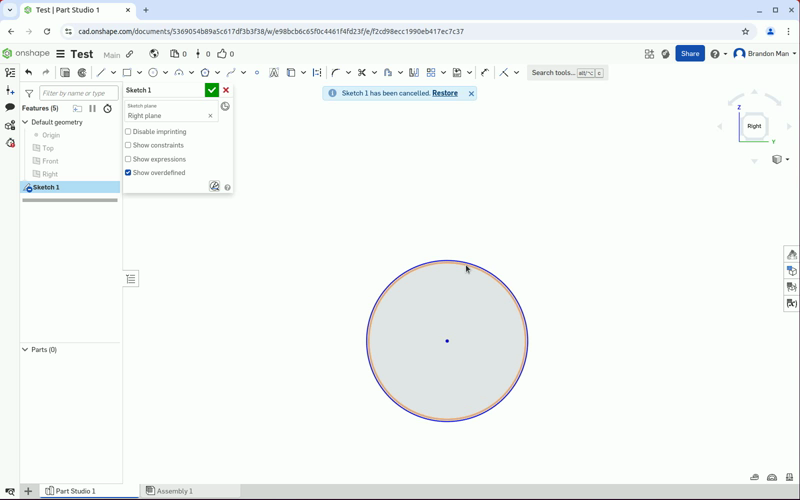
scroll(6)
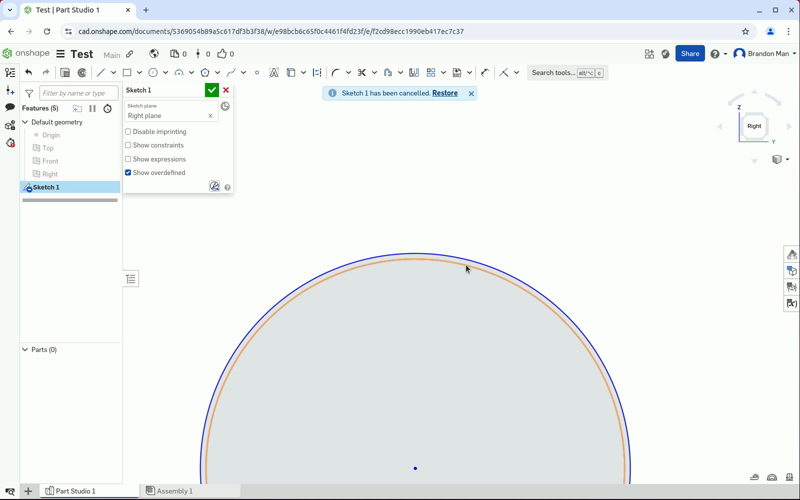
click(466, 264)
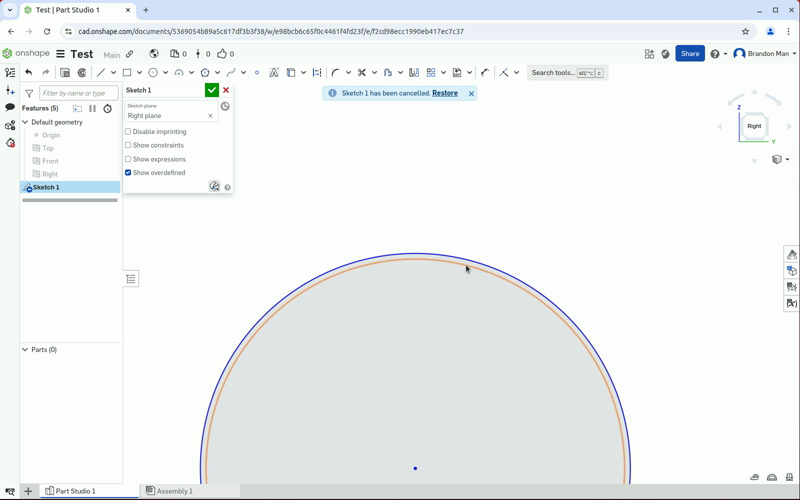
scroll(-6)
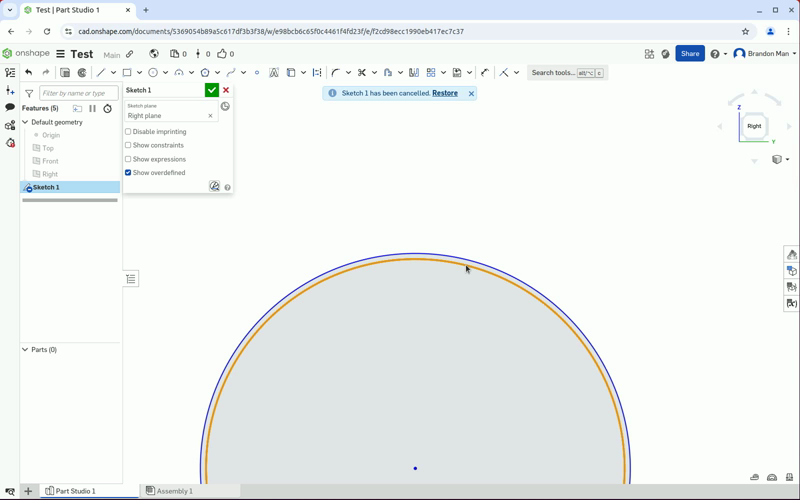
scroll(-6)
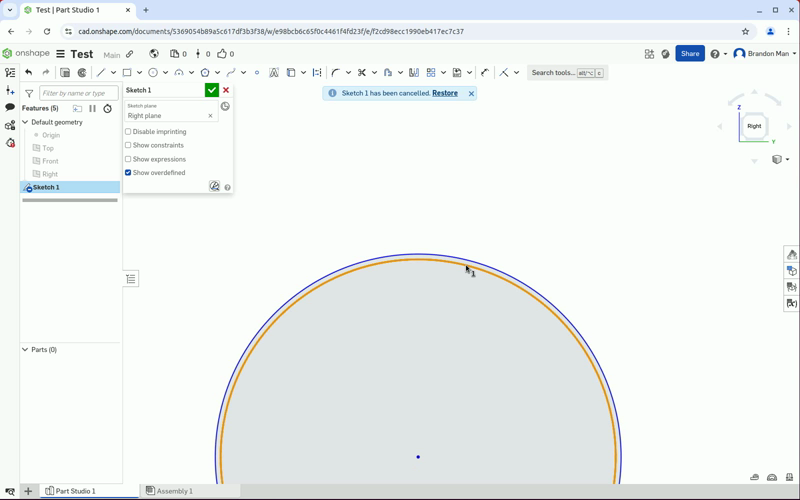
scroll(-6)
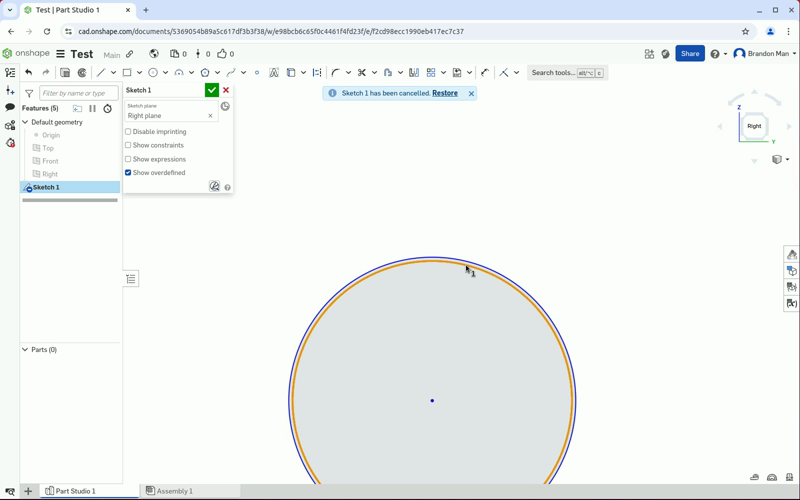
scroll(-6)
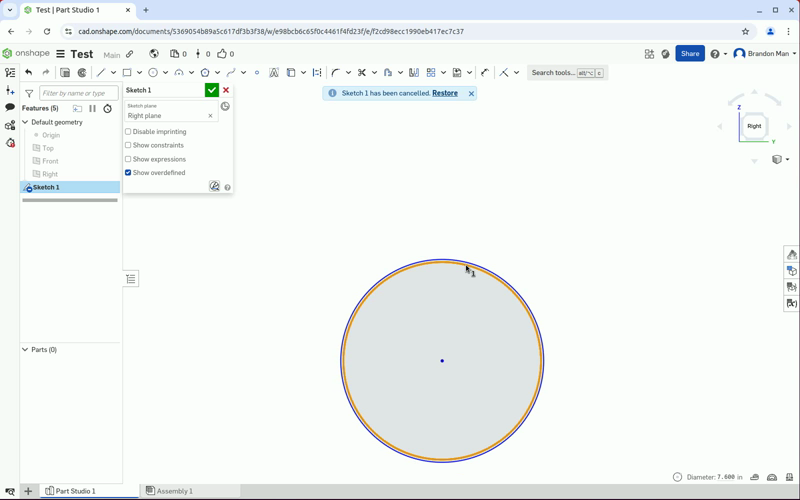
scroll(-6)
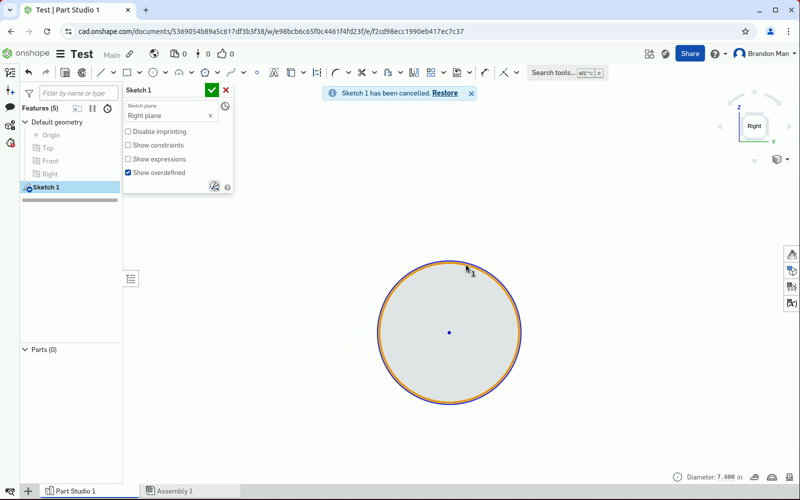
scroll(-6)
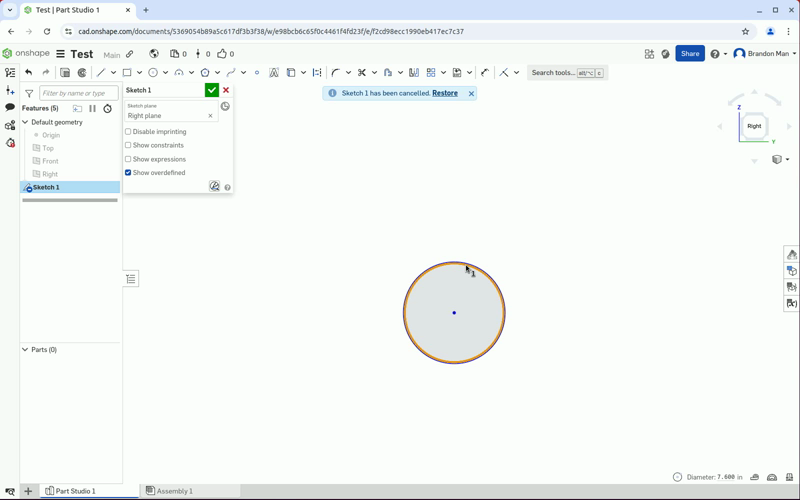
scroll(-6)
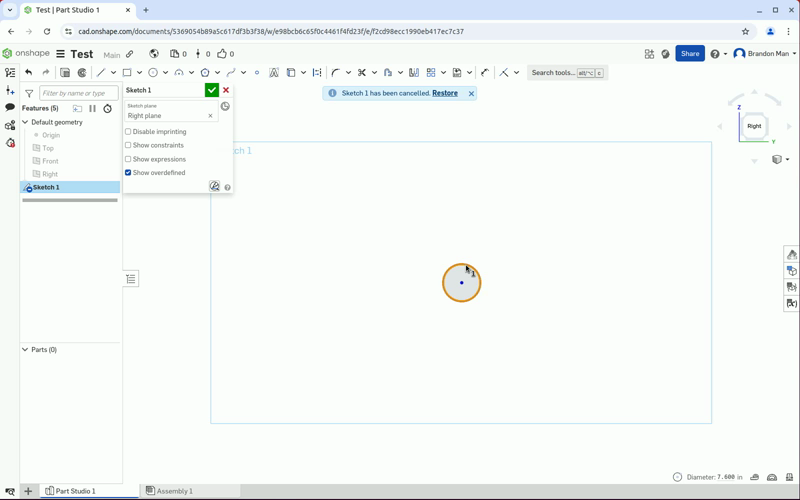
mouse_move(73, 352)
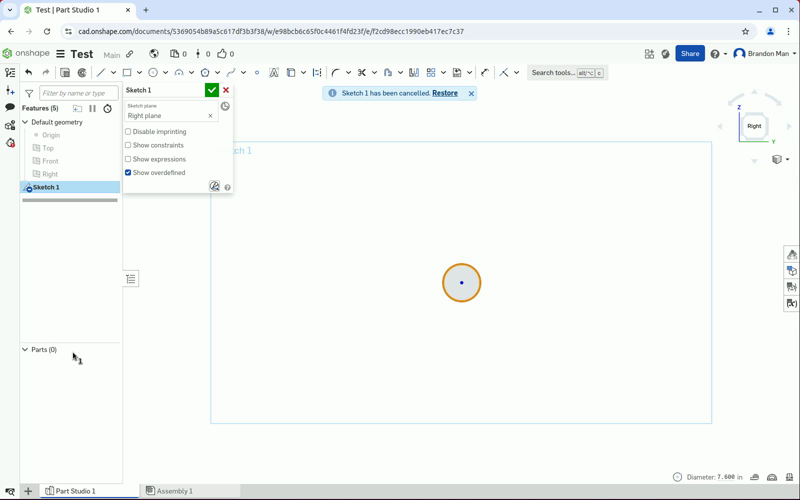
key(shift+y)
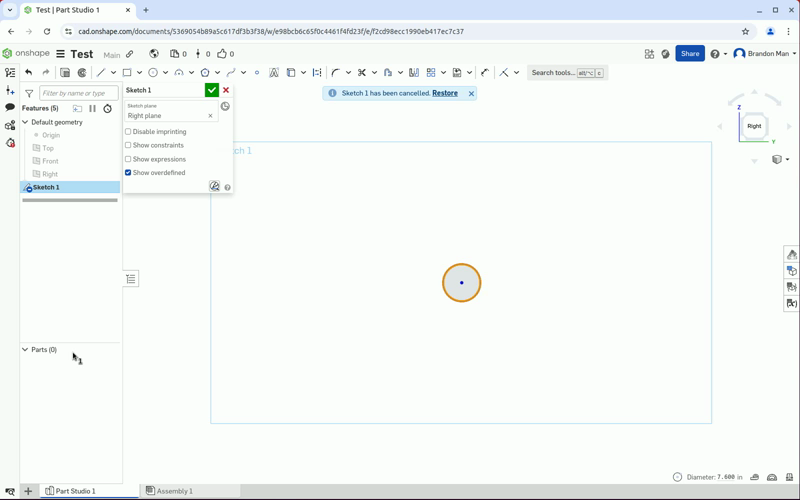
key(shift+e)
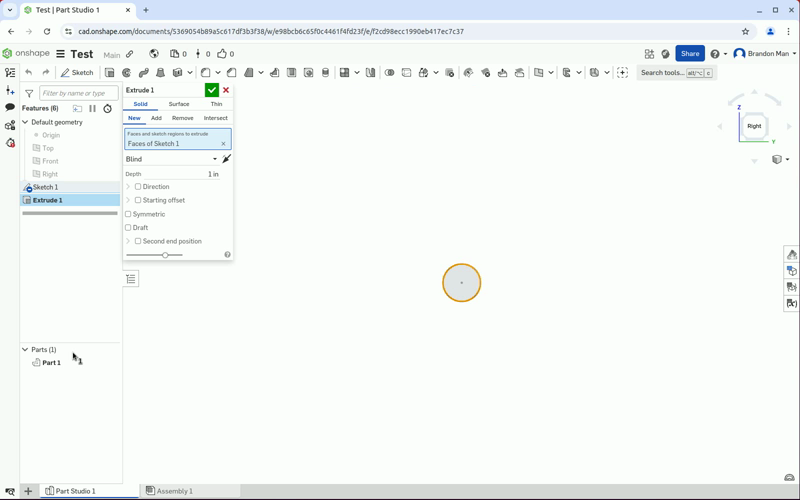
mouse_move(143, 106)
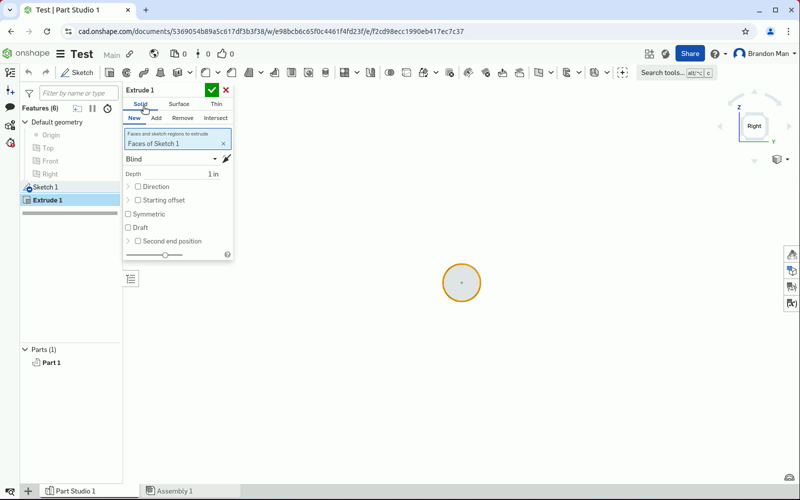
click(143, 106)
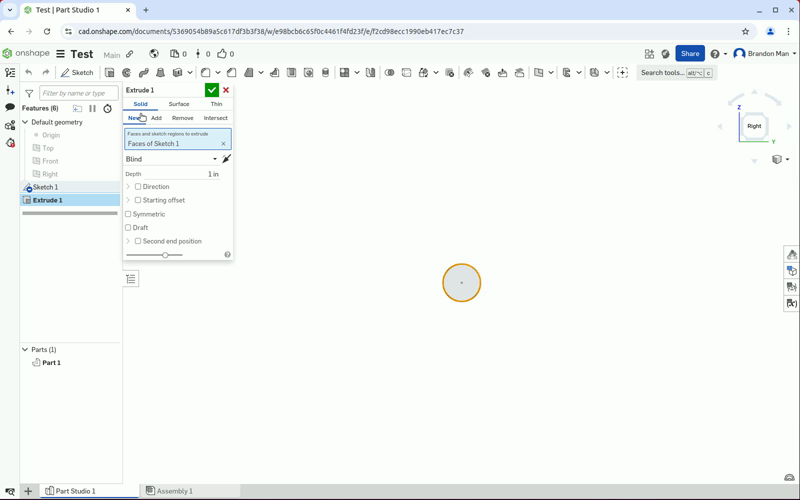
mouse_move(137, 120)
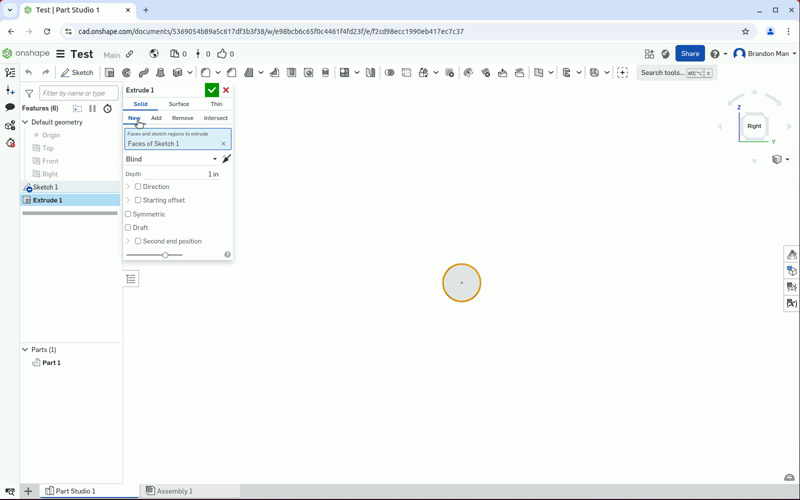
click(137, 120)
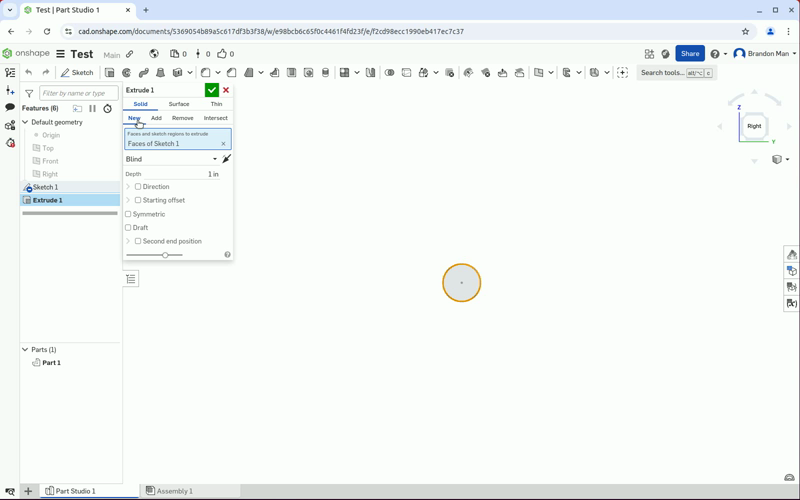
key(tab, 4)
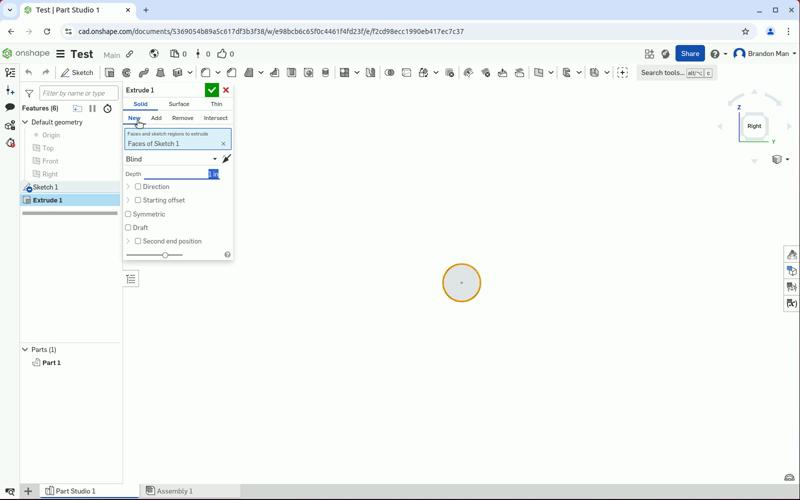
text(46.216)
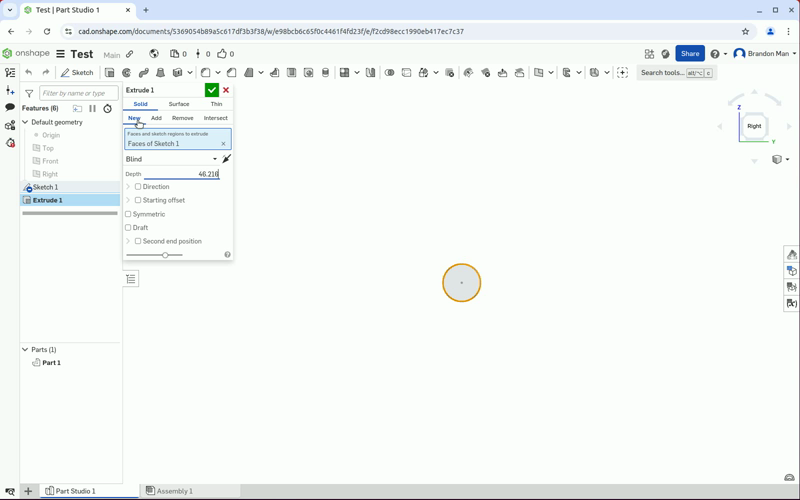
key(tab, 3)
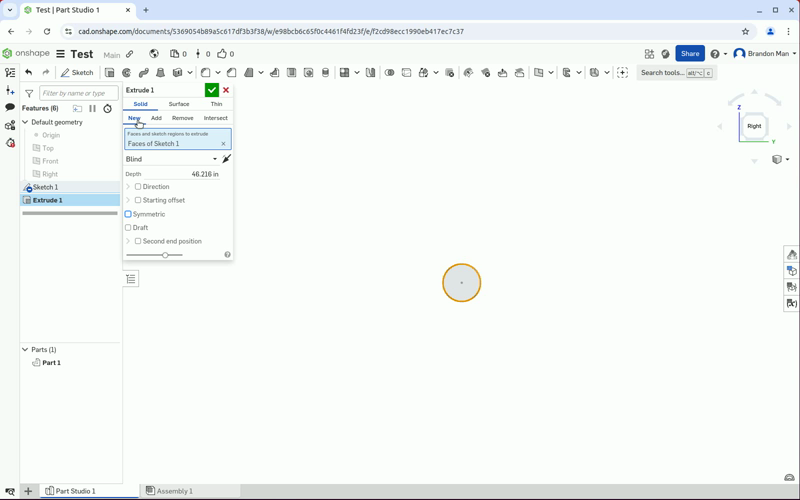
key(space)
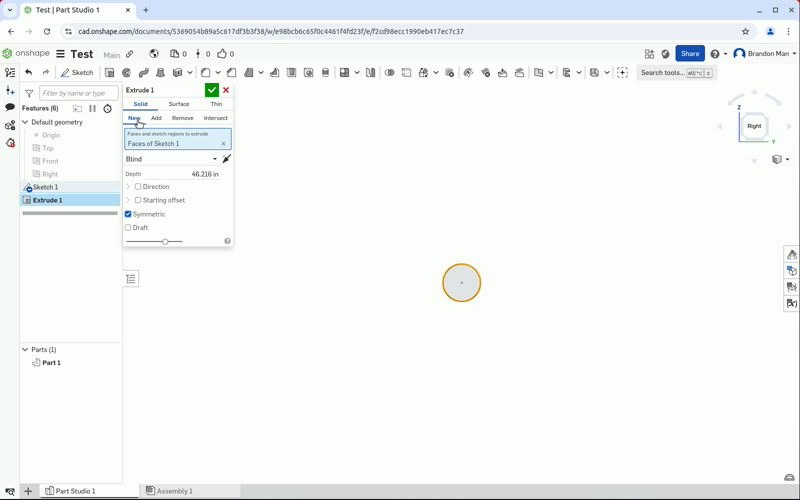
key(enter)
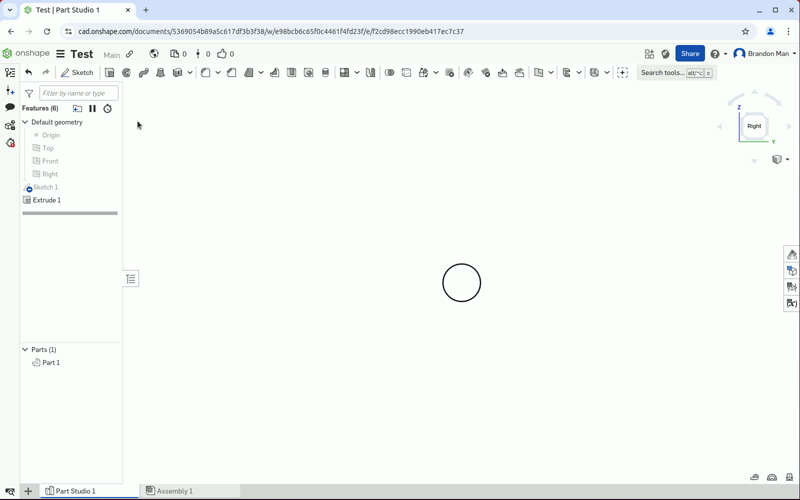
key(shift+h)
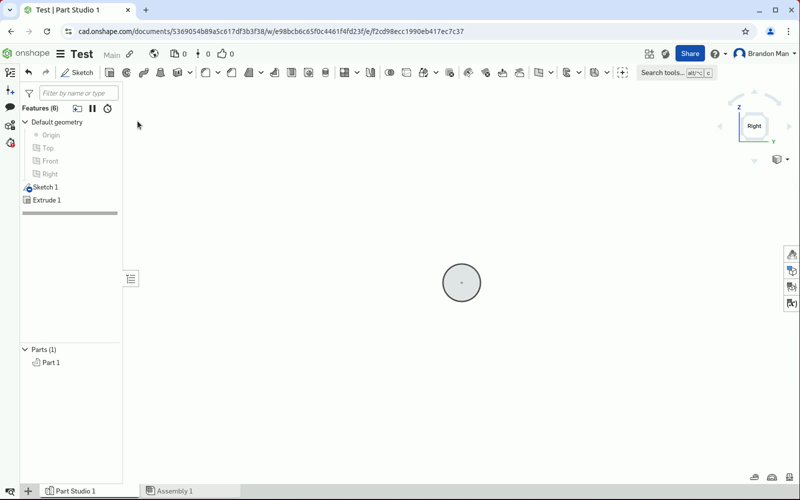
key(shift+h)
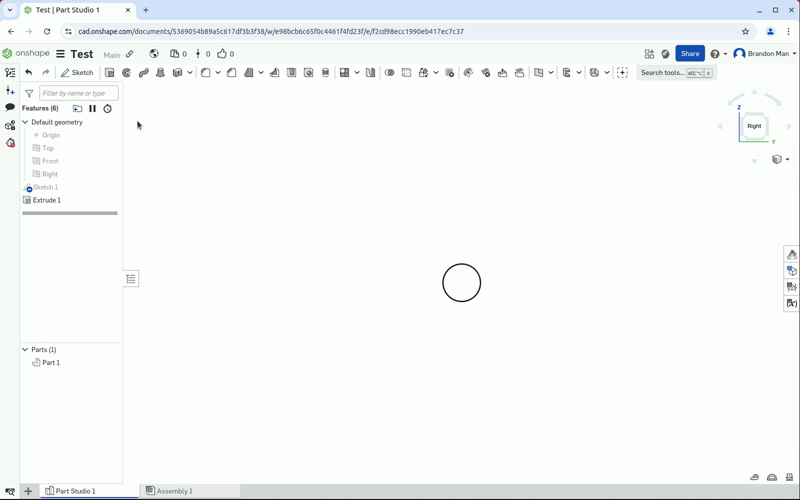
mouse_move(73, 189)
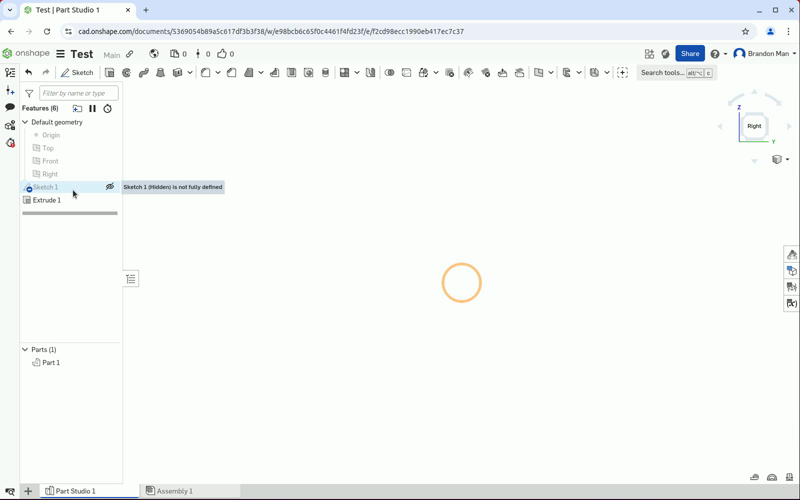
click(73, 189)
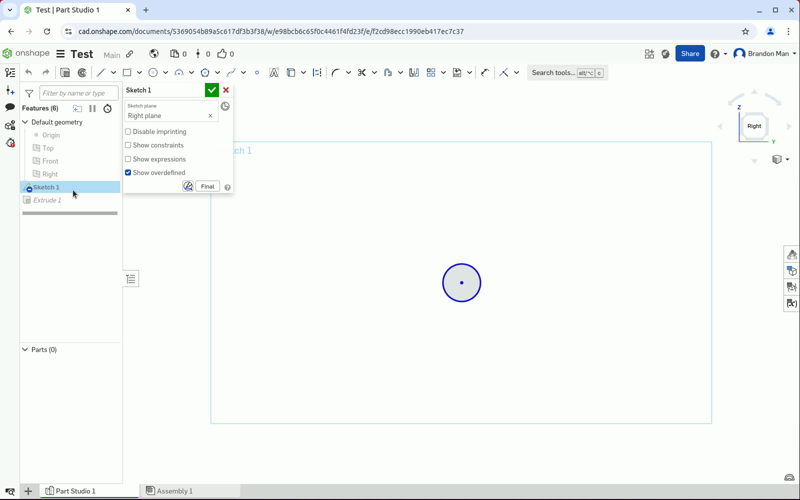
mouse_move(229, 92)
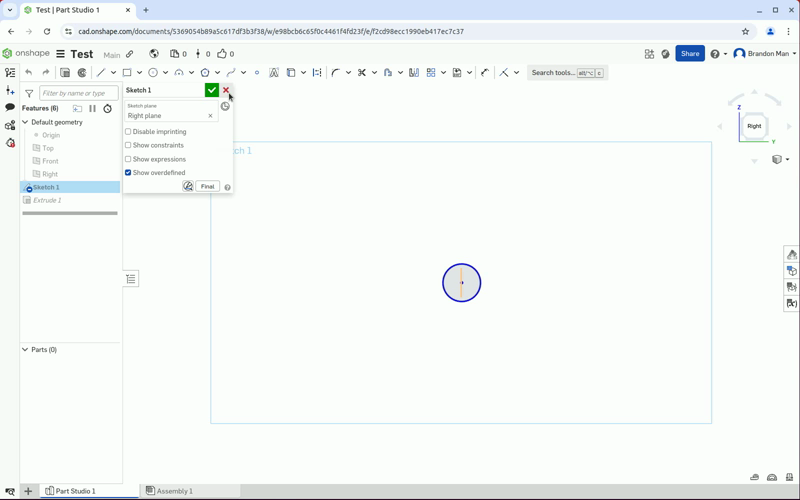
click(229, 92)
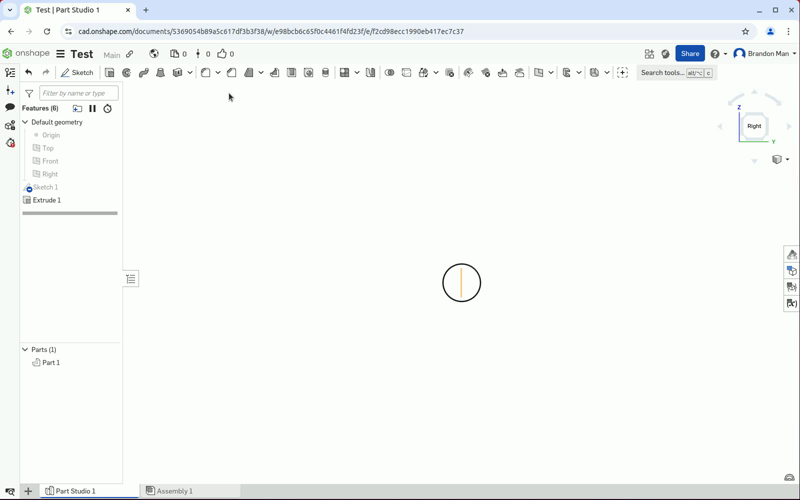
mouse_move(73, 352)
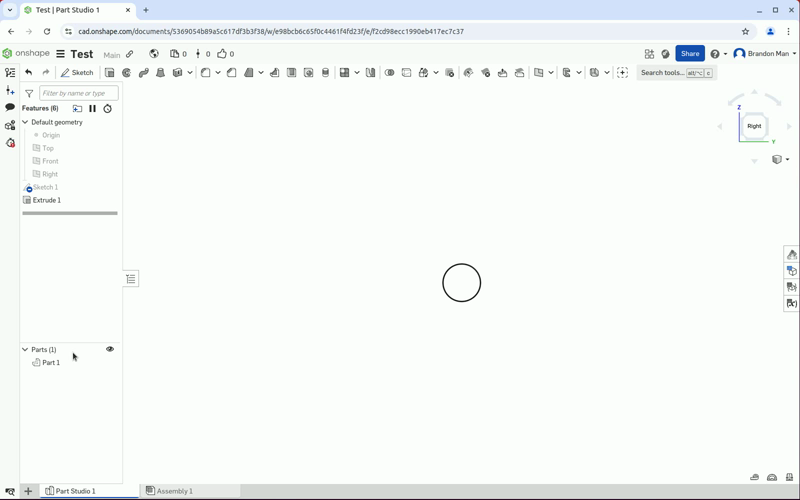
key(y)
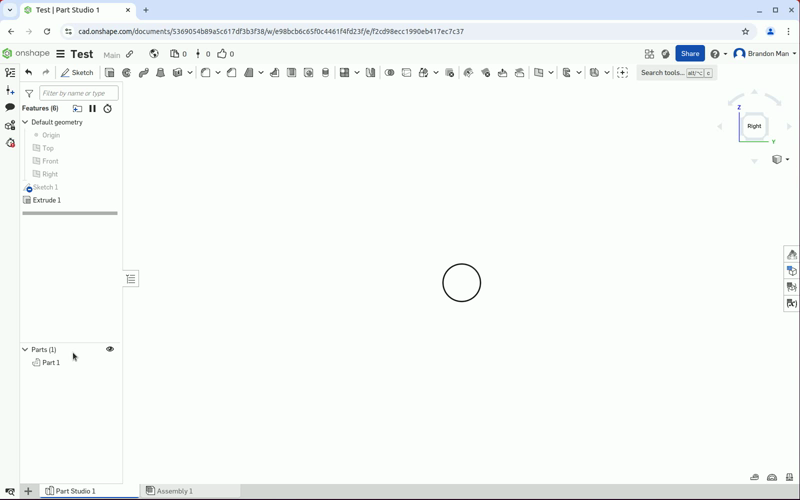
key(shift+p)
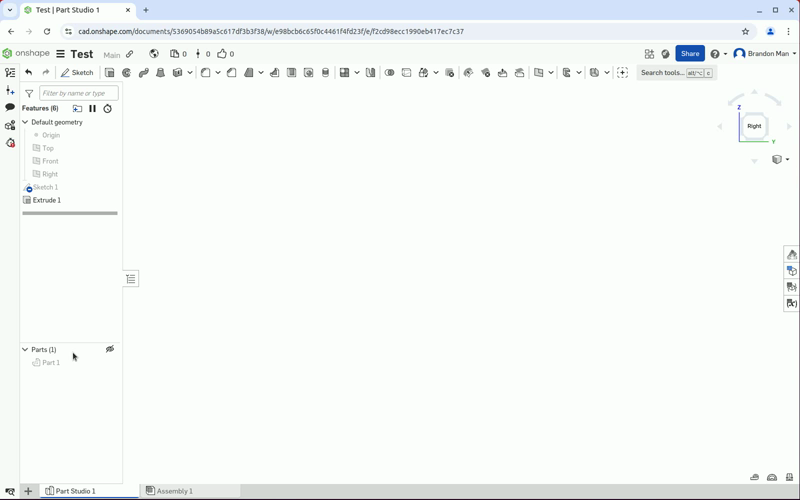
key(space)
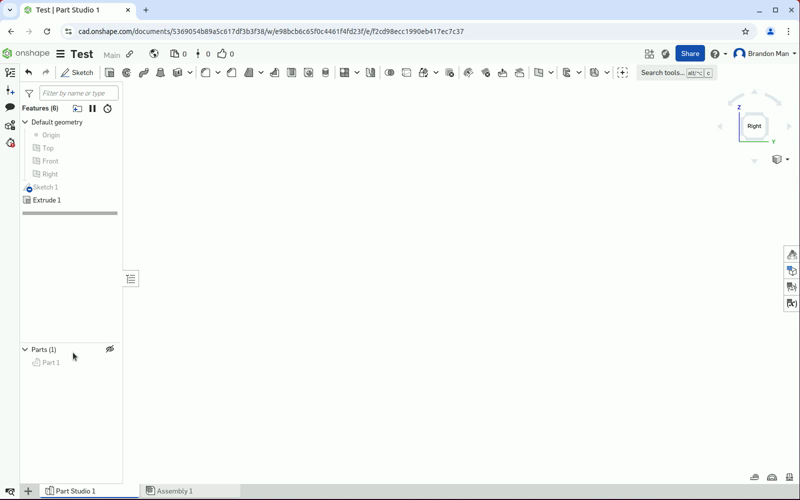
key_down(shift)
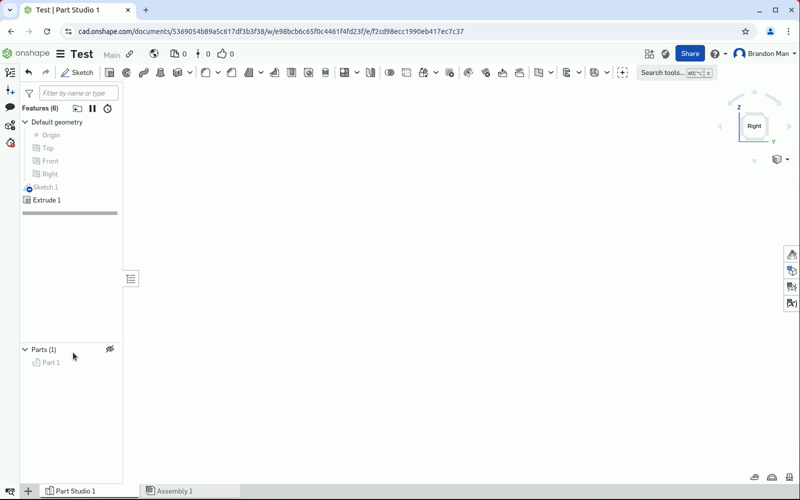
key(right)
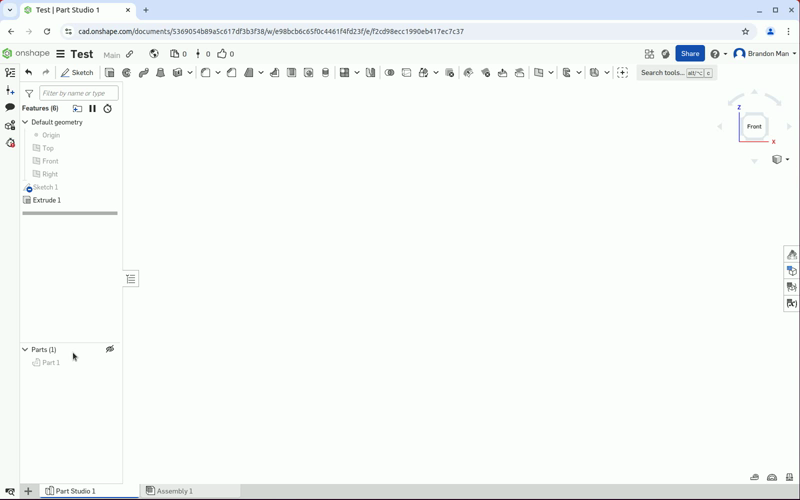
key_up(shift)
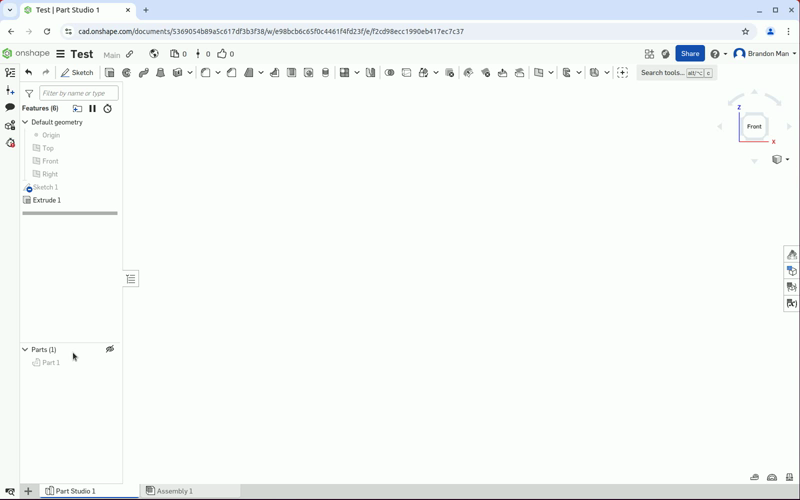
key(space)
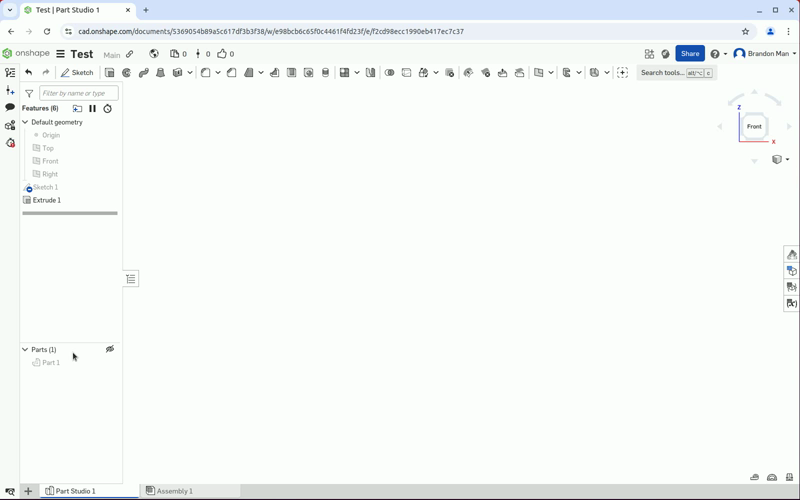
key_down(shift)
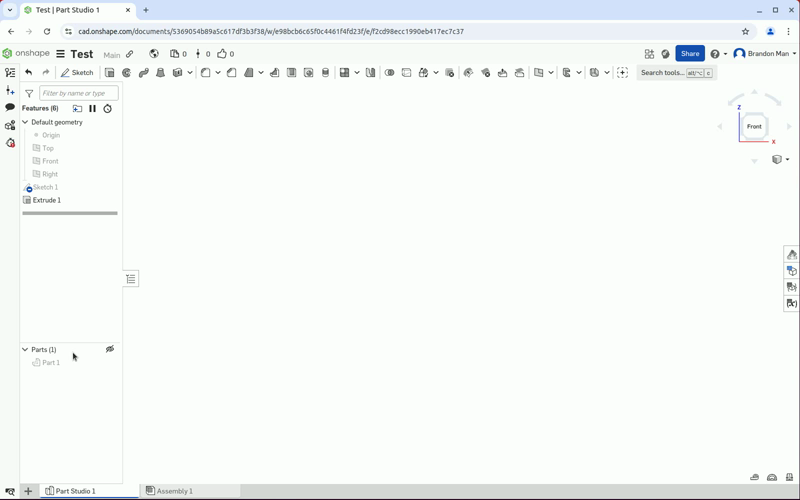
key(down)
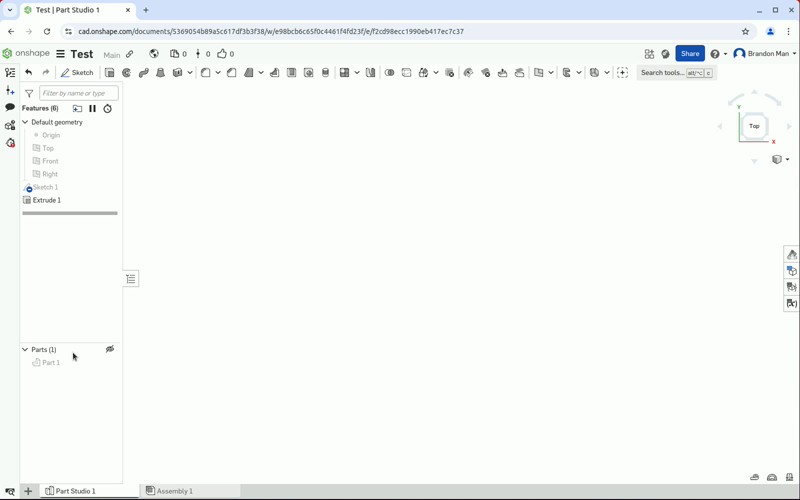
key_up(shift)
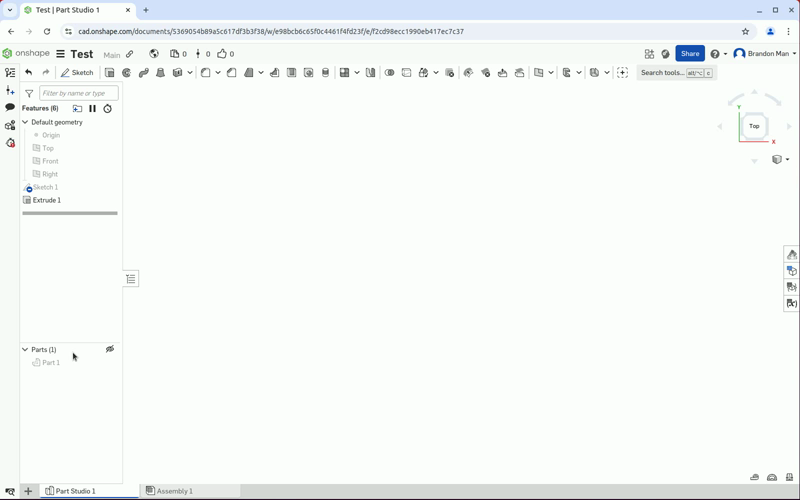
mouse_move(73, 352)
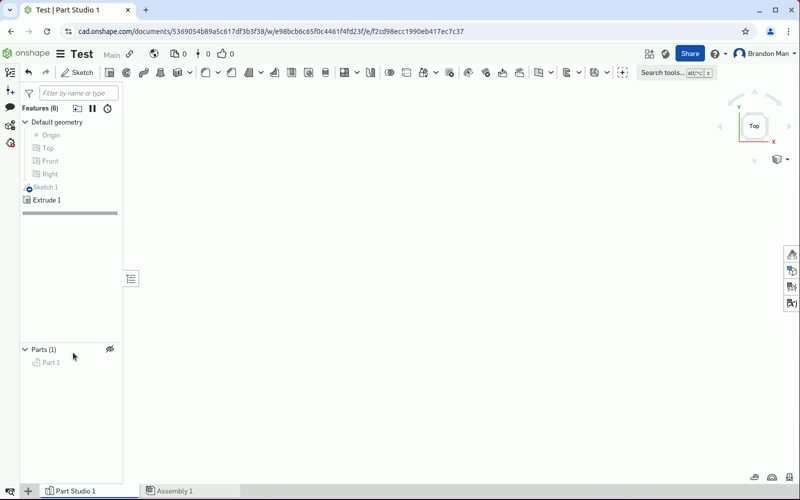
key(shift+y)
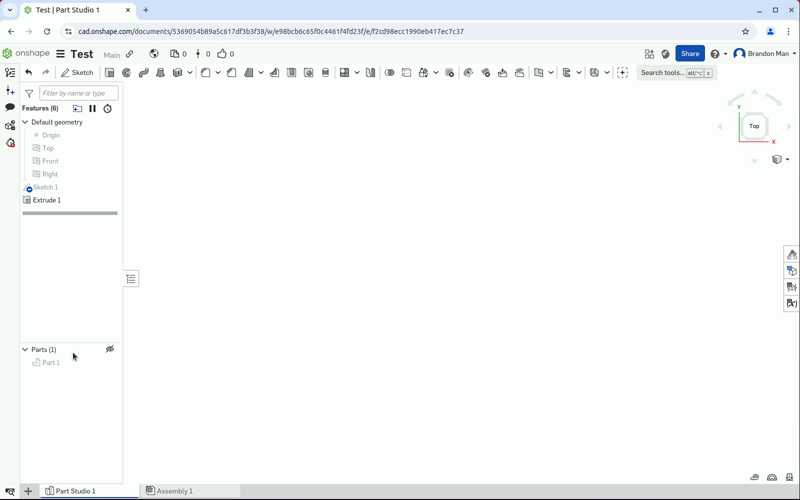
key(shift+s)
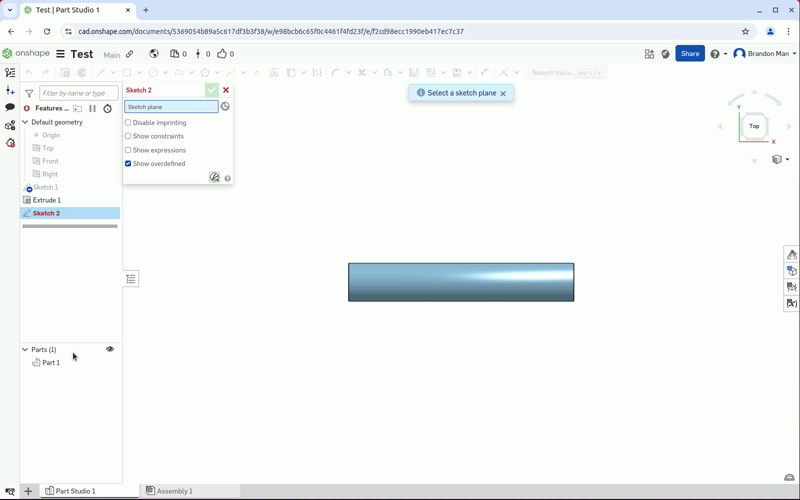
mouse_move(73, 150)
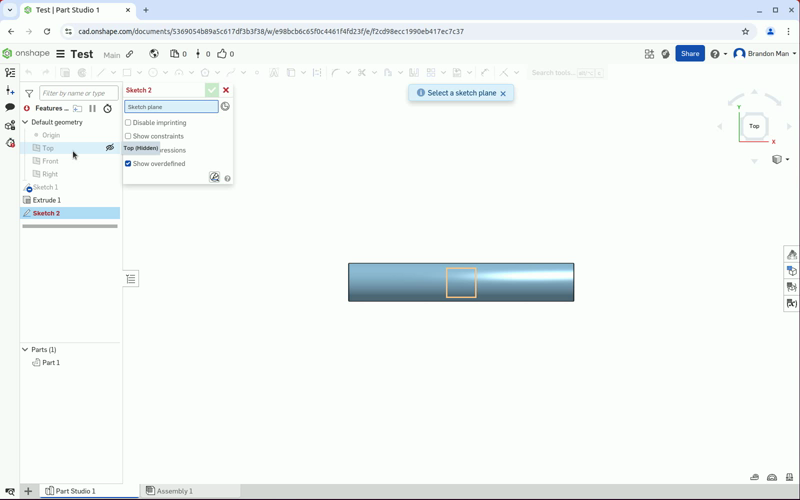
click(73, 150)
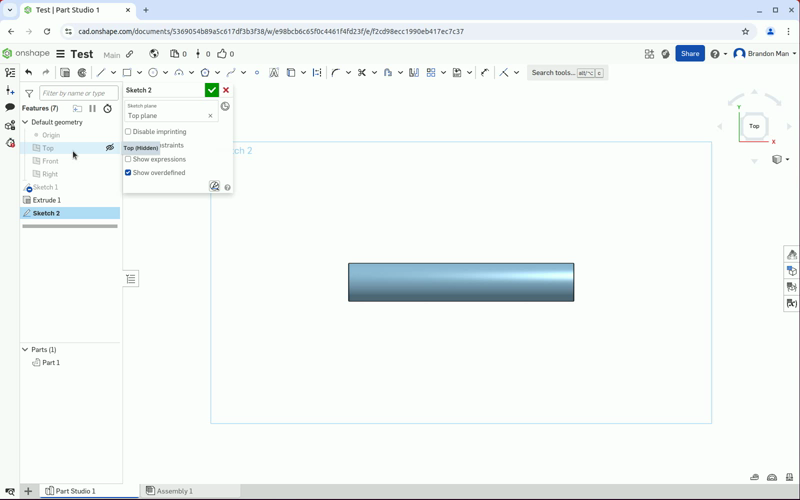
mouse_move(73, 352)
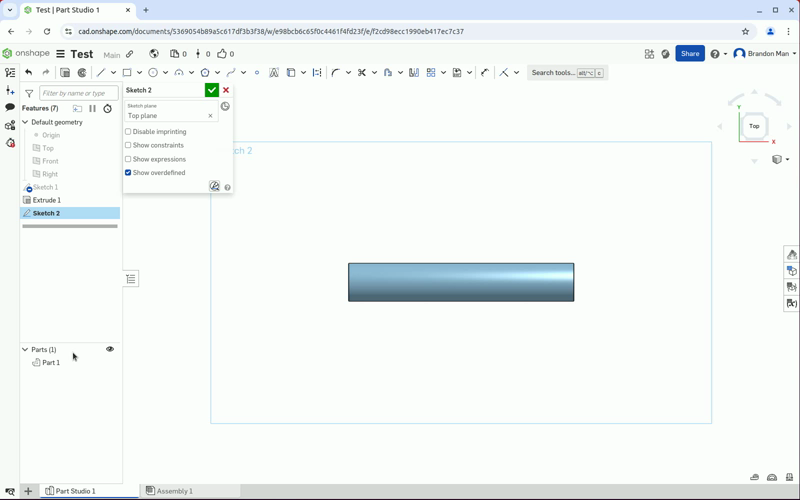
key(y)
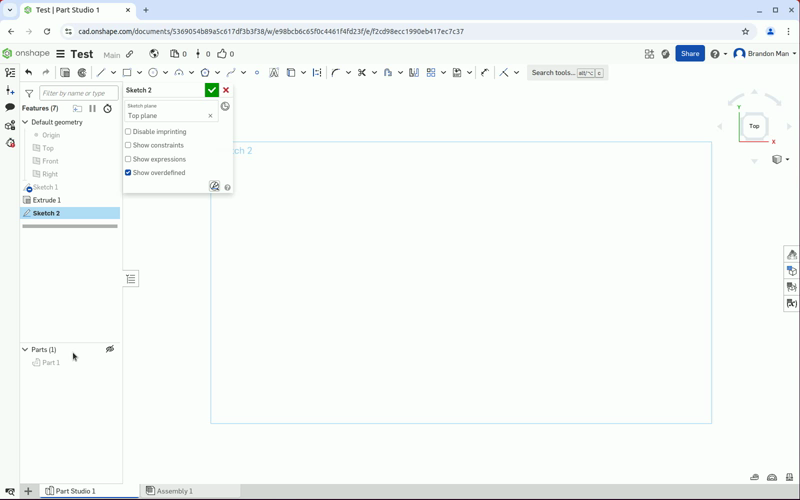
key(a)
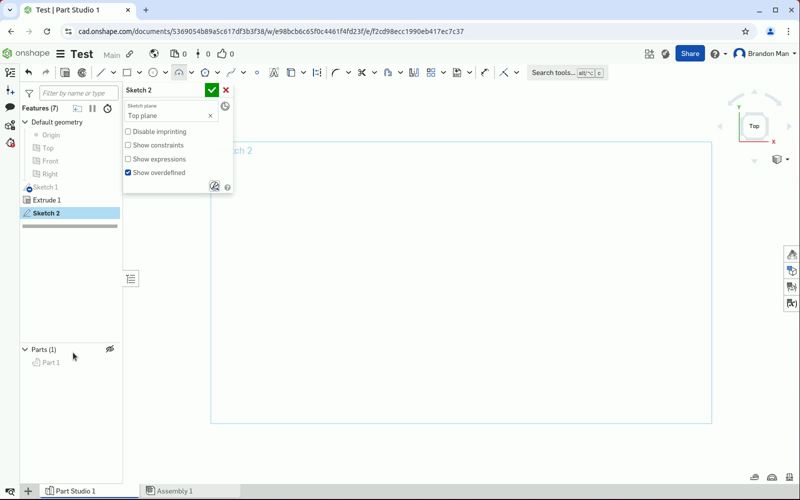
key_down(shift)
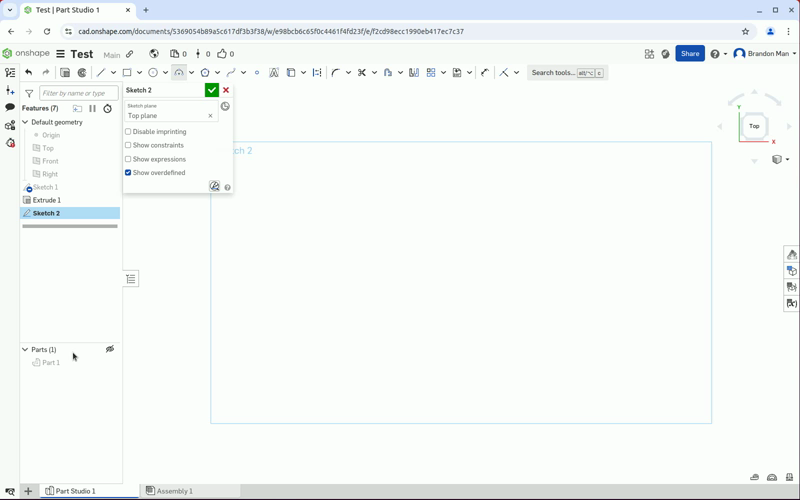
mouse_move(426, 285)
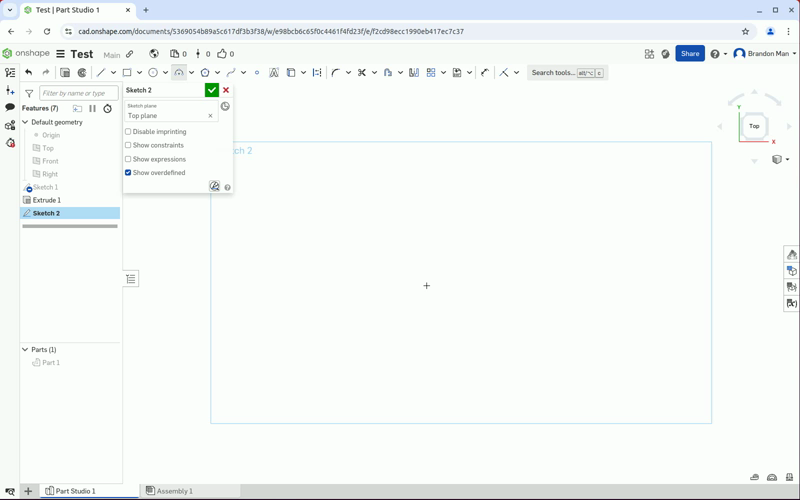
click(426, 285)
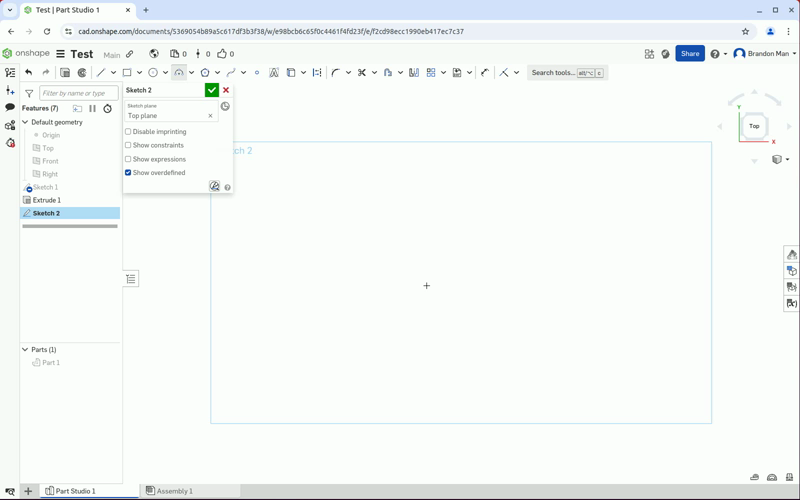
key_up(shift)
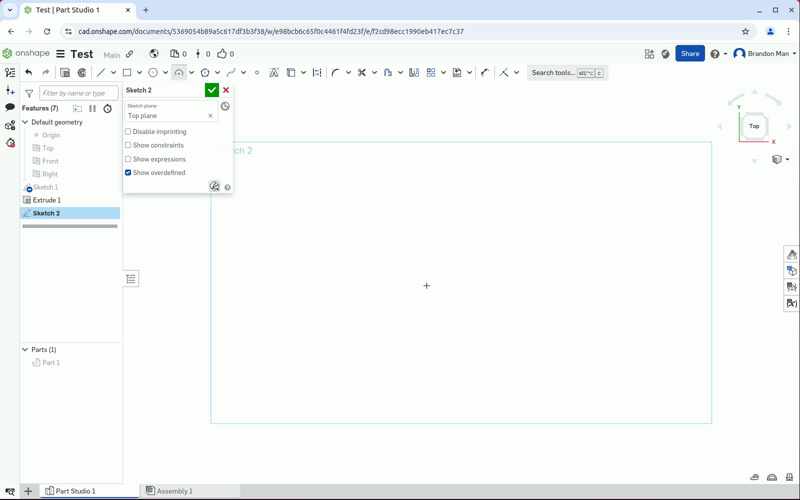
key_down(shift)
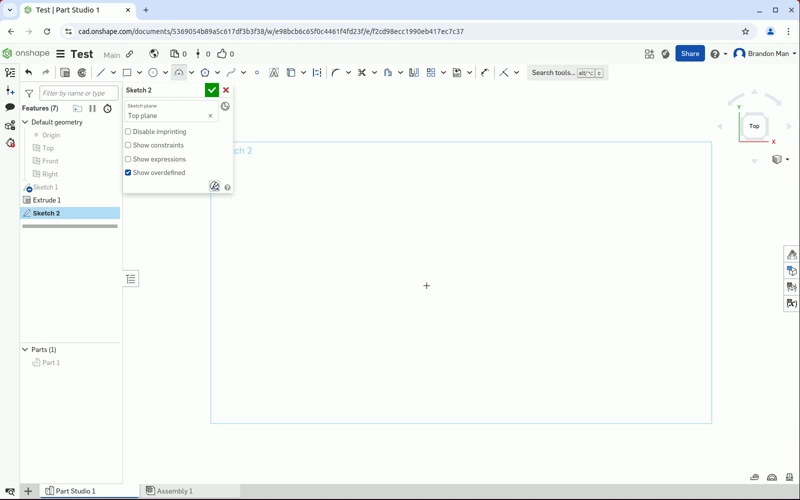
mouse_move(429, 287)
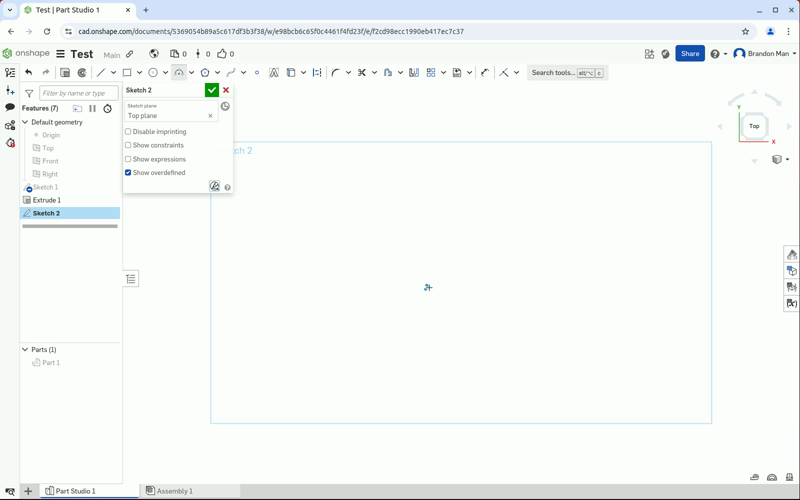
scroll(6)
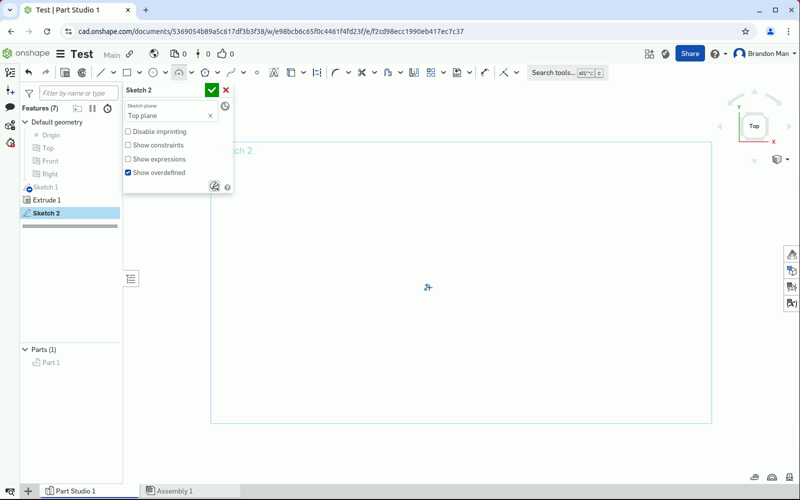
scroll(6)
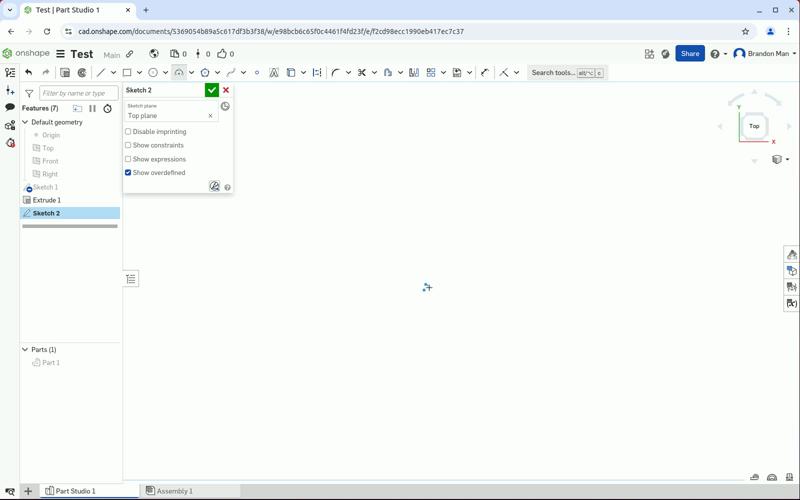
scroll(6)
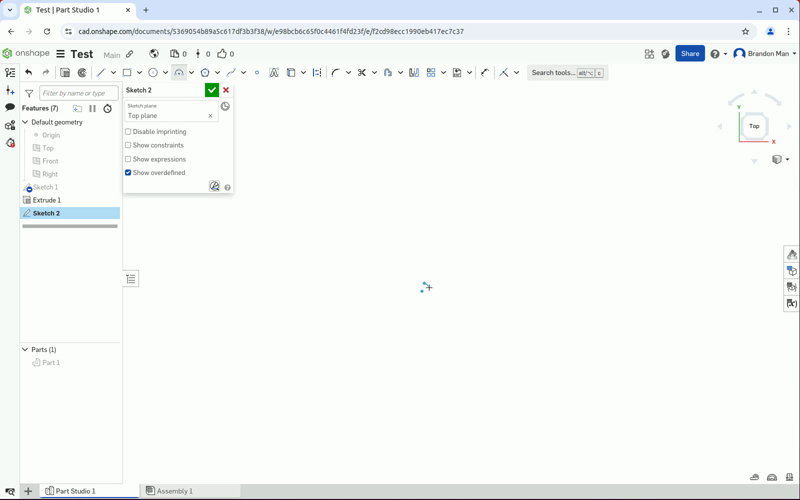
scroll(6)
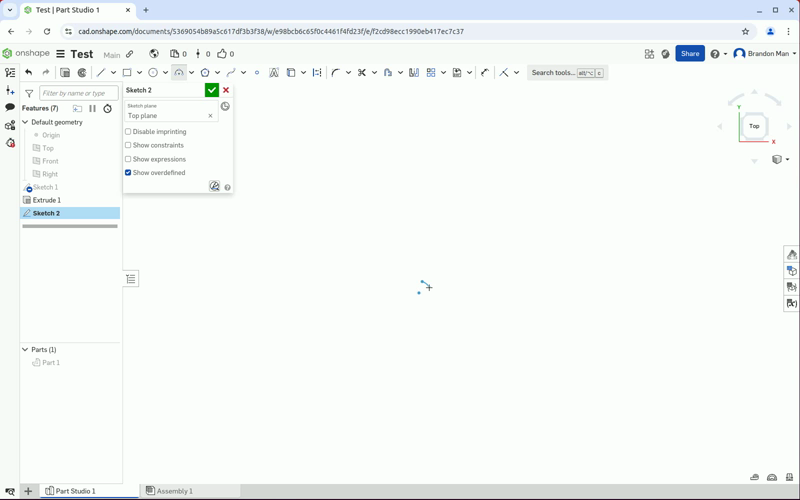
scroll(6)
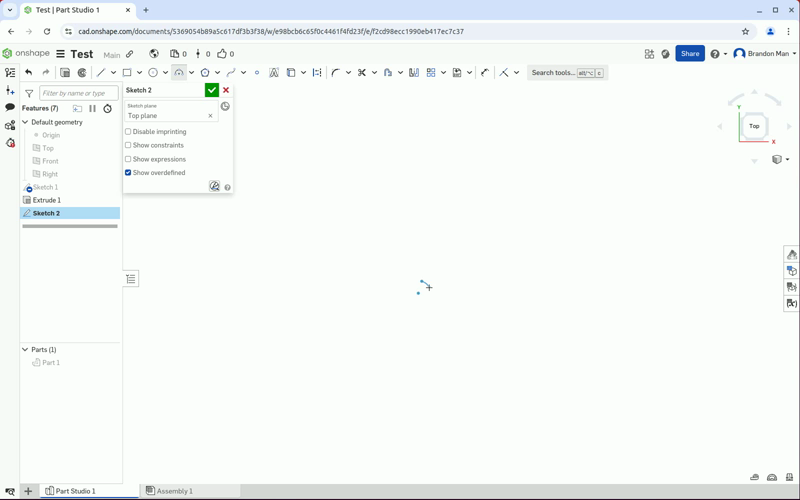
scroll(6)
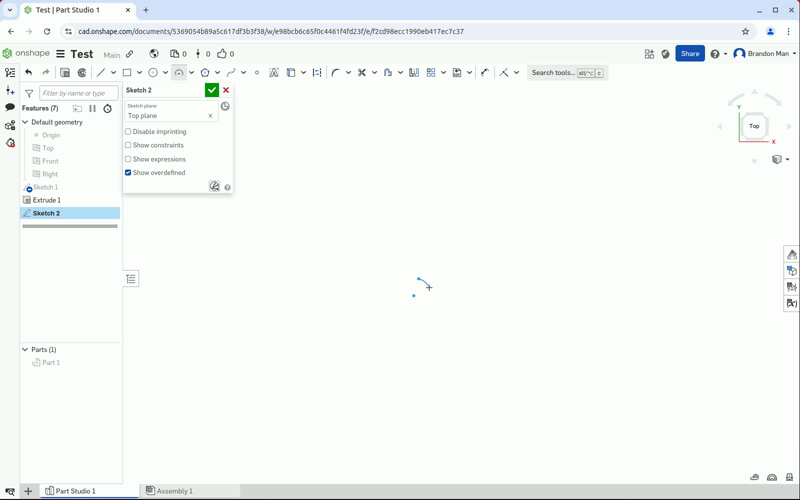
scroll(6)
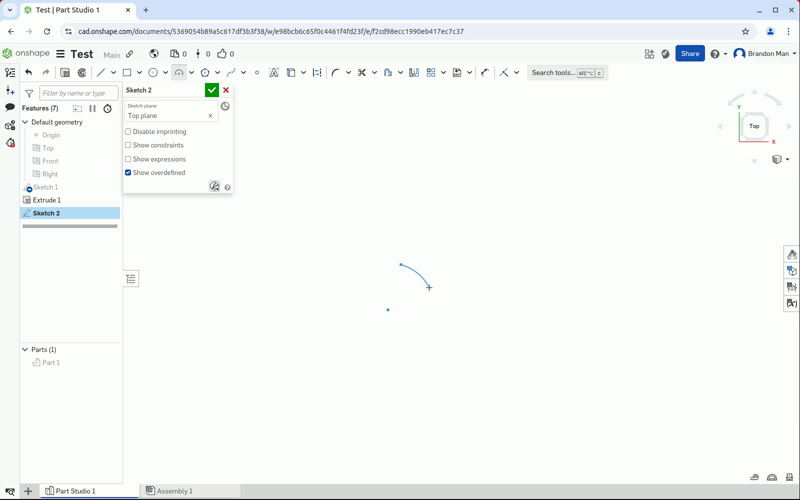
click(429, 287)
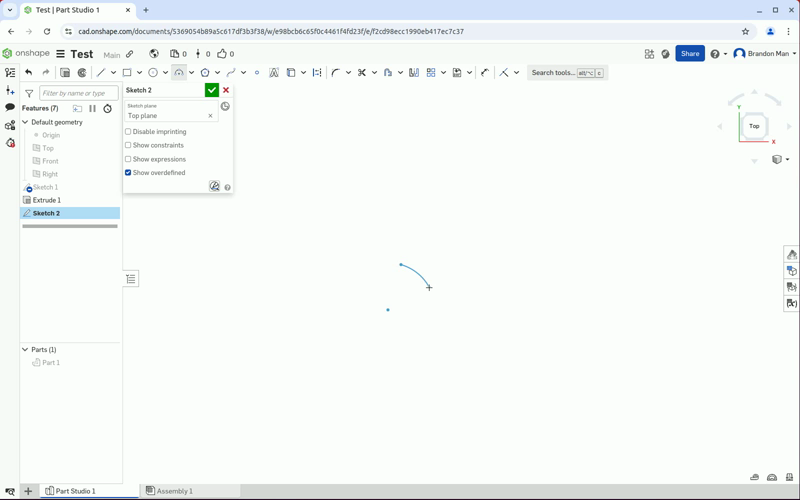
scroll(-6)
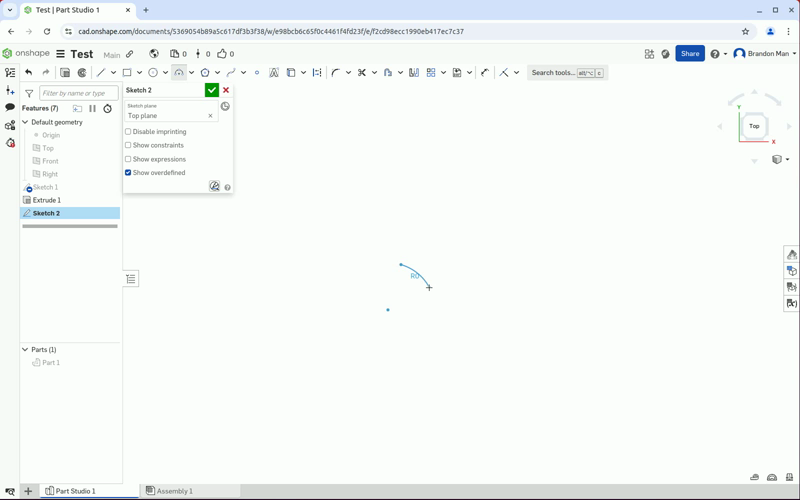
scroll(-6)
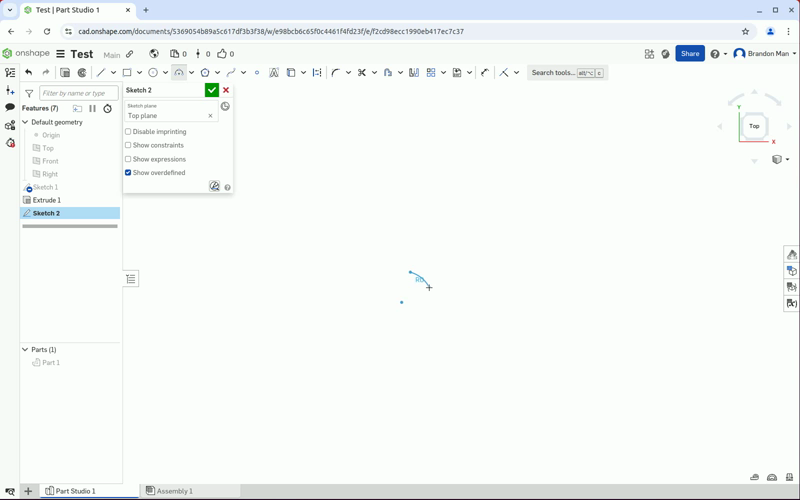
scroll(-6)
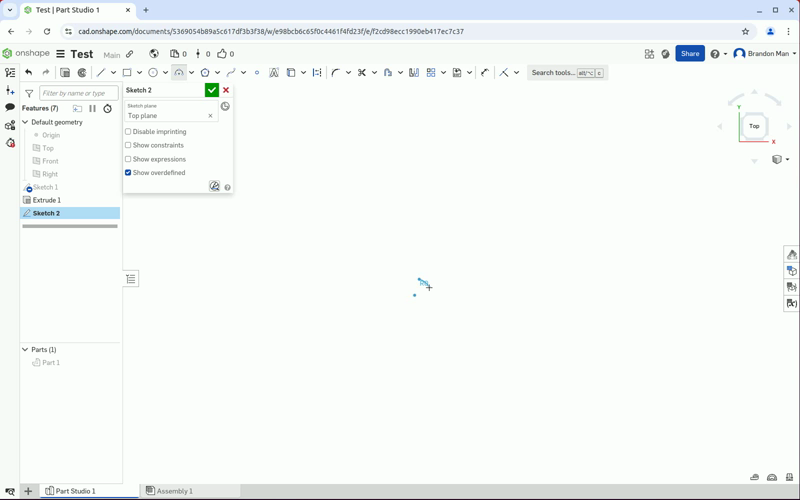
scroll(-6)
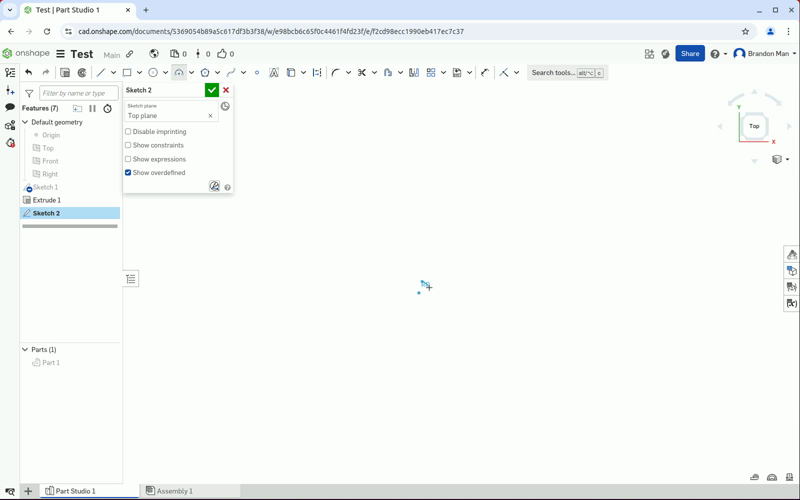
scroll(-6)
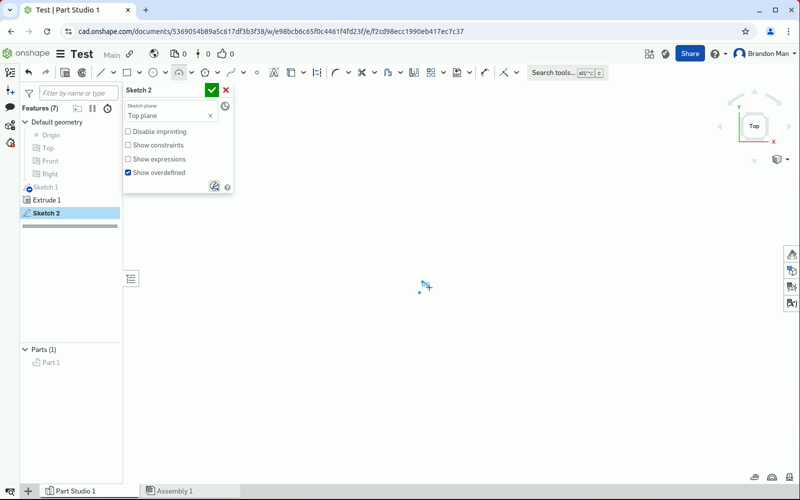
scroll(-6)
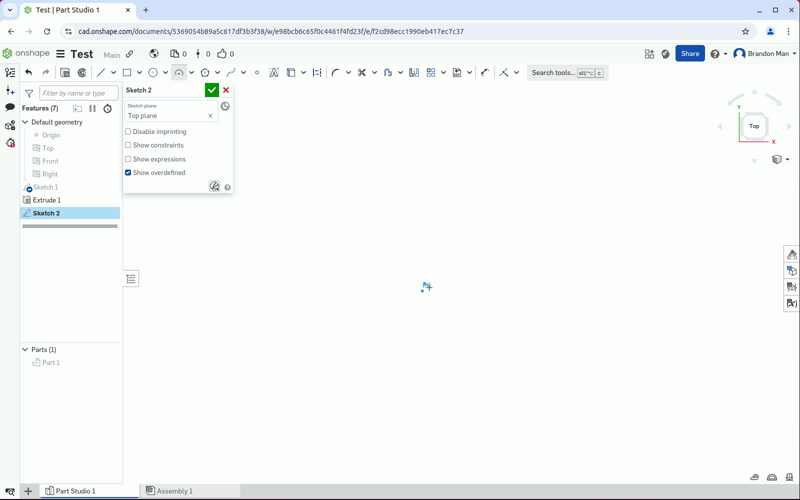
scroll(-6)
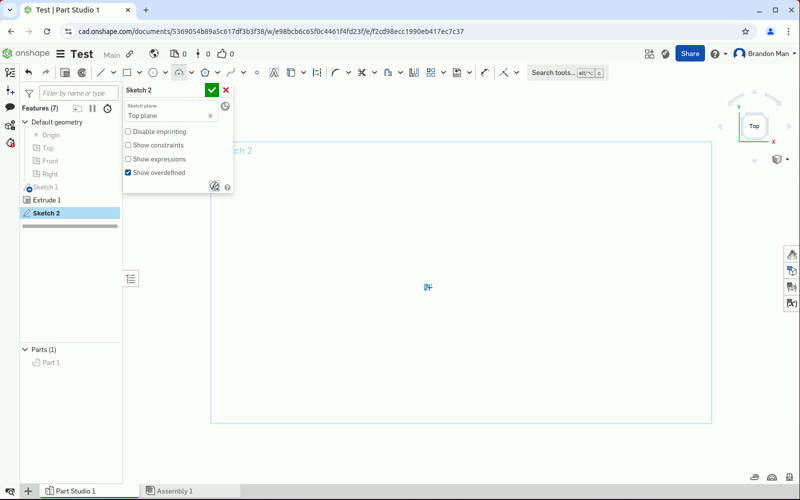
mouse_move(427, 286)
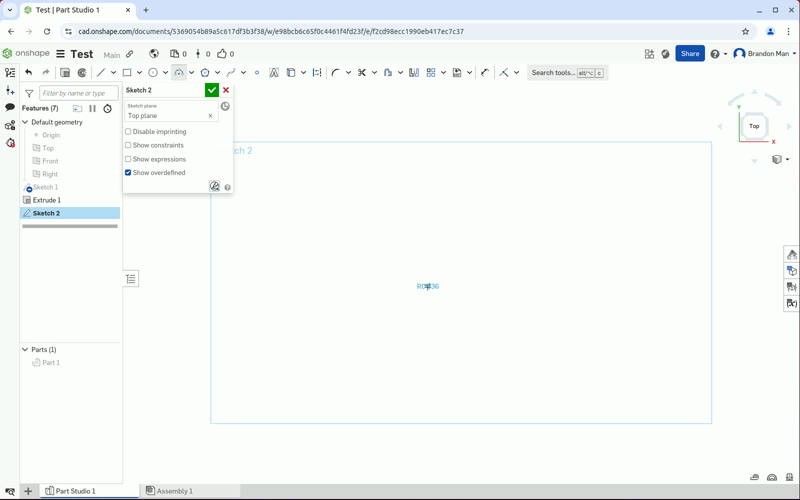
scroll(6)
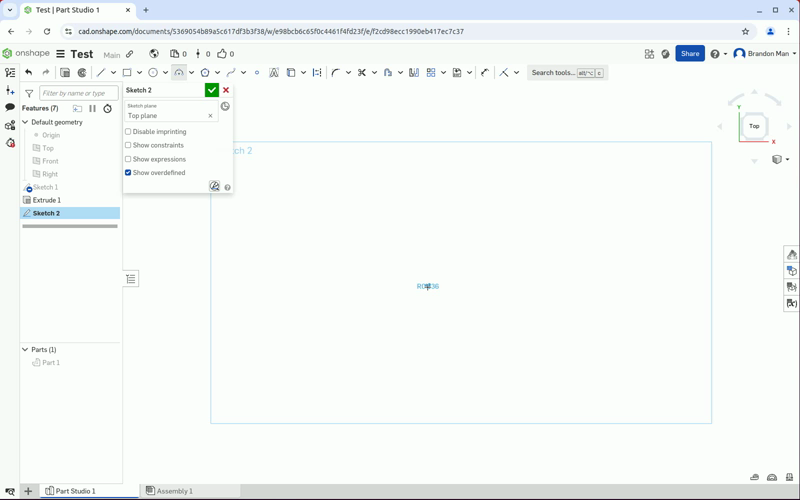
scroll(6)
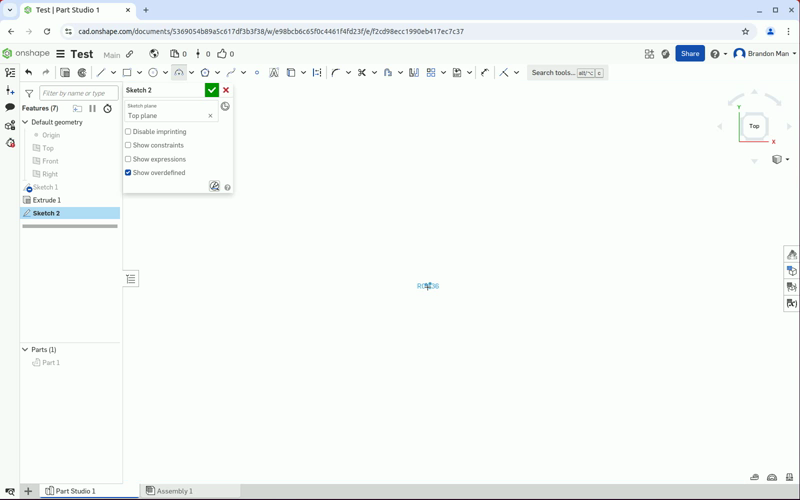
scroll(6)
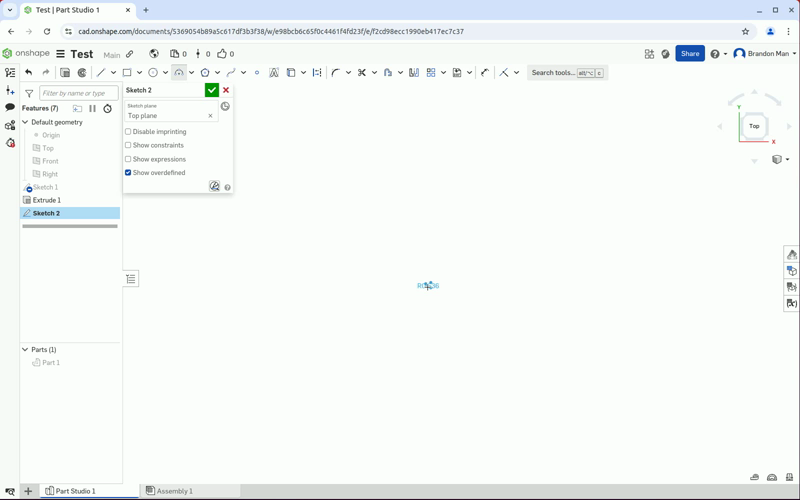
scroll(6)
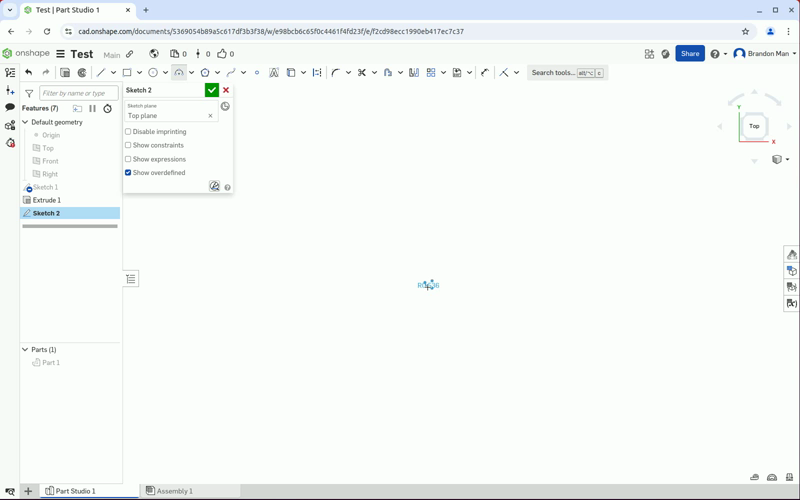
scroll(6)
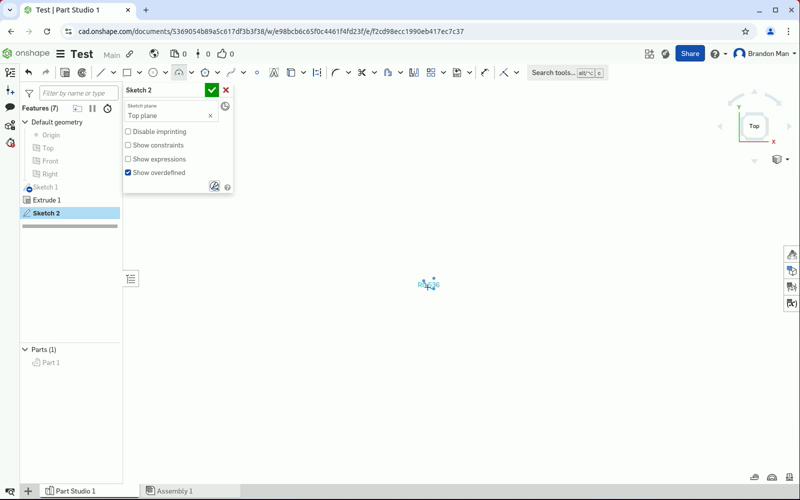
scroll(6)
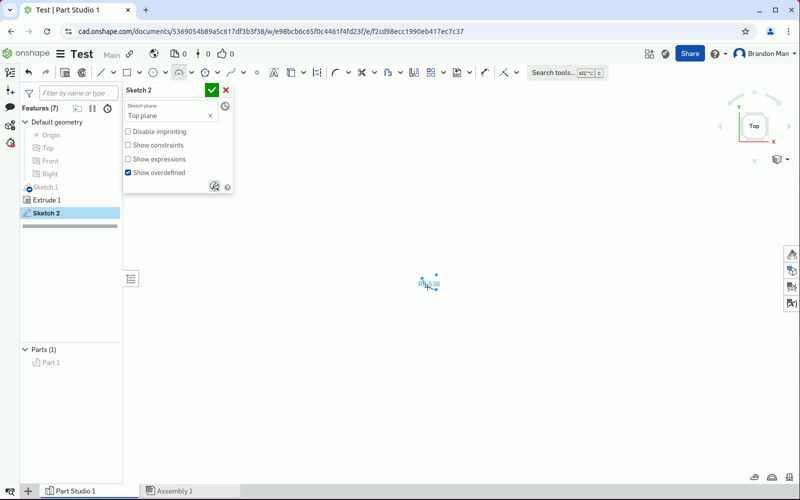
scroll(6)
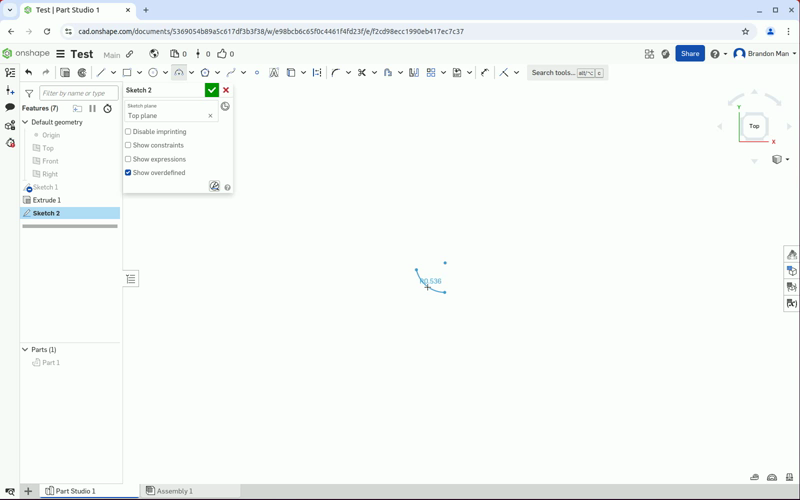
click(427, 286)
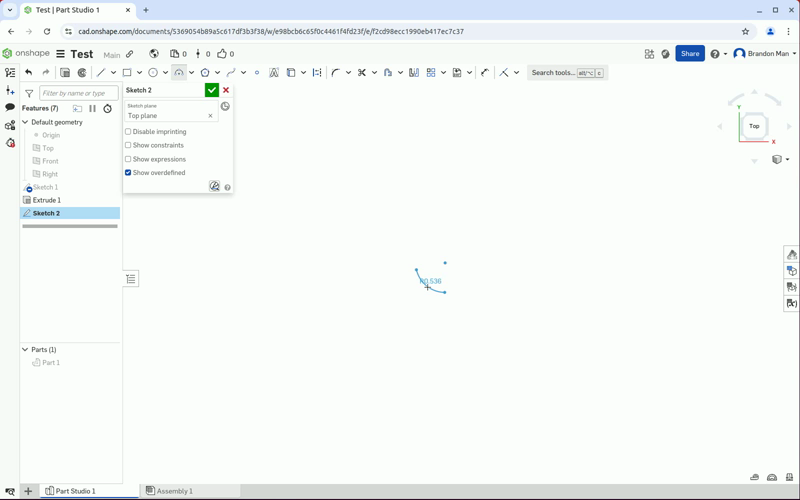
scroll(-6)
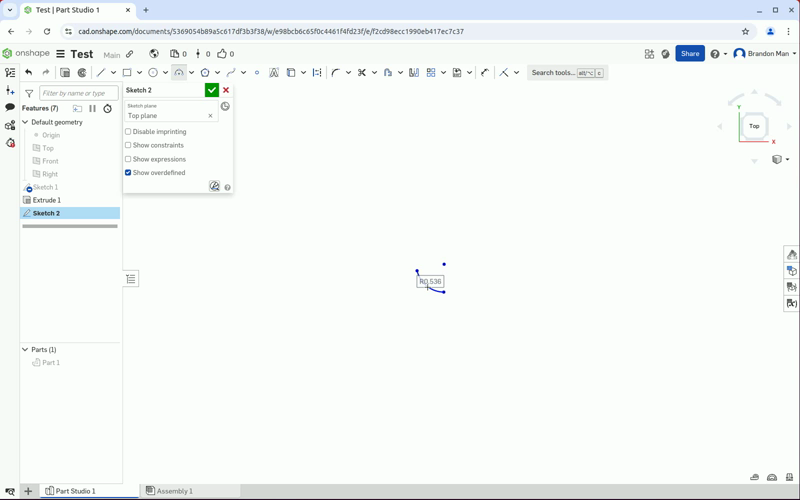
scroll(-6)
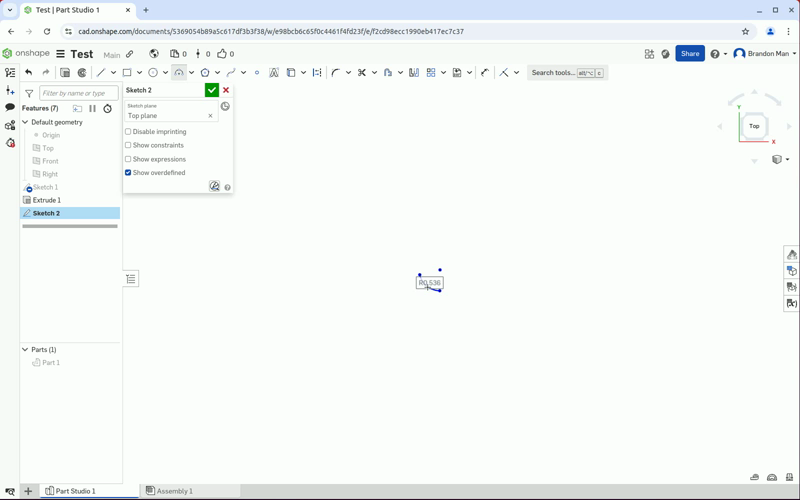
scroll(-6)
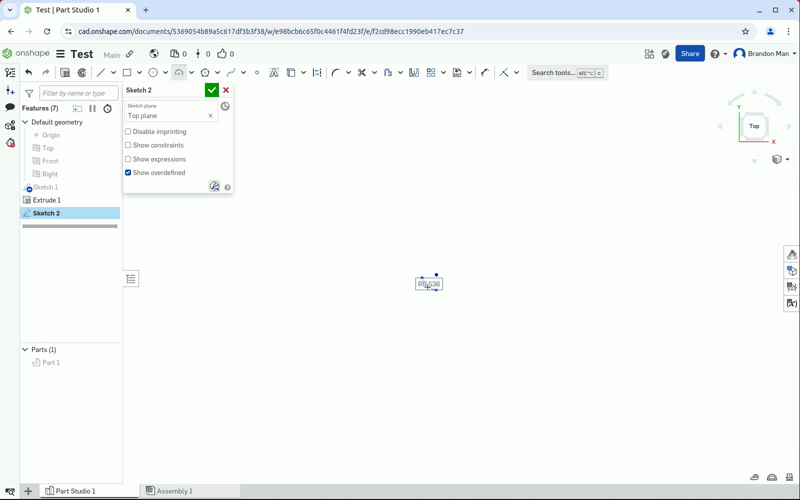
scroll(-6)
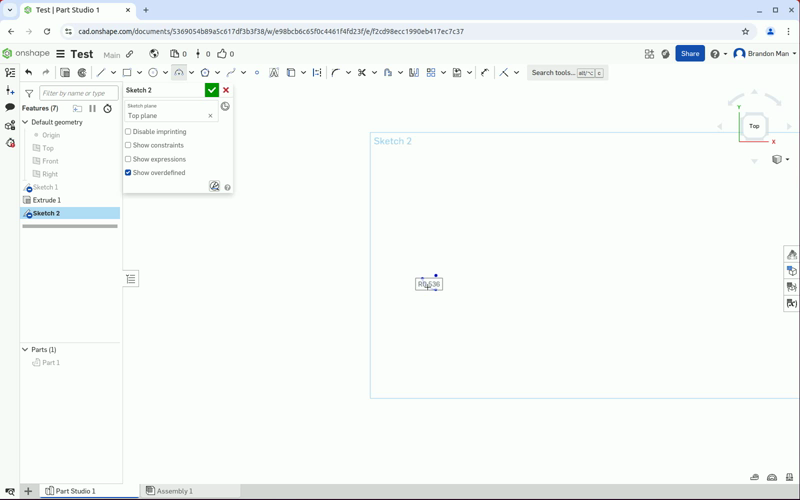
scroll(-6)
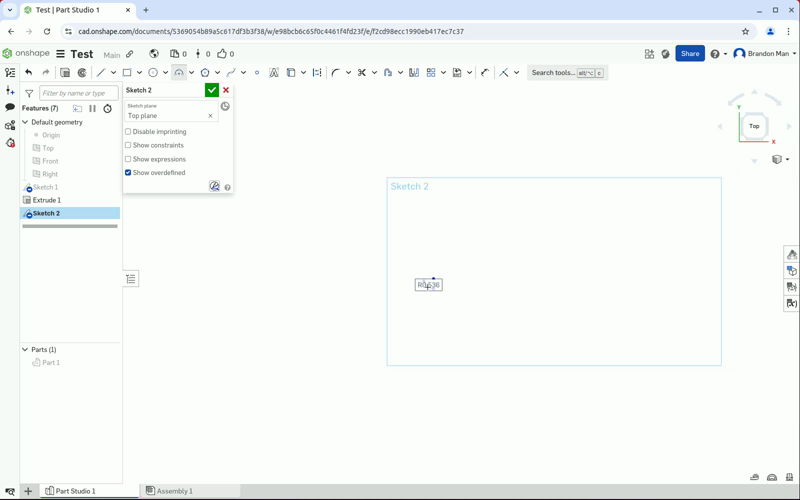
scroll(-6)
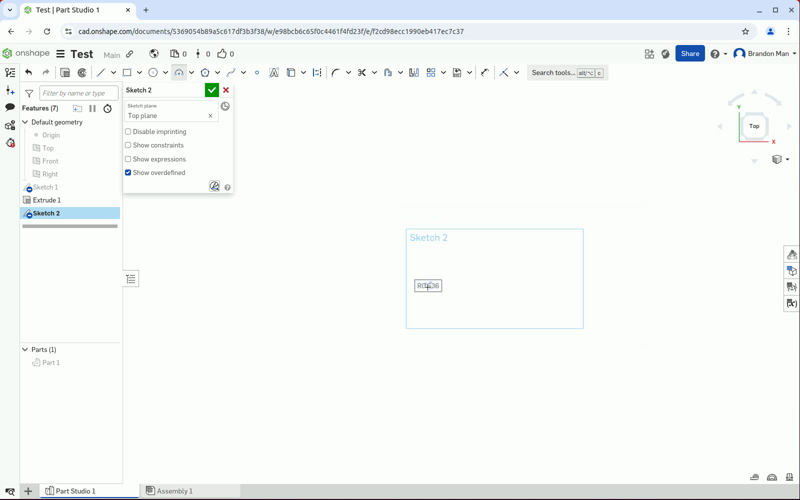
scroll(-6)
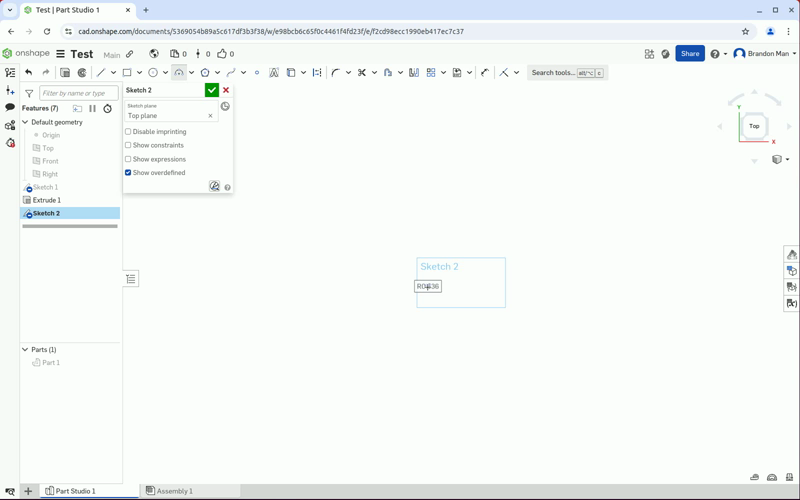
key_up(shift)
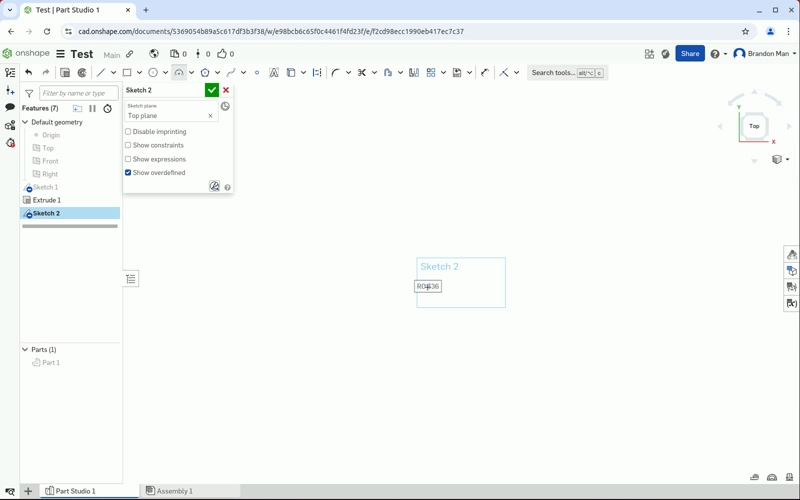
key(esc)
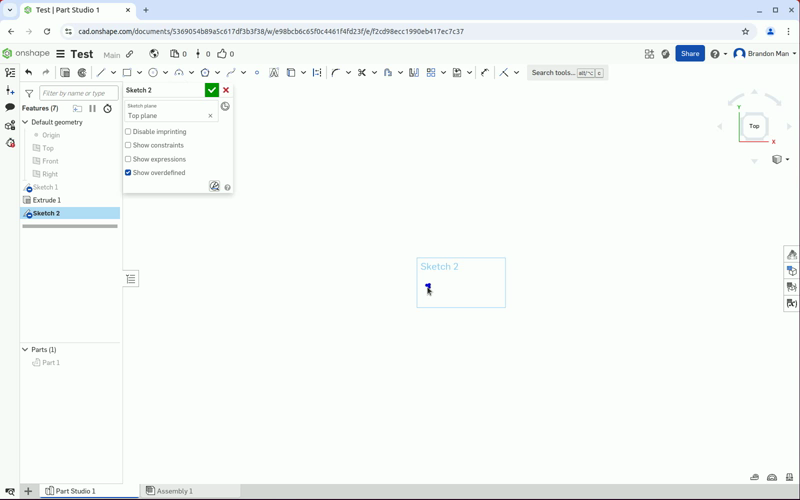
key(l)
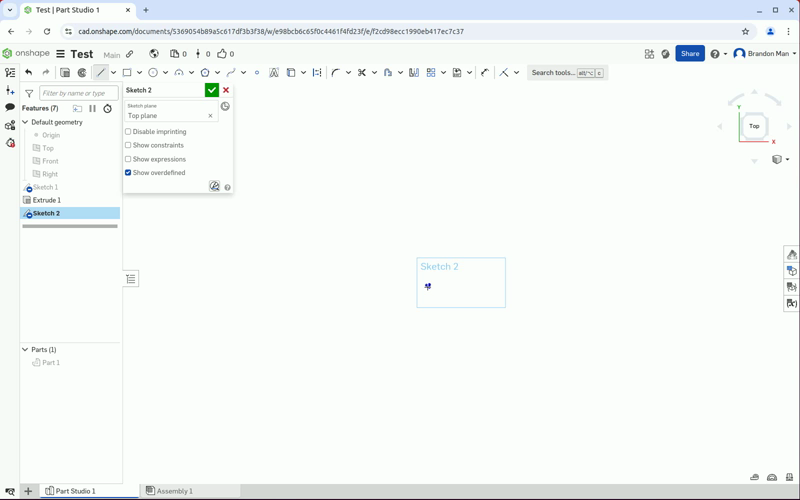
mouse_move(429, 287)
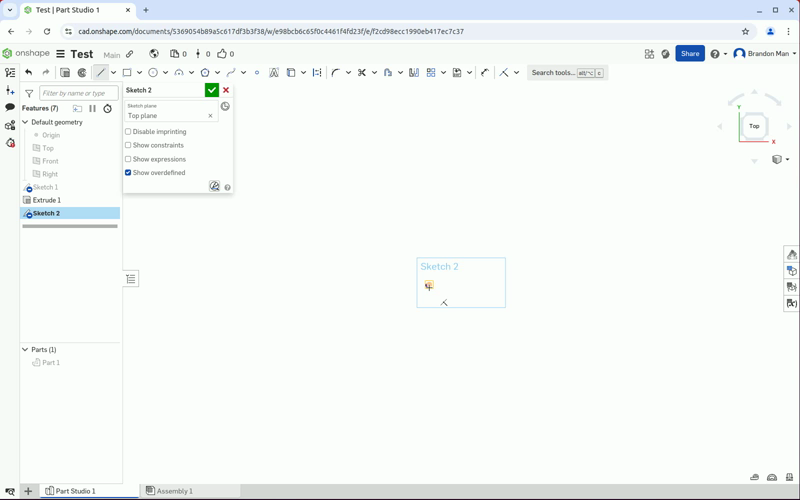
scroll(6)
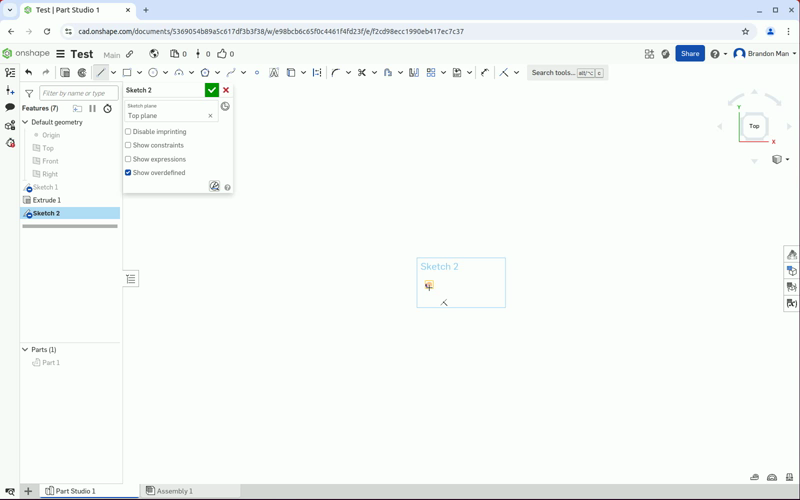
scroll(6)
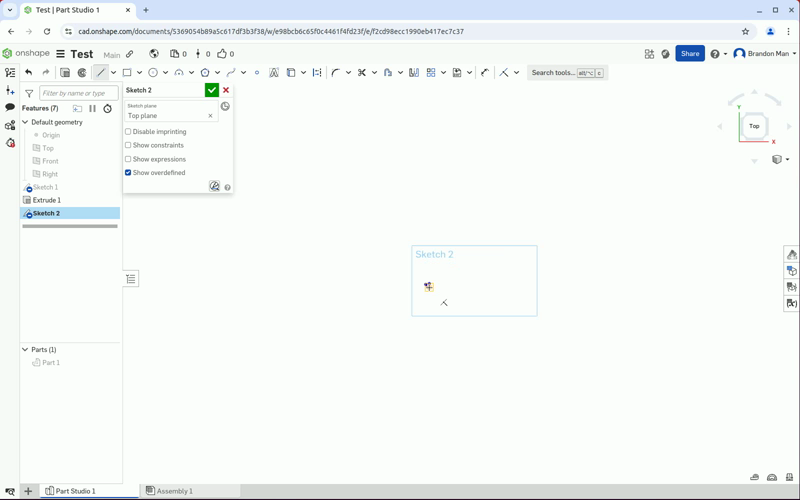
scroll(6)
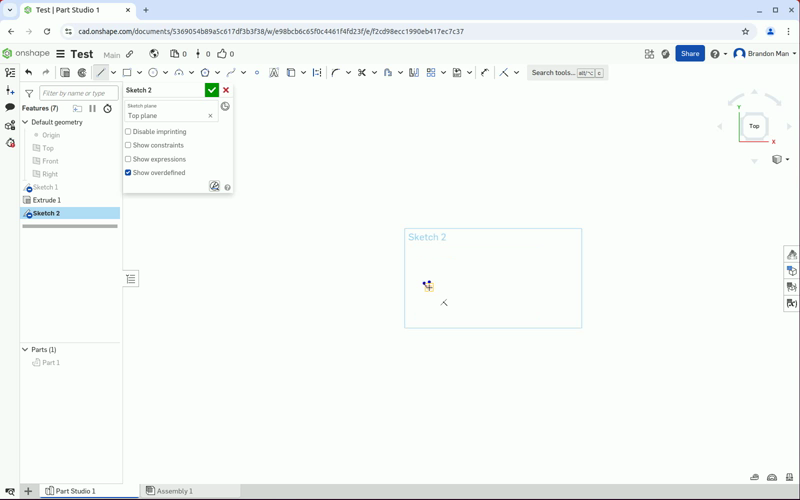
scroll(6)
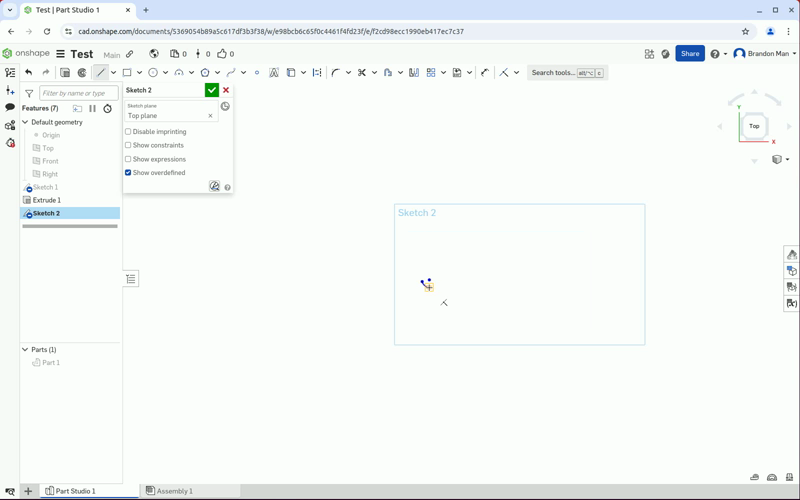
scroll(6)
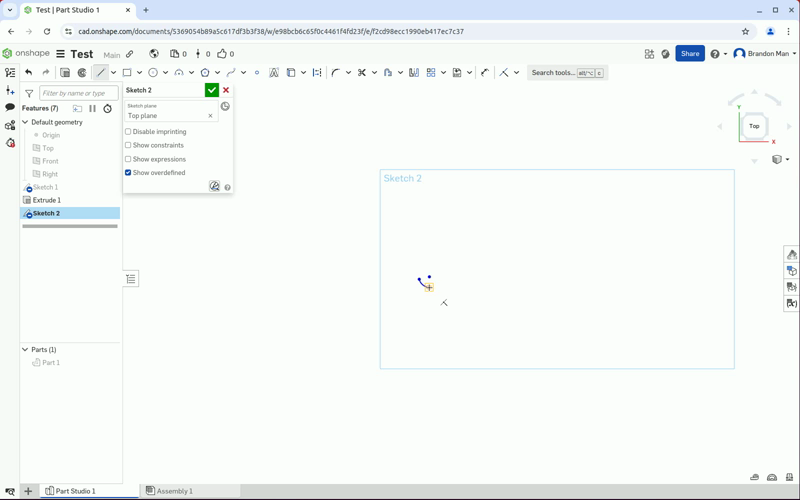
scroll(6)
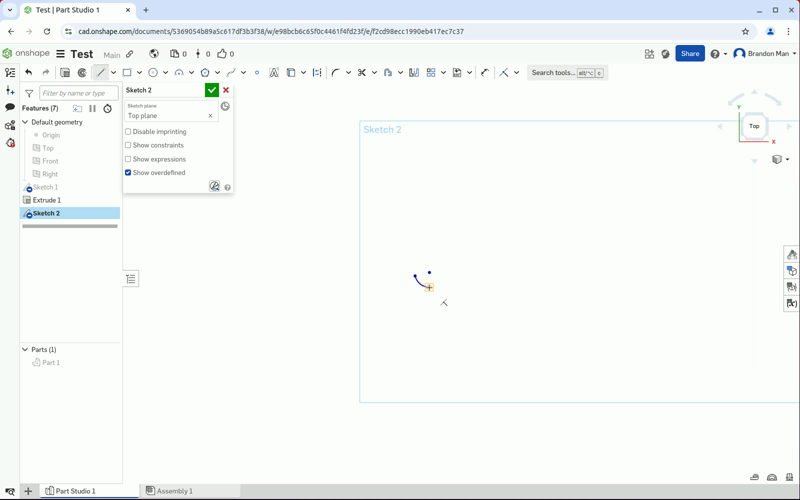
scroll(6)
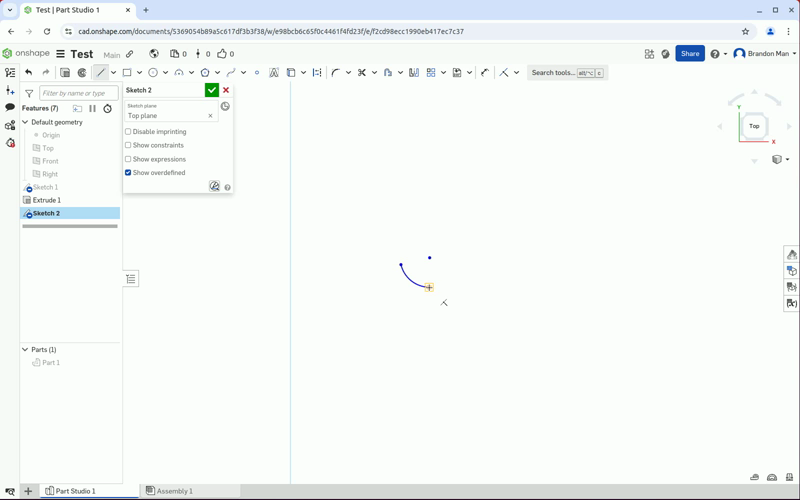
click(429, 287)
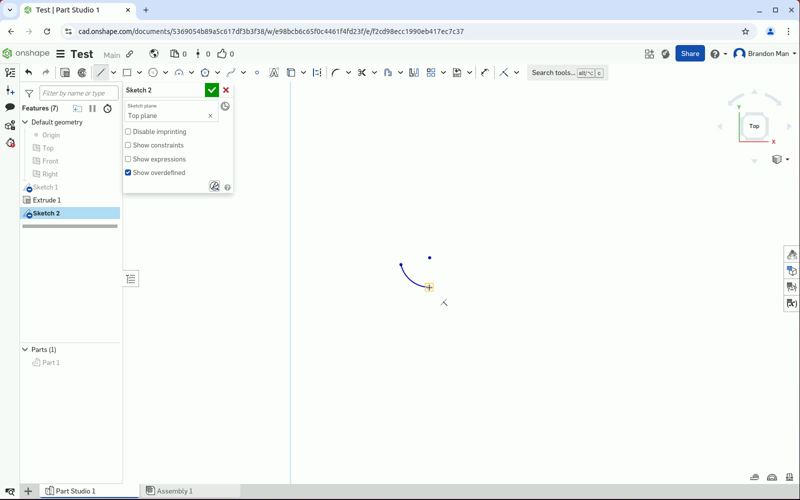
scroll(-6)
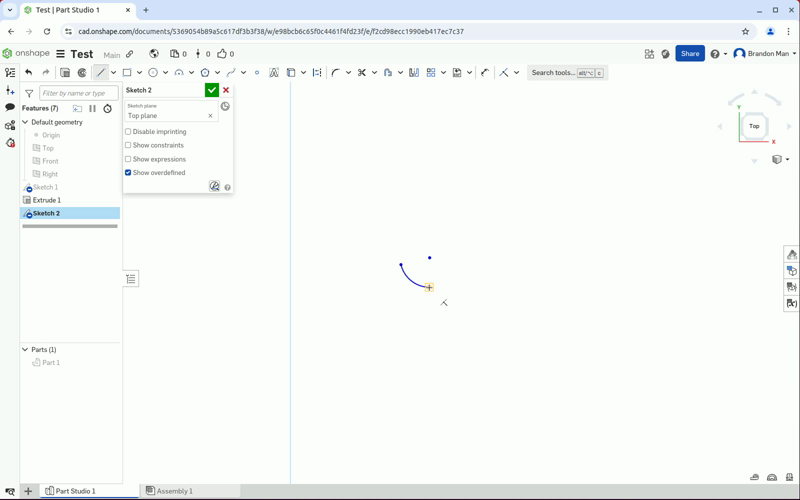
scroll(-6)
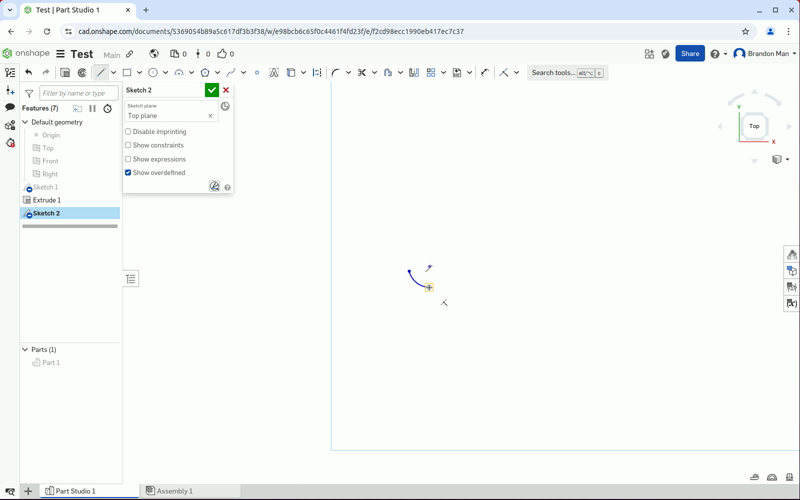
scroll(-6)
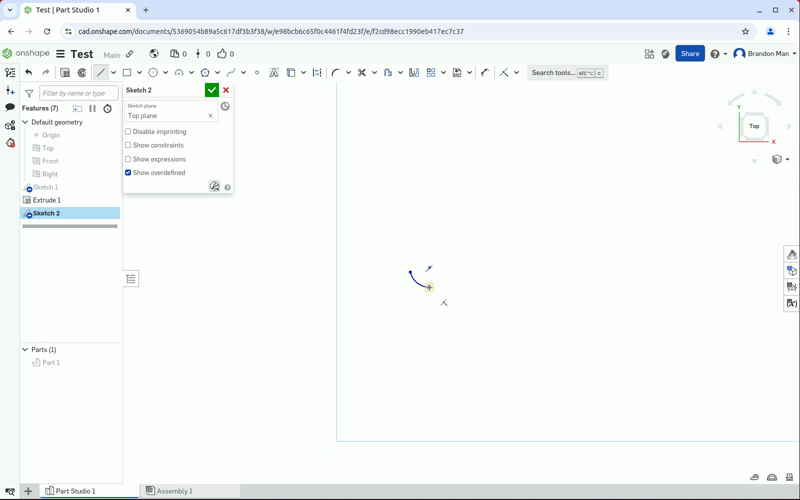
scroll(-6)
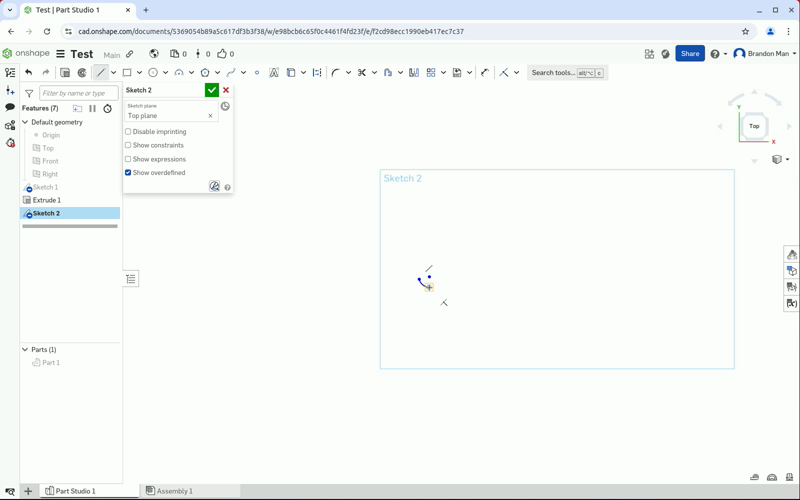
scroll(-6)
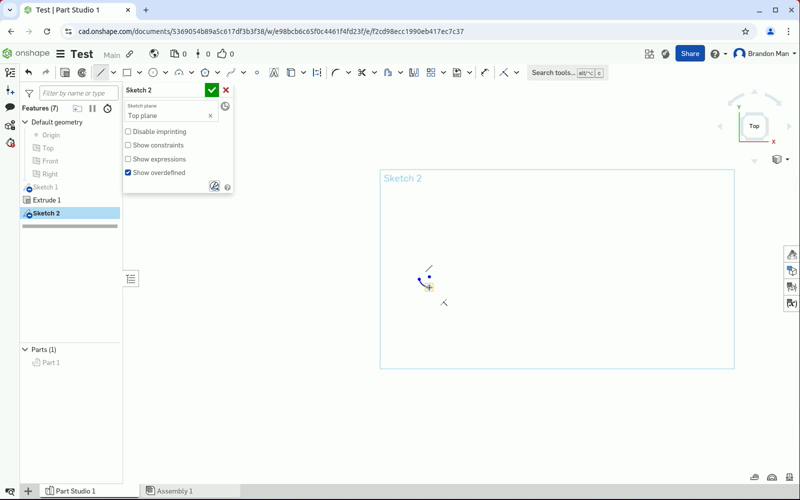
scroll(-6)
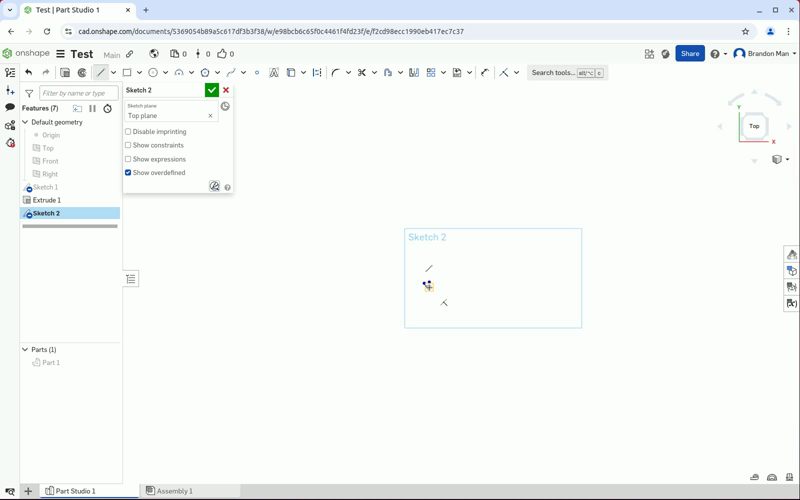
scroll(-6)
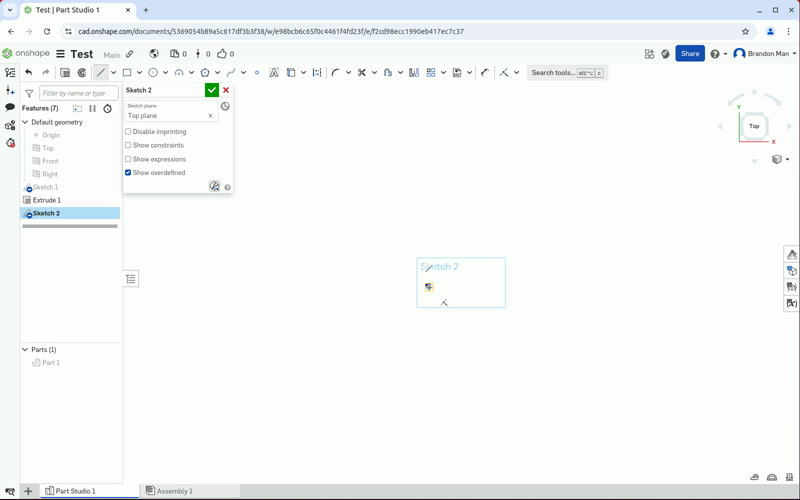
key_down(shift)
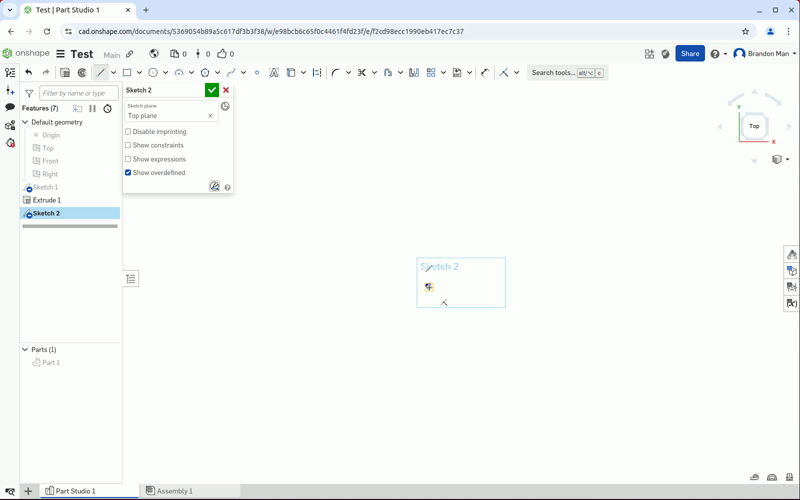
mouse_move(492, 287)
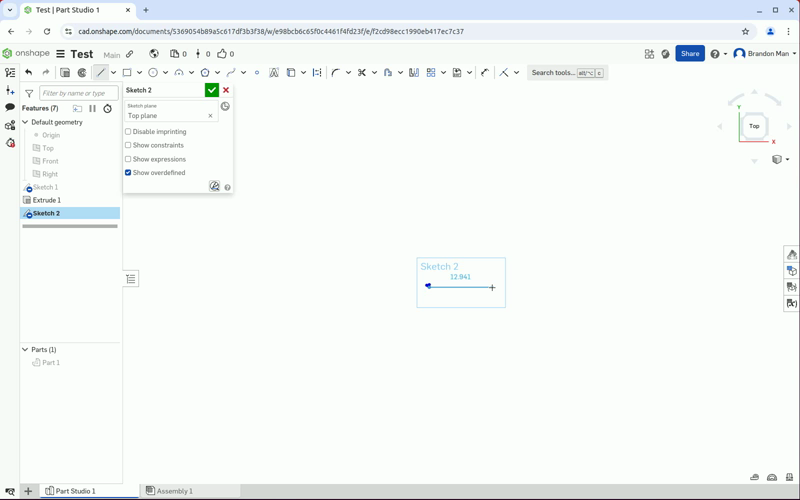
click(492, 287)
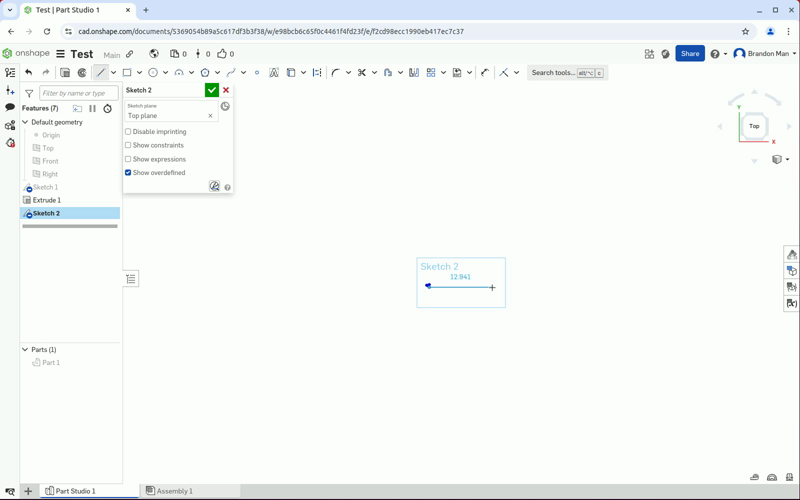
key_up(shift)
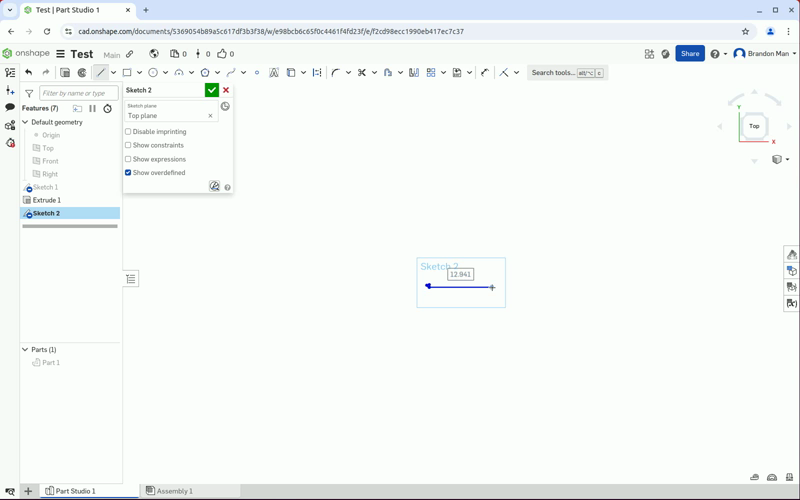
key(esc)
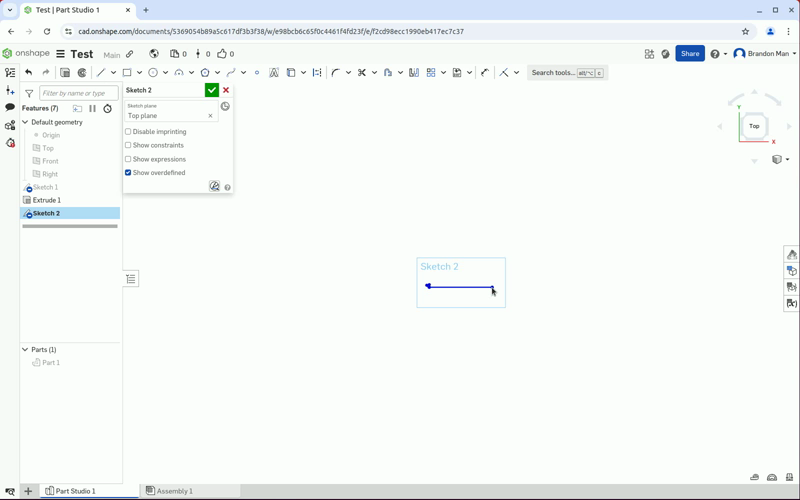
key(a)
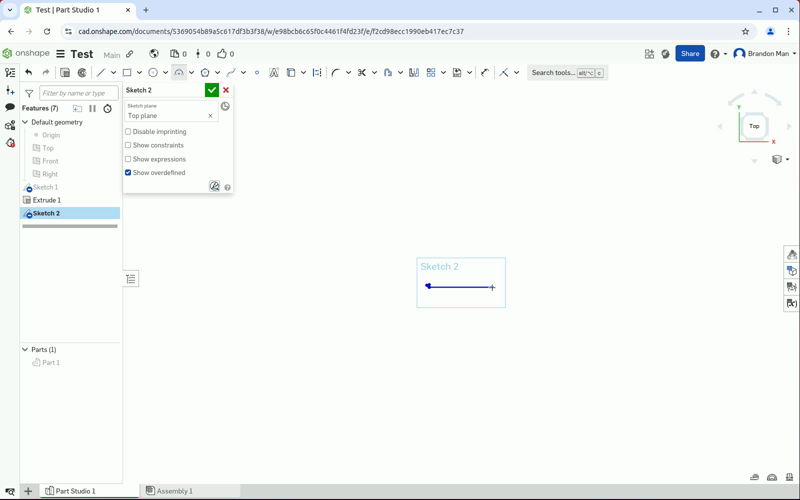
mouse_move(492, 287)
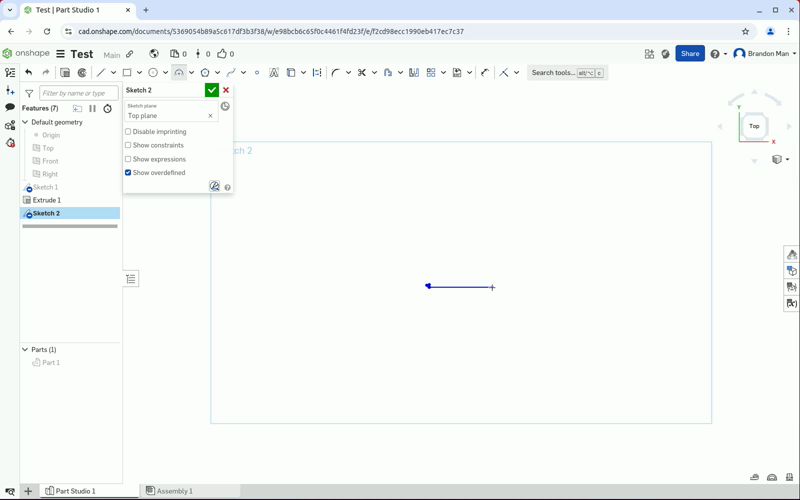
click(492, 287)
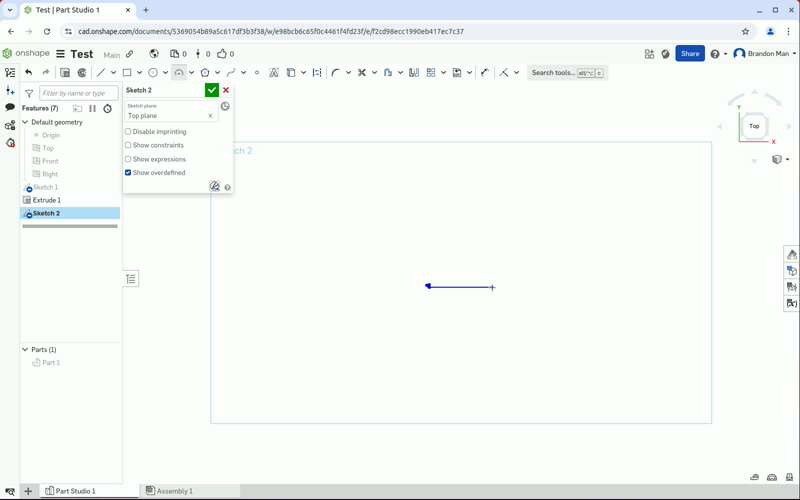
key_down(shift)
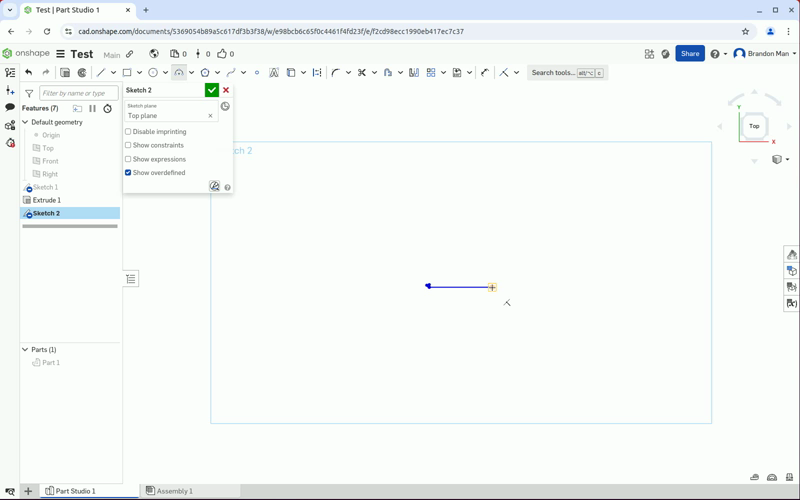
mouse_move(494, 285)
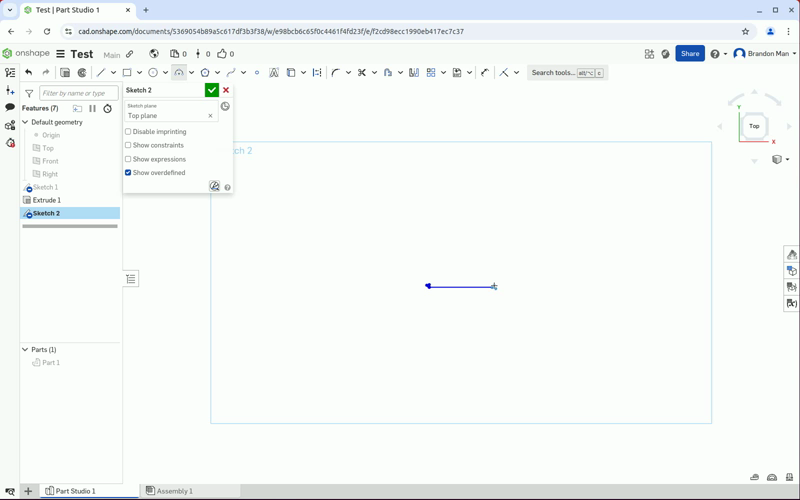
scroll(6)
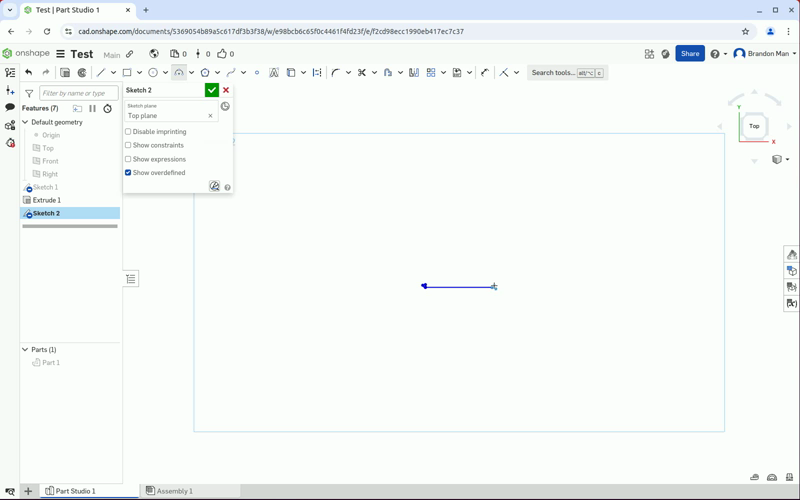
scroll(6)
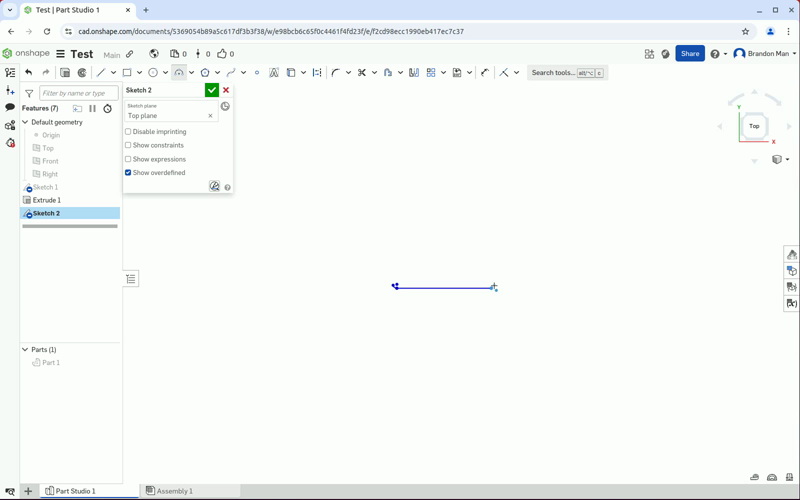
scroll(6)
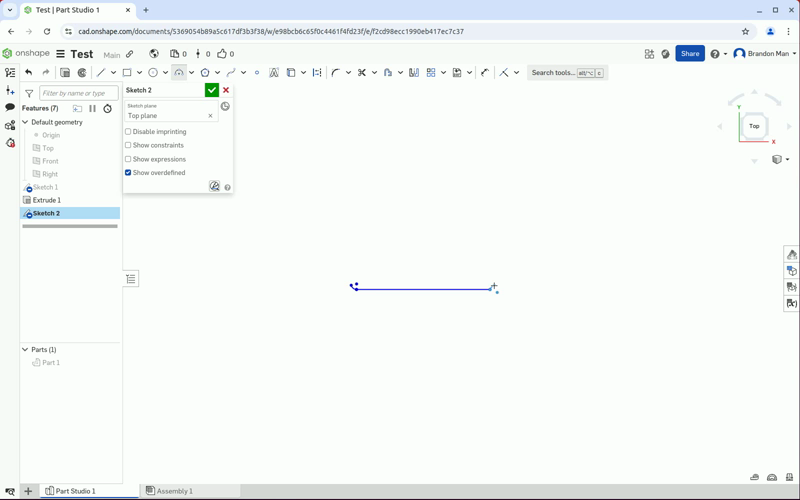
scroll(6)
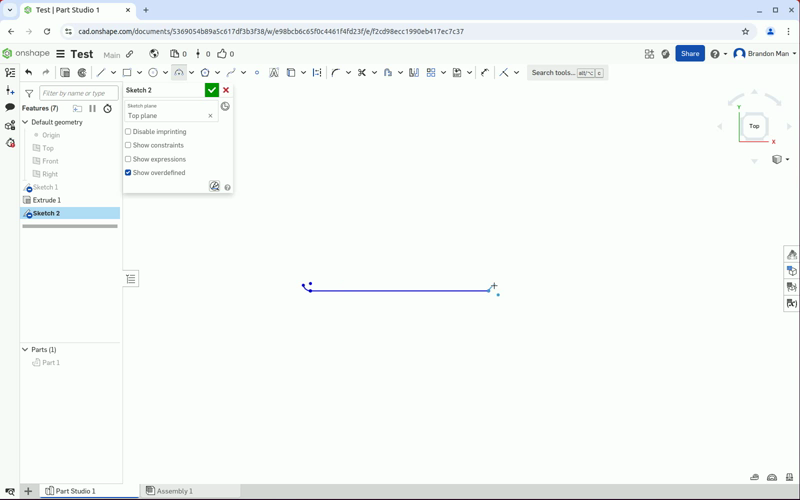
scroll(6)
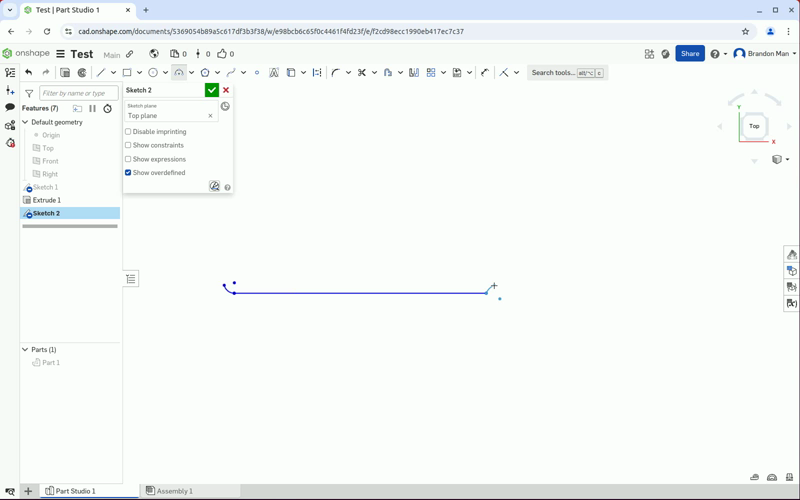
scroll(6)
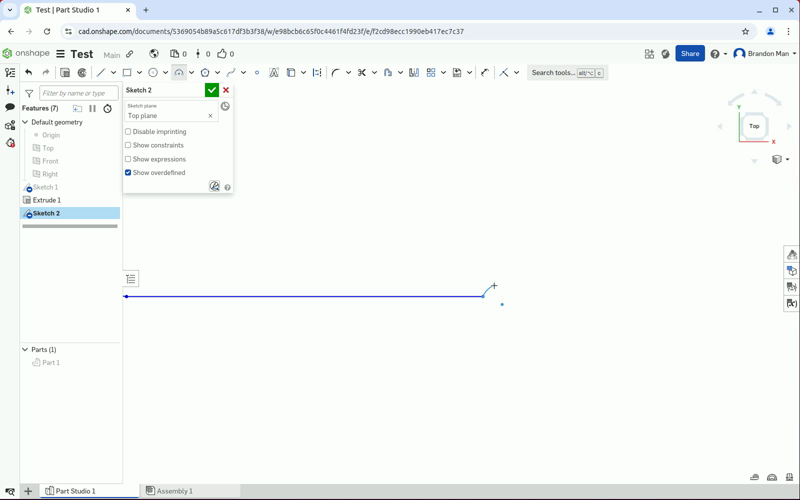
scroll(6)
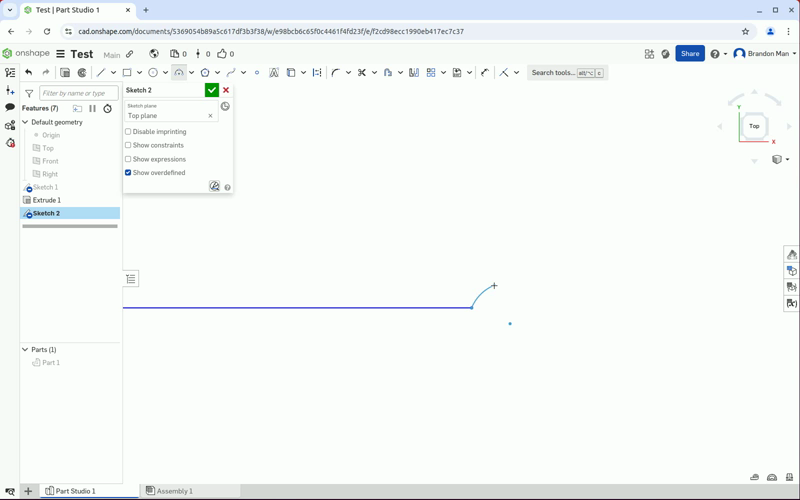
click(494, 285)
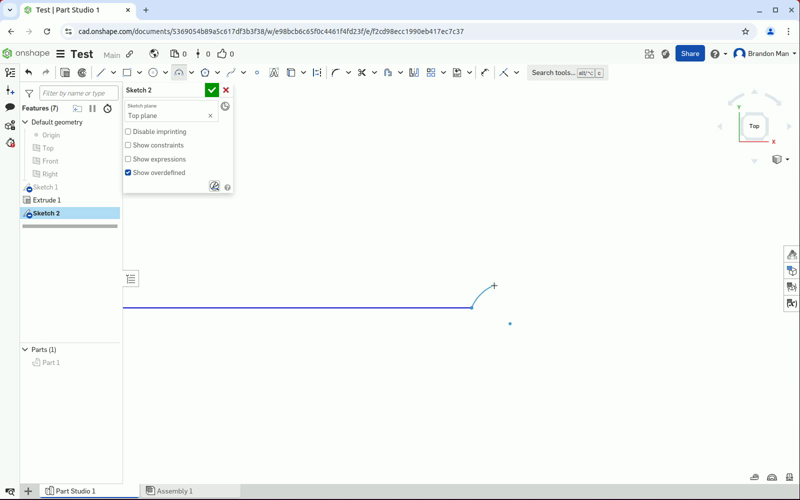
scroll(-6)
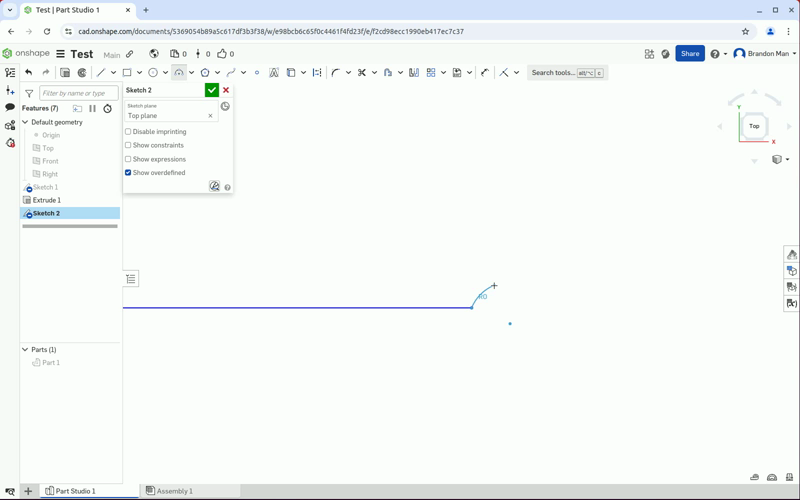
scroll(-6)
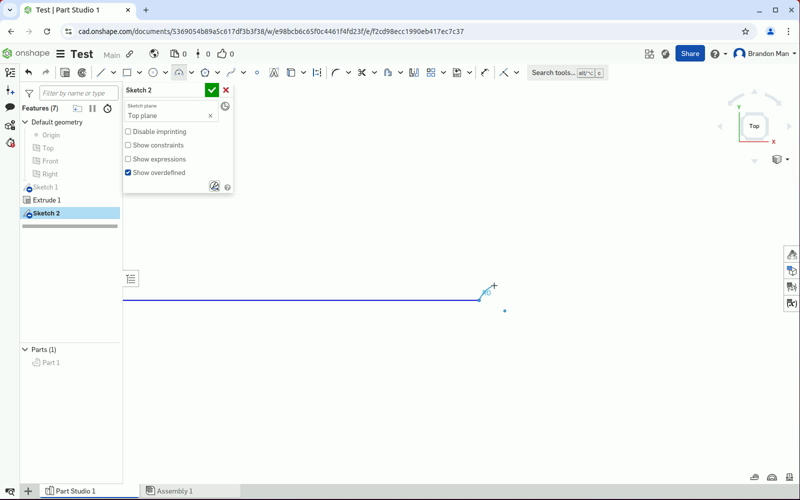
scroll(-6)
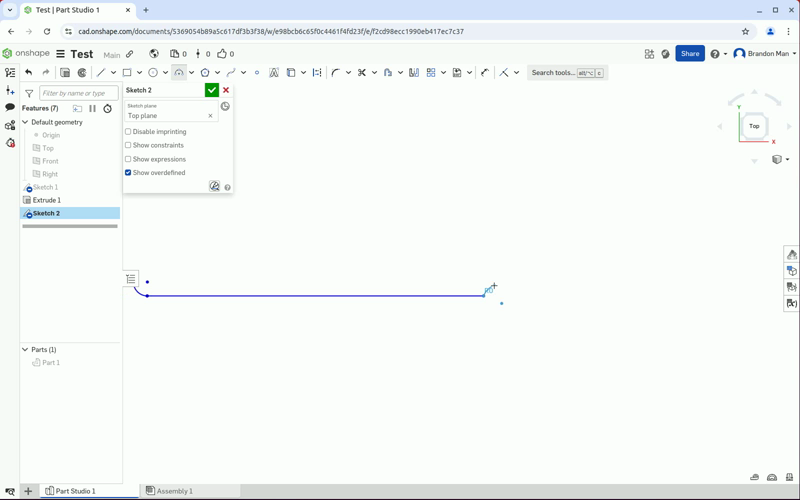
scroll(-6)
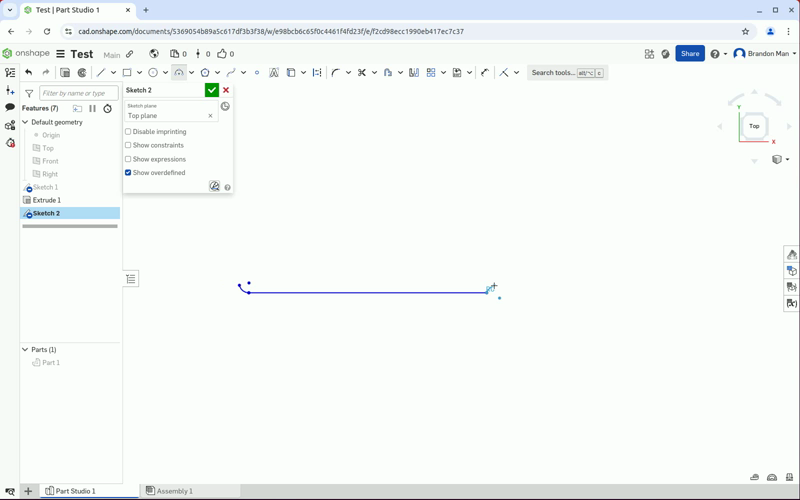
scroll(-6)
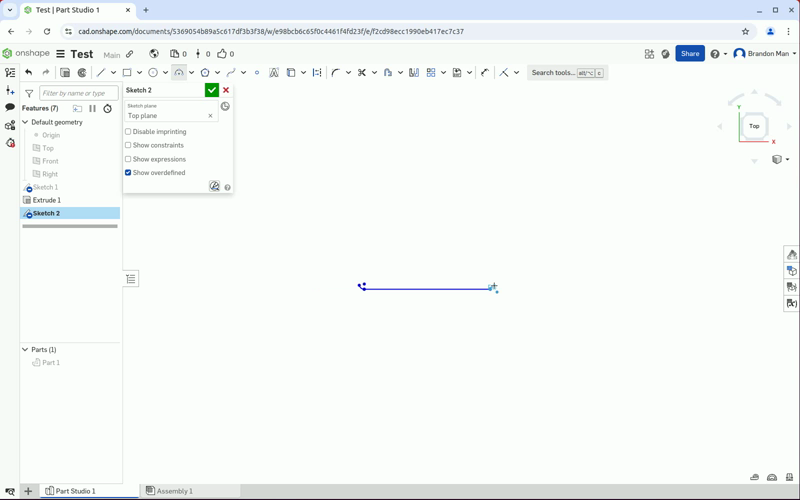
scroll(-6)
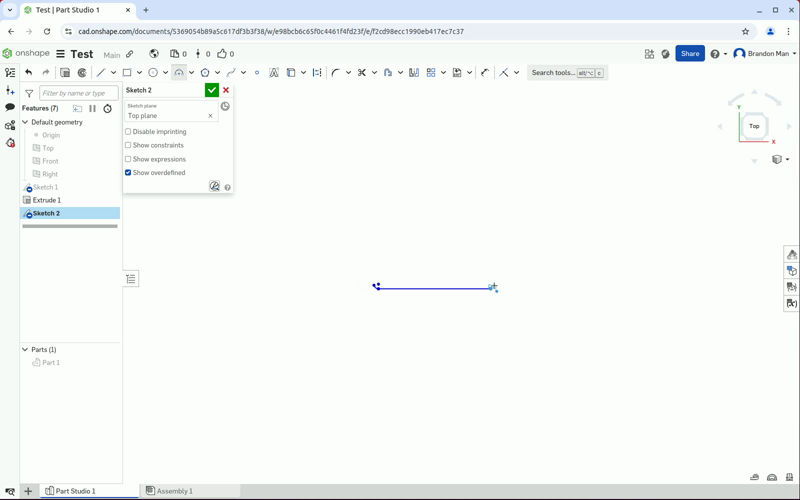
scroll(-6)
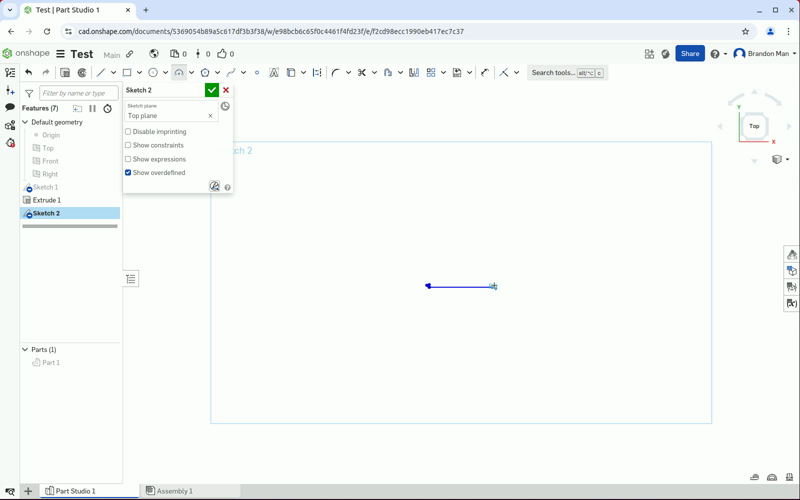
mouse_move(493, 286)
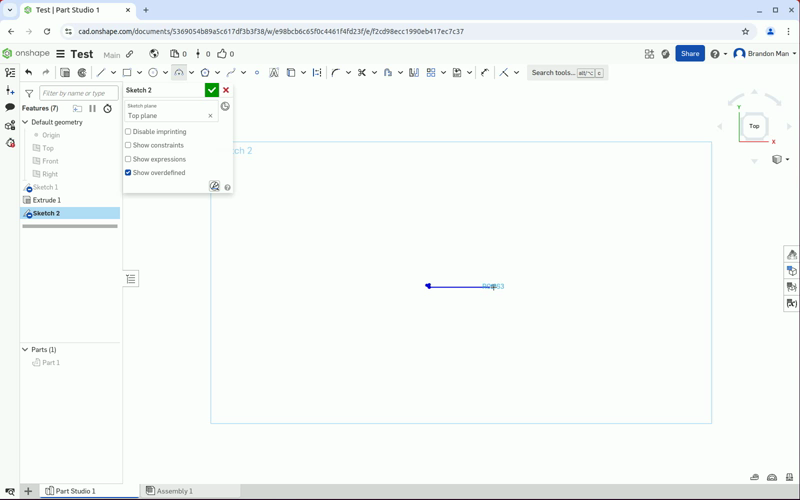
scroll(6)
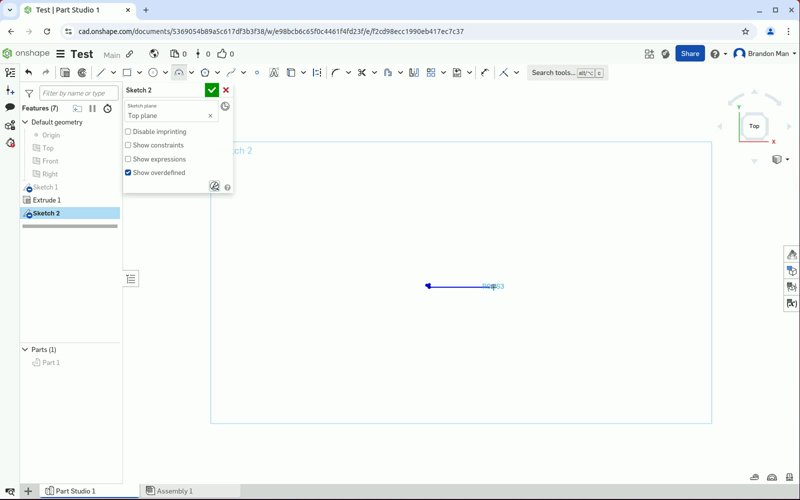
scroll(6)
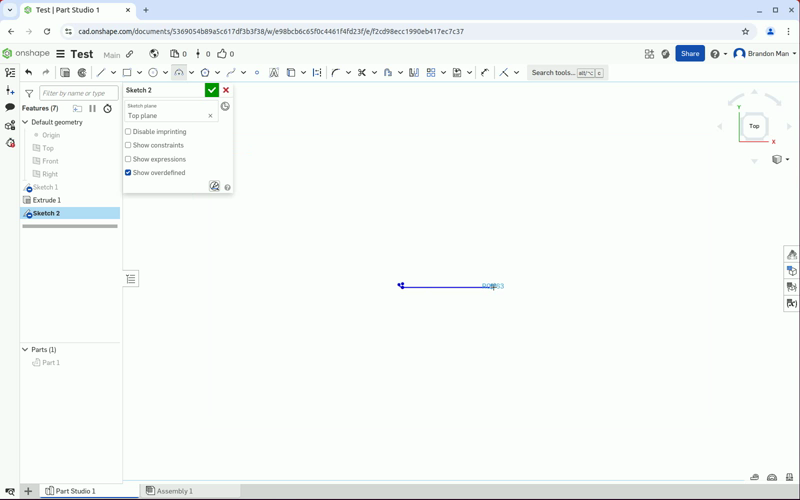
scroll(6)
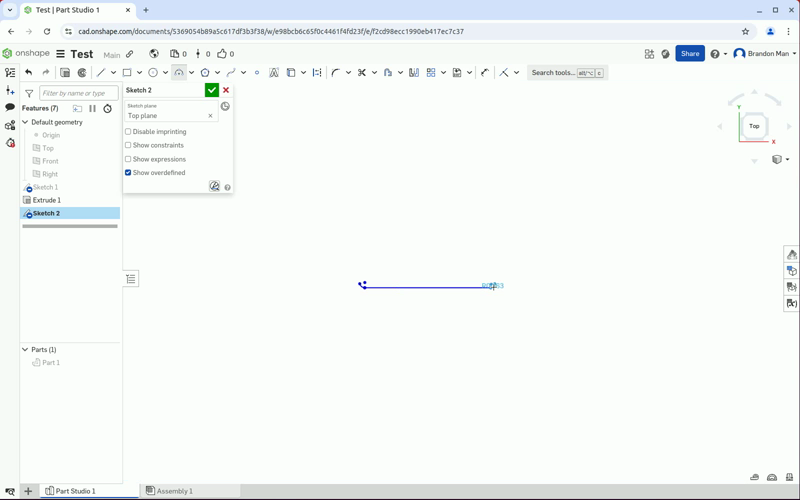
scroll(6)
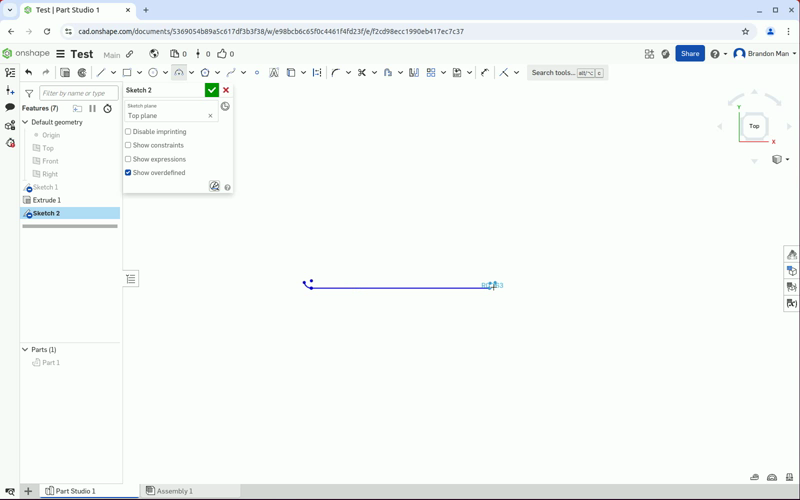
scroll(6)
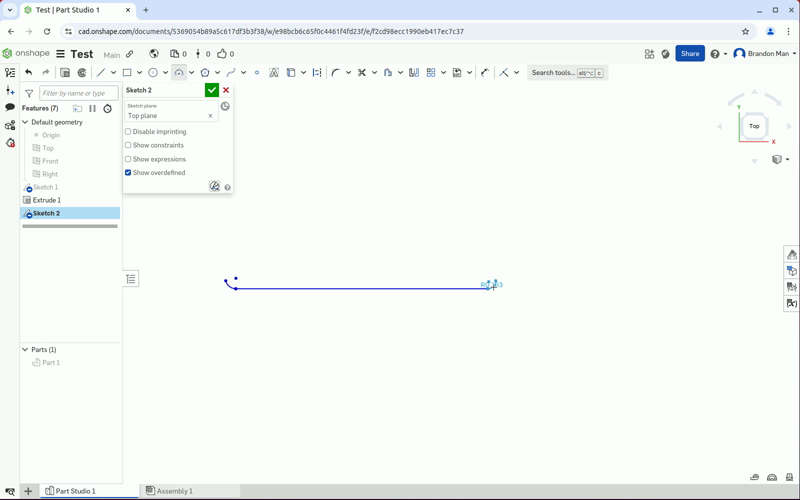
scroll(6)
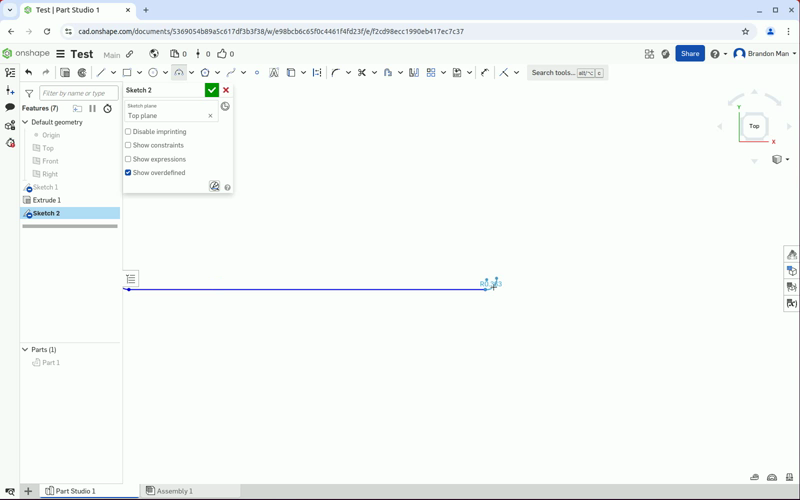
scroll(6)
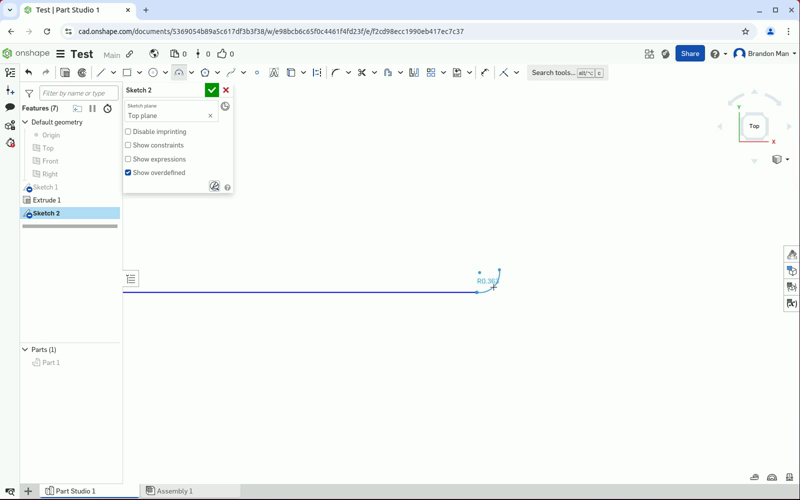
click(493, 286)
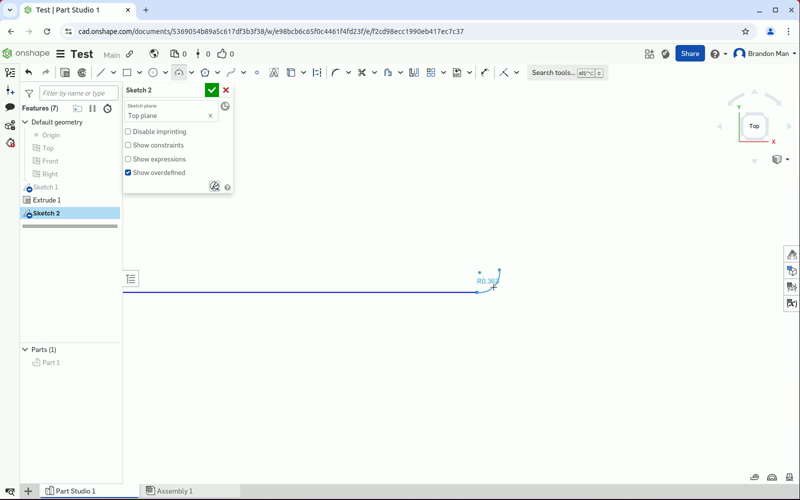
scroll(-6)
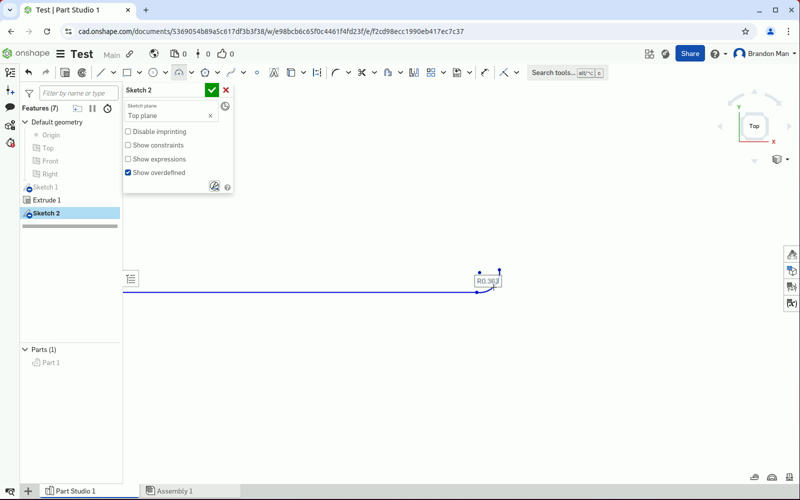
scroll(-6)
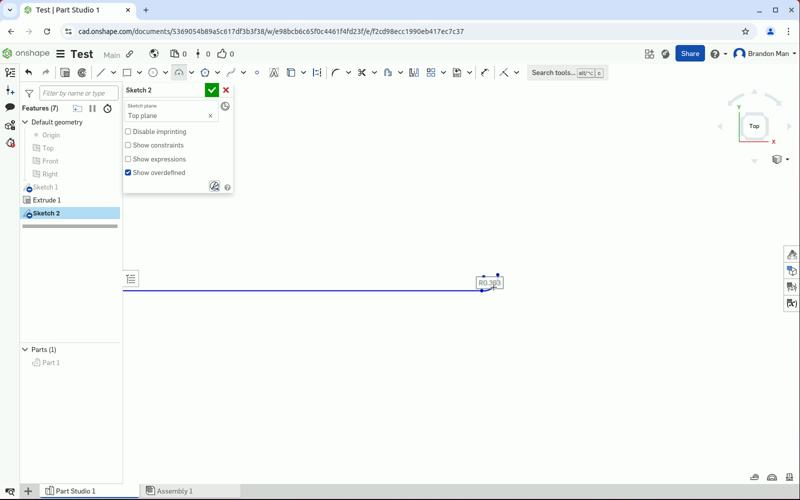
scroll(-6)
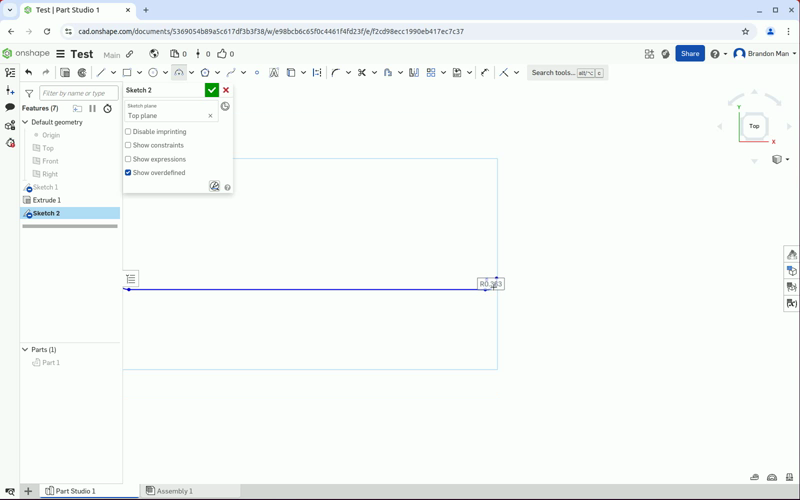
scroll(-6)
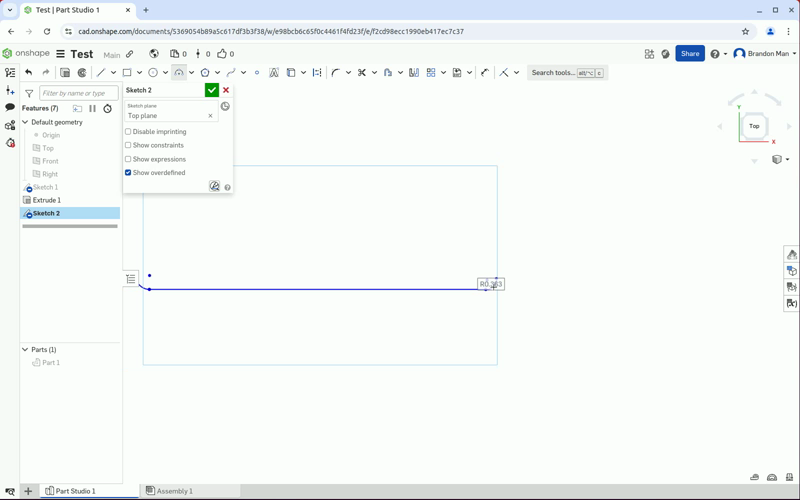
scroll(-6)
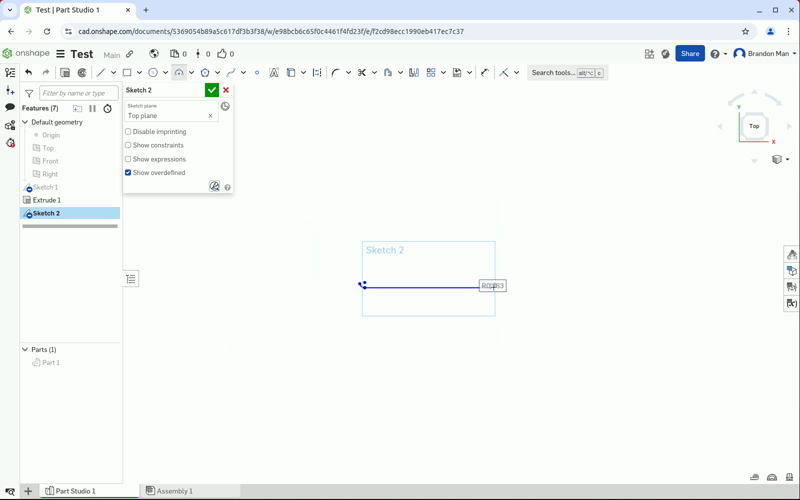
scroll(-6)
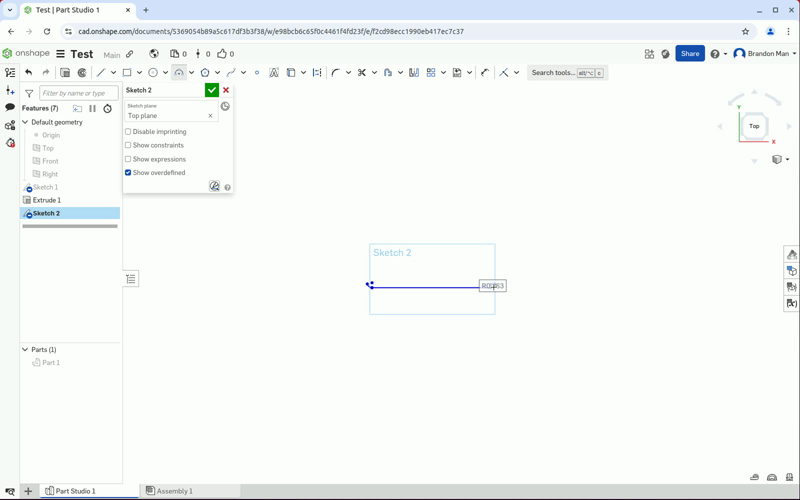
scroll(-6)
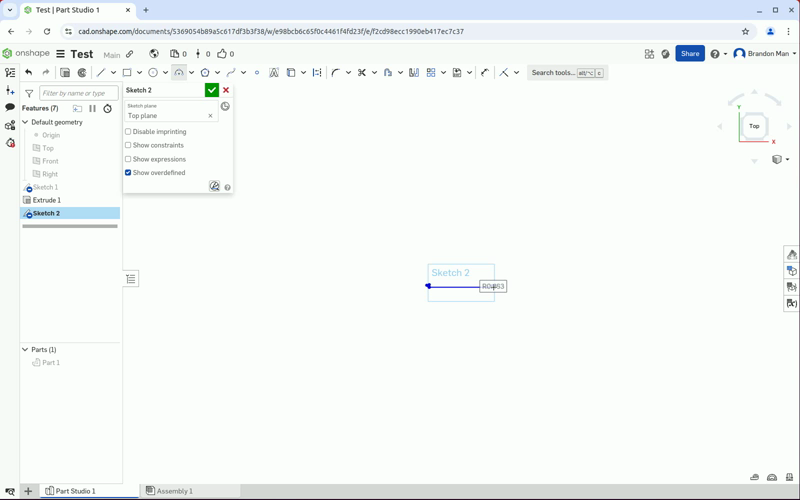
key_up(shift)
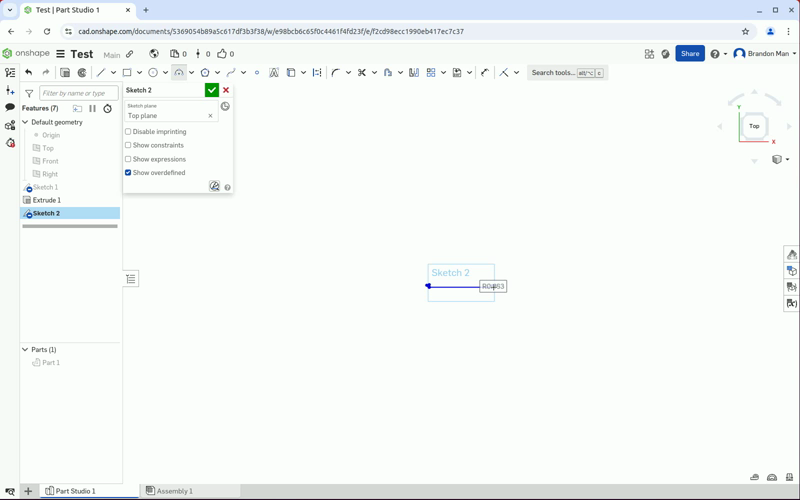
key(esc)
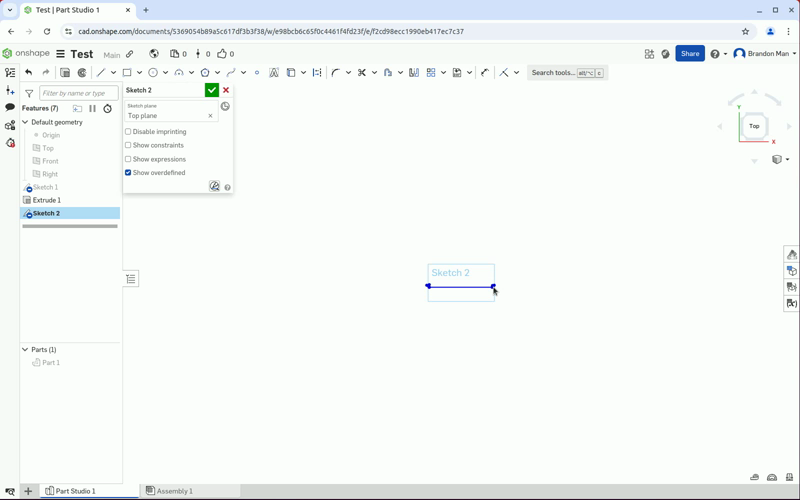
key(l)
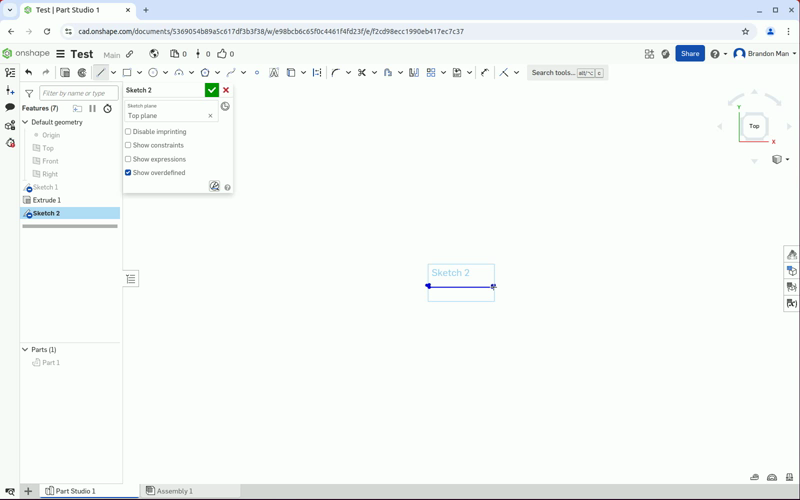
mouse_move(494, 285)
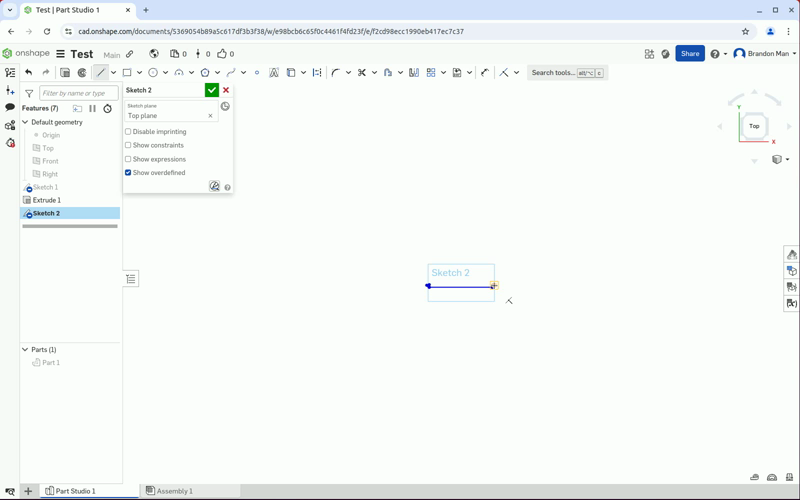
scroll(6)
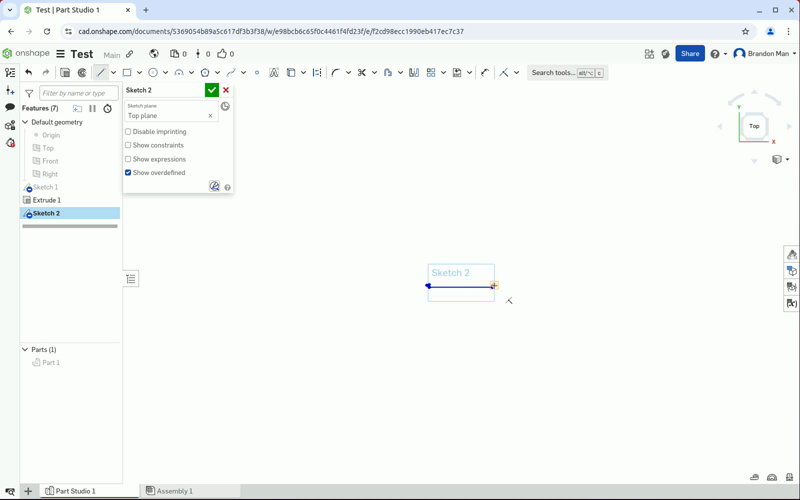
scroll(6)
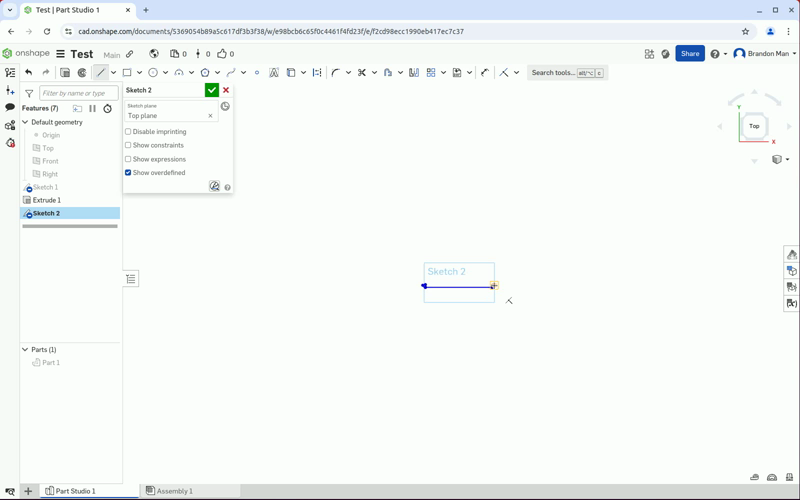
scroll(6)
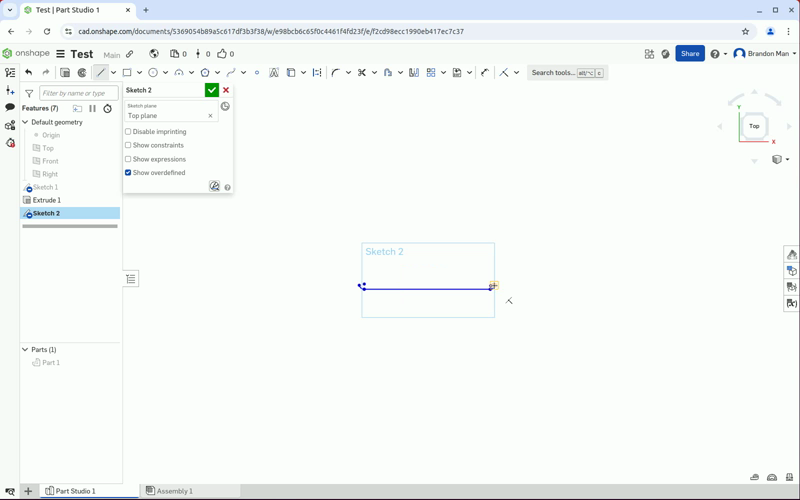
scroll(6)
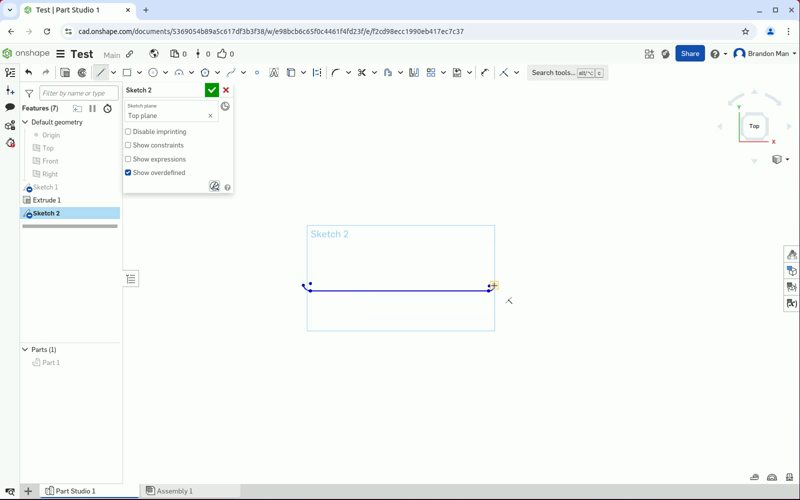
scroll(6)
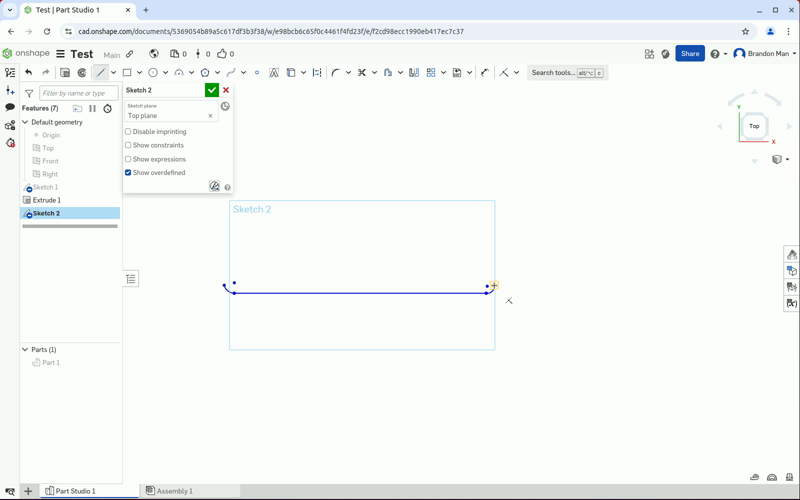
scroll(6)
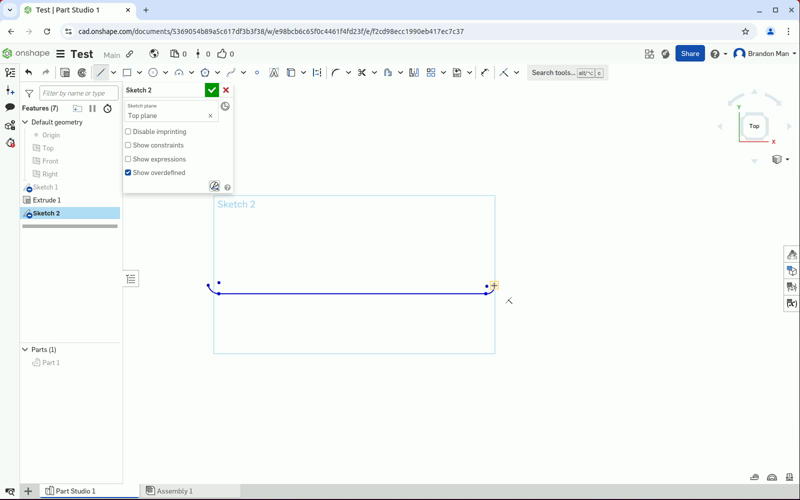
scroll(6)
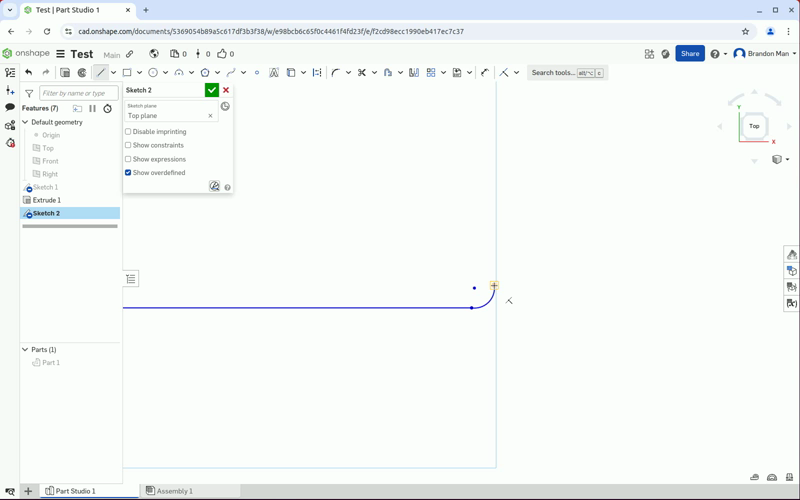
click(494, 285)
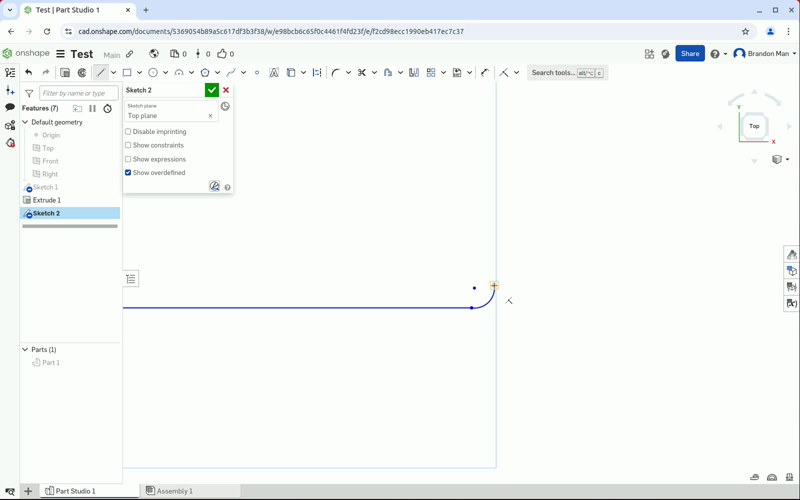
scroll(-6)
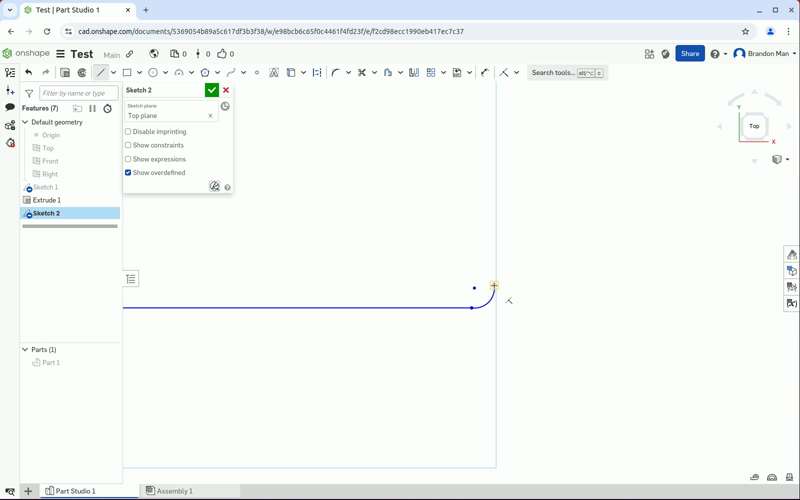
scroll(-6)
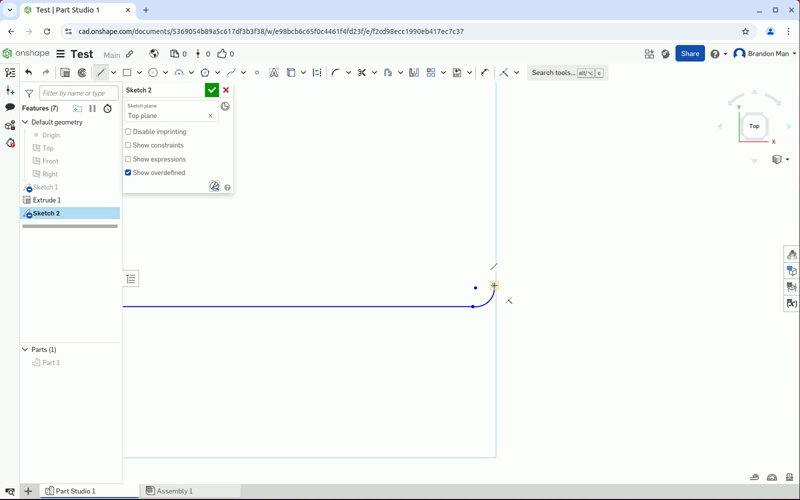
scroll(-6)
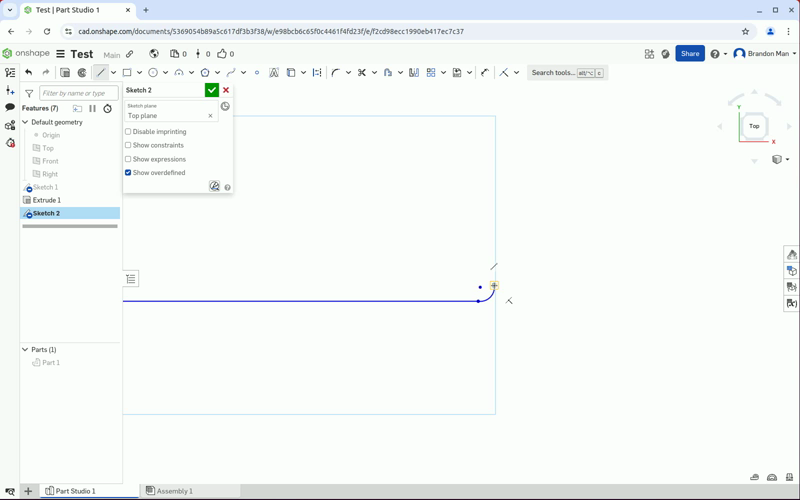
scroll(-6)
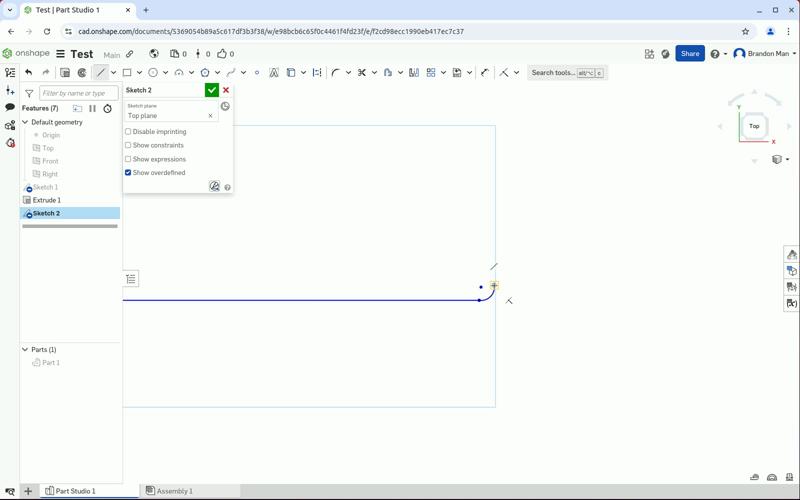
scroll(-6)
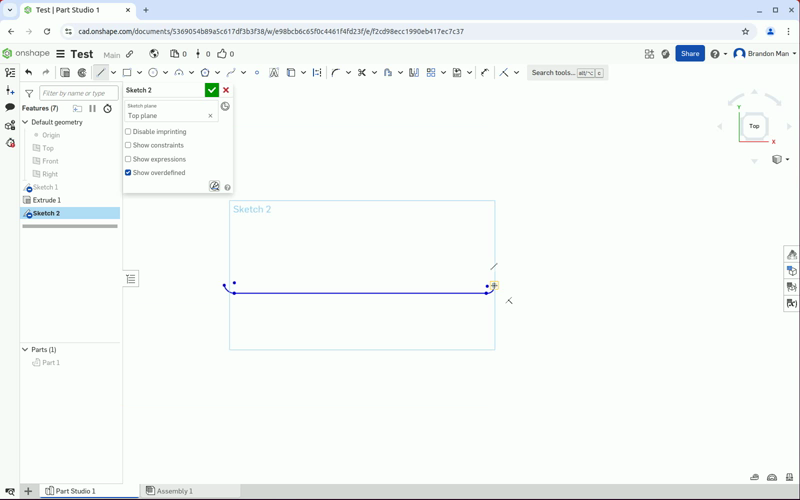
scroll(-6)
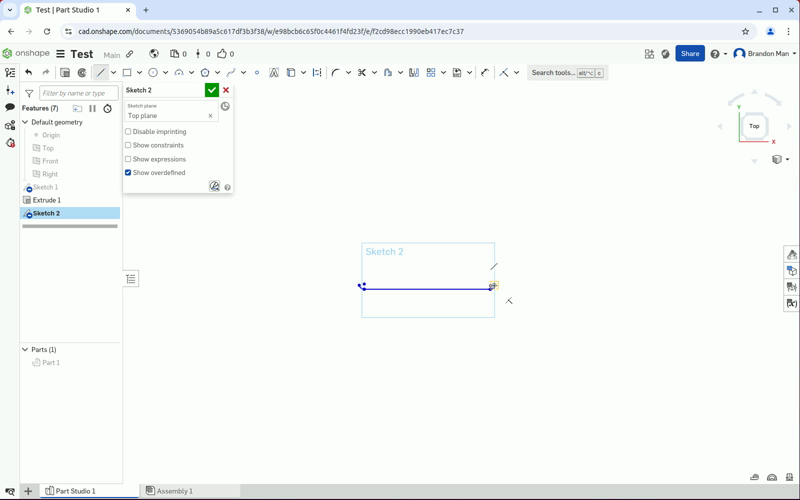
scroll(-6)
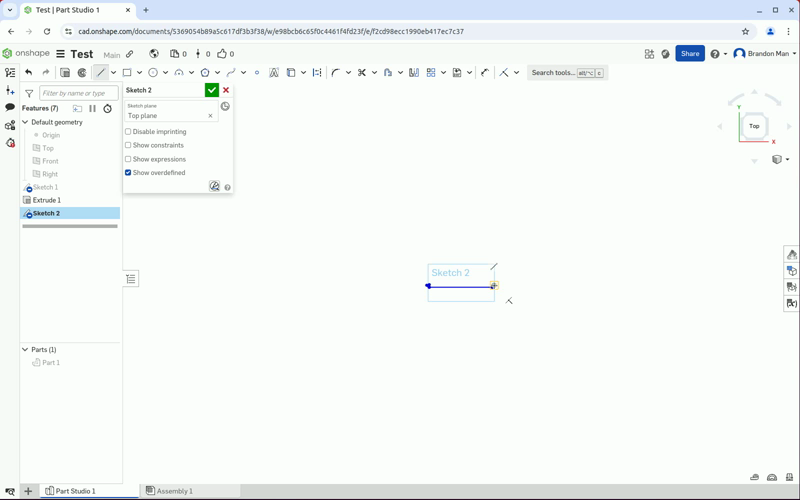
key_down(shift)
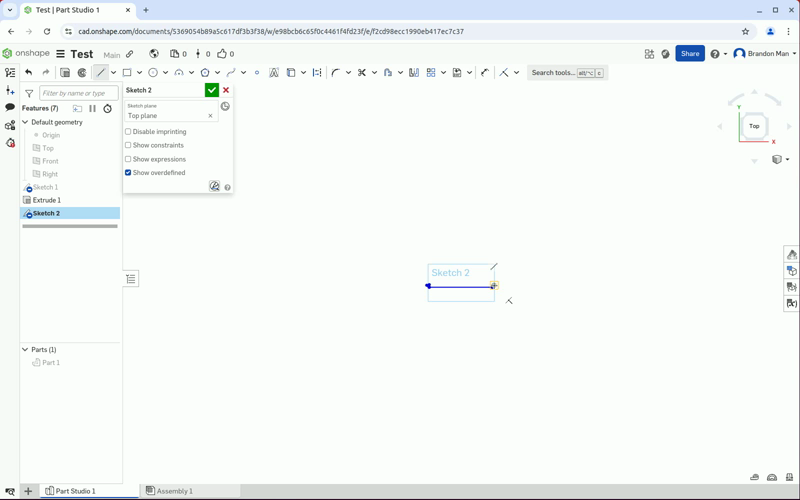
mouse_move(524, 285)
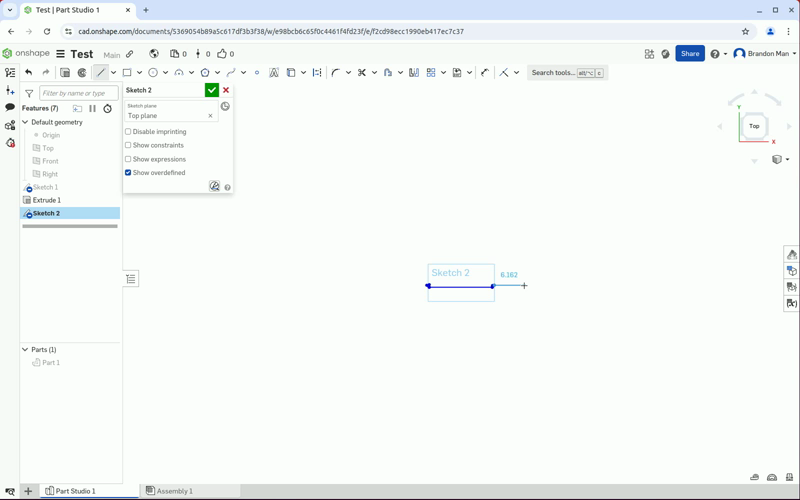
mouse_move(494, 281)
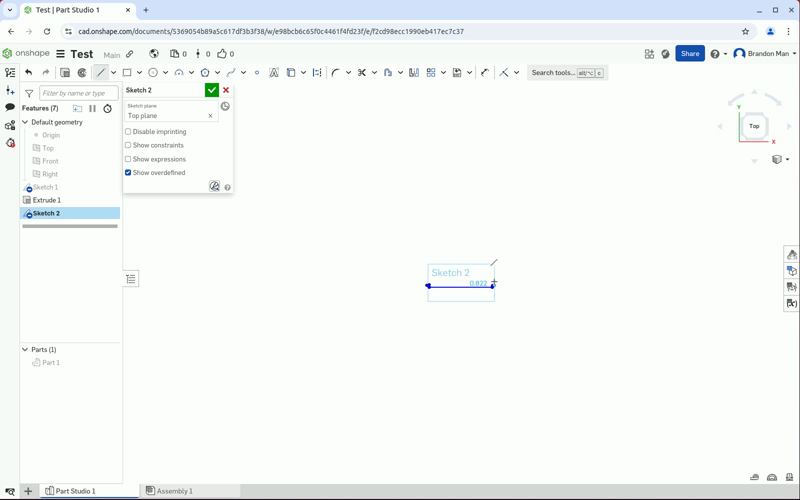
scroll(6)
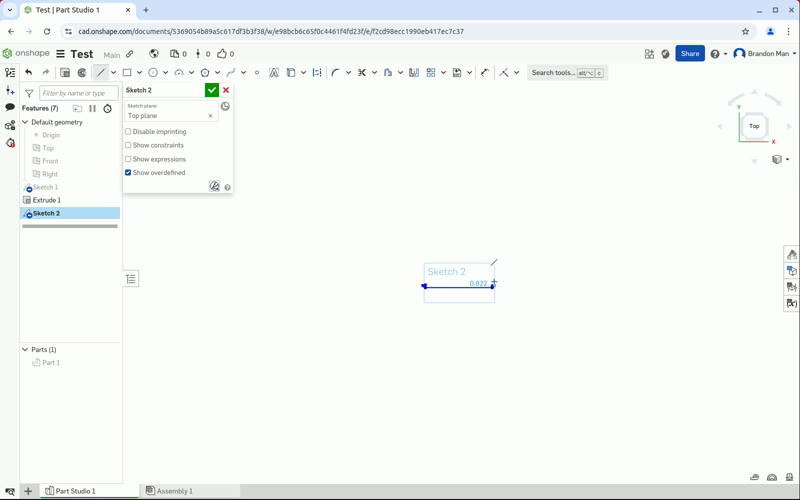
scroll(6)
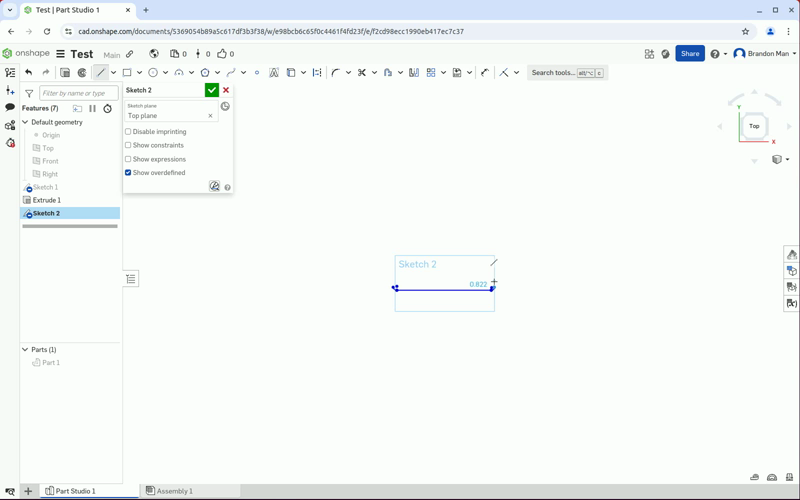
scroll(6)
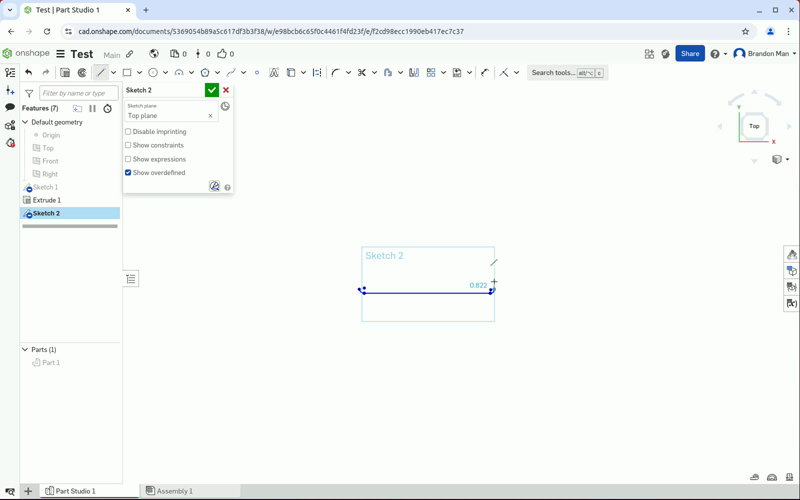
scroll(6)
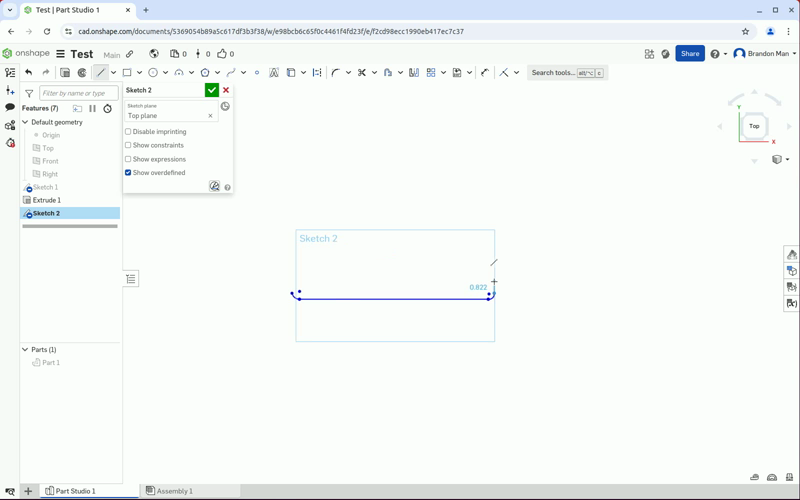
scroll(6)
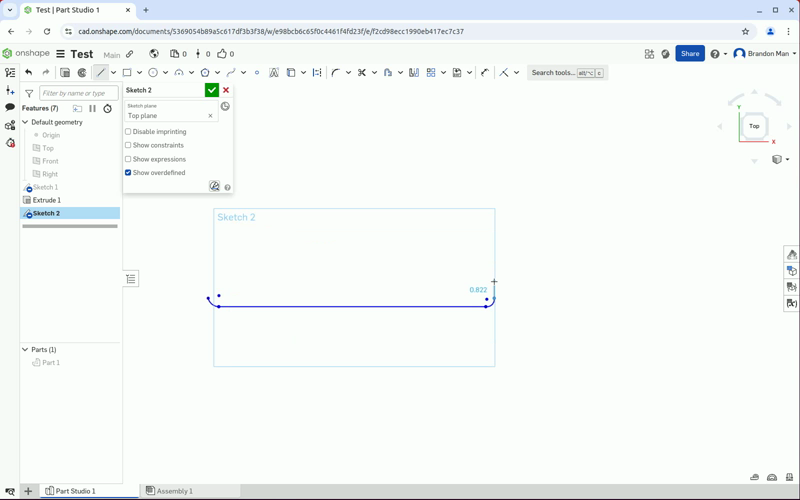
scroll(6)
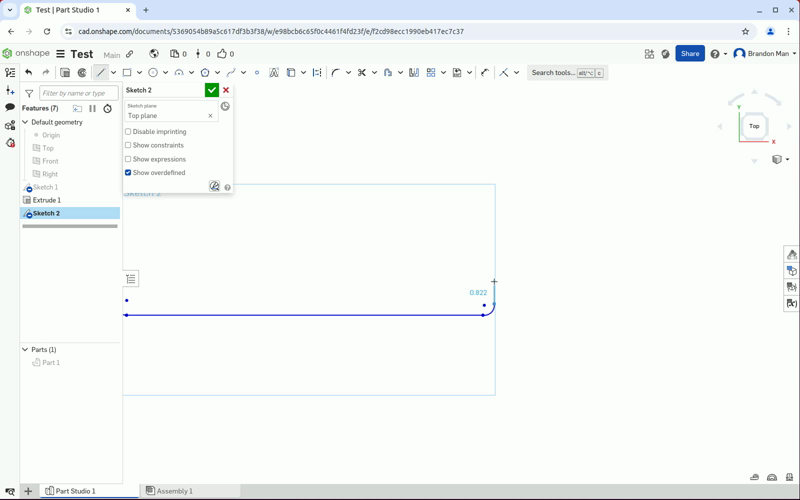
scroll(6)
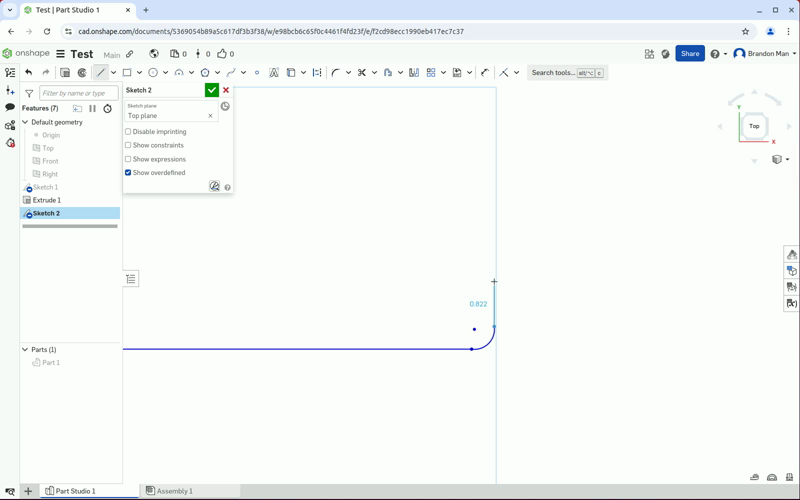
click(494, 281)
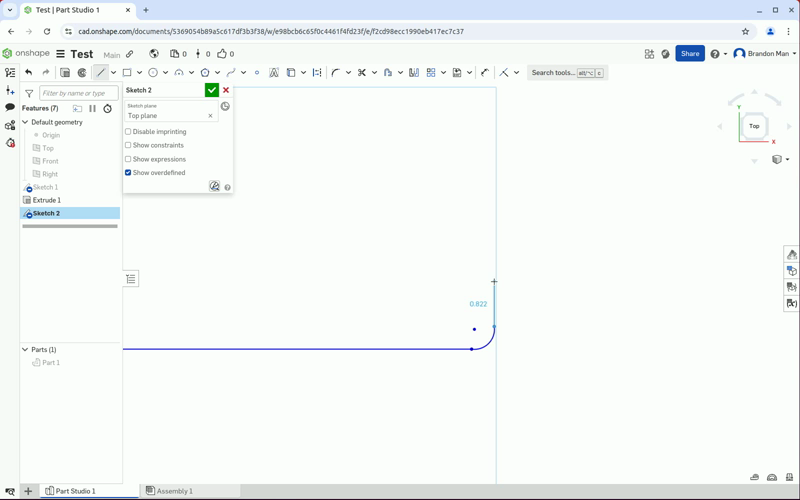
scroll(-6)
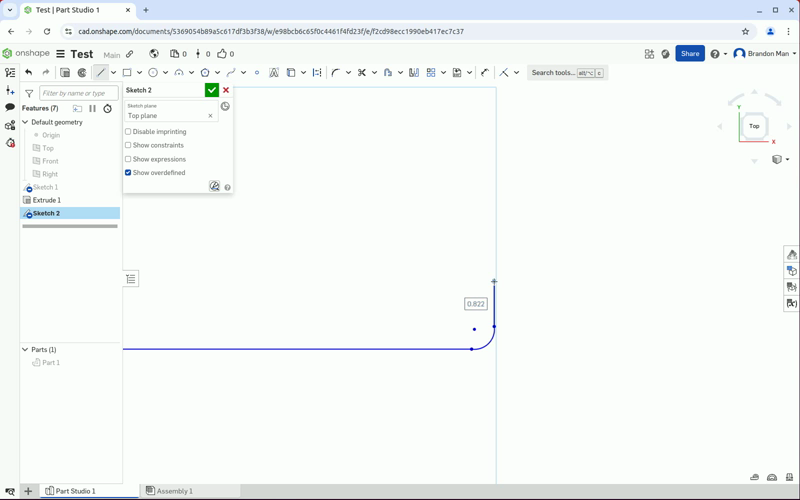
scroll(-6)
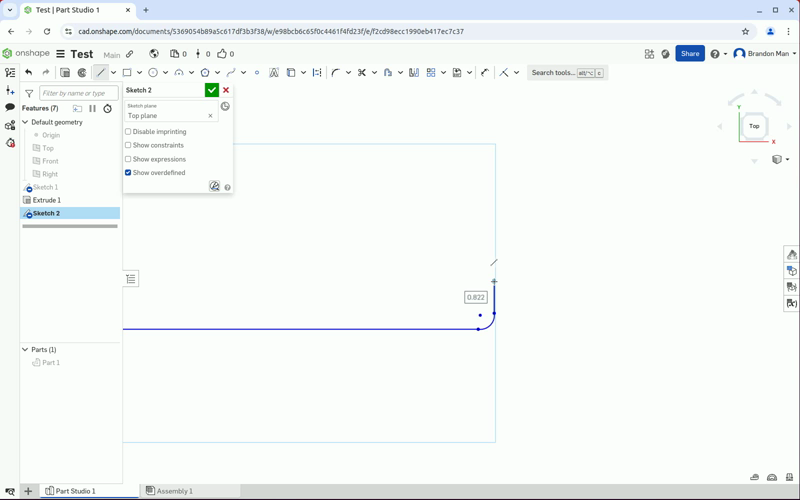
scroll(-6)
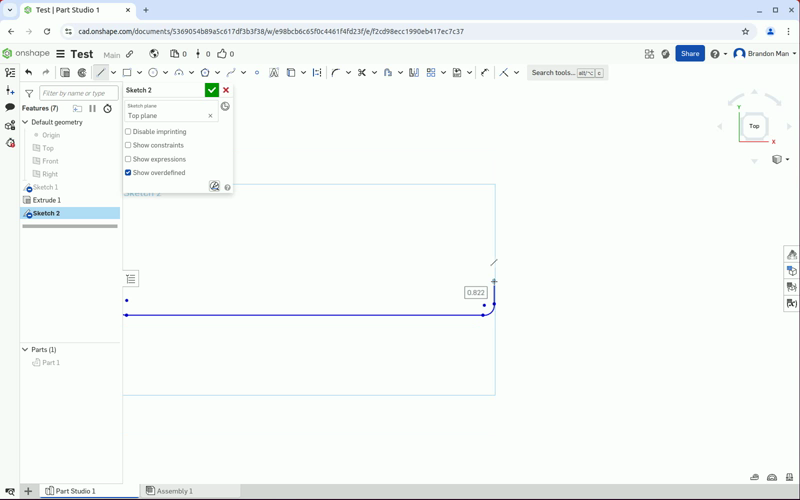
scroll(-6)
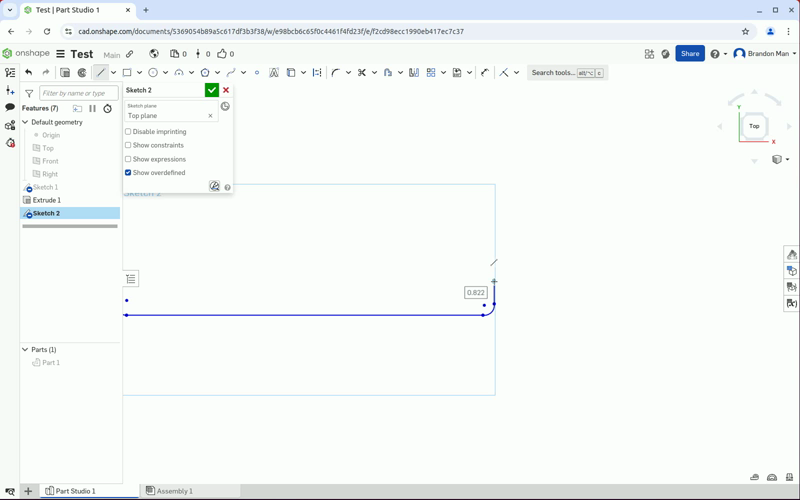
scroll(-6)
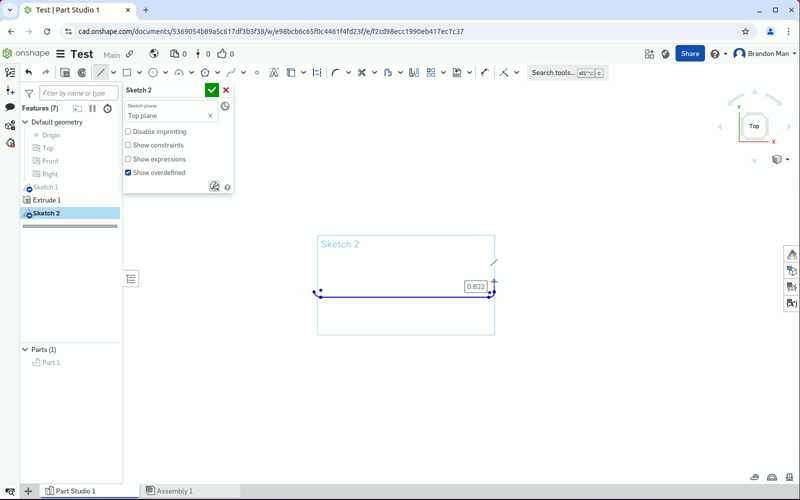
scroll(-6)
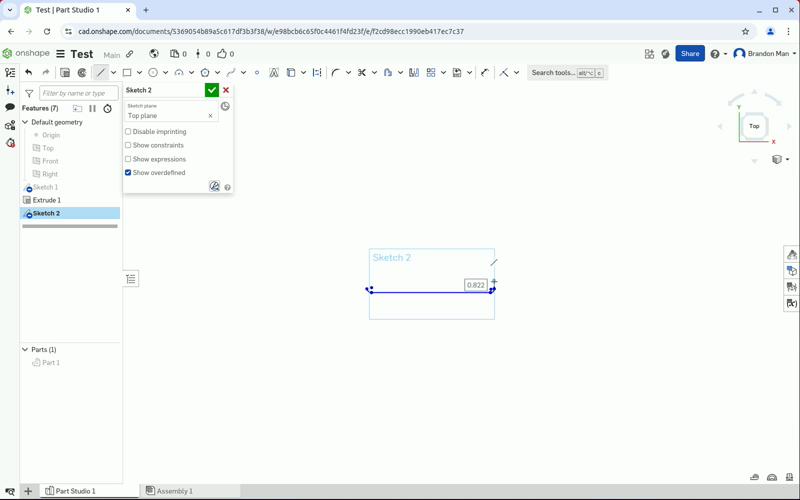
scroll(-6)
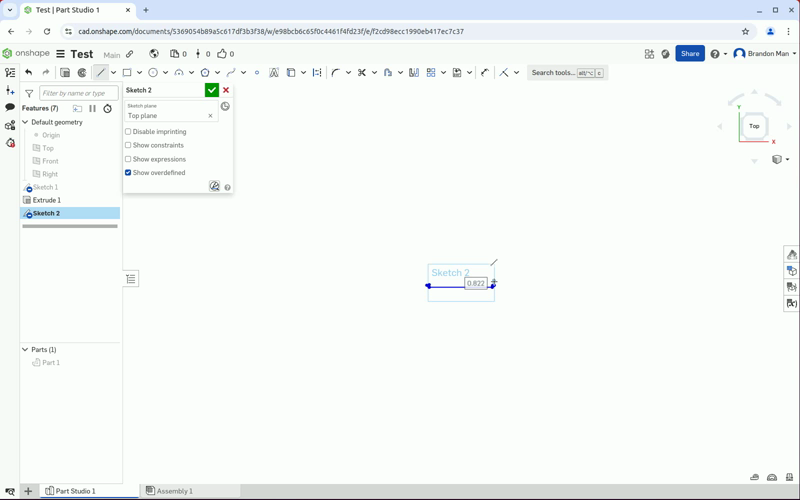
key_up(shift)
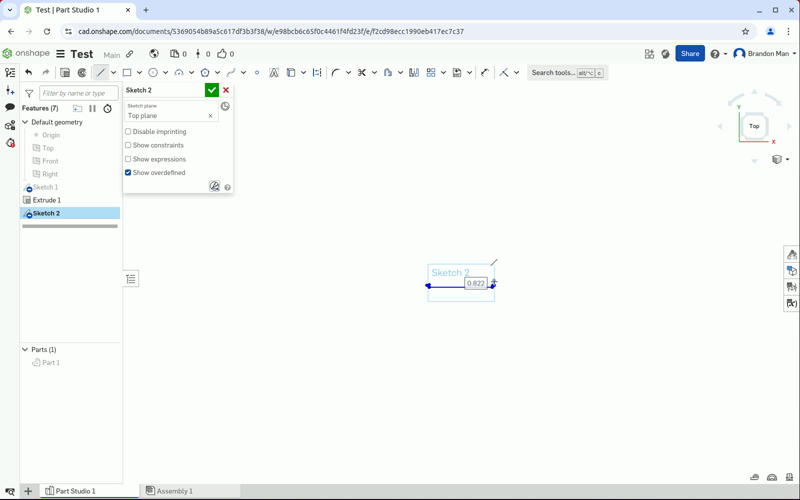
key(esc)
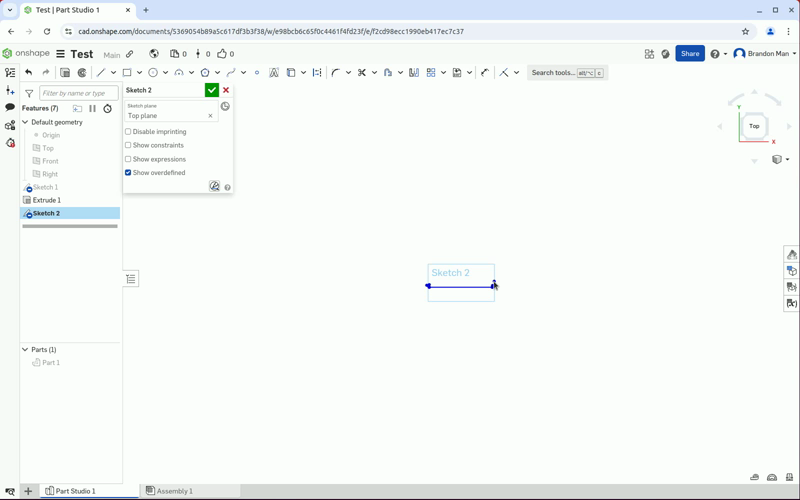
key(a)
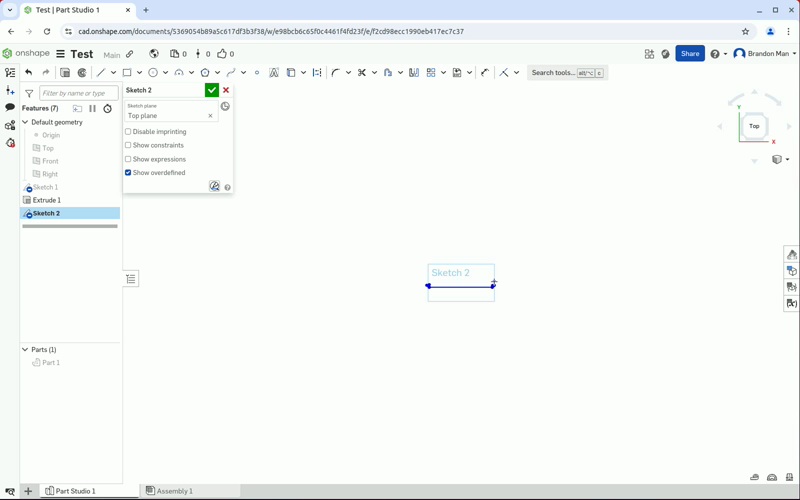
mouse_move(494, 281)
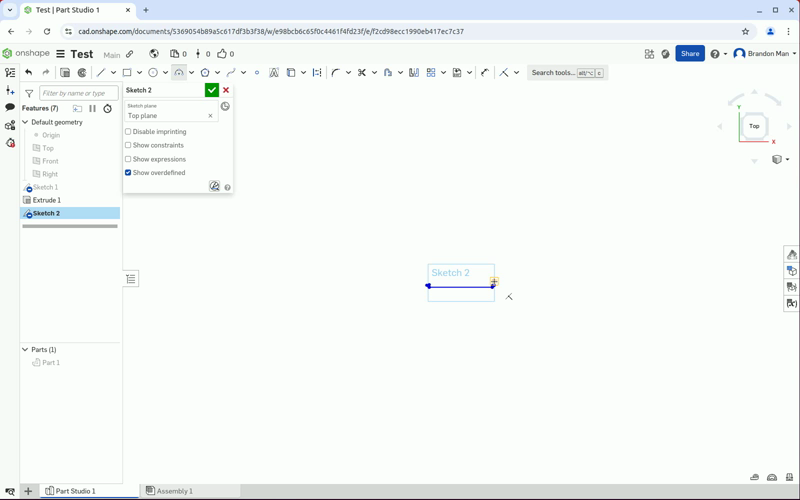
scroll(6)
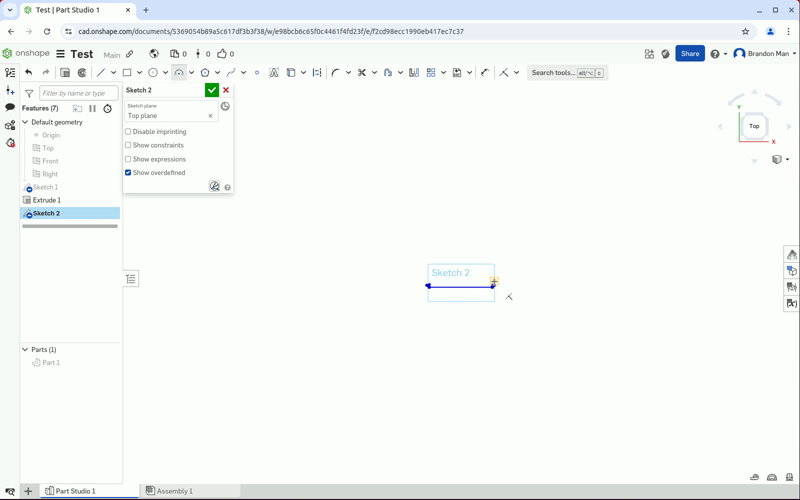
scroll(6)
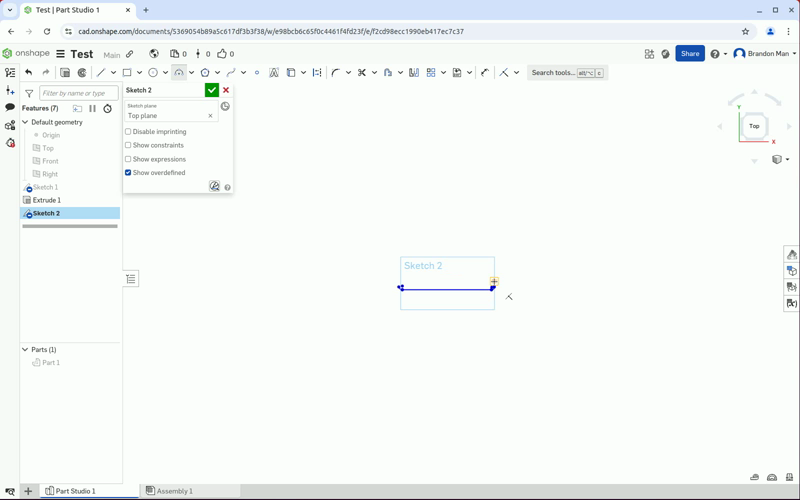
scroll(6)
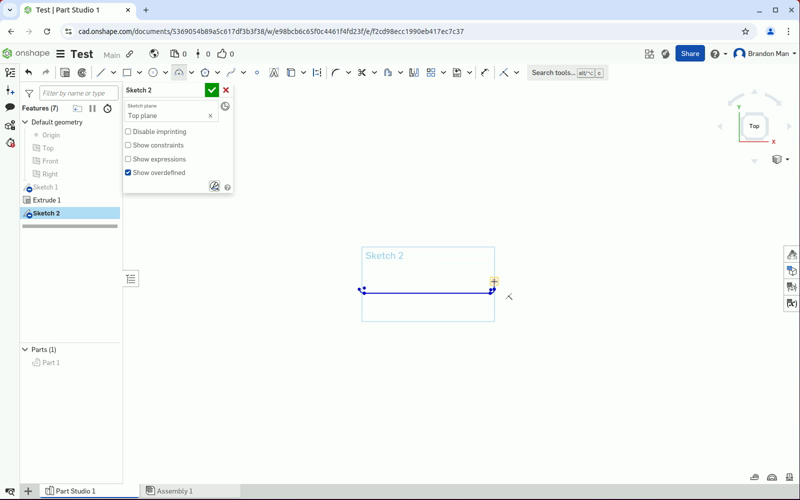
scroll(6)
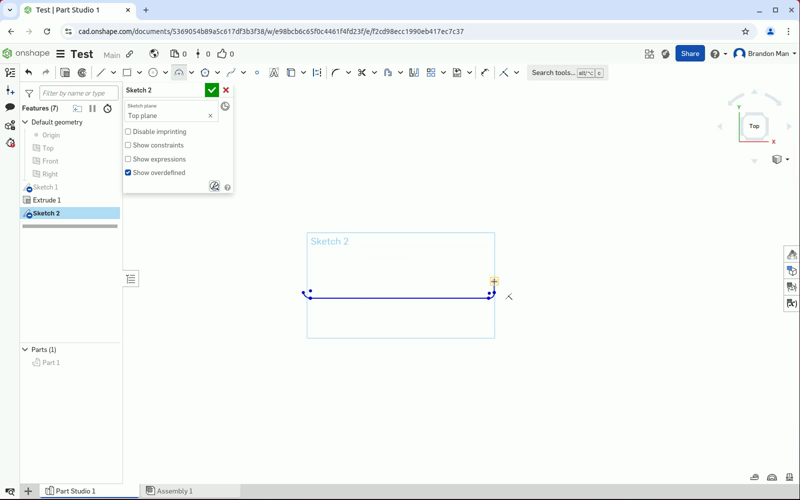
scroll(6)
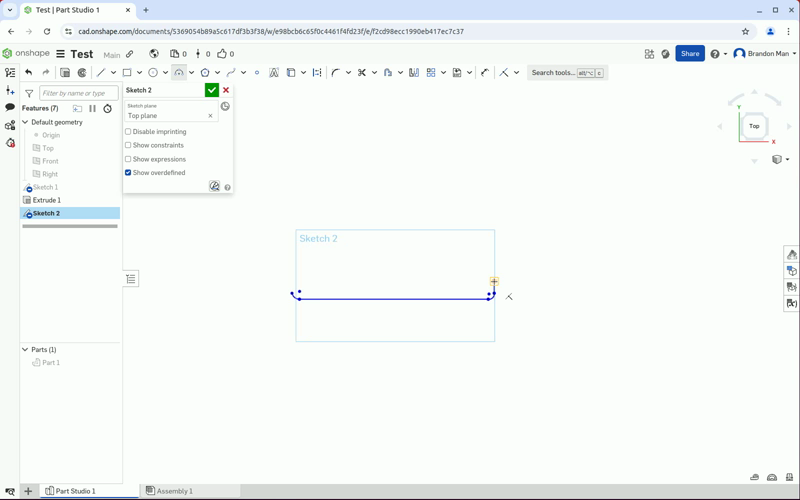
scroll(6)
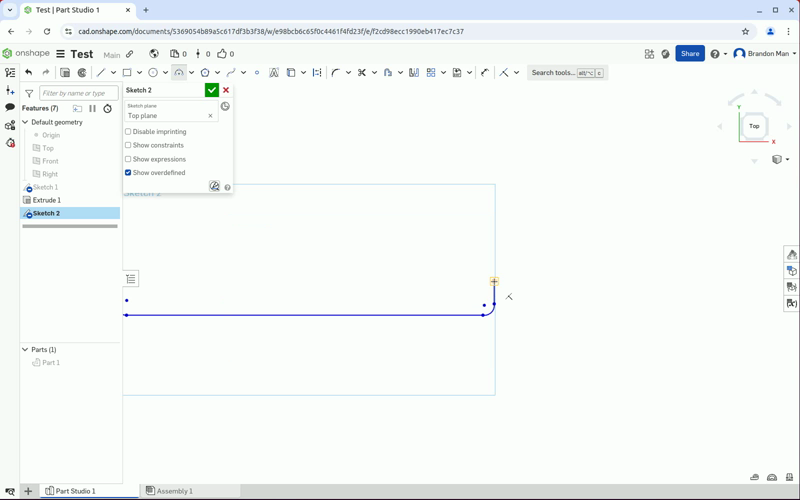
scroll(6)
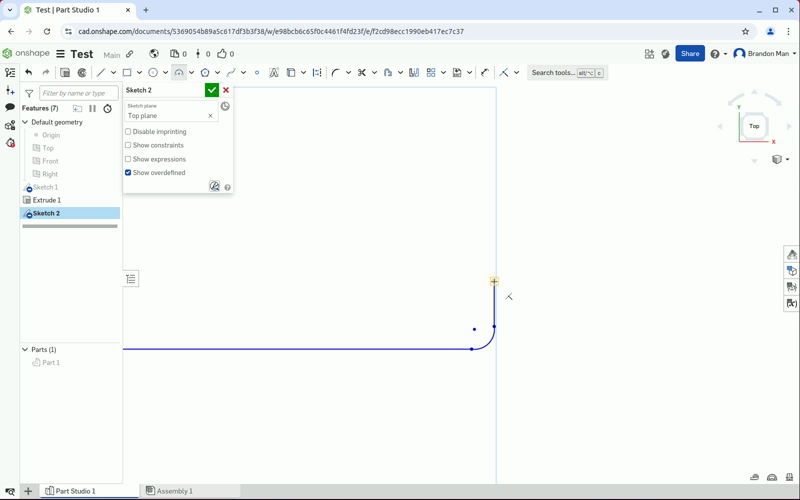
click(494, 281)
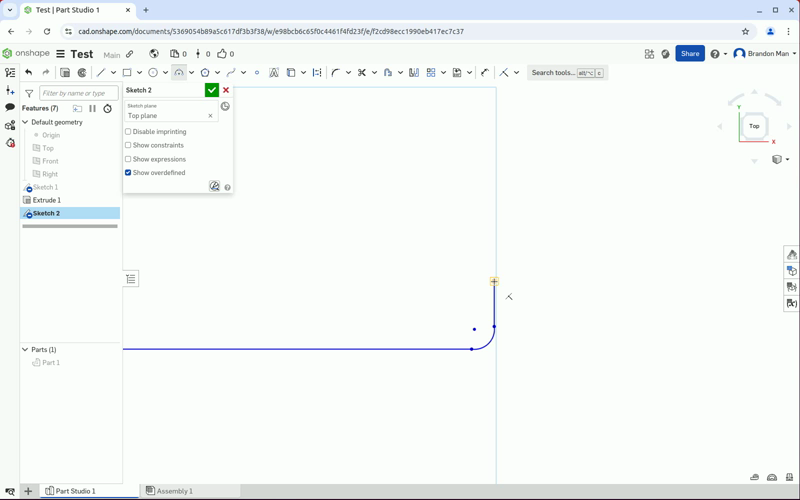
scroll(-6)
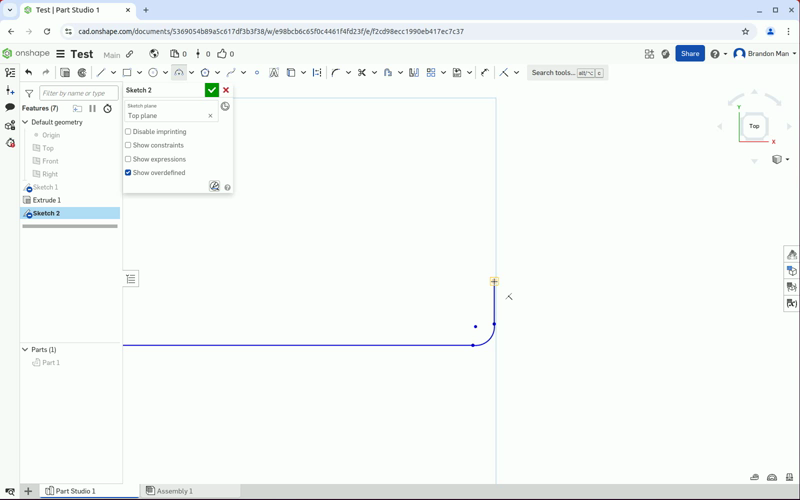
scroll(-6)
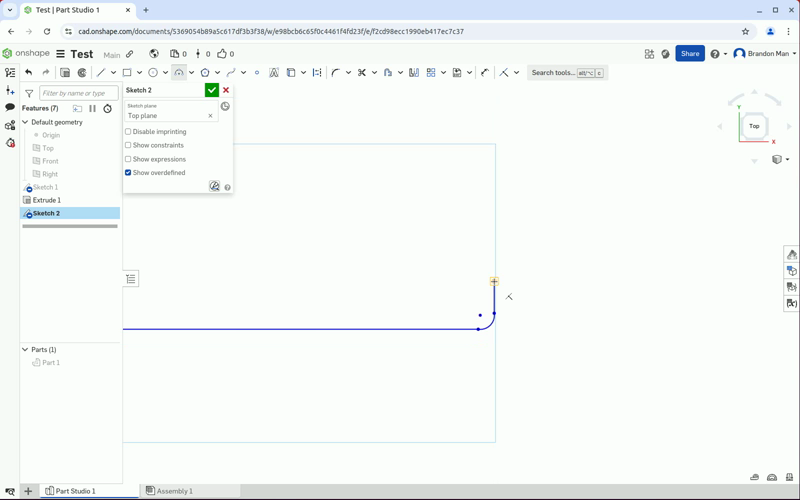
scroll(-6)
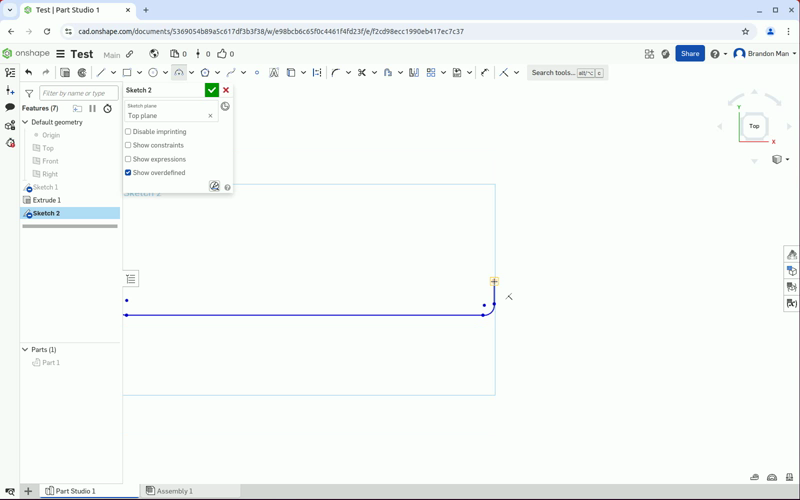
scroll(-6)
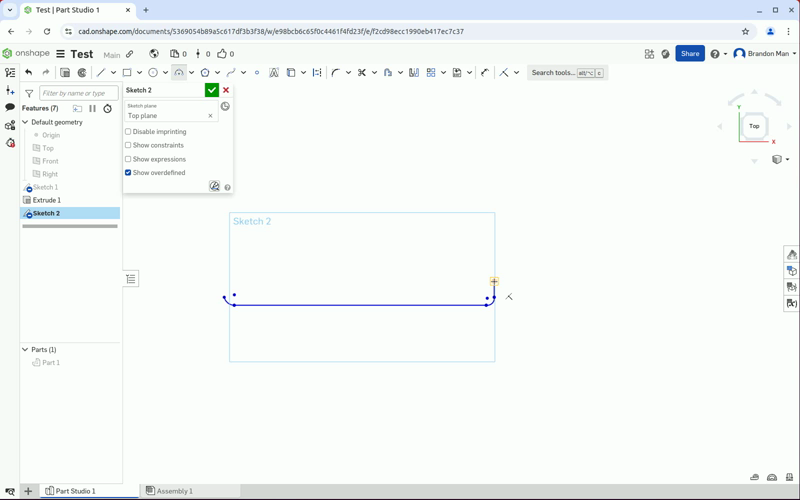
scroll(-6)
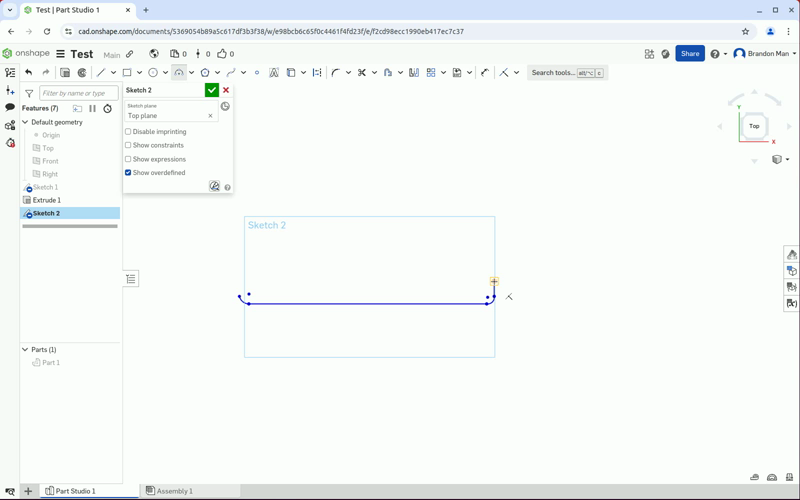
scroll(-6)
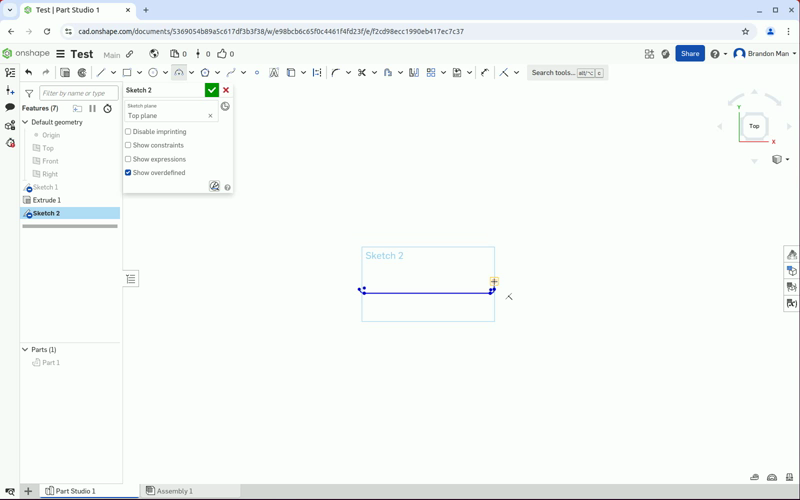
scroll(-6)
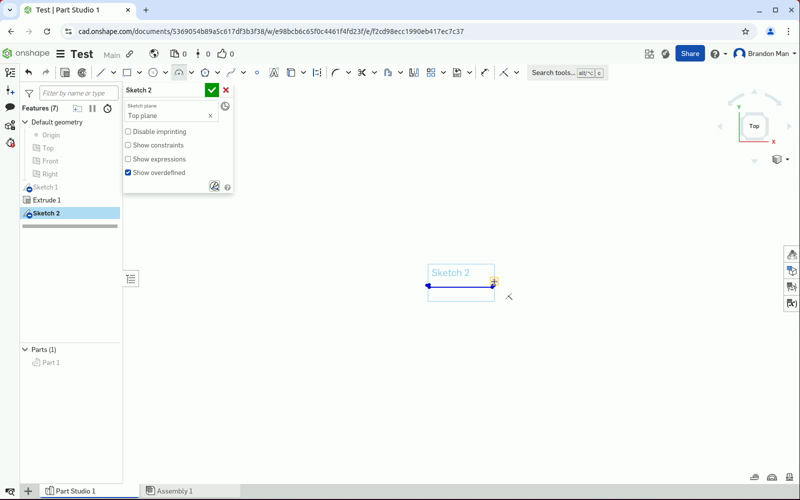
key_down(shift)
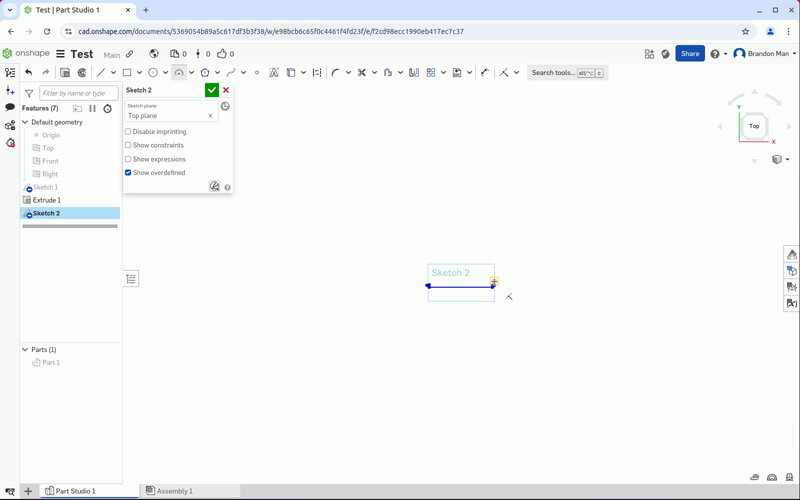
mouse_move(492, 279)
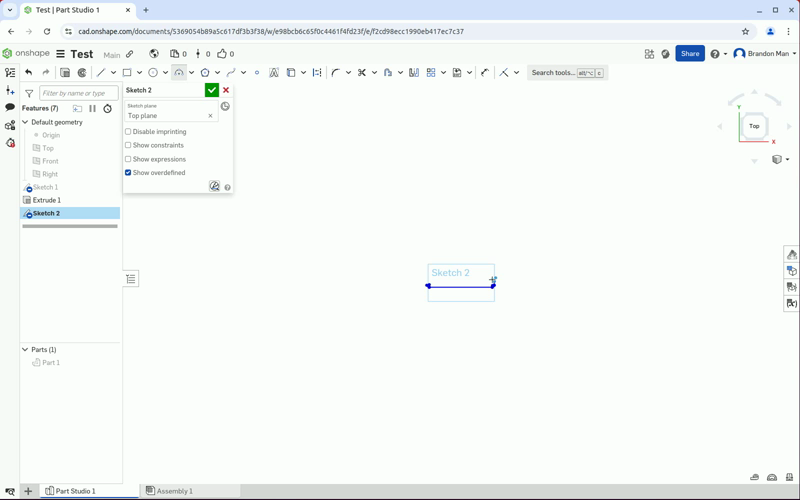
scroll(6)
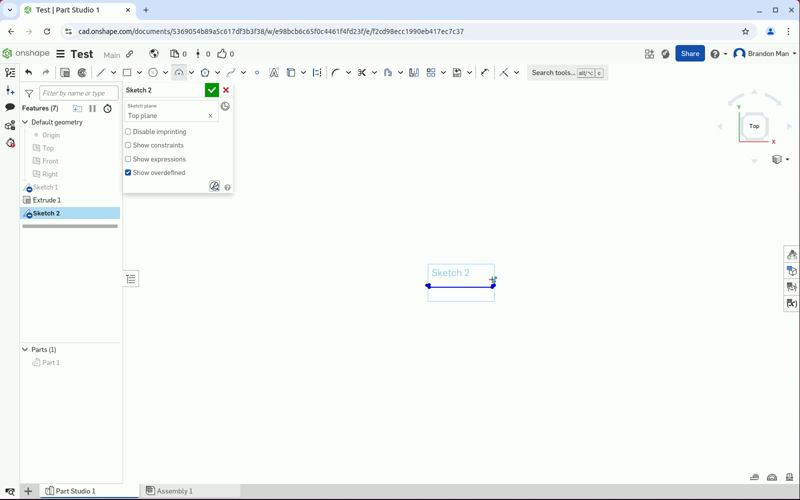
scroll(6)
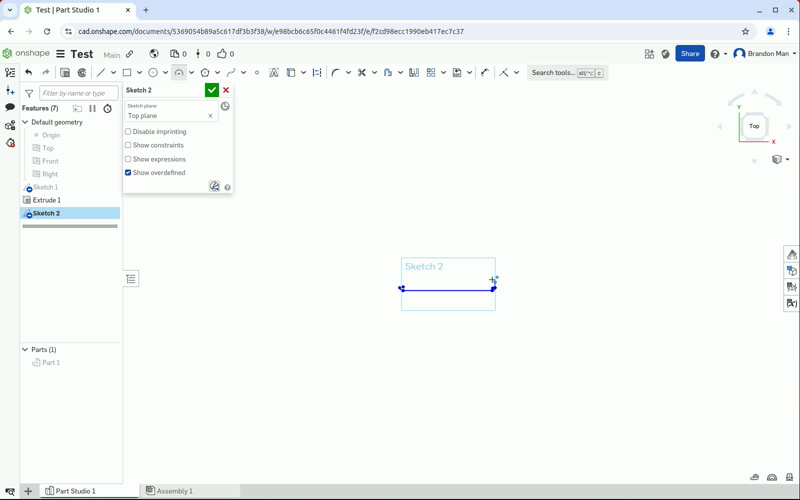
scroll(6)
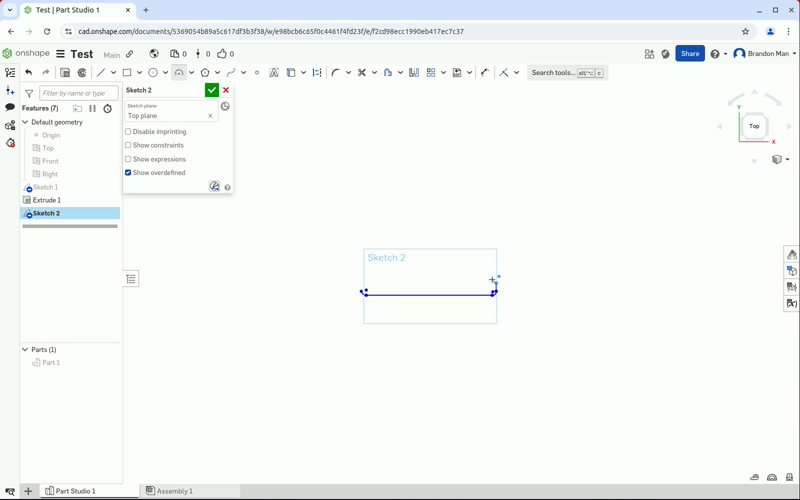
scroll(6)
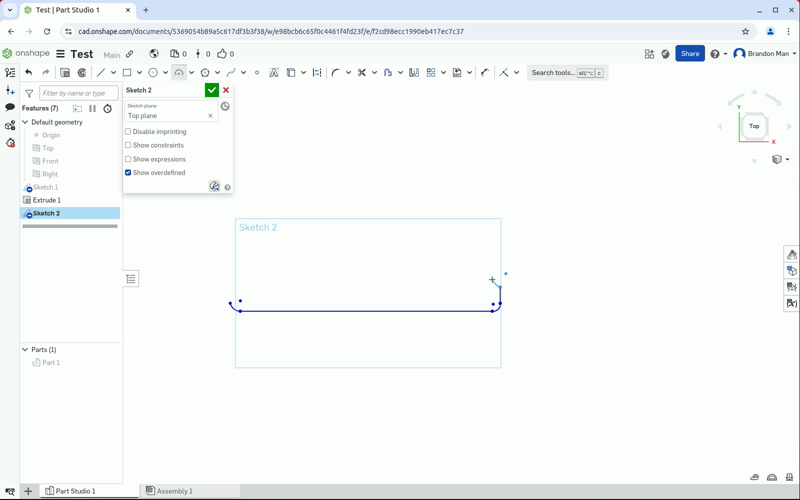
scroll(6)
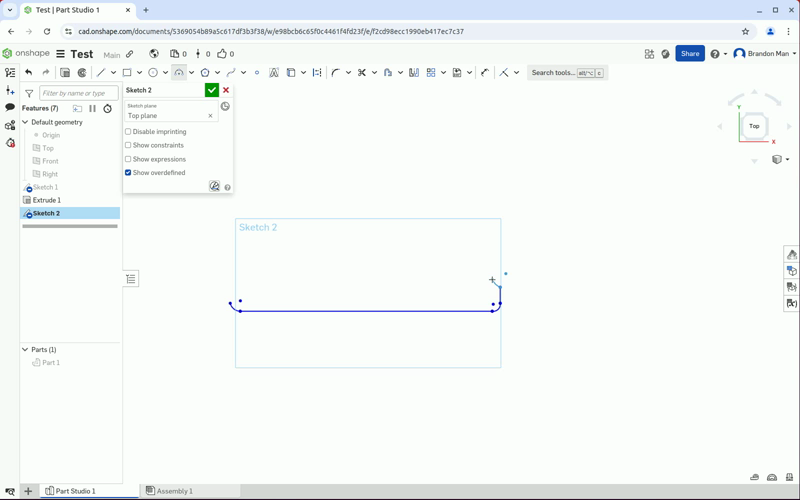
scroll(6)
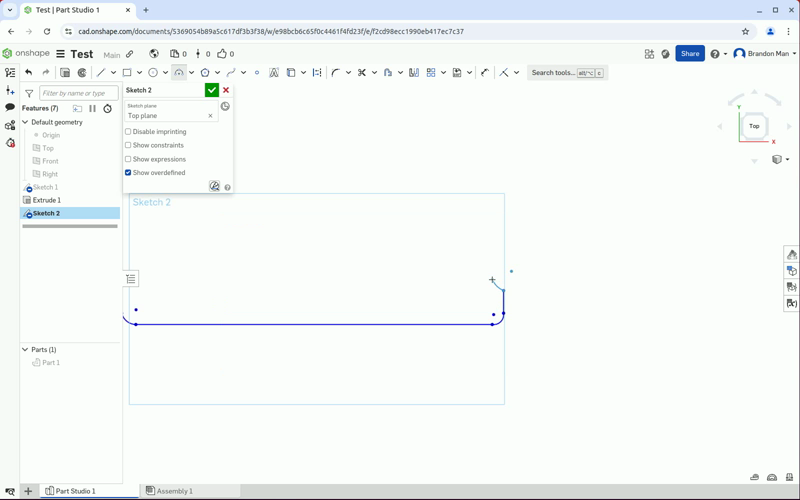
scroll(6)
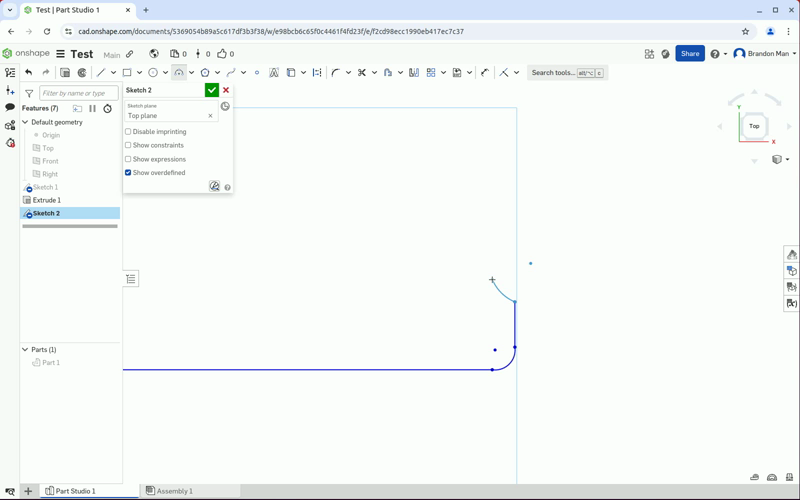
click(492, 279)
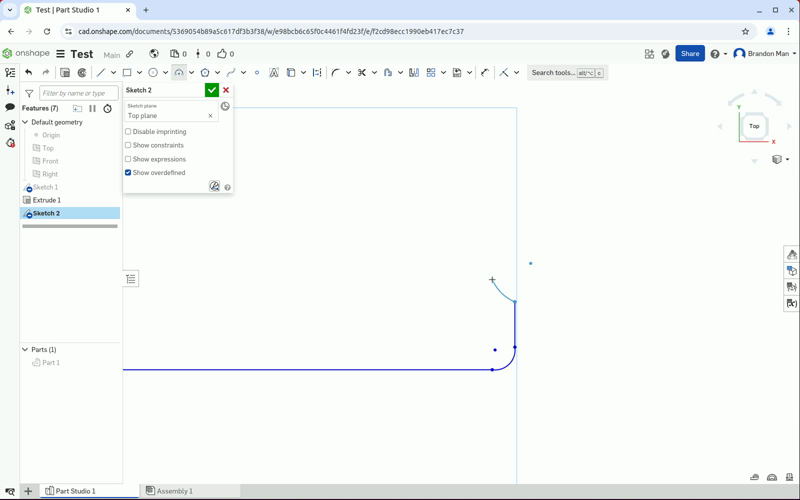
scroll(-6)
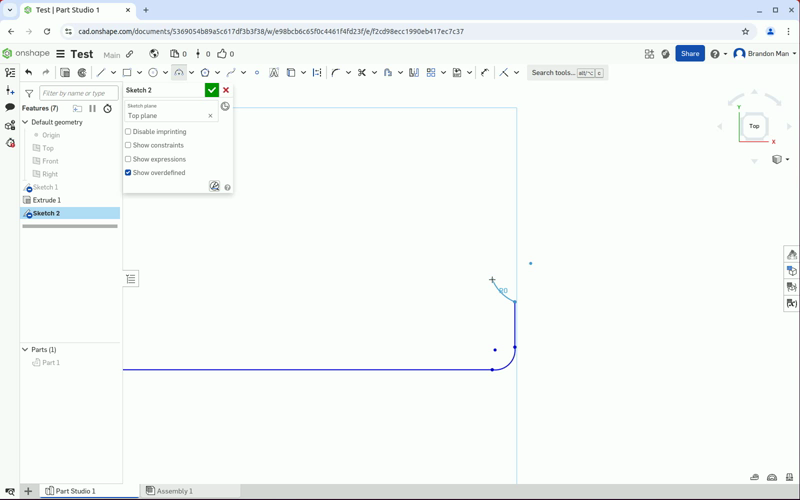
scroll(-6)
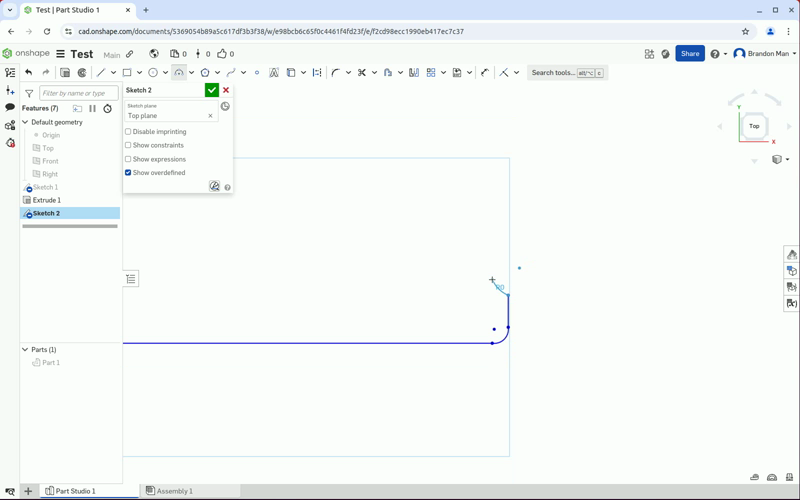
scroll(-6)
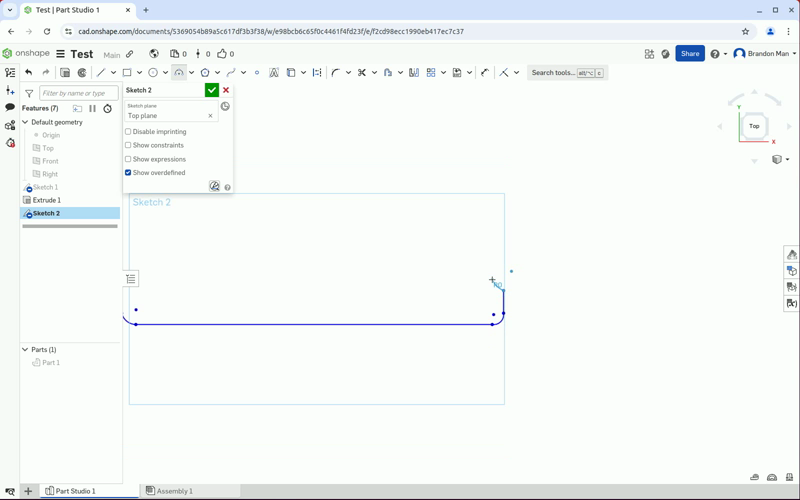
scroll(-6)
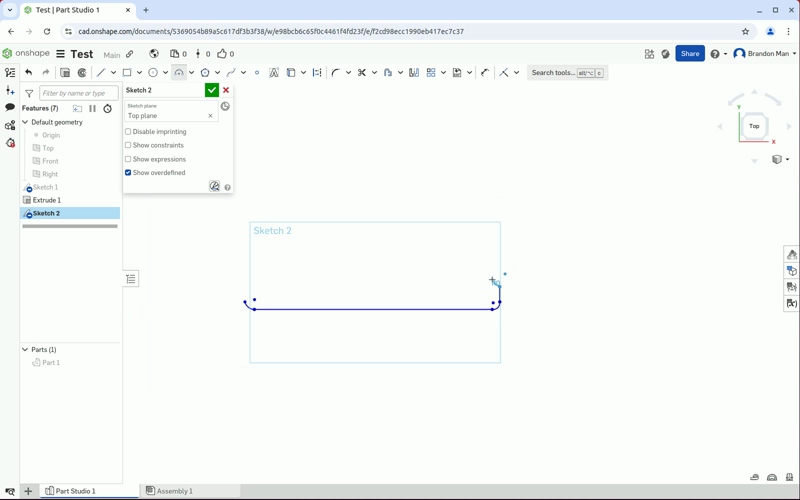
scroll(-6)
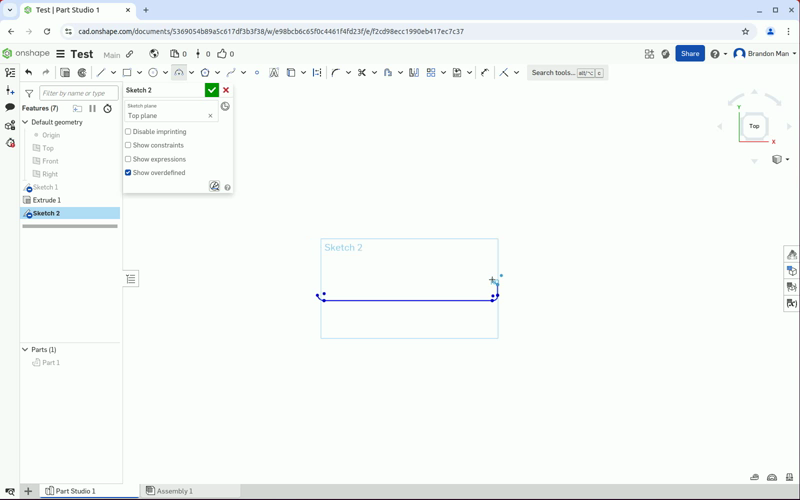
scroll(-6)
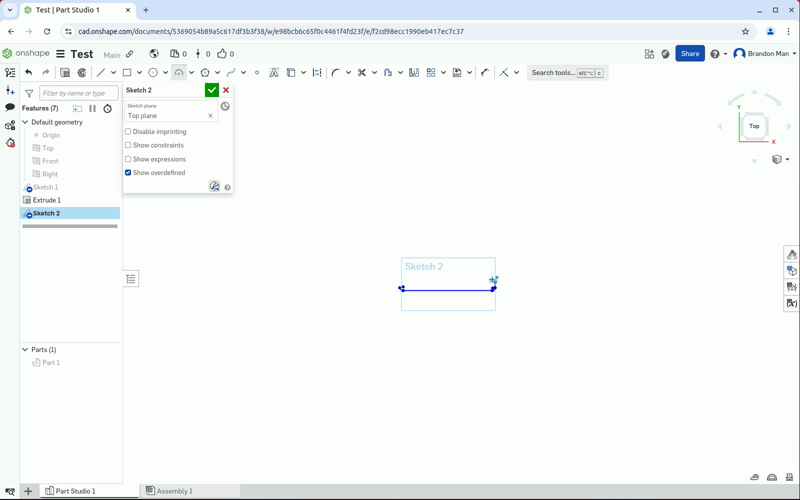
scroll(-6)
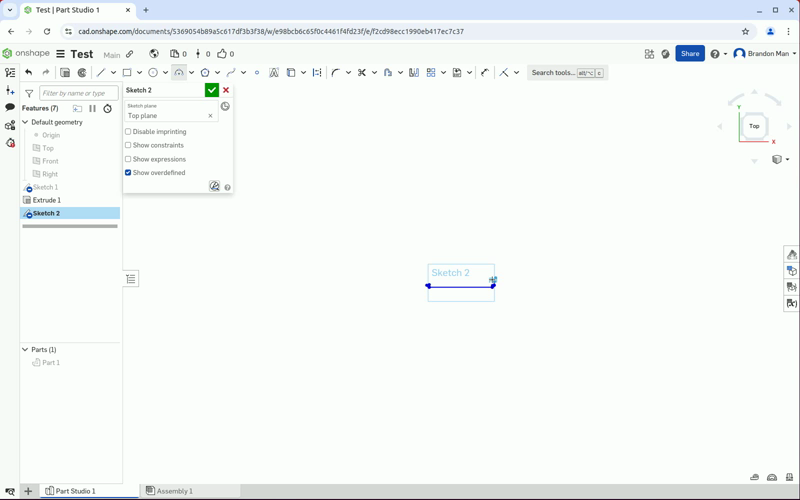
mouse_move(493, 279)
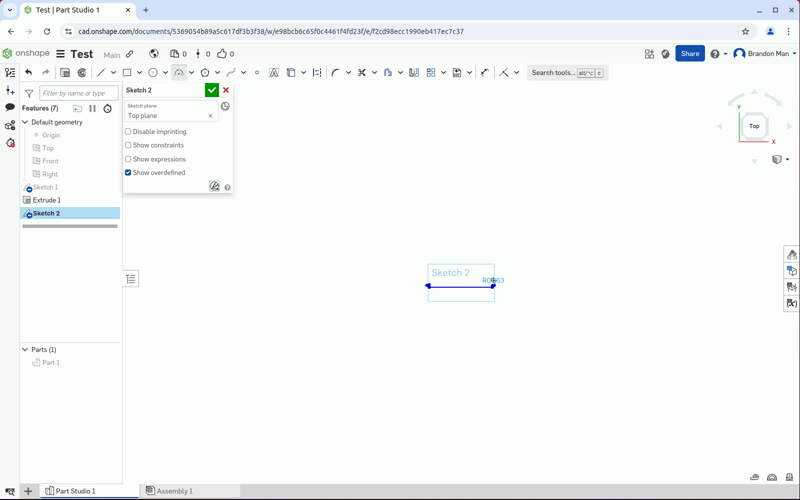
scroll(6)
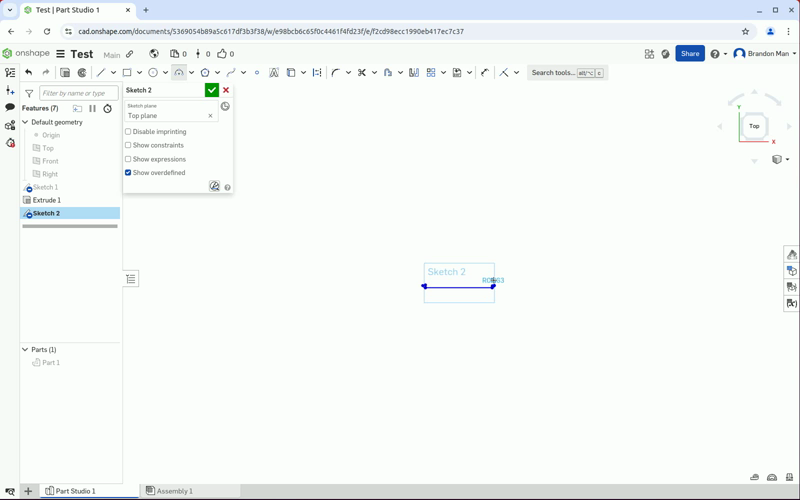
scroll(6)
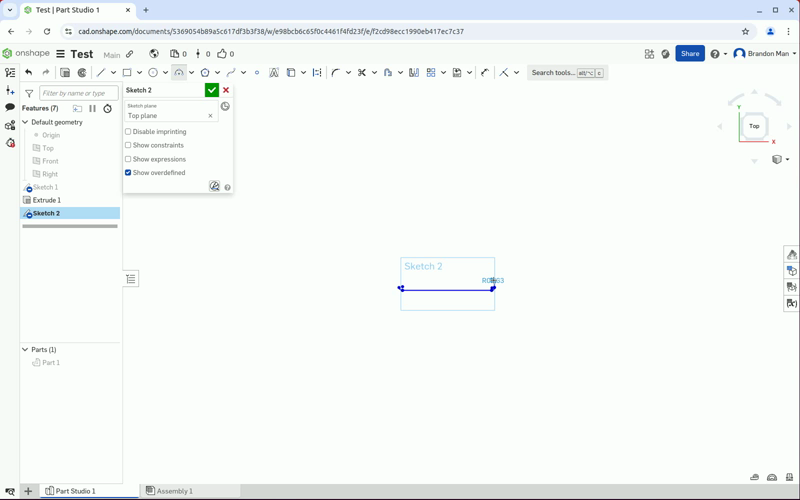
scroll(6)
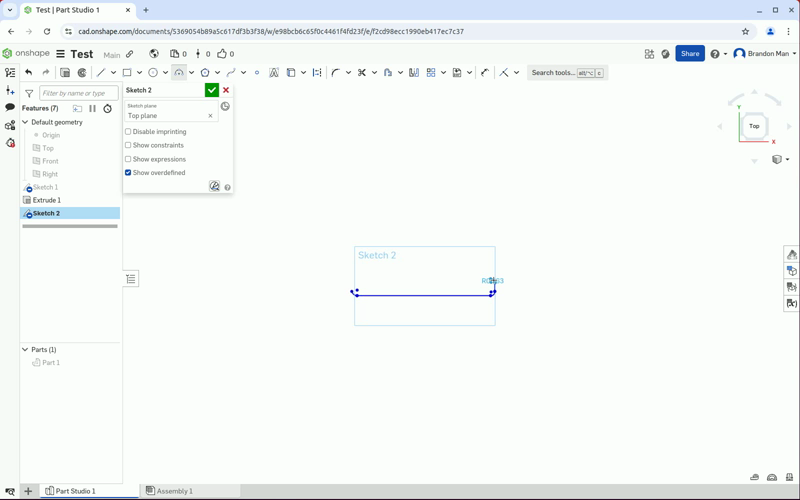
scroll(6)
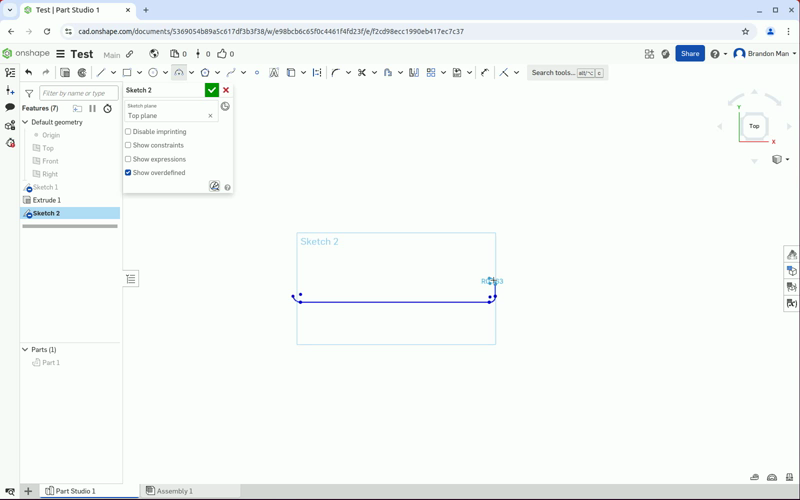
scroll(6)
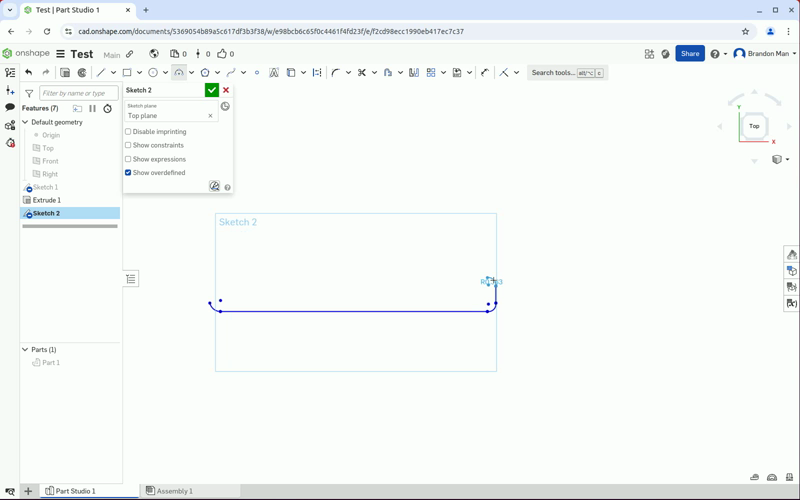
scroll(6)
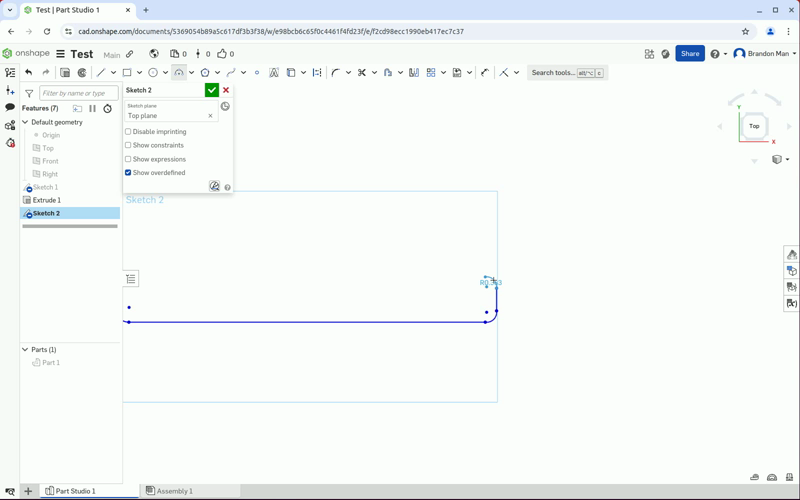
scroll(6)
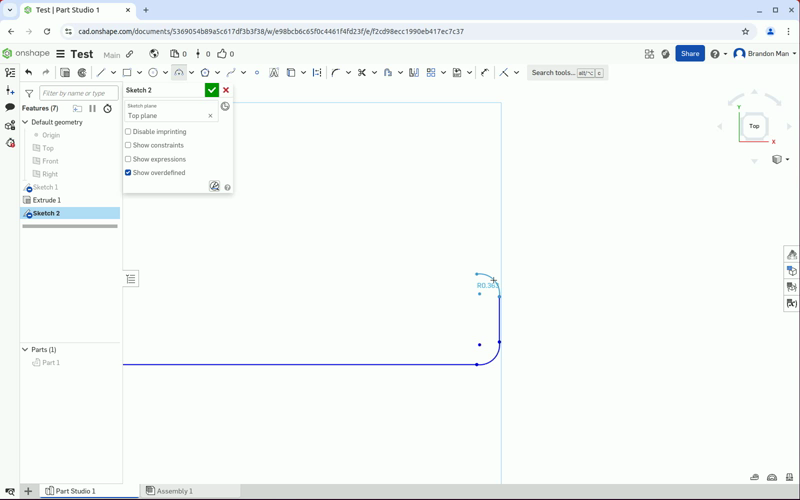
click(493, 279)
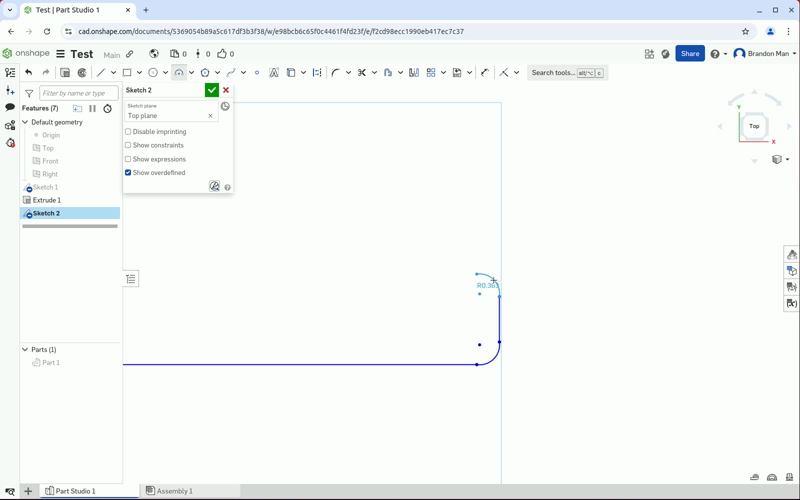
scroll(-6)
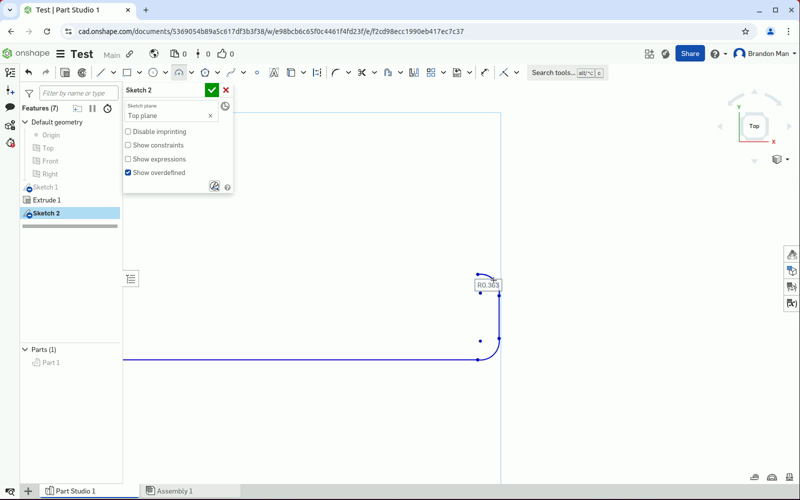
scroll(-6)
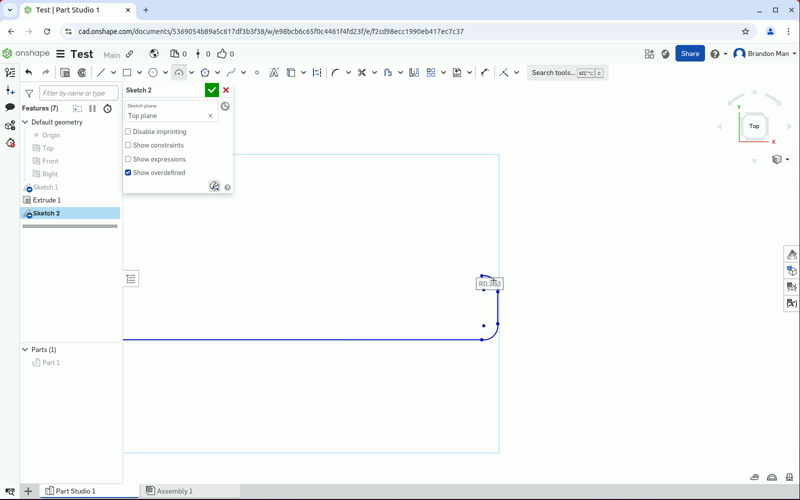
scroll(-6)
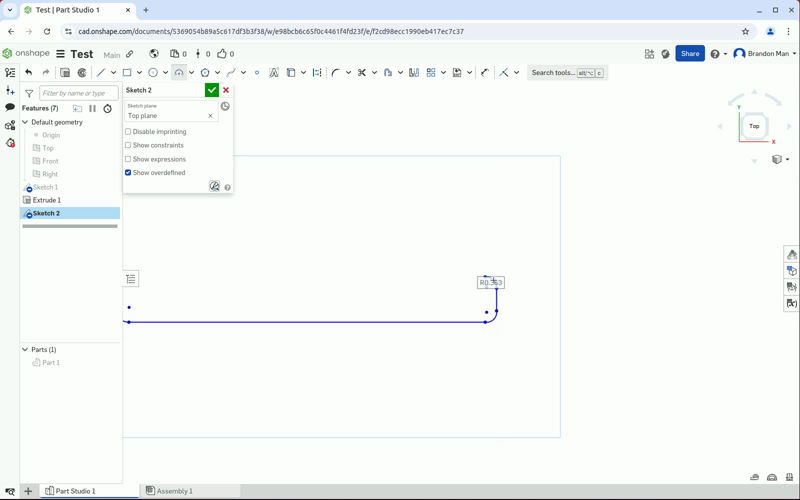
scroll(-6)
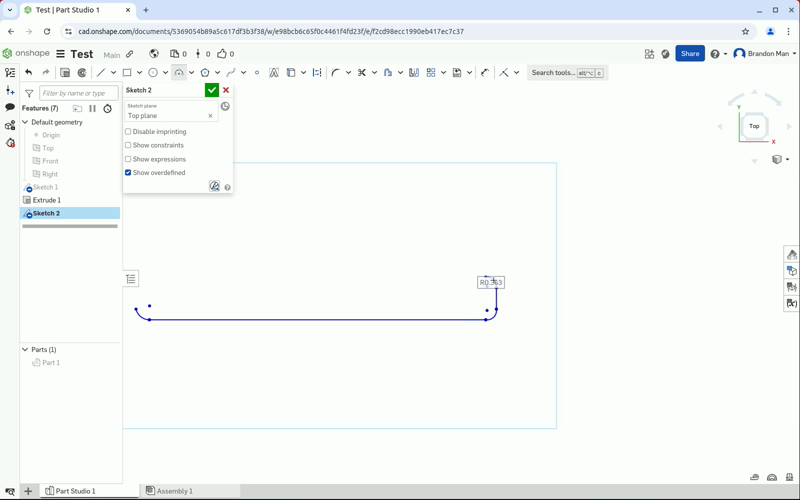
scroll(-6)
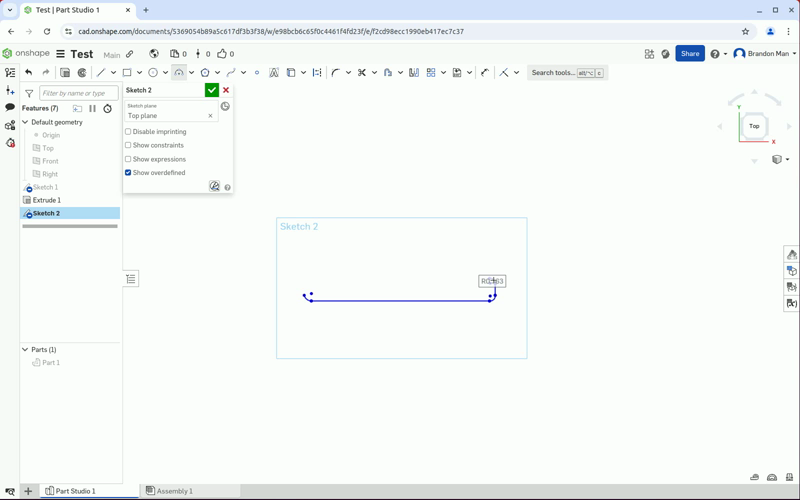
scroll(-6)
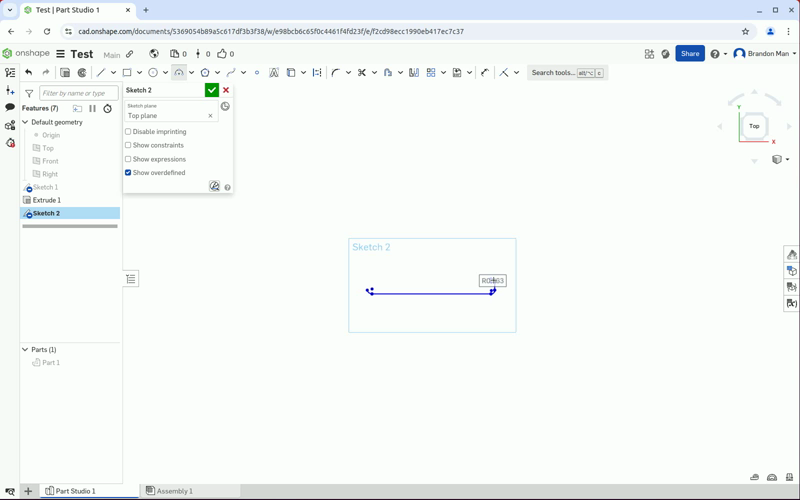
scroll(-6)
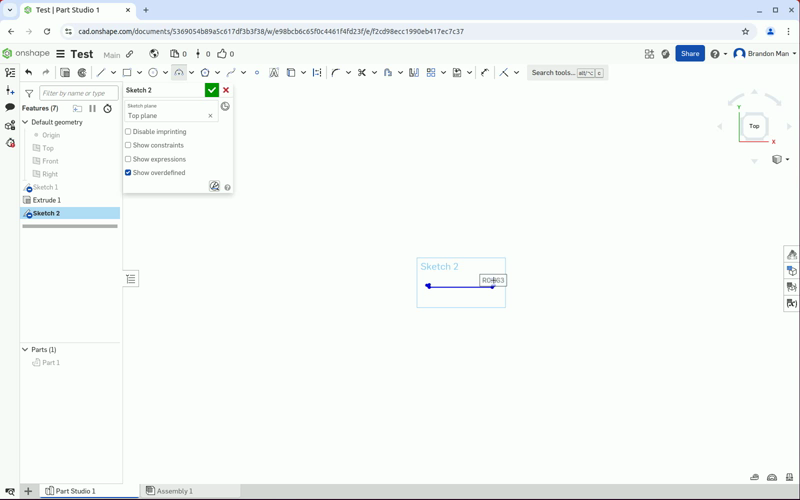
key_up(shift)
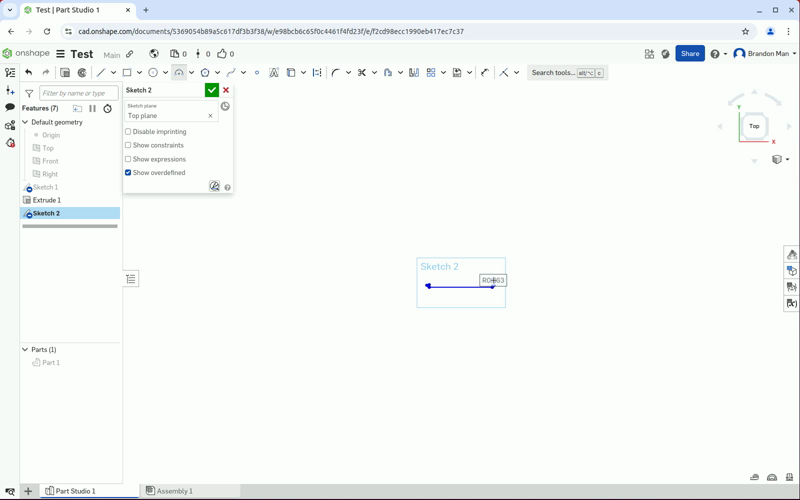
key(esc)
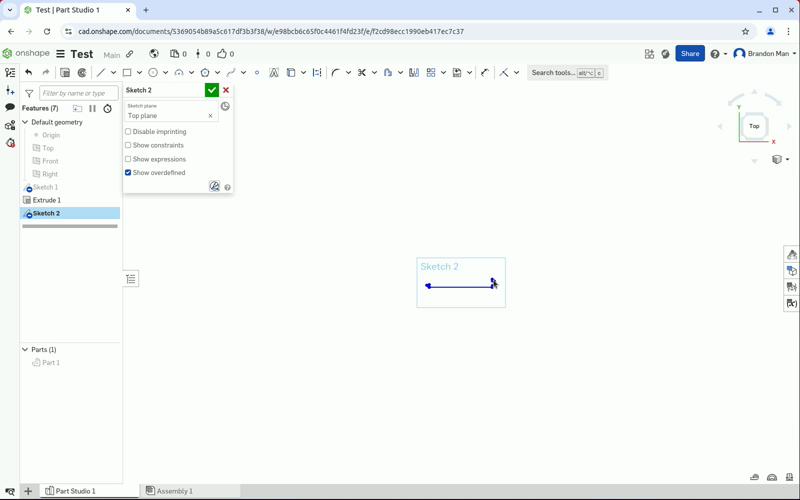
key(l)
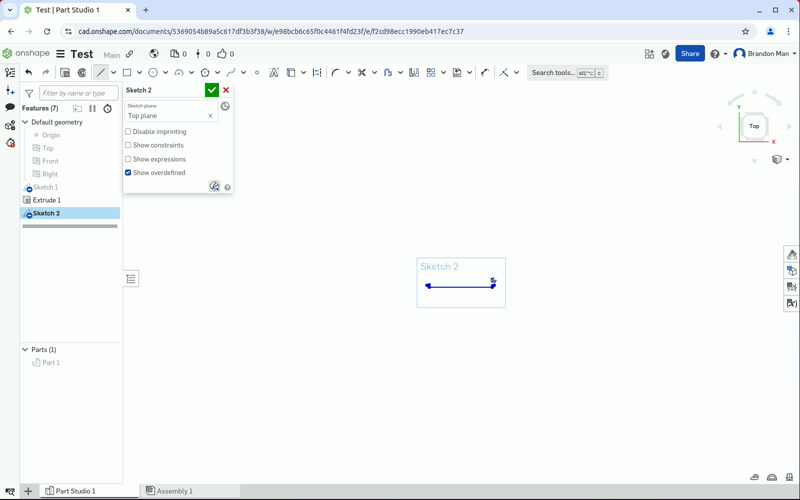
mouse_move(492, 279)
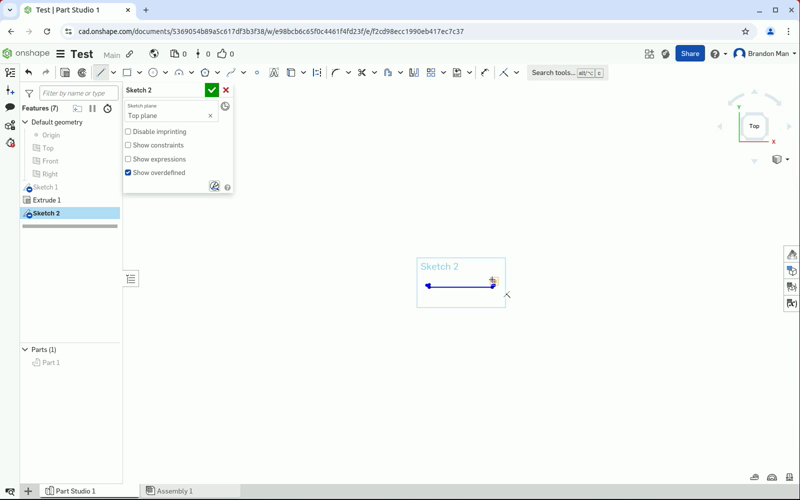
scroll(6)
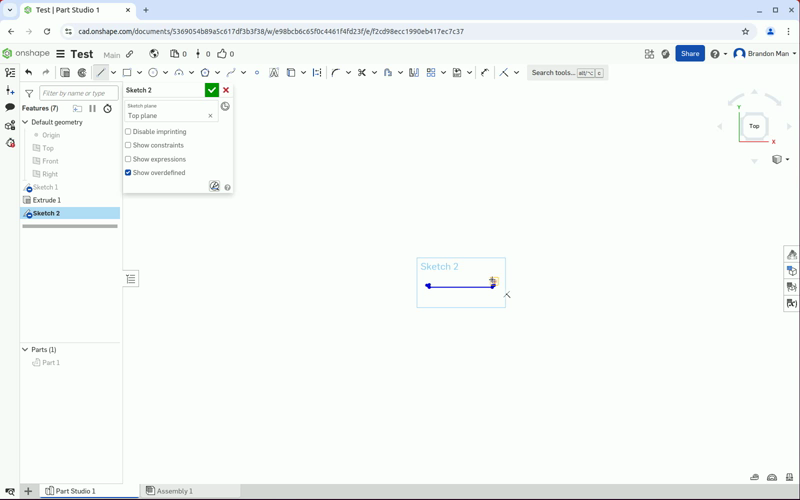
scroll(6)
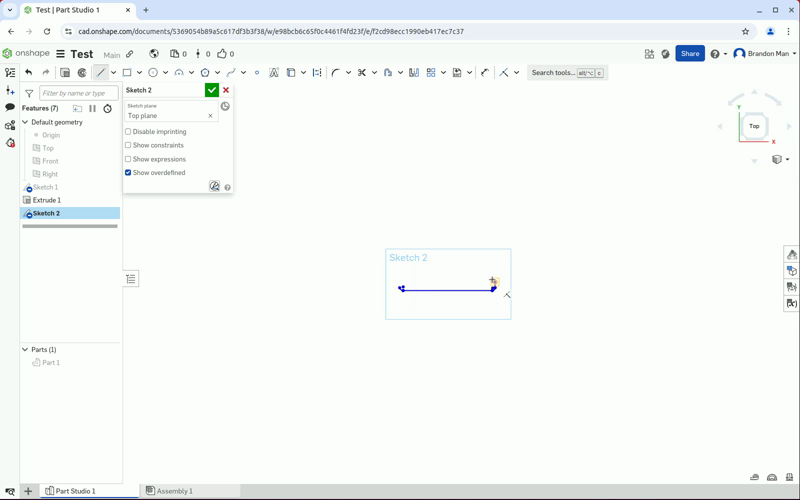
scroll(6)
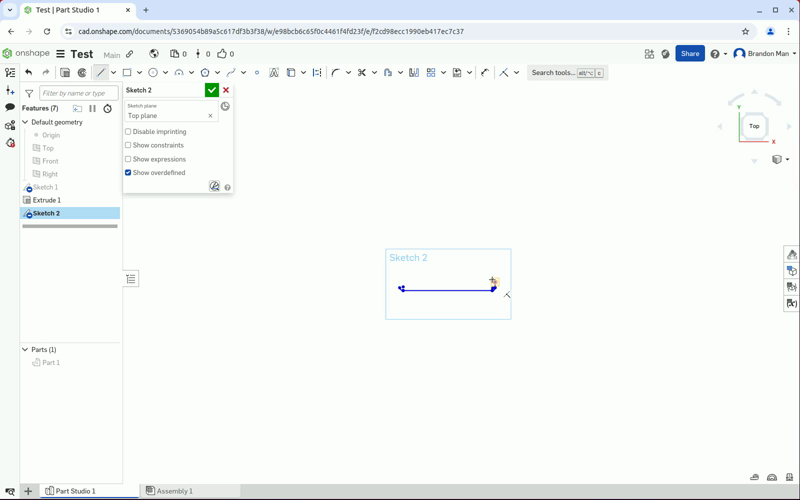
scroll(6)
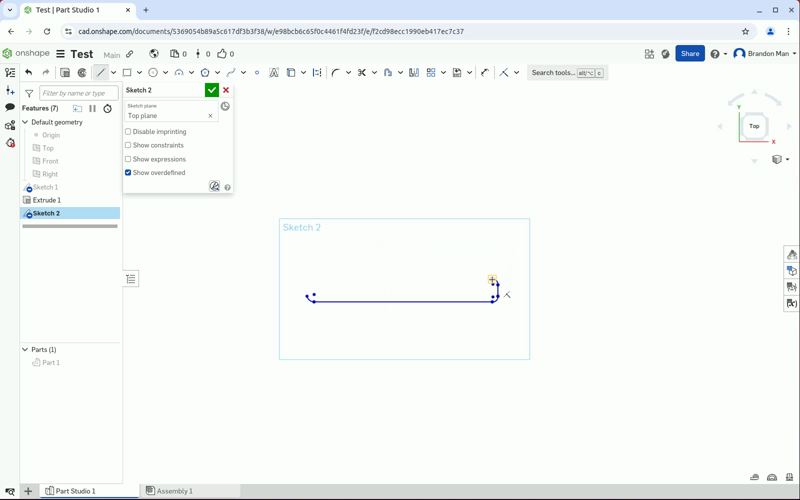
scroll(6)
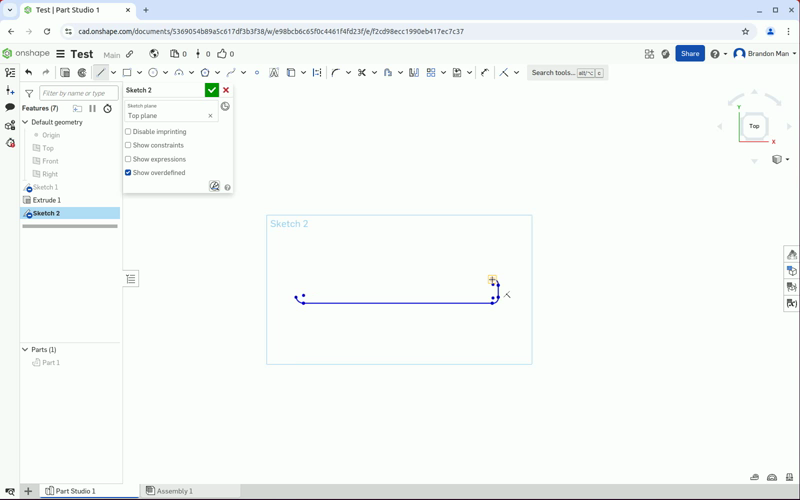
scroll(6)
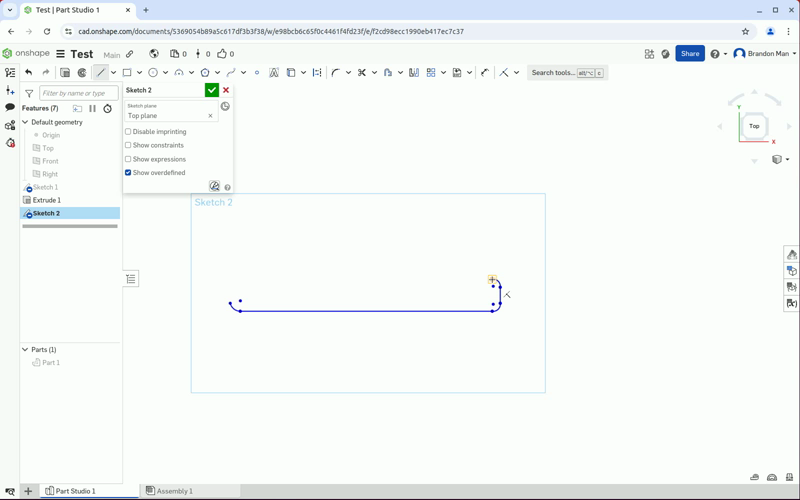
scroll(6)
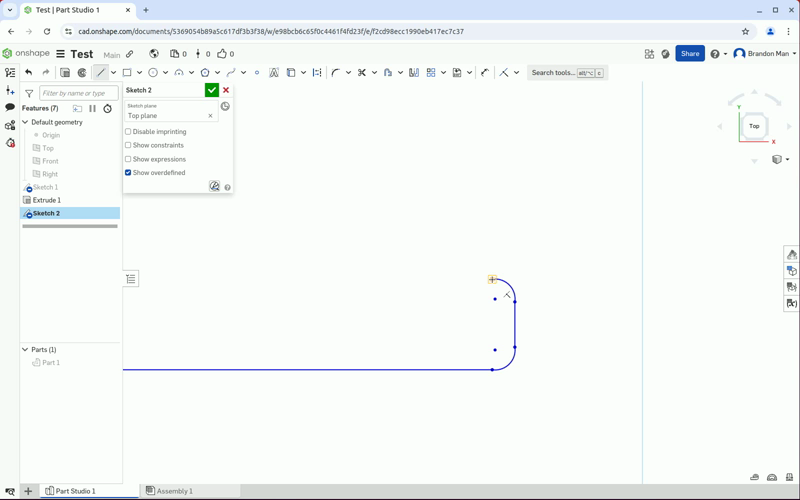
click(492, 279)
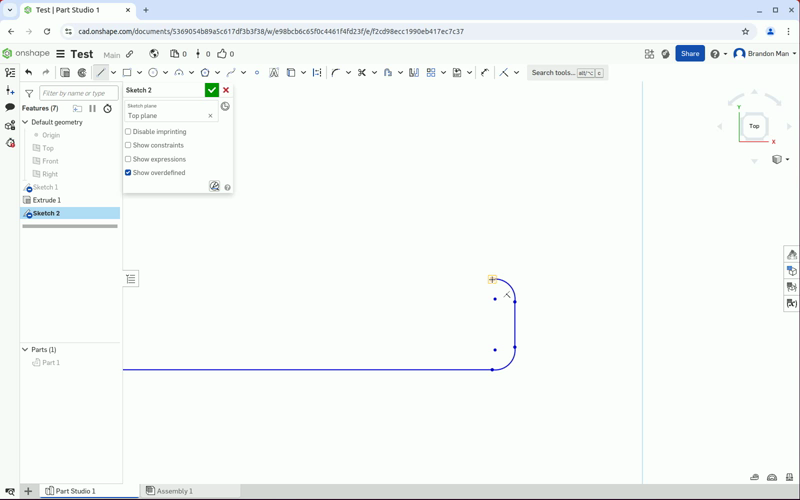
scroll(-6)
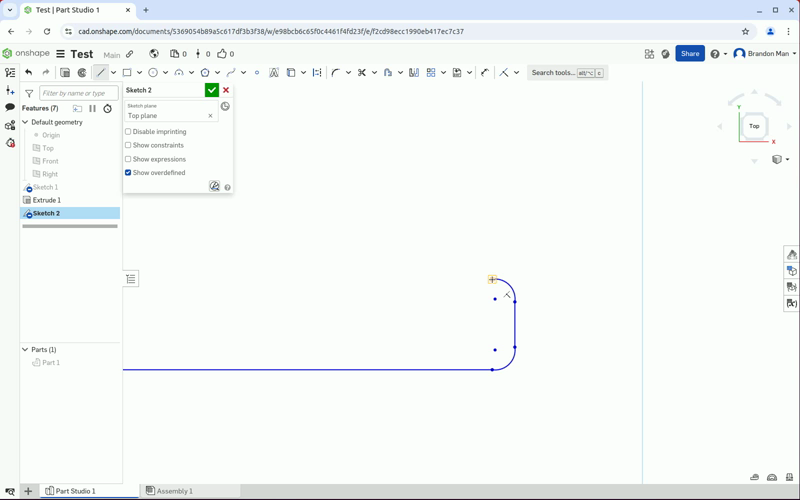
scroll(-6)
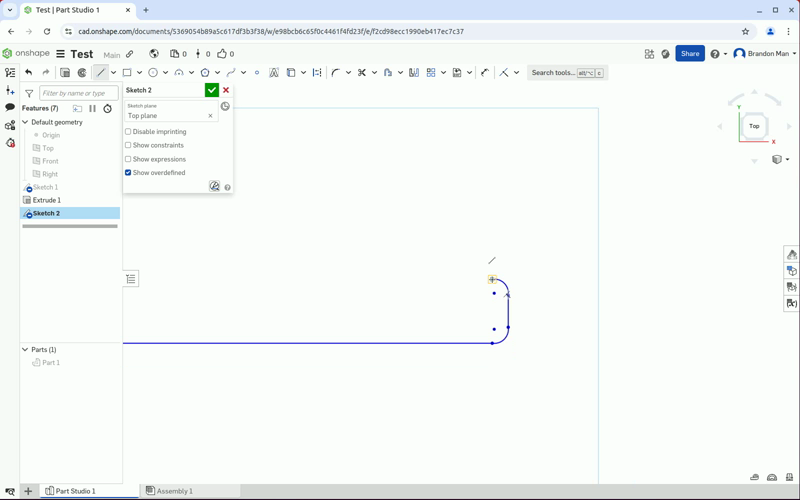
scroll(-6)
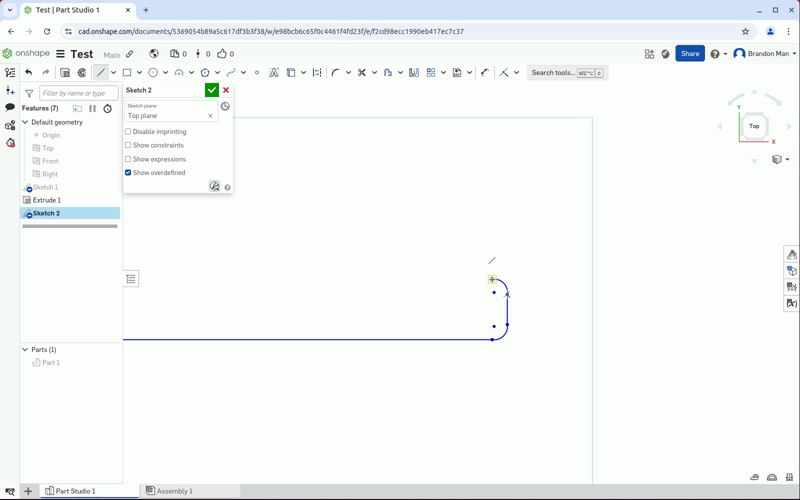
scroll(-6)
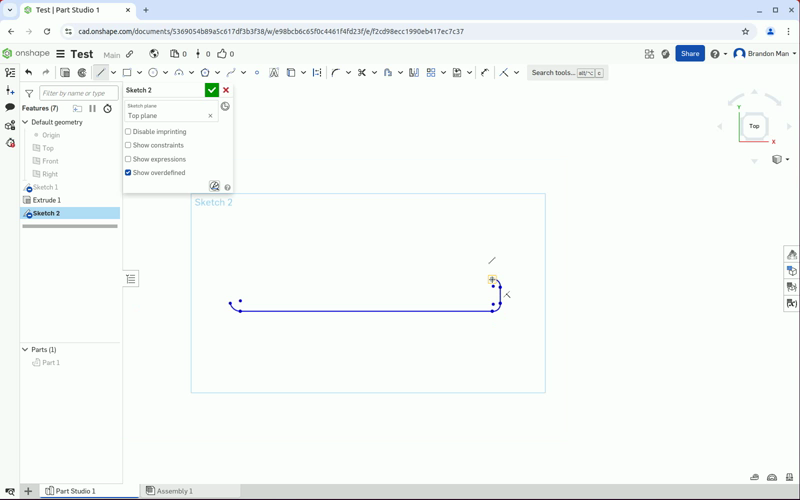
scroll(-6)
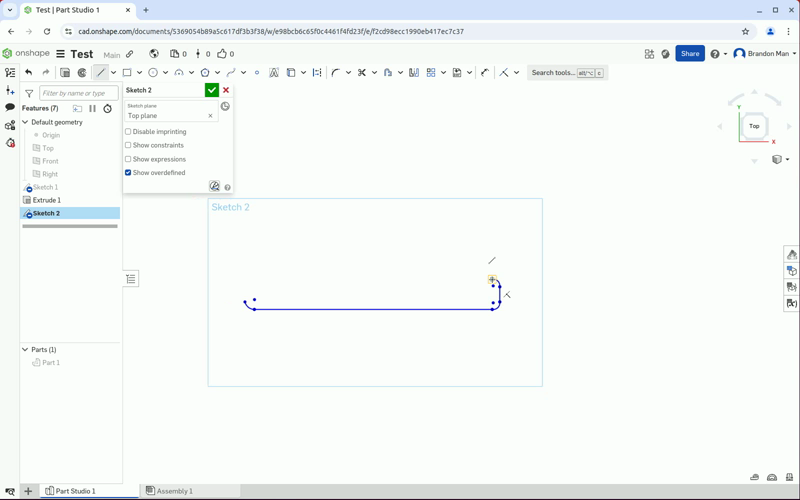
scroll(-6)
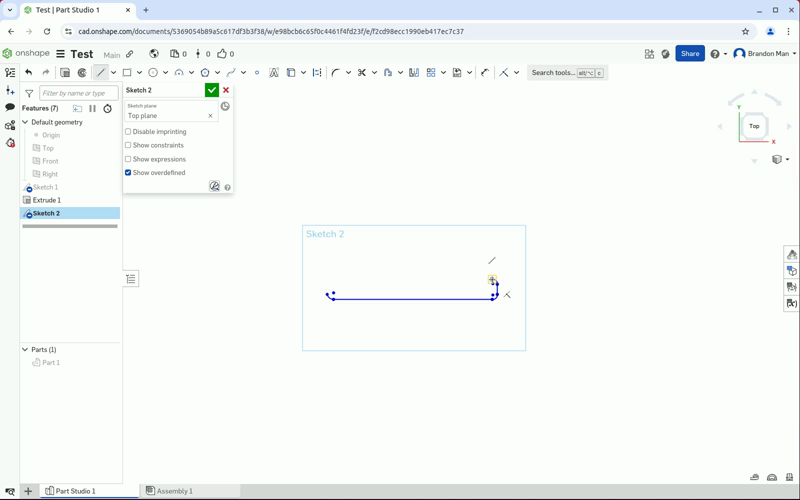
scroll(-6)
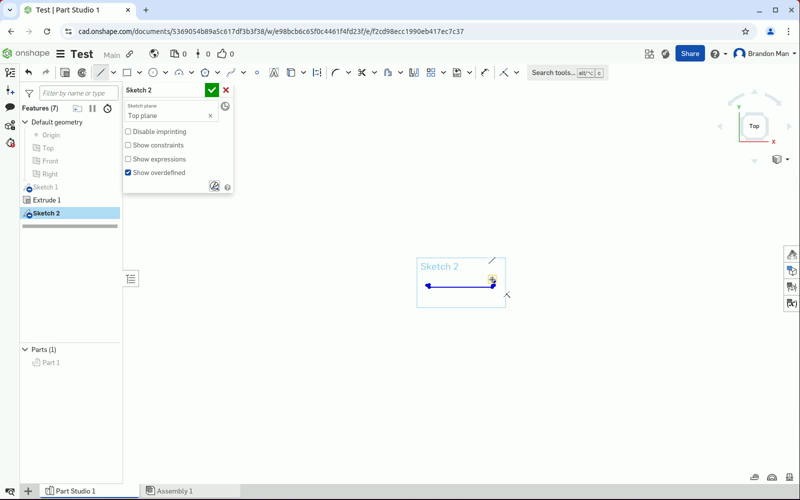
key_down(shift)
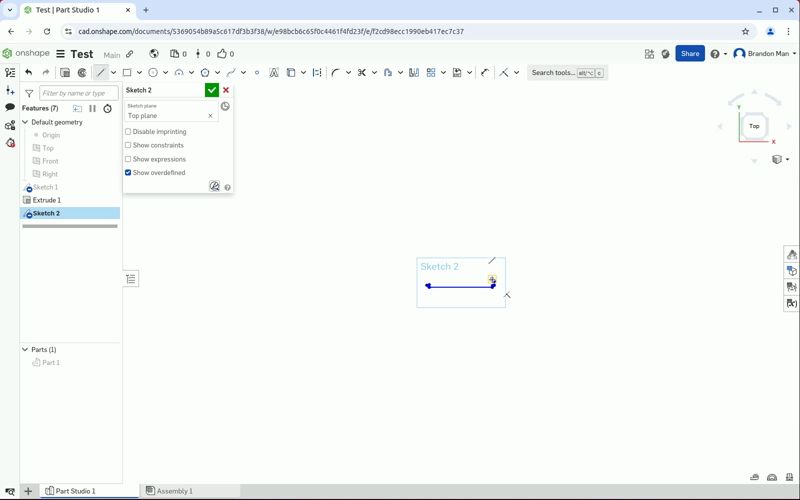
mouse_move(429, 279)
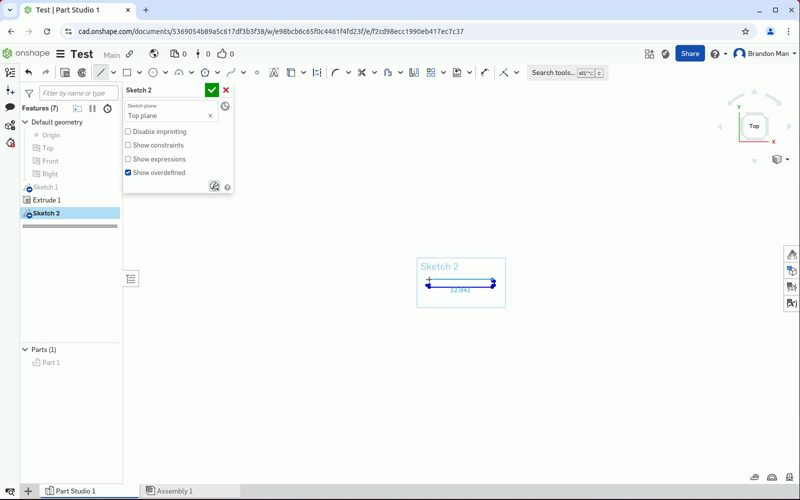
click(429, 279)
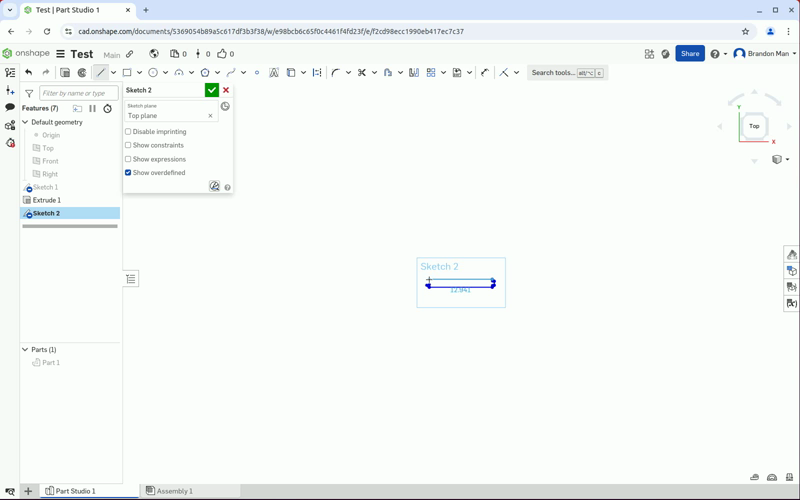
key_up(shift)
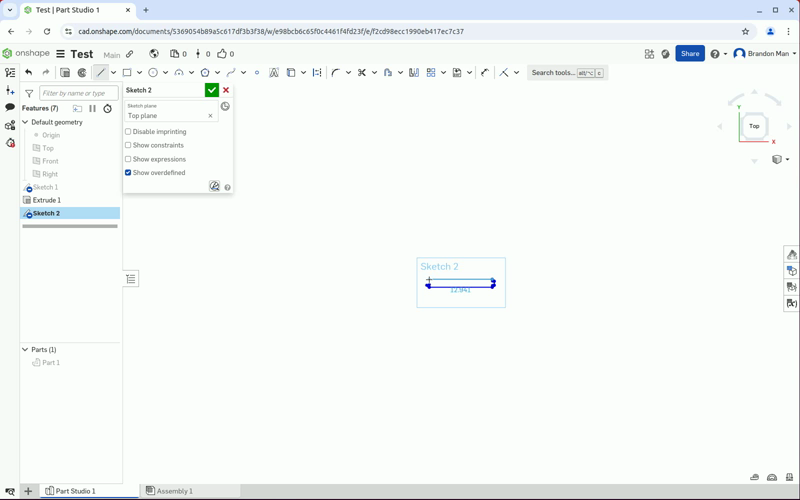
key(esc)
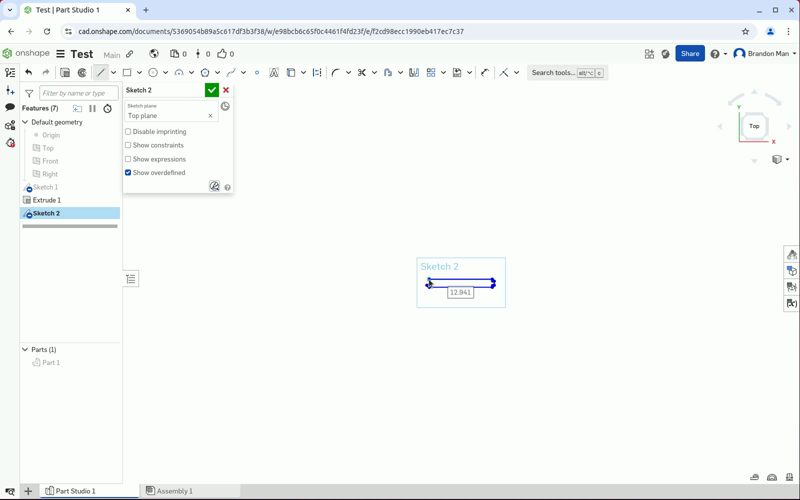
key(a)
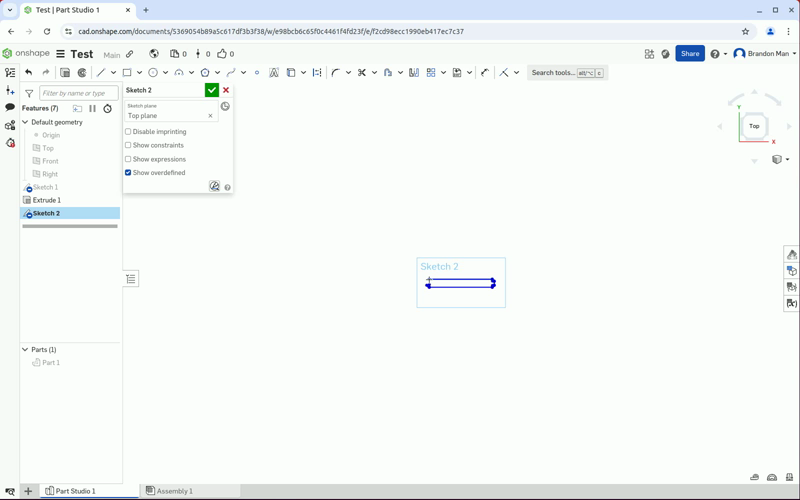
mouse_move(429, 279)
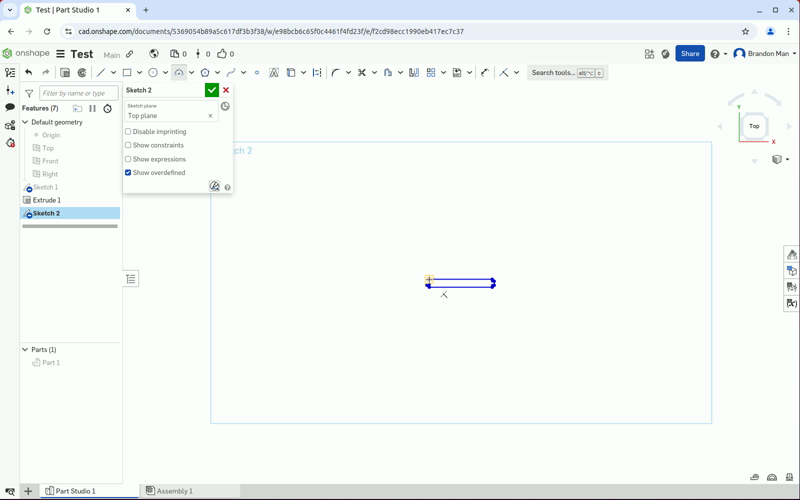
click(429, 279)
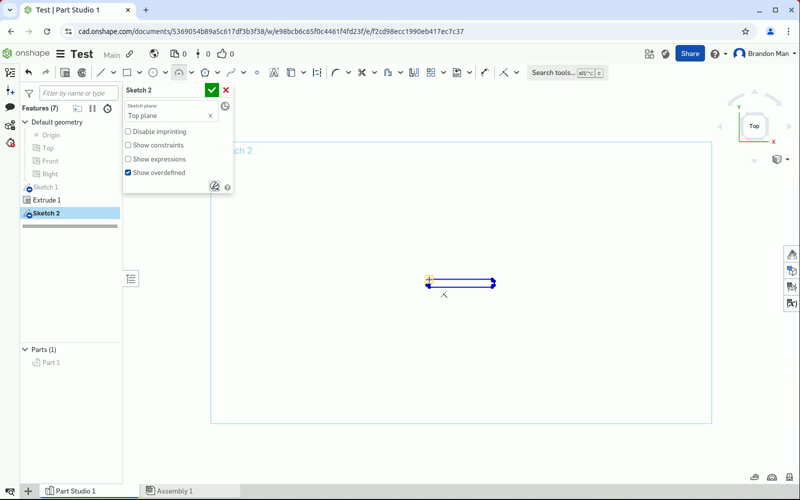
key_down(shift)
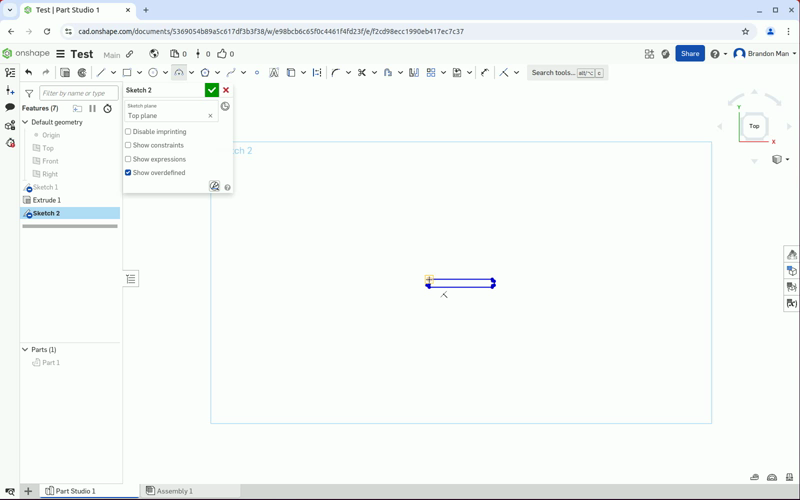
mouse_move(426, 281)
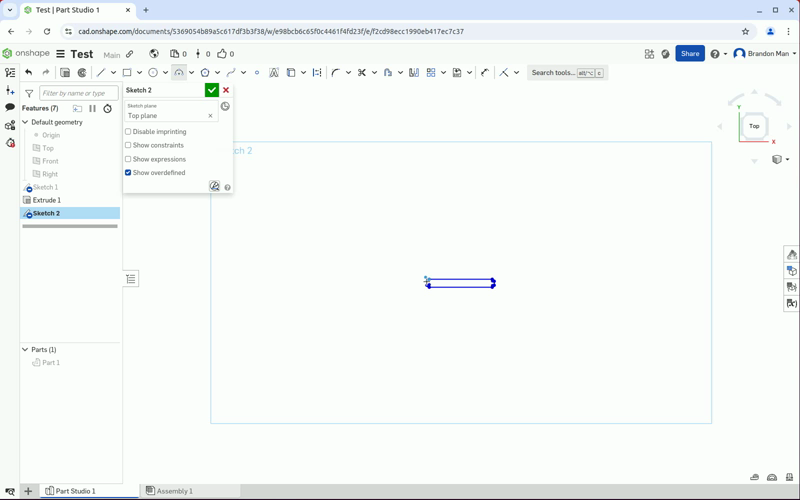
scroll(6)
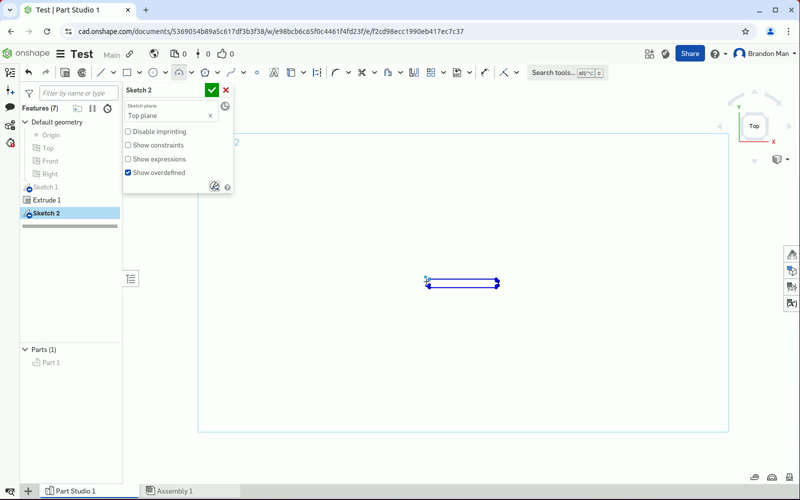
scroll(6)
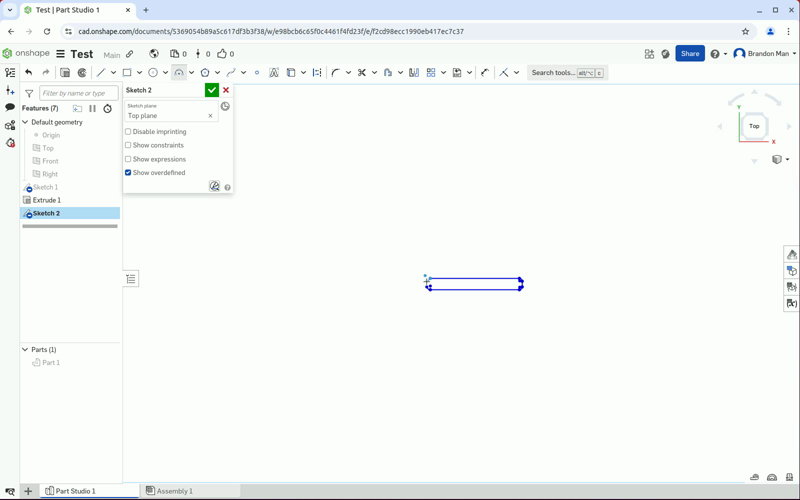
scroll(6)
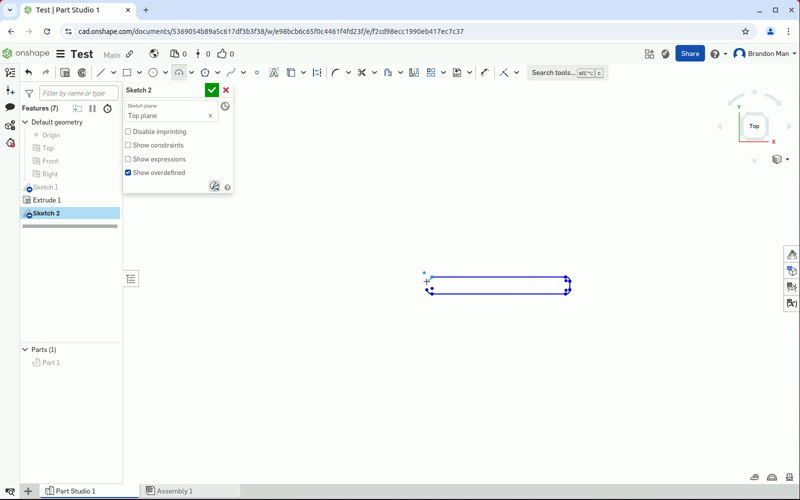
scroll(6)
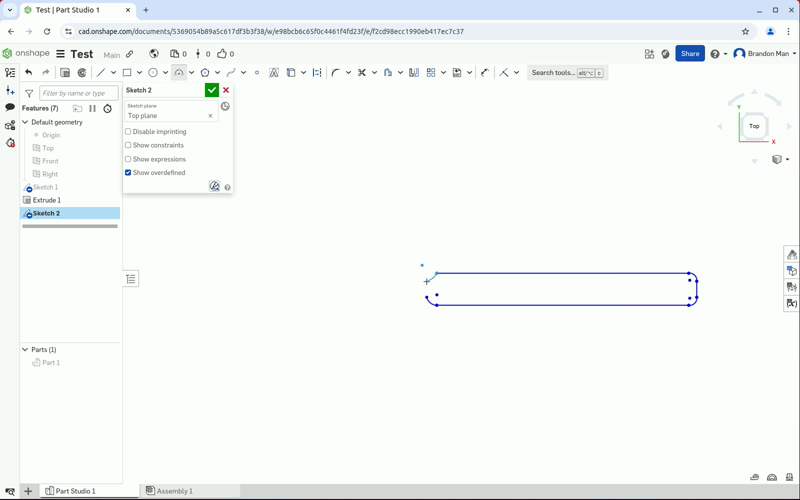
scroll(6)
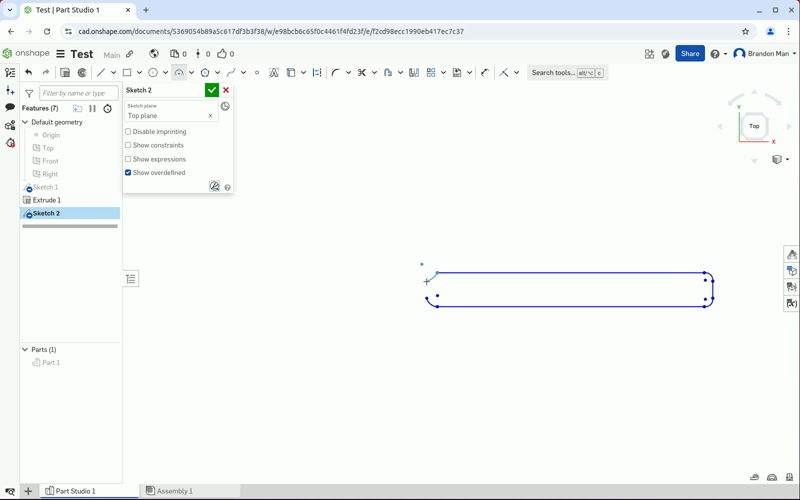
scroll(6)
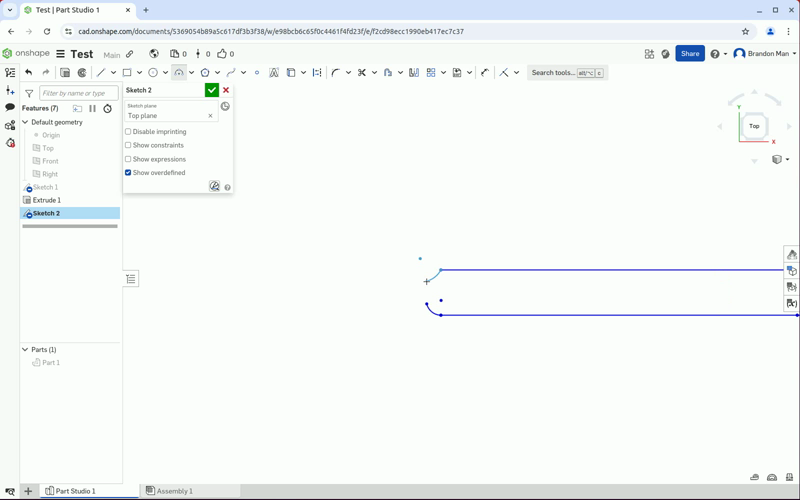
scroll(6)
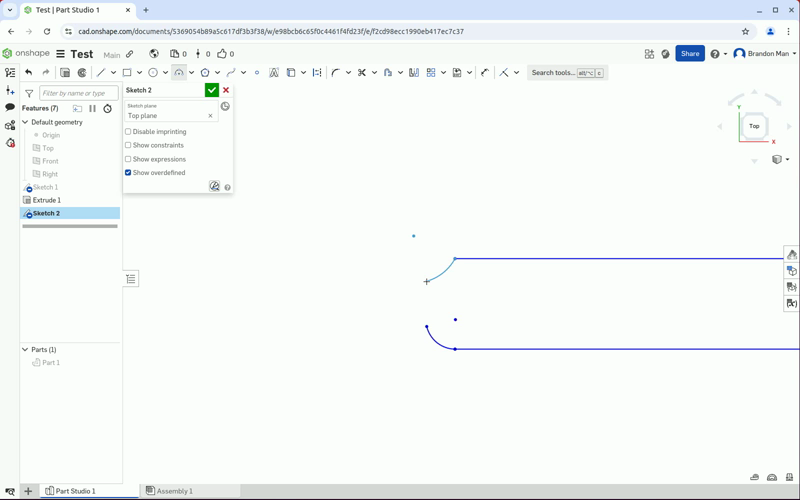
click(426, 281)
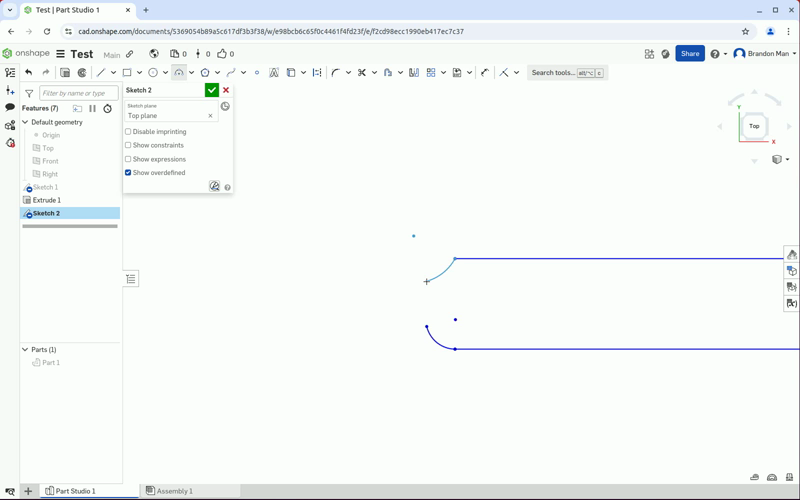
scroll(-6)
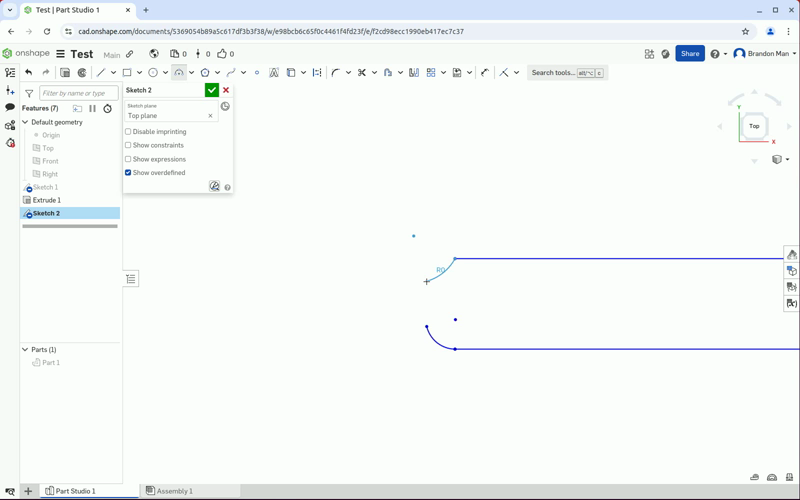
scroll(-6)
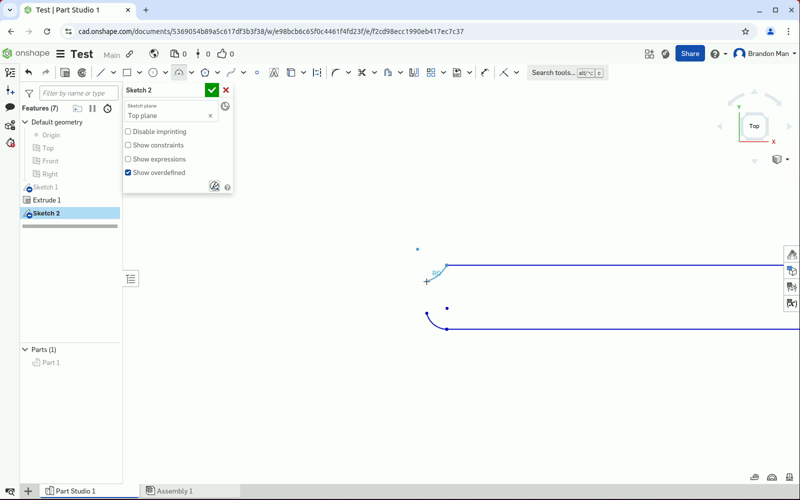
scroll(-6)
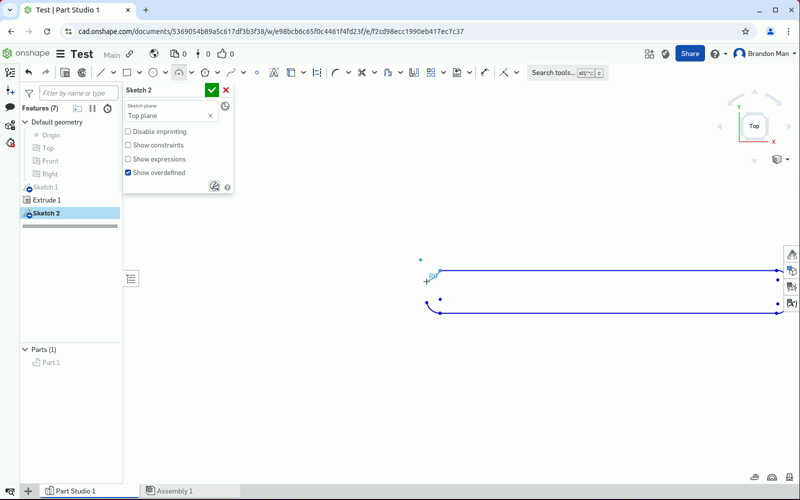
scroll(-6)
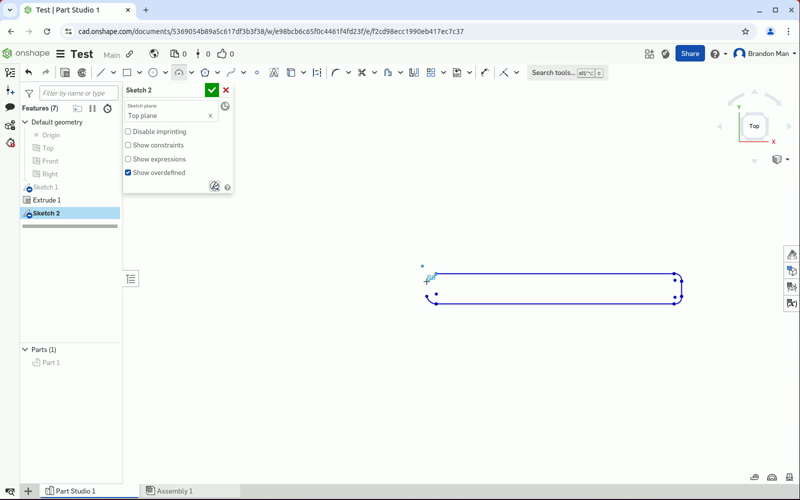
scroll(-6)
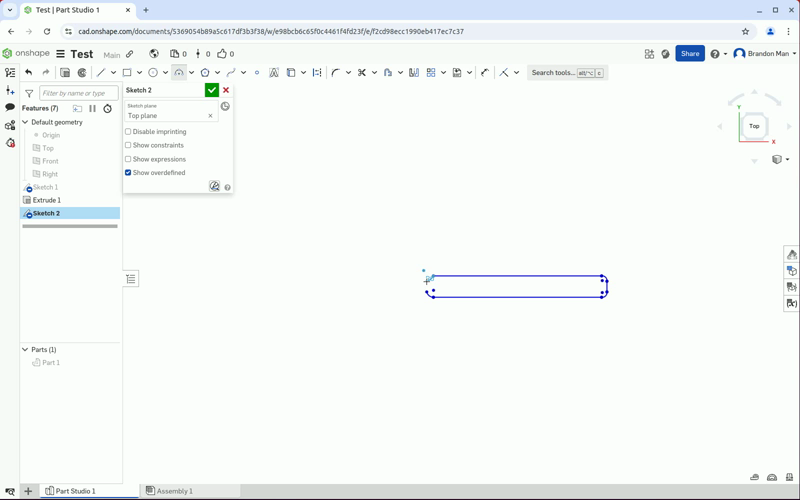
scroll(-6)
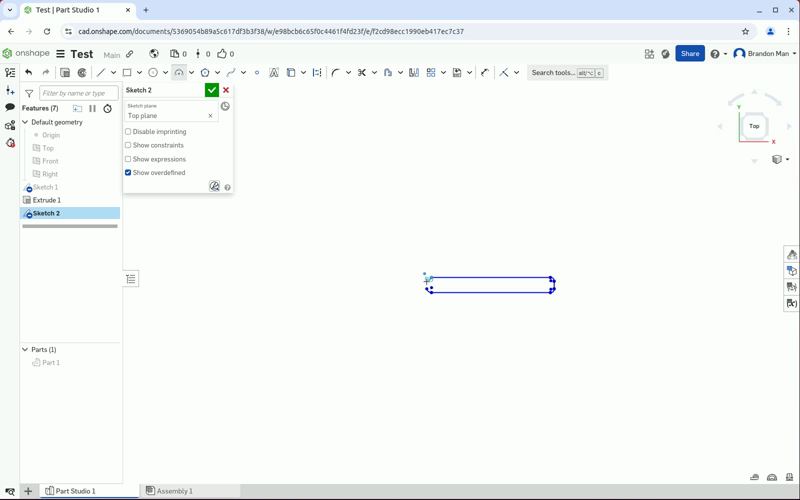
scroll(-6)
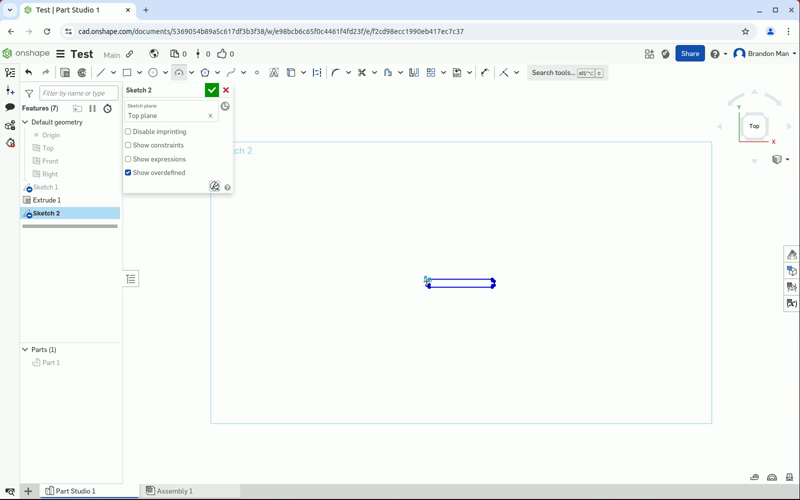
mouse_move(427, 279)
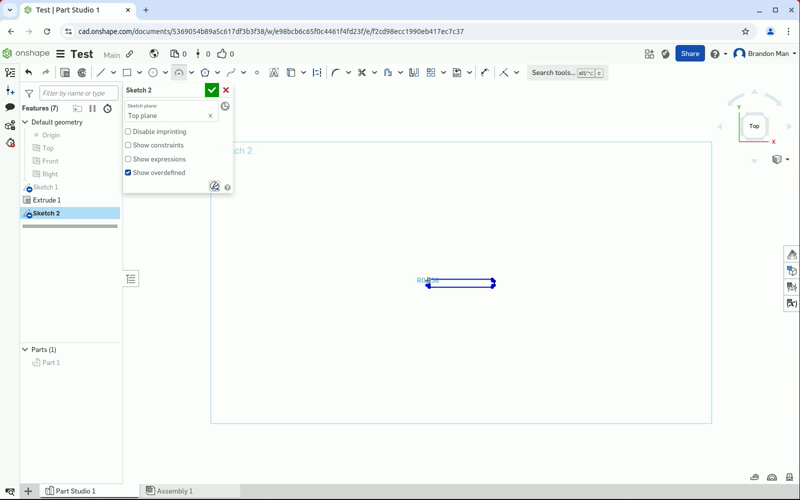
scroll(6)
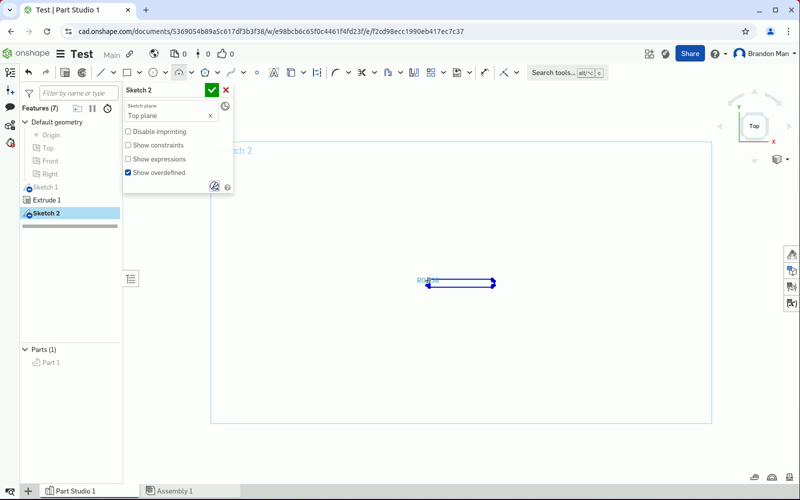
scroll(6)
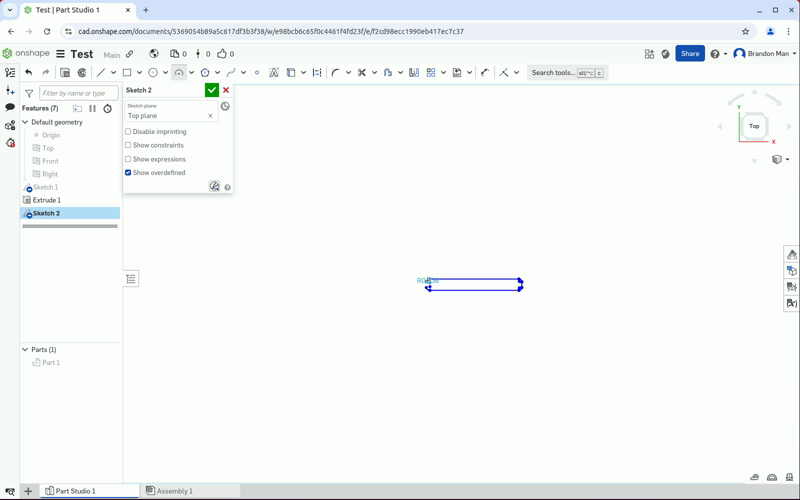
scroll(6)
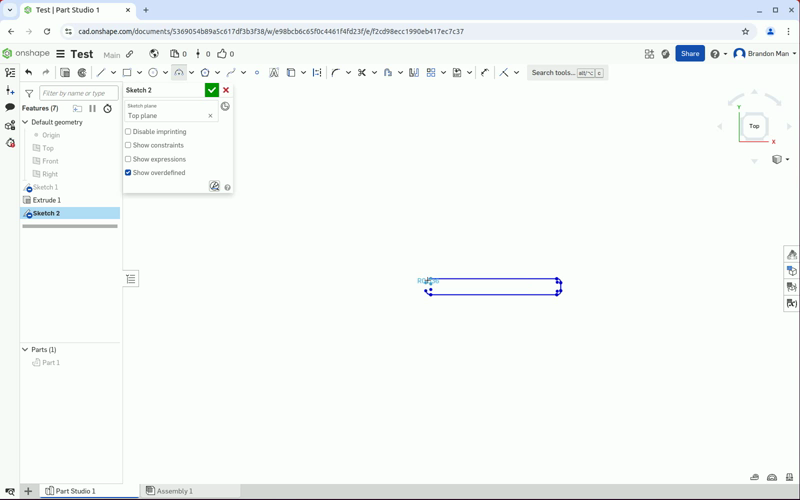
scroll(6)
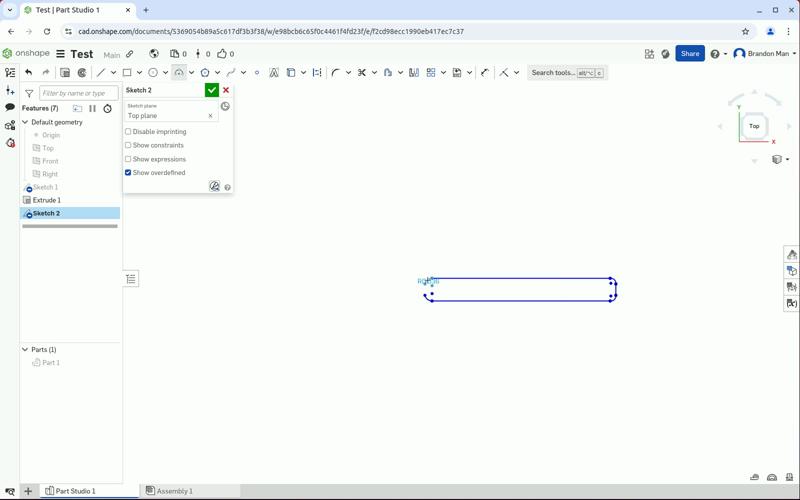
scroll(6)
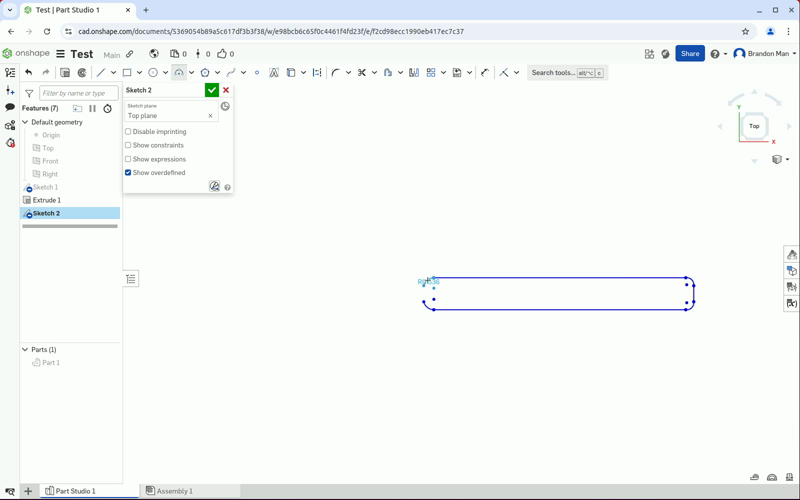
scroll(6)
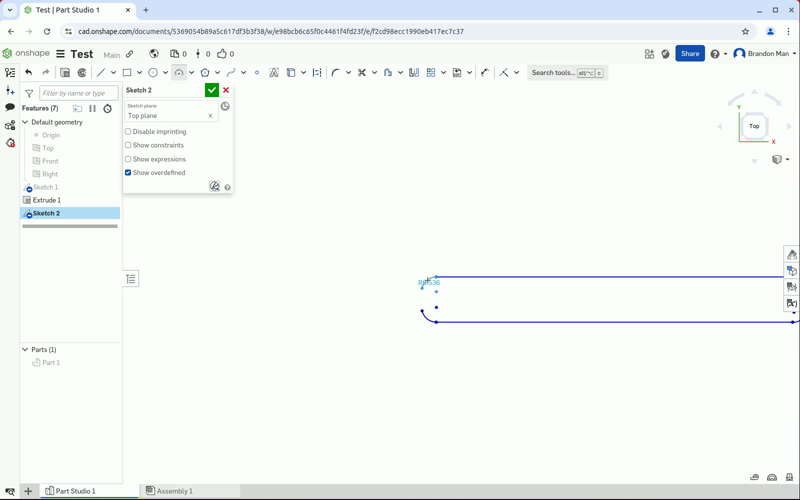
scroll(6)
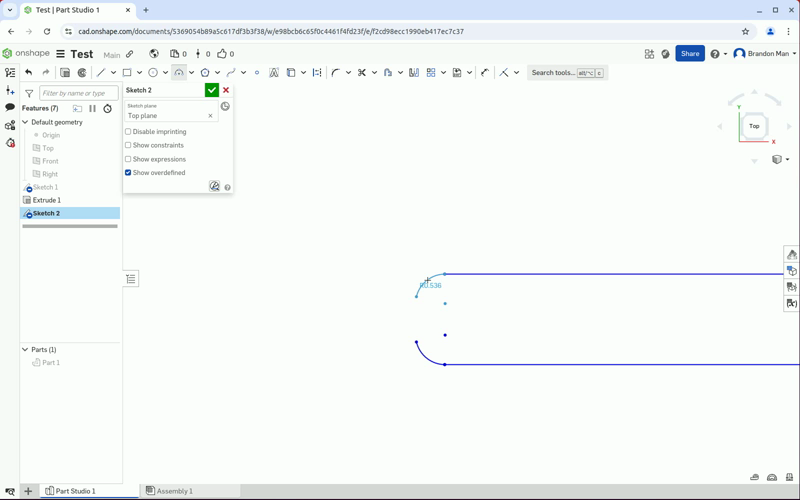
click(427, 279)
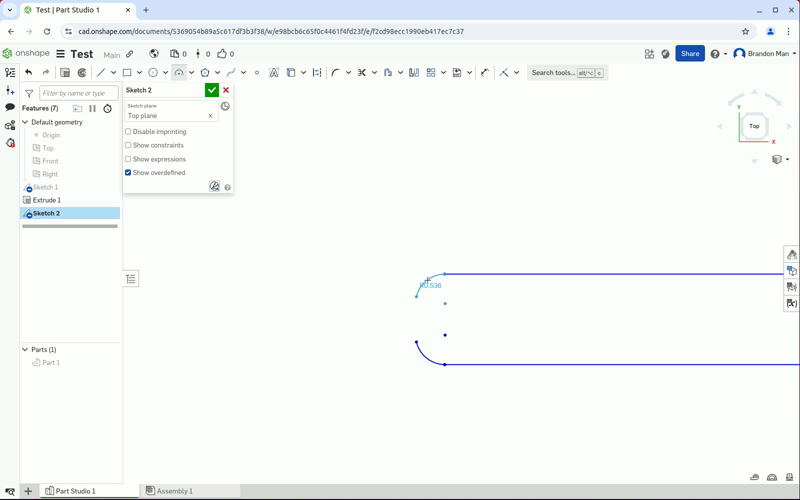
scroll(-6)
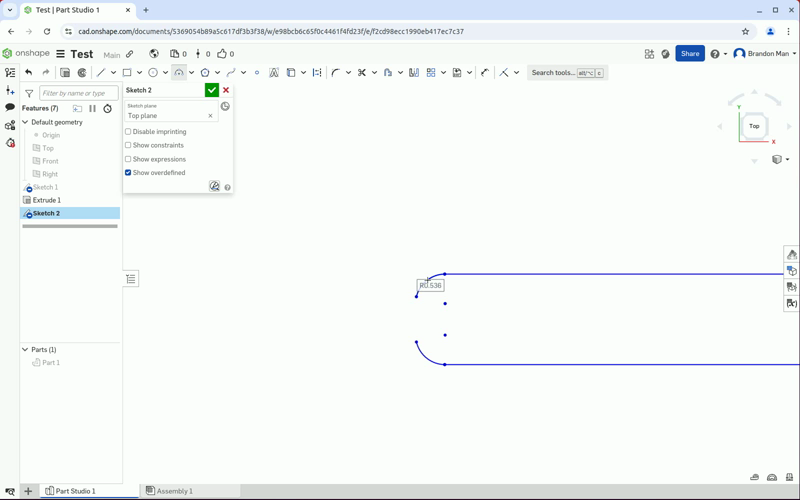
scroll(-6)
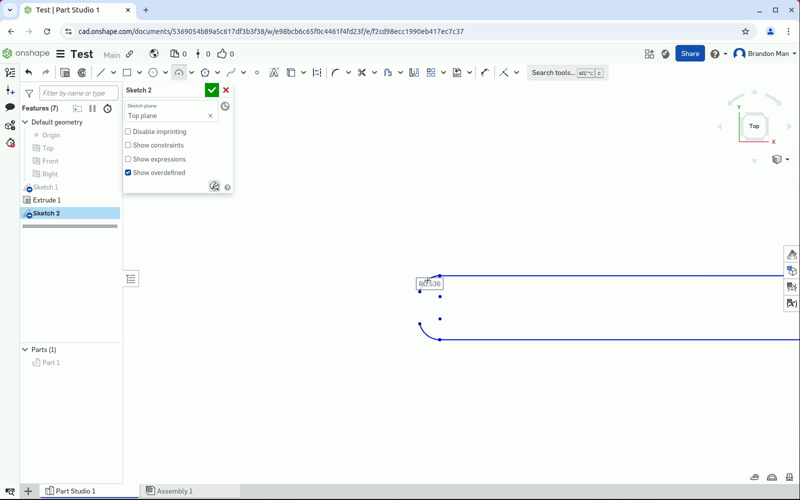
scroll(-6)
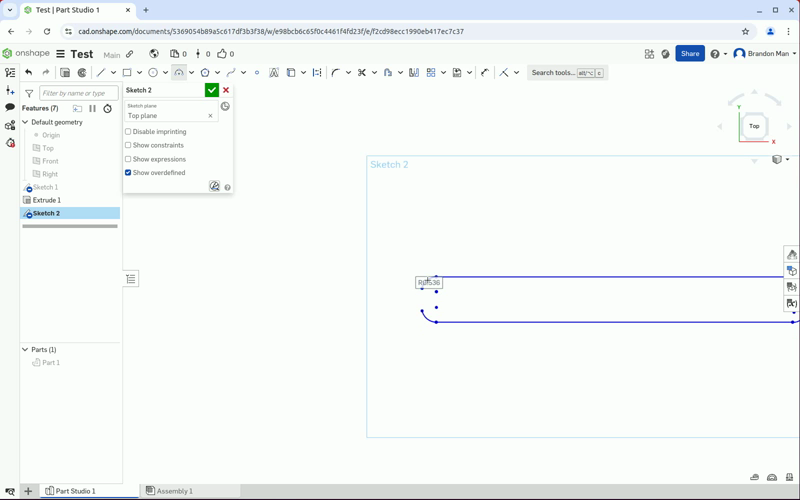
scroll(-6)
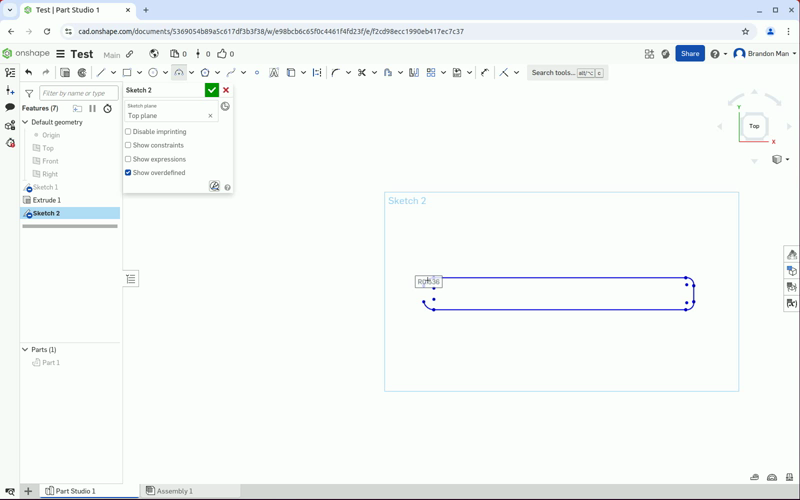
scroll(-6)
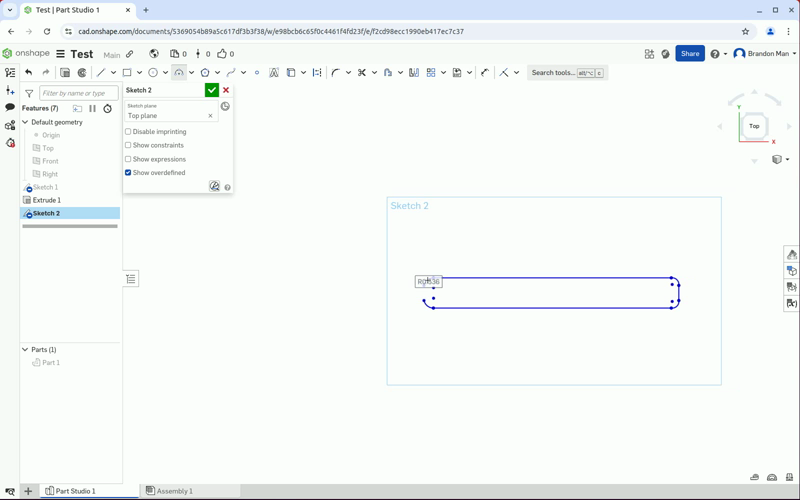
scroll(-6)
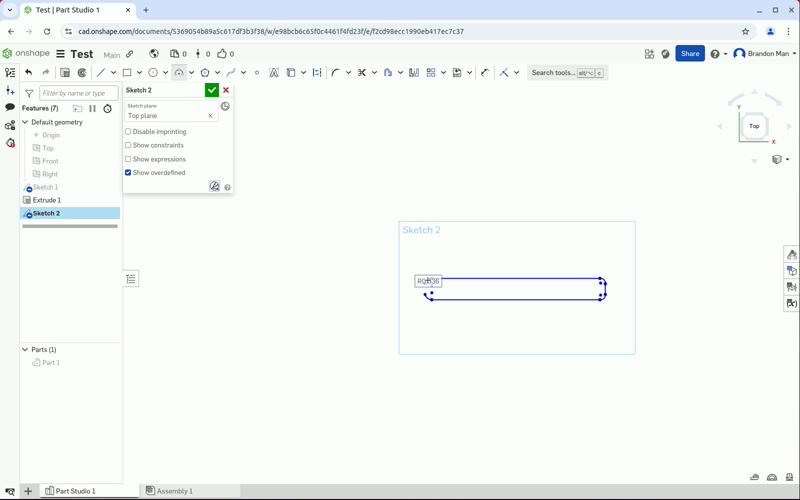
scroll(-6)
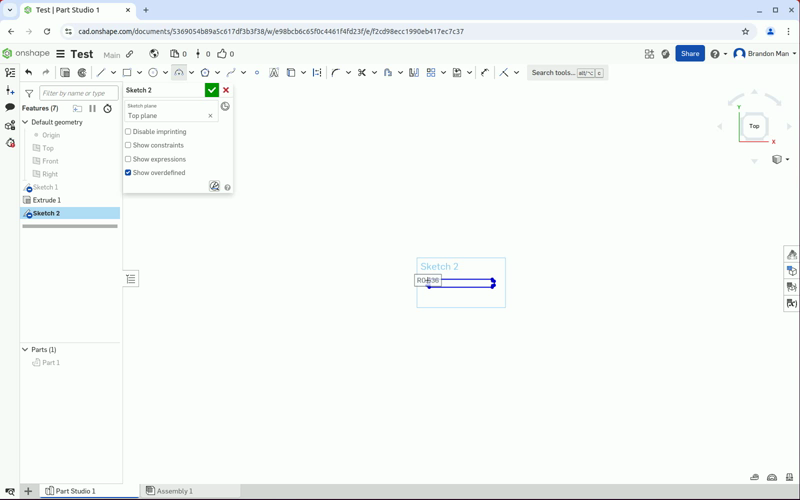
key_up(shift)
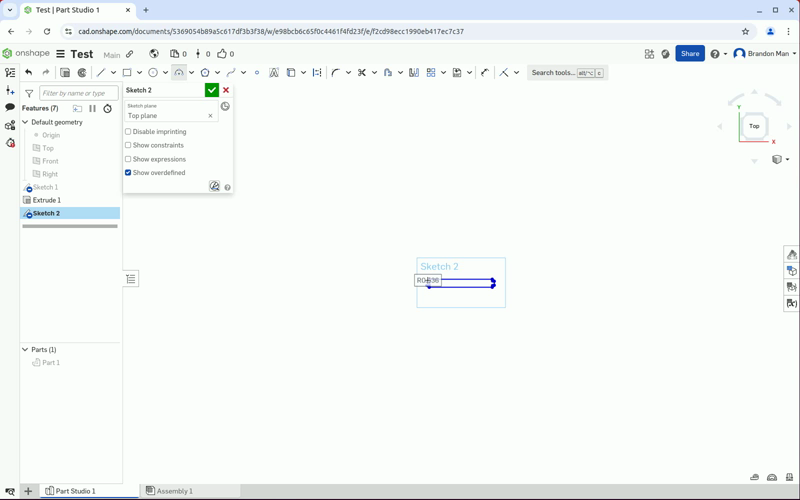
key(esc)
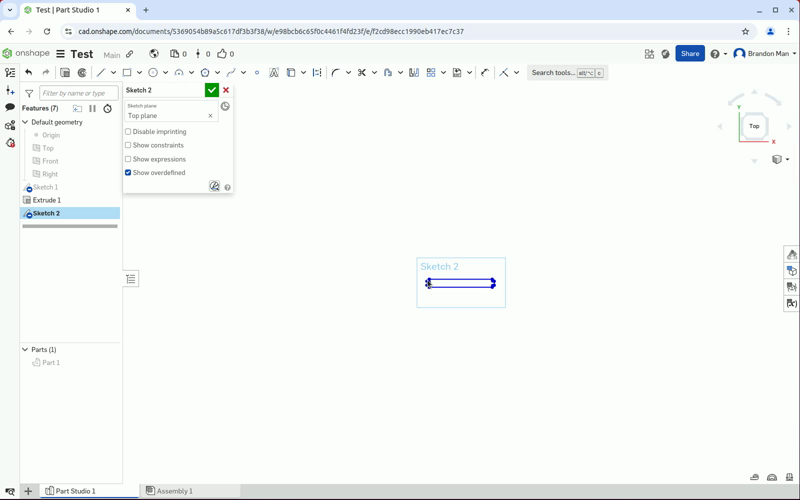
key(l)
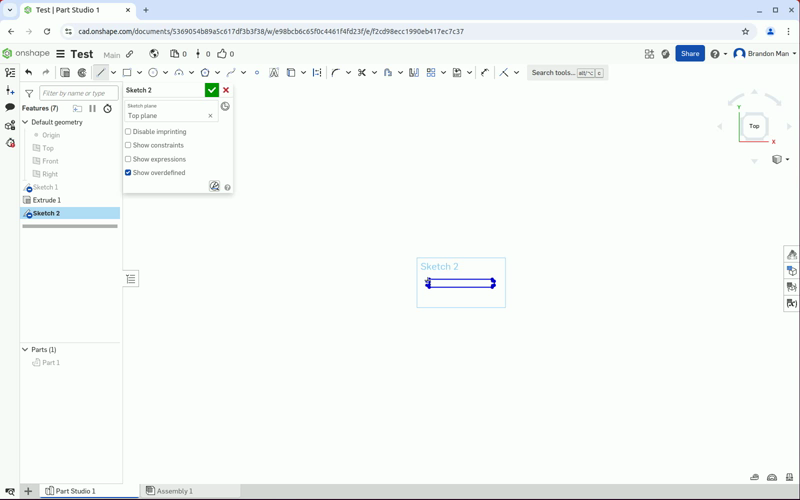
mouse_move(426, 281)
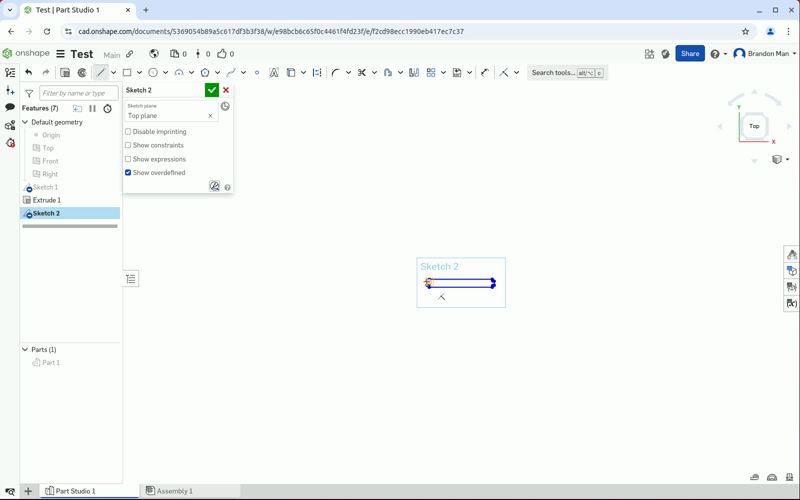
scroll(6)
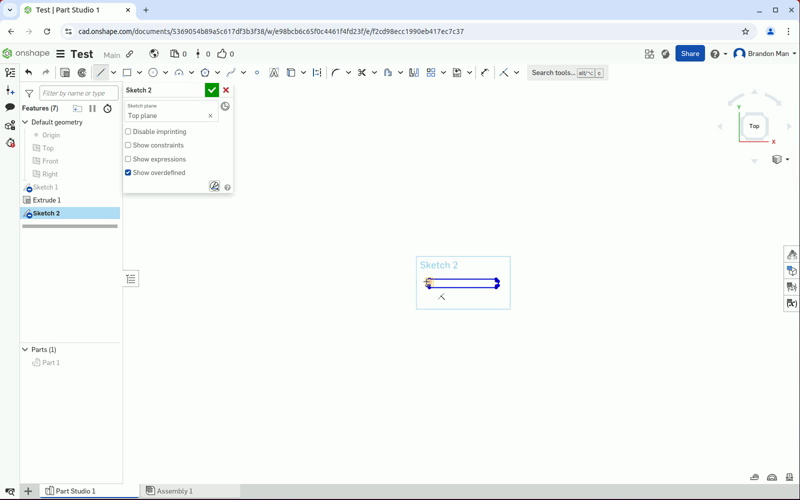
scroll(6)
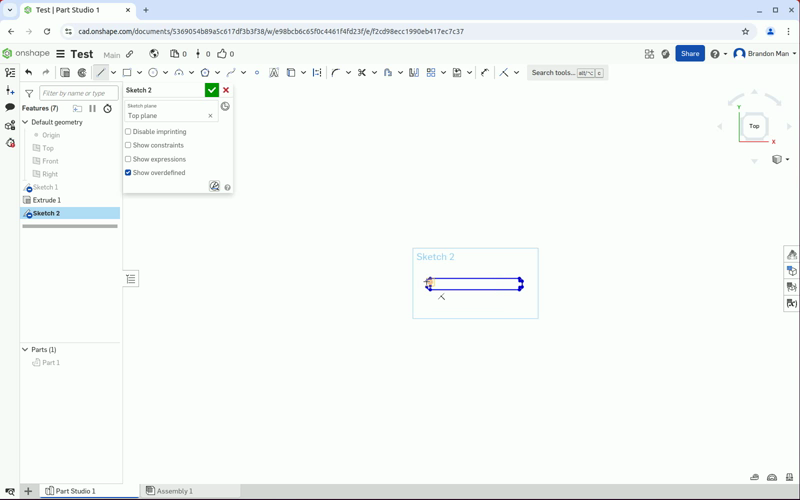
scroll(6)
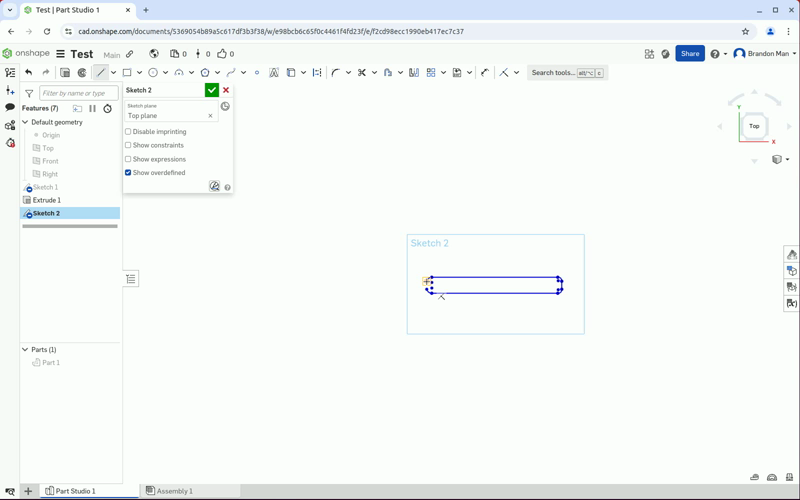
scroll(6)
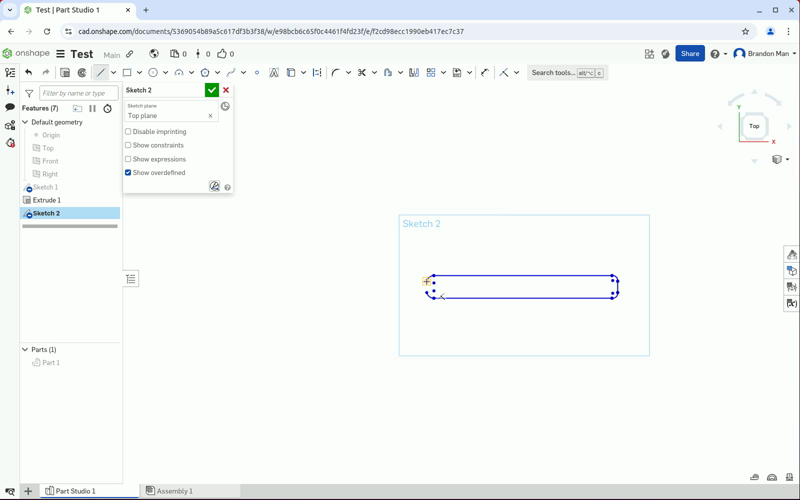
scroll(6)
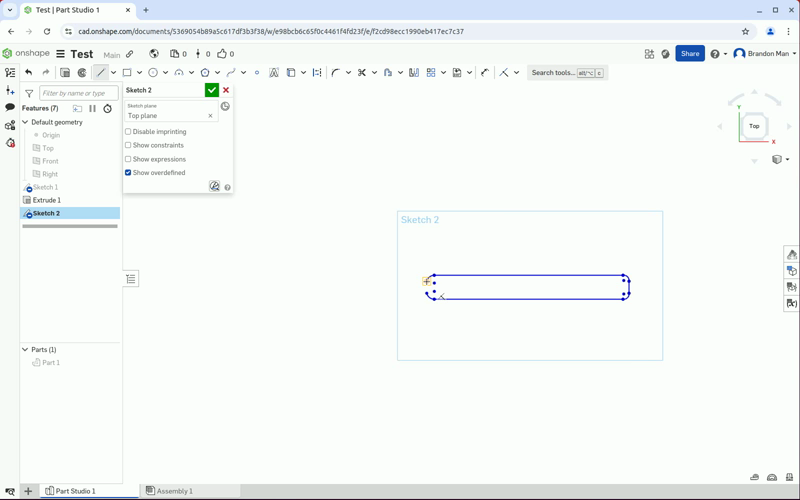
scroll(6)
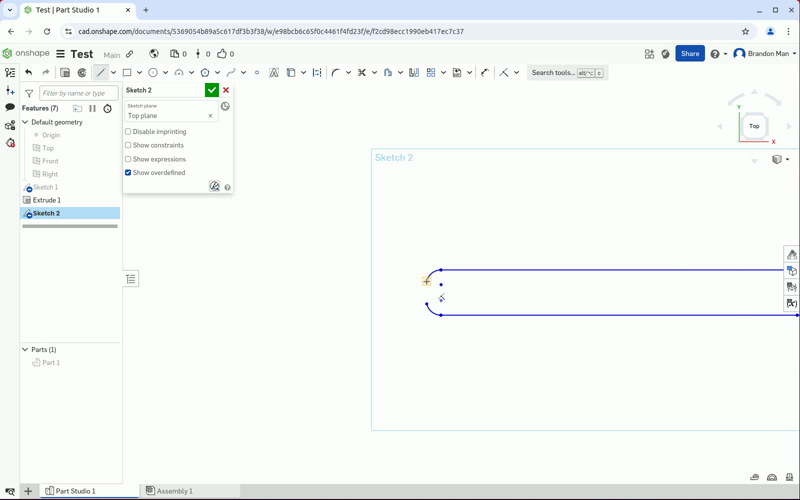
scroll(6)
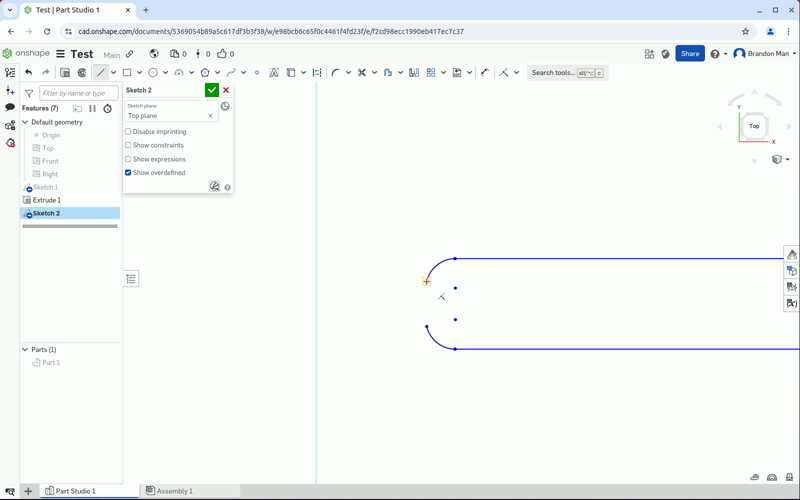
click(426, 281)
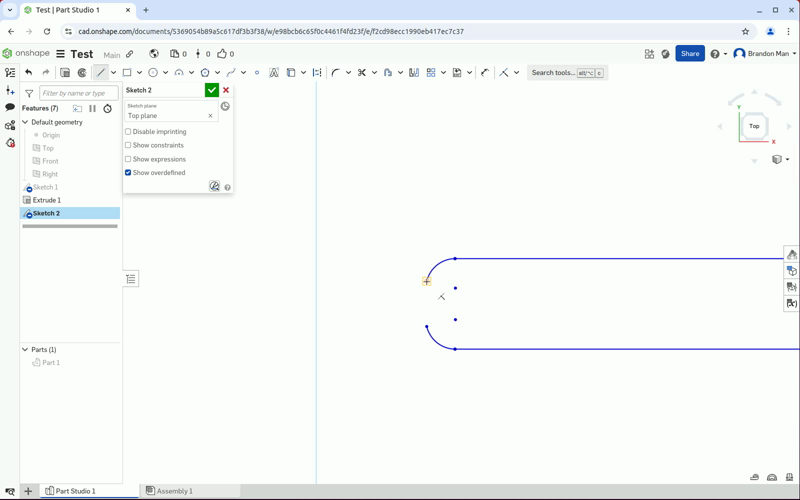
scroll(-6)
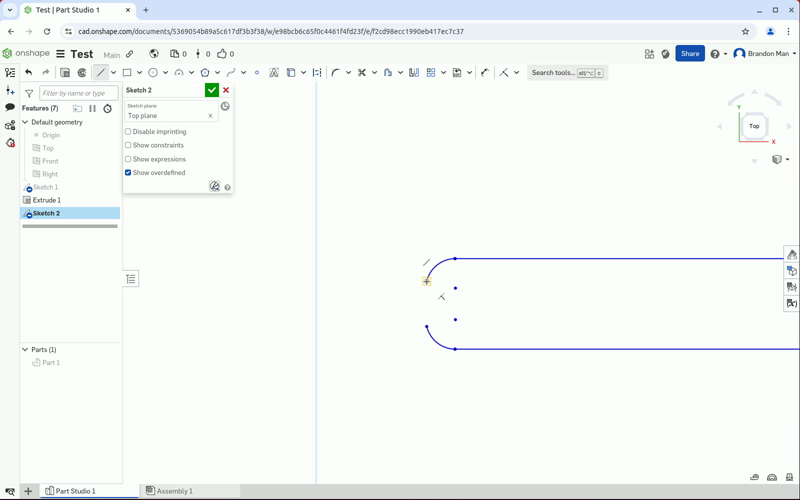
scroll(-6)
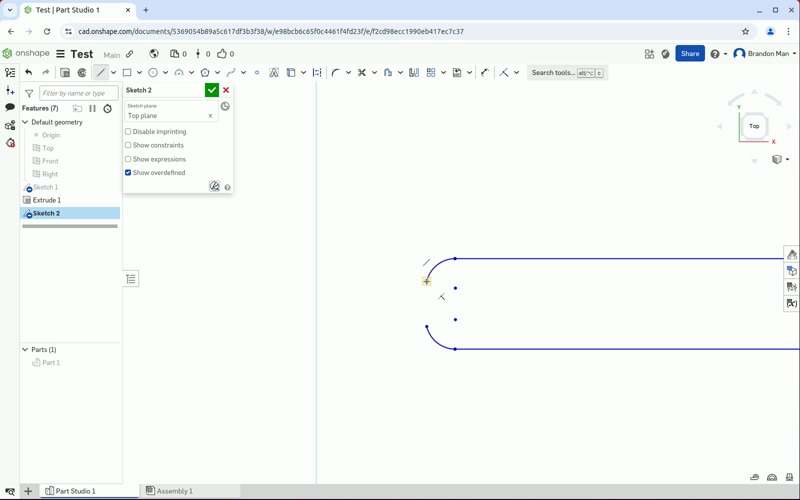
scroll(-6)
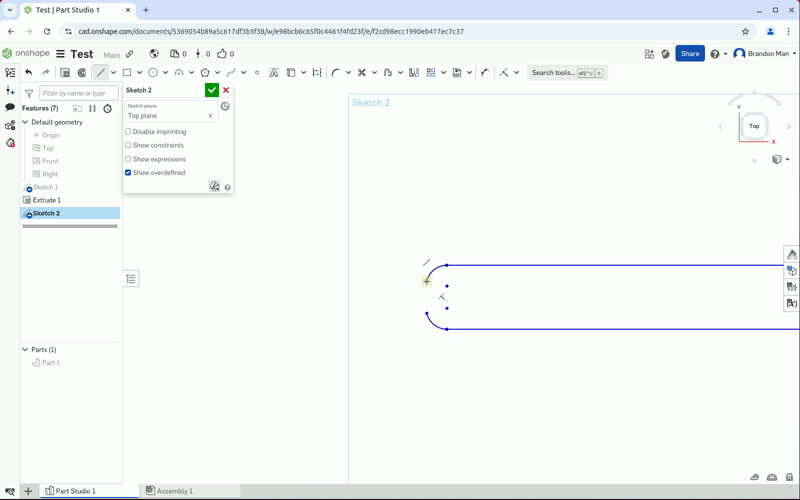
scroll(-6)
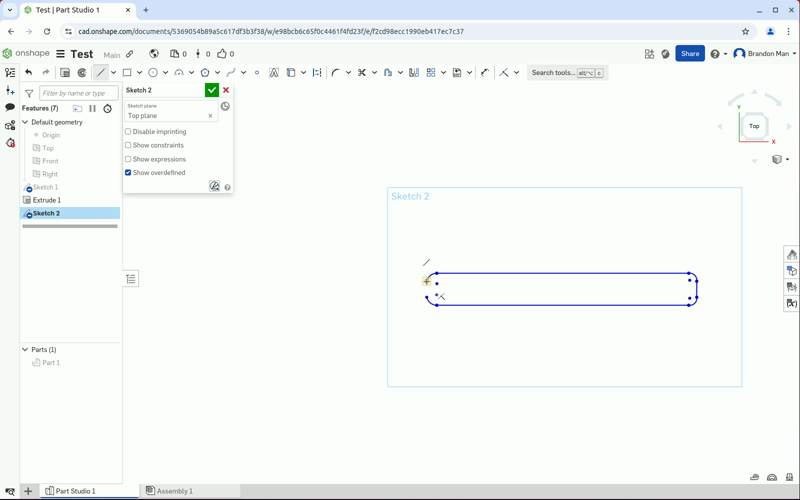
scroll(-6)
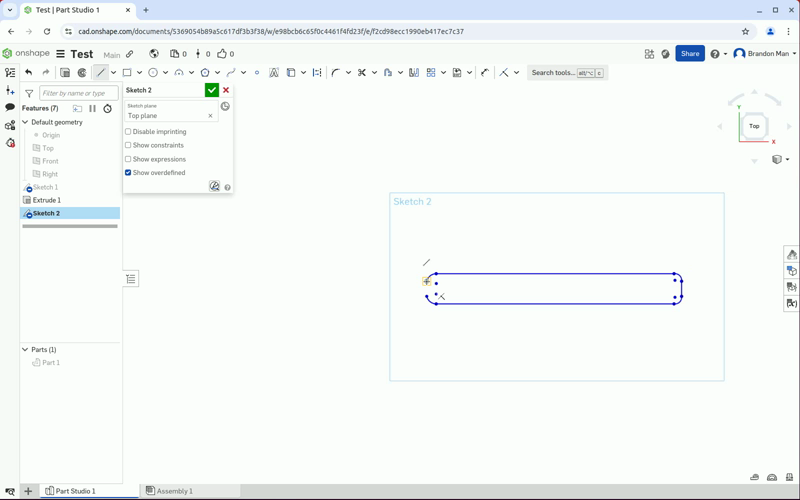
scroll(-6)
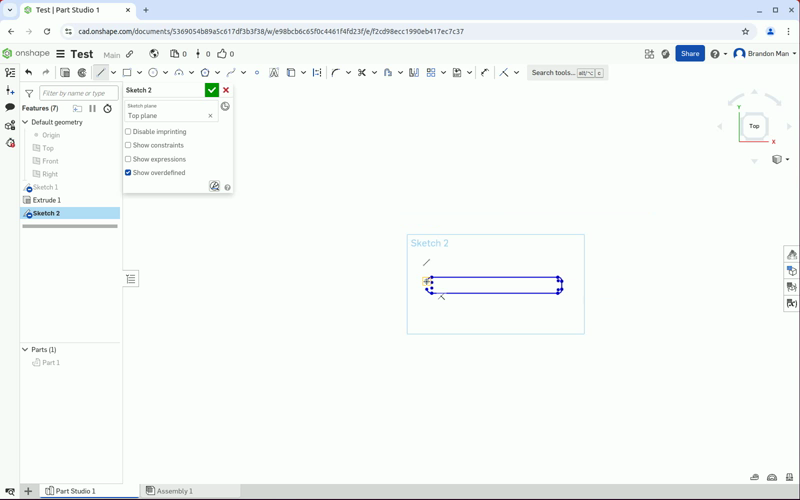
scroll(-6)
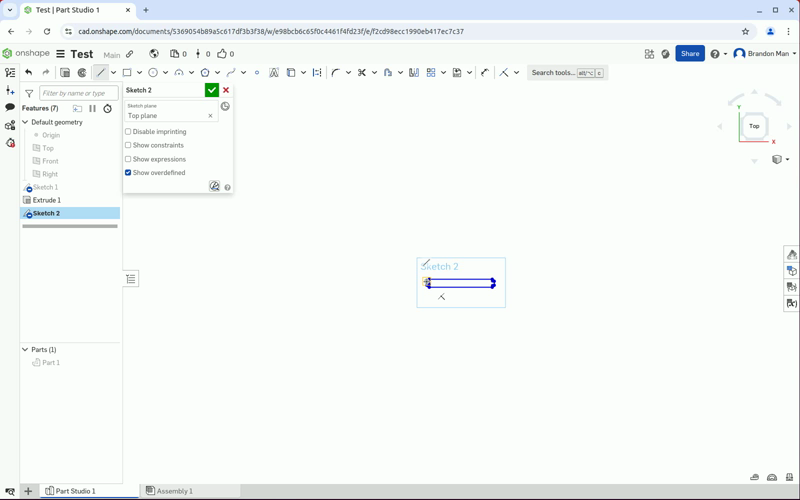
mouse_move(456, 281)
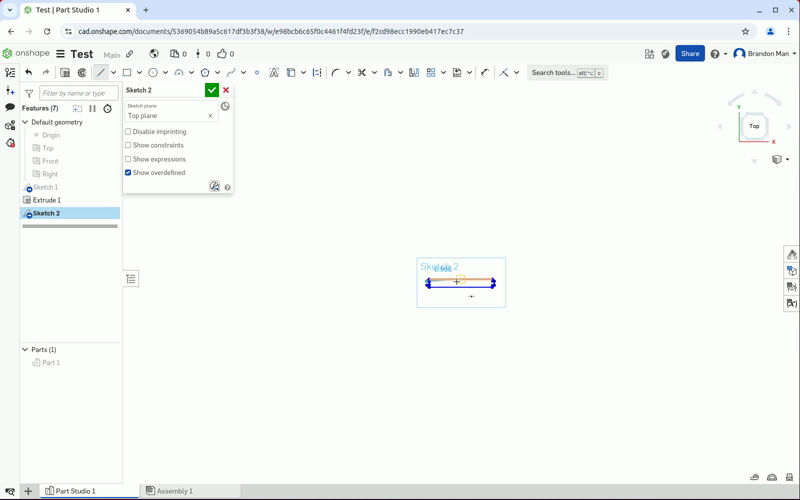
key_down(shift)
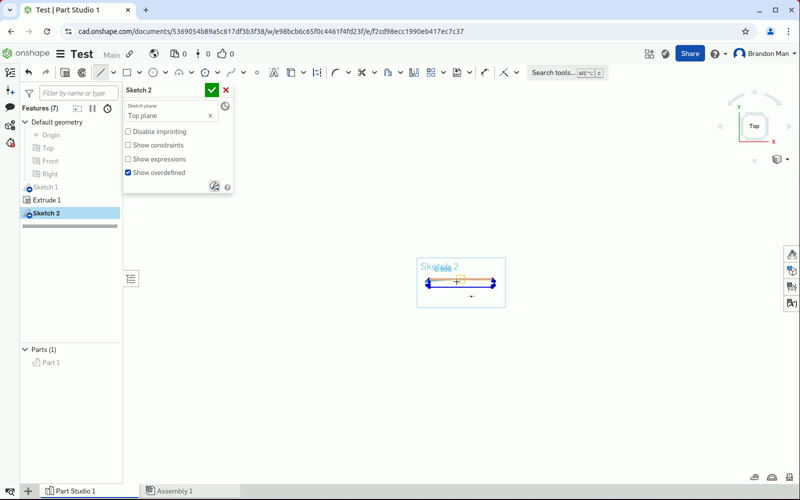
mouse_move(426, 285)
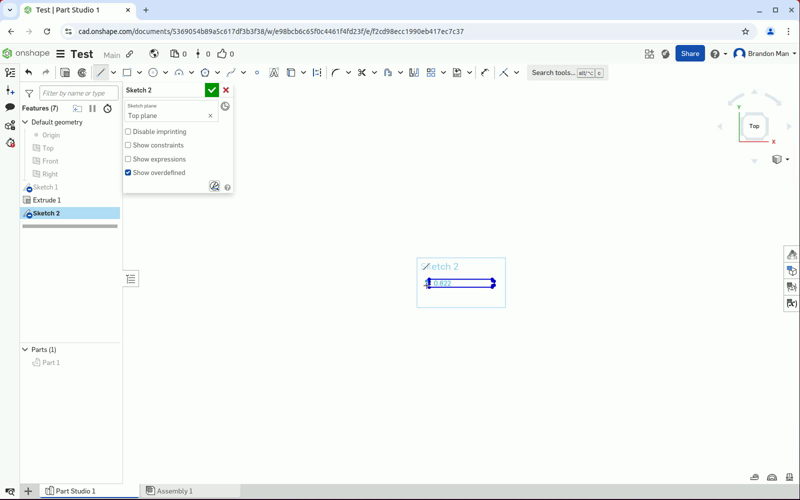
scroll(6)
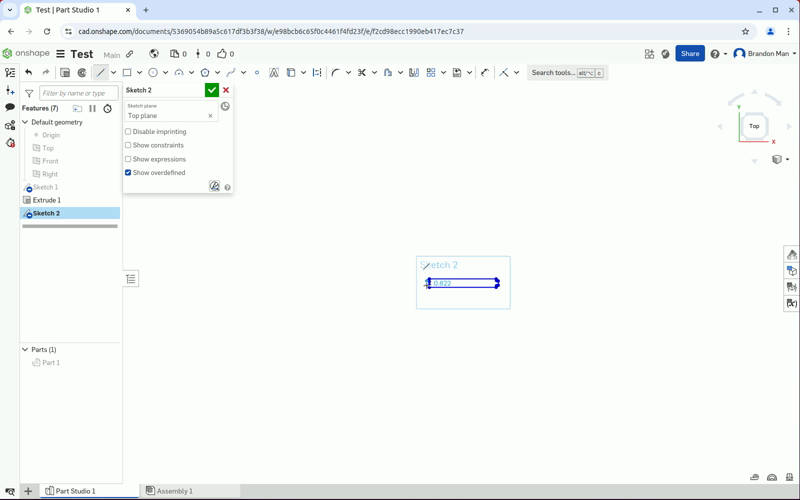
scroll(6)
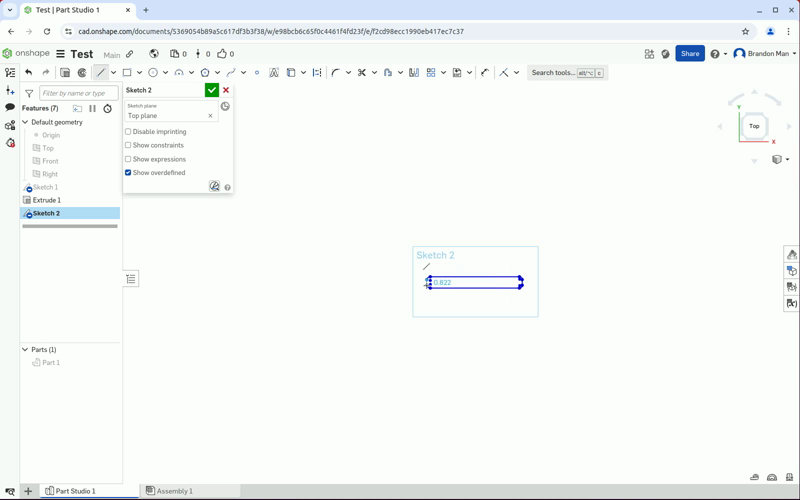
scroll(6)
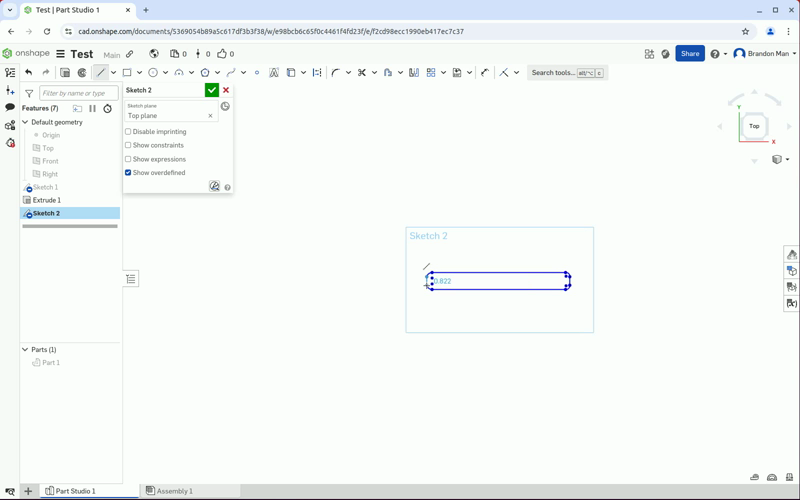
scroll(6)
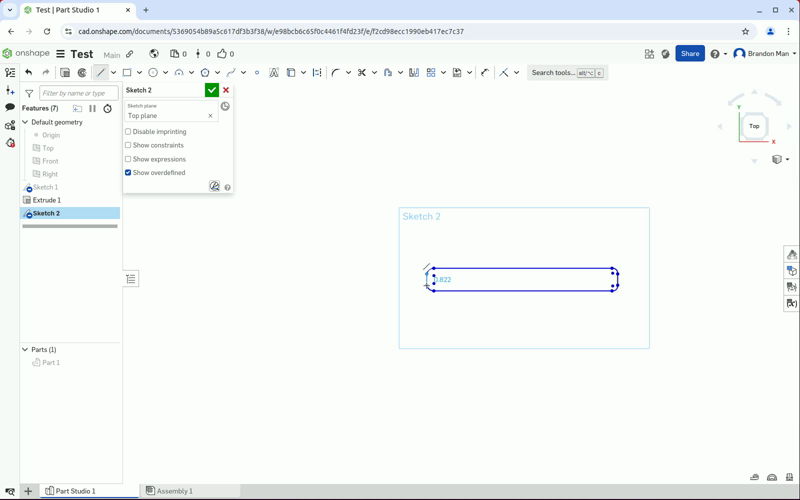
scroll(6)
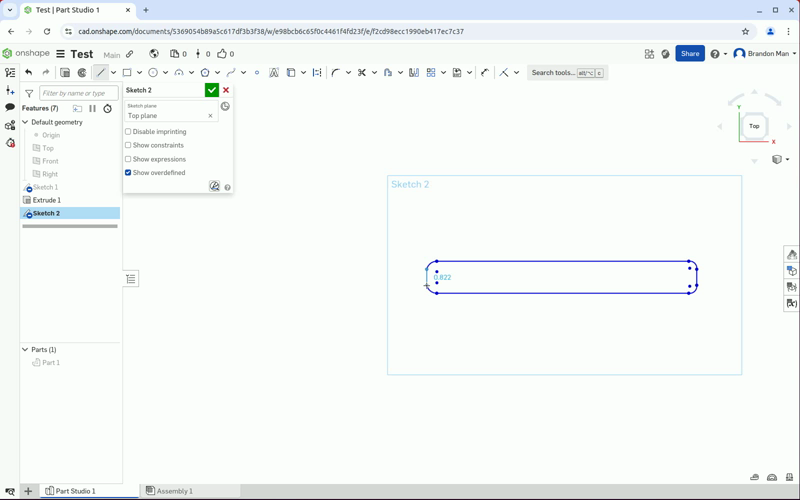
scroll(6)
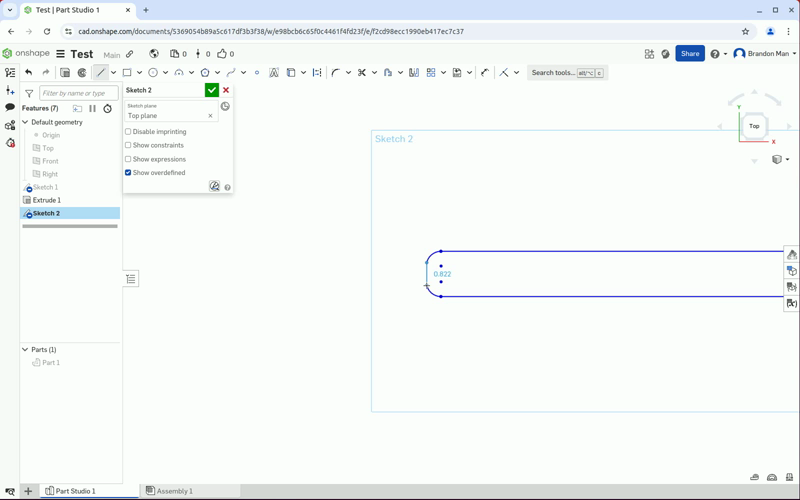
scroll(6)
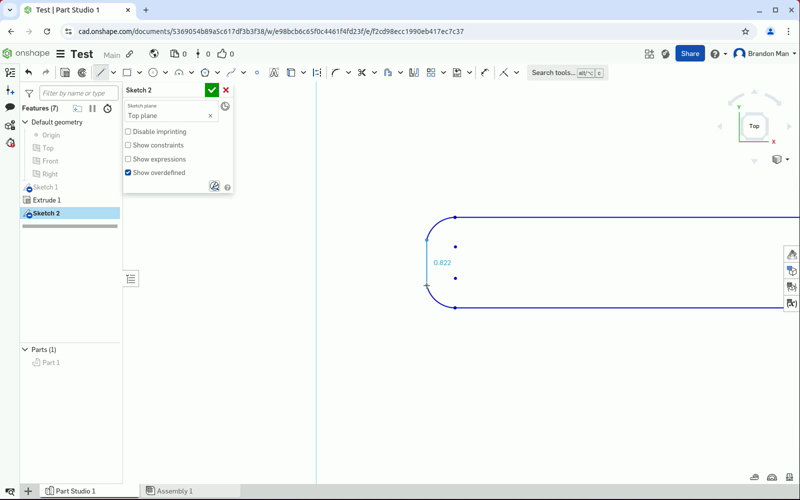
key_up(shift)
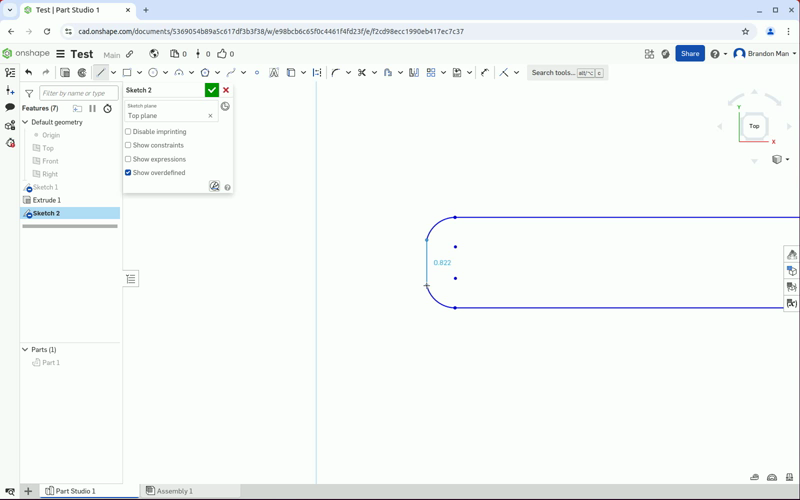
click(426, 285)
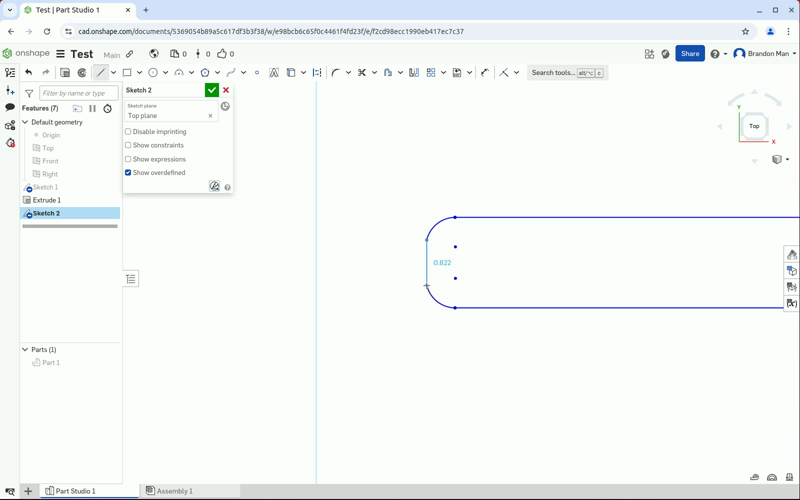
scroll(-6)
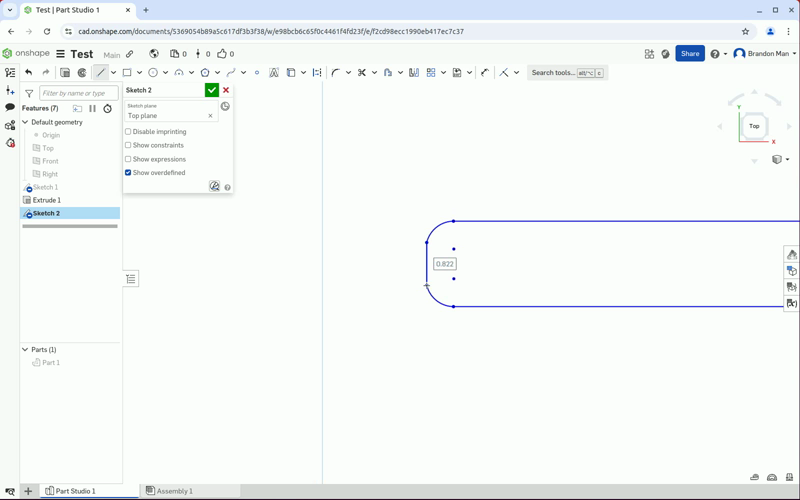
scroll(-6)
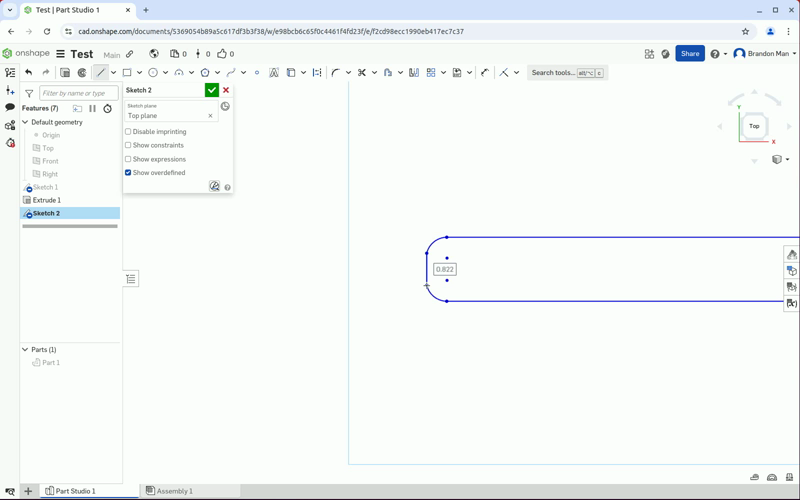
scroll(-6)
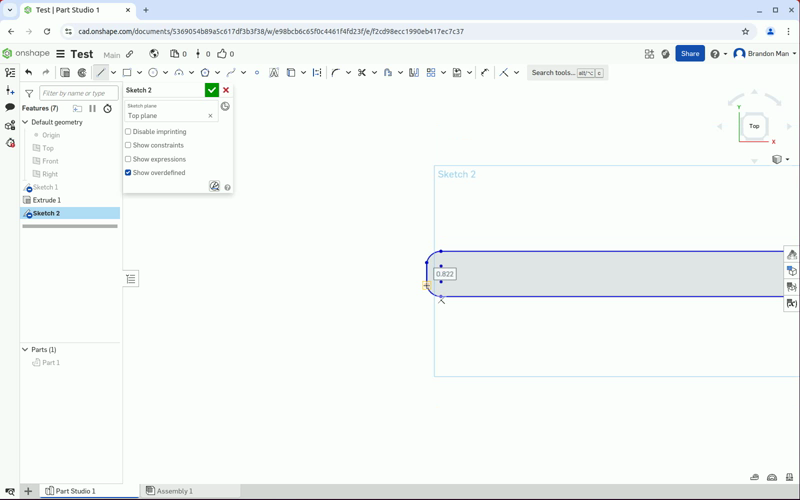
scroll(-6)
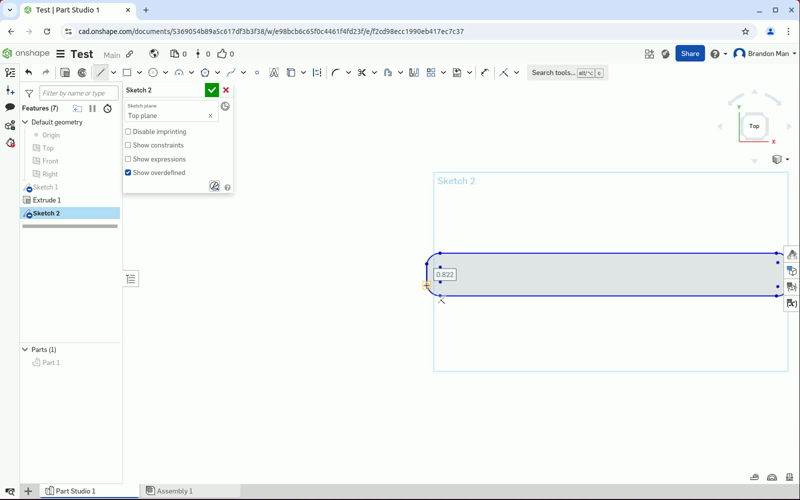
scroll(-6)
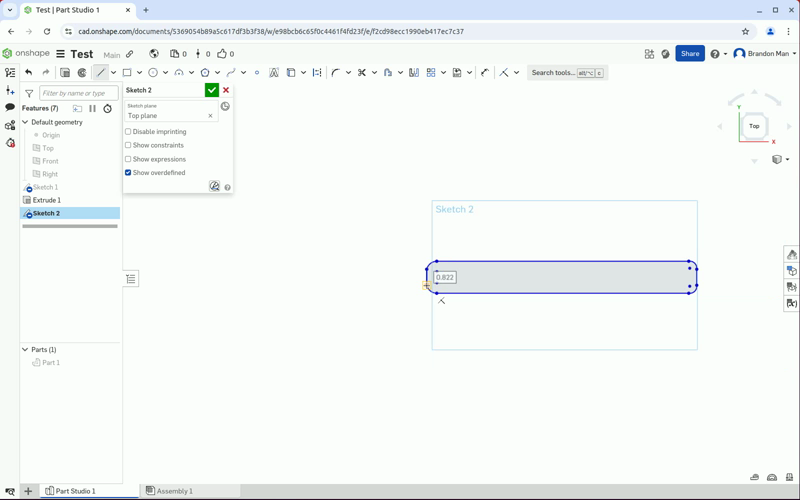
scroll(-6)
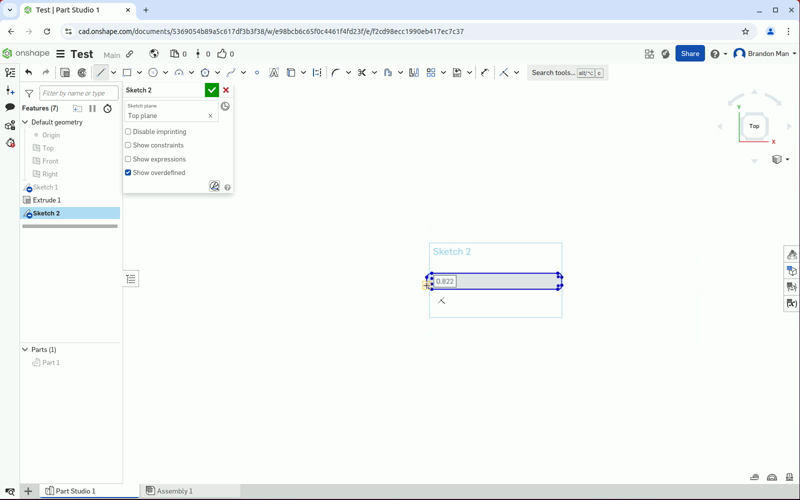
scroll(-6)
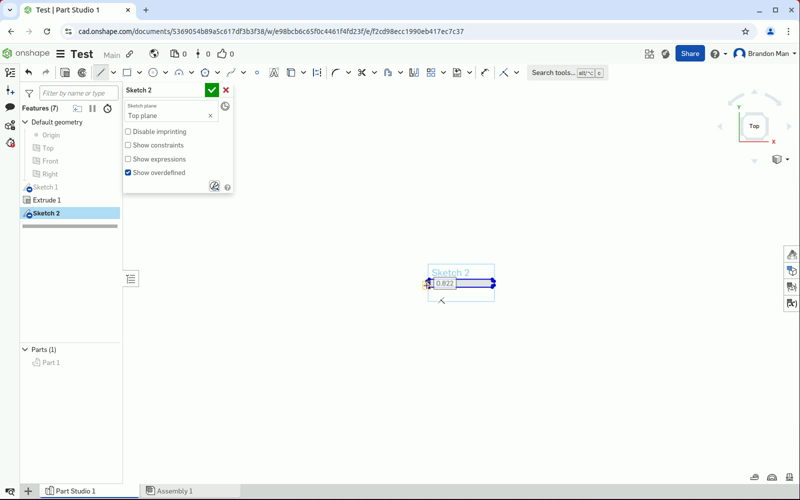
key(esc)
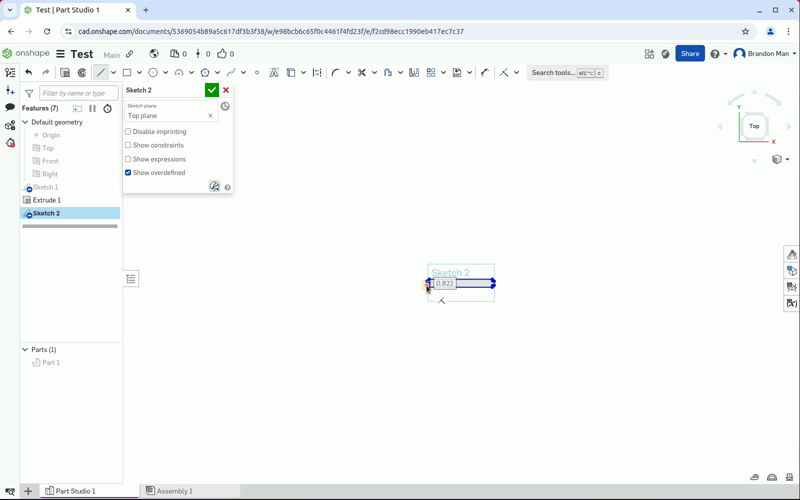
mouse_move(447, 281)
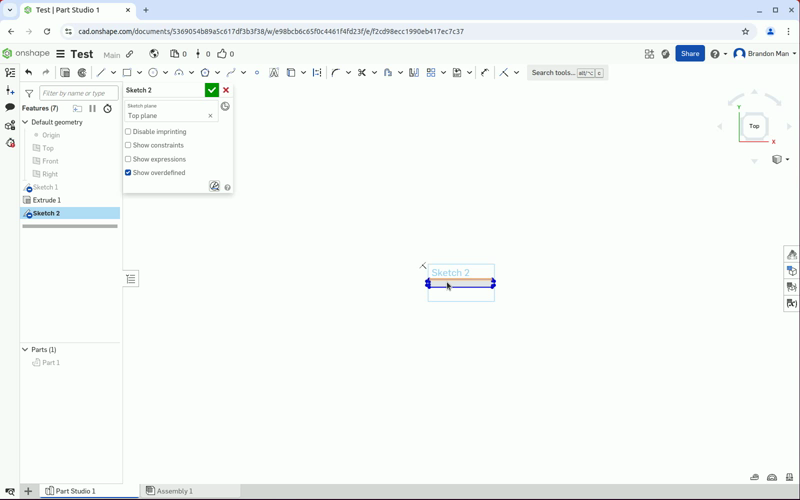
scroll(6)
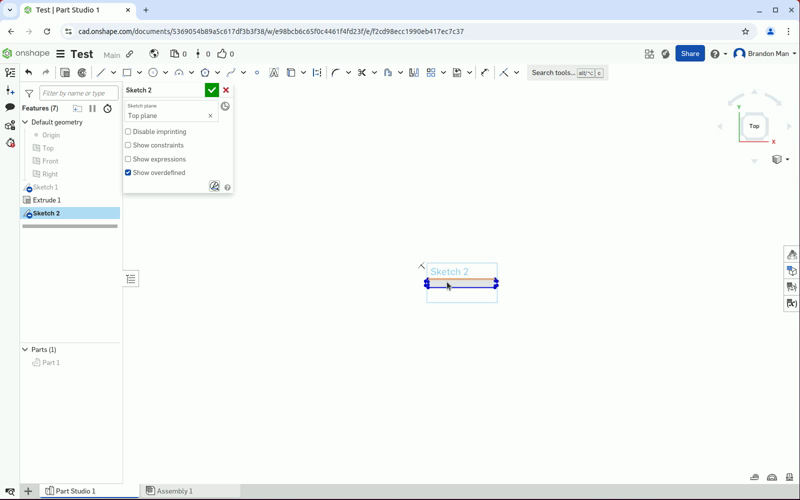
scroll(6)
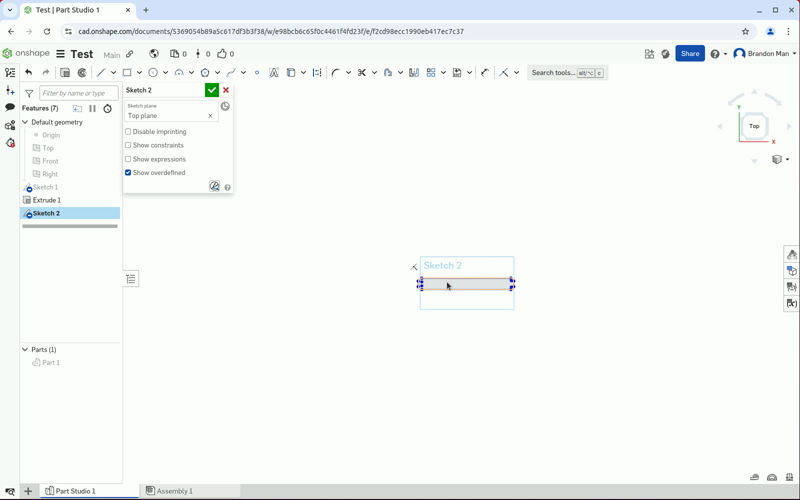
scroll(6)
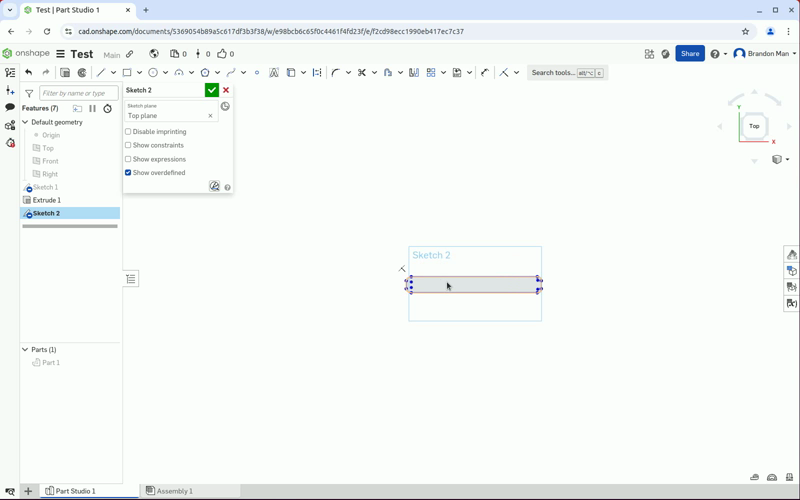
scroll(6)
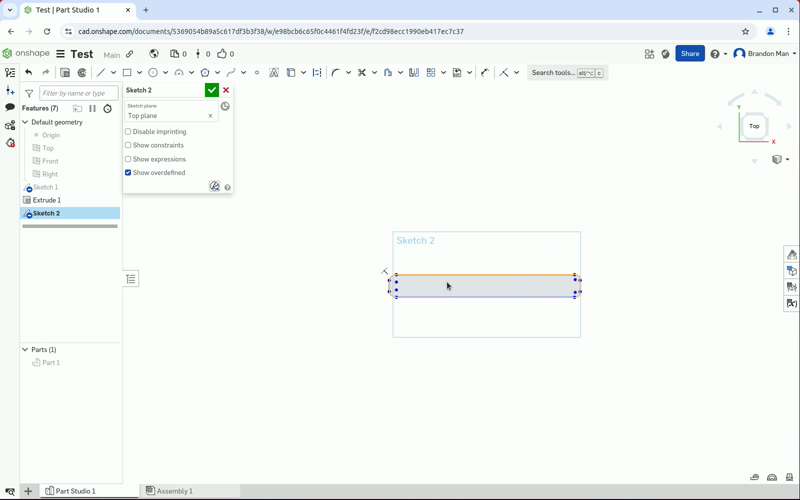
scroll(6)
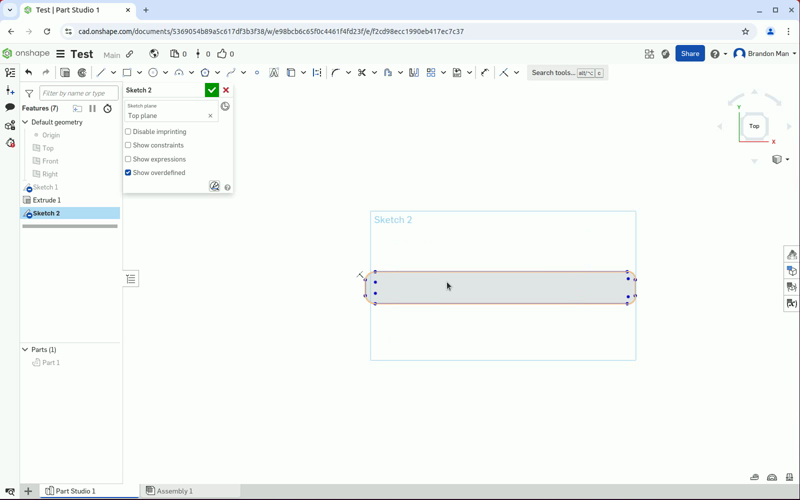
scroll(6)
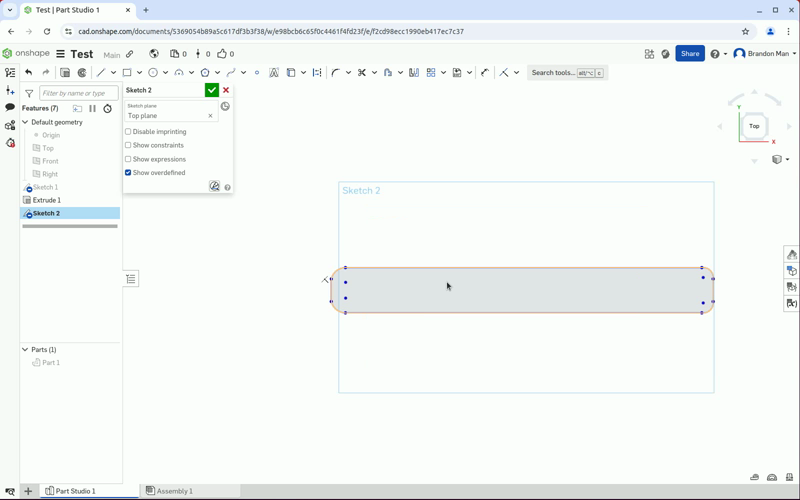
scroll(6)
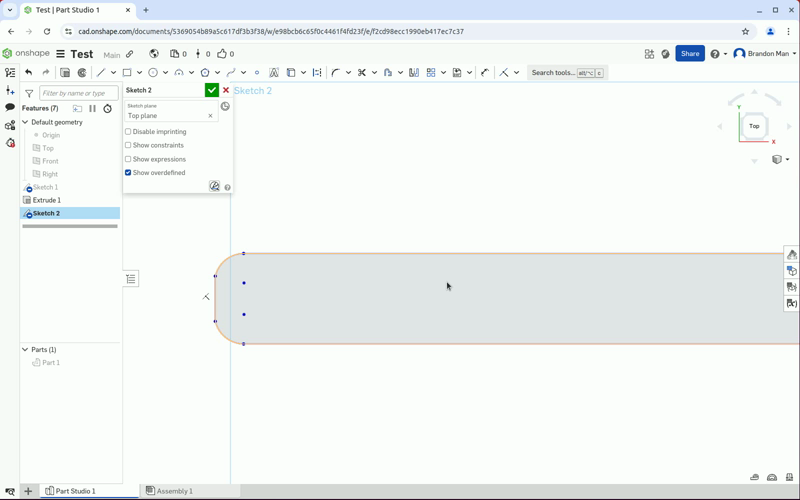
click(447, 281)
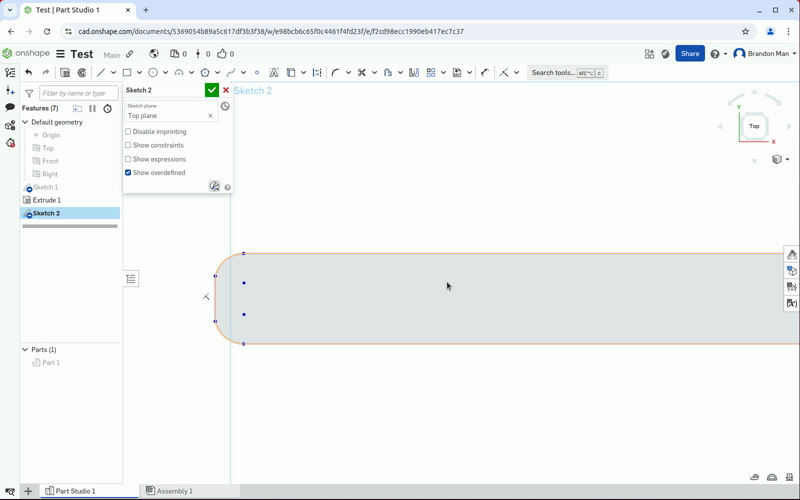
scroll(-6)
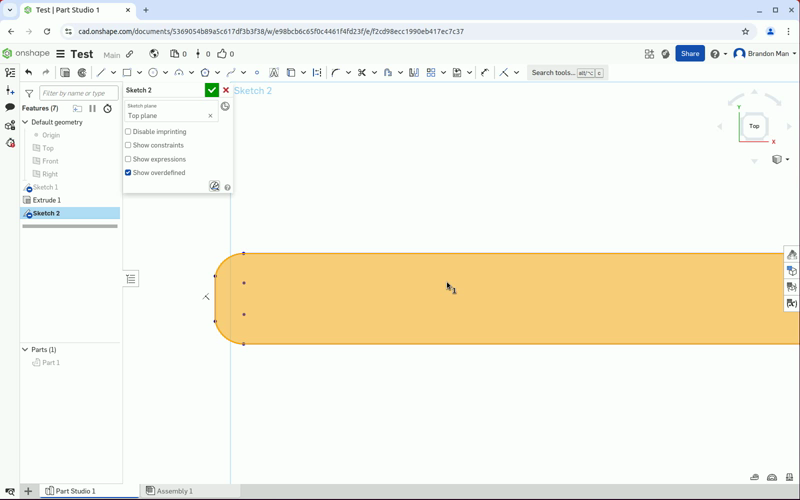
scroll(-6)
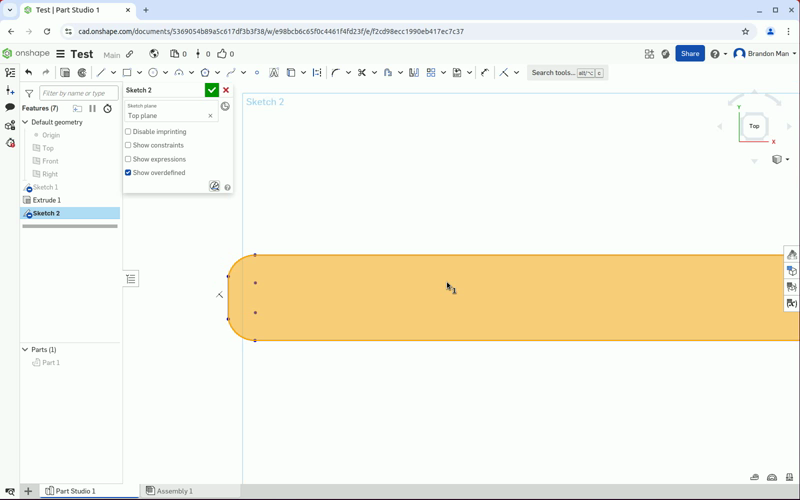
scroll(-6)
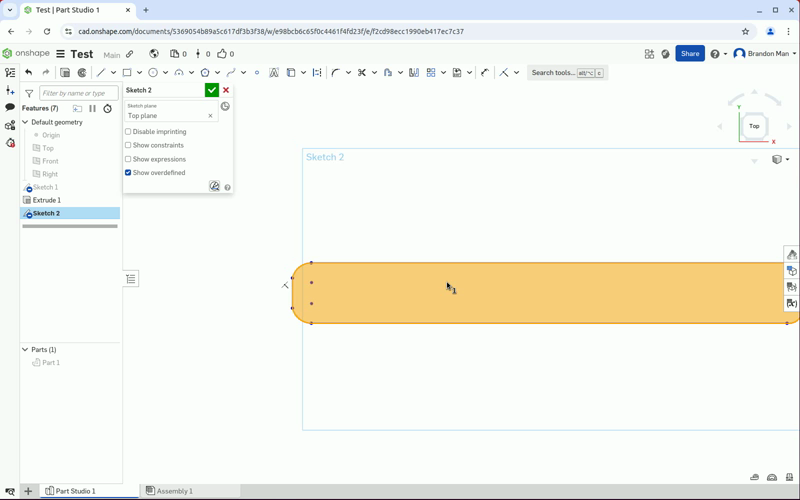
scroll(-6)
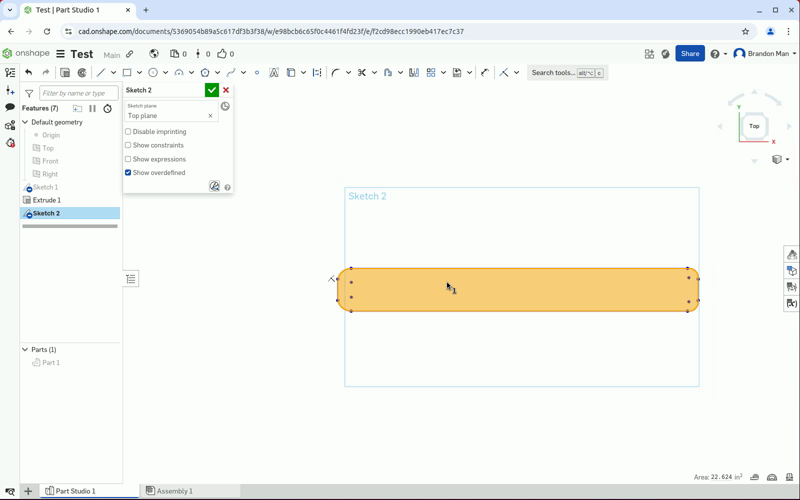
scroll(-6)
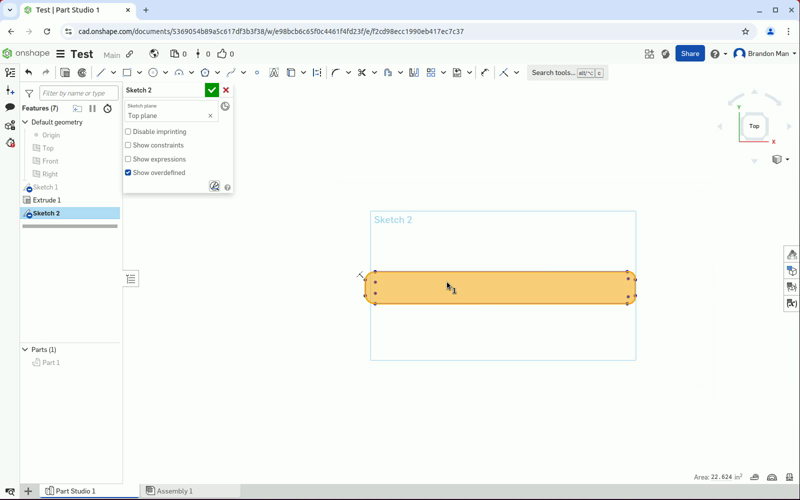
scroll(-6)
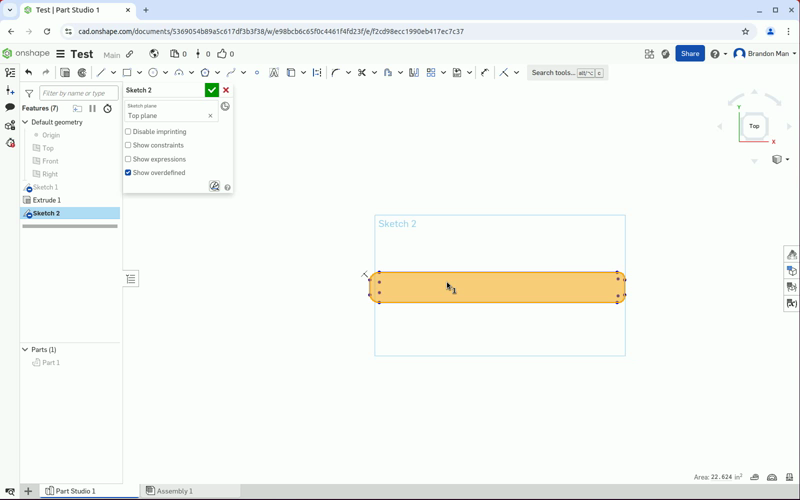
scroll(-6)
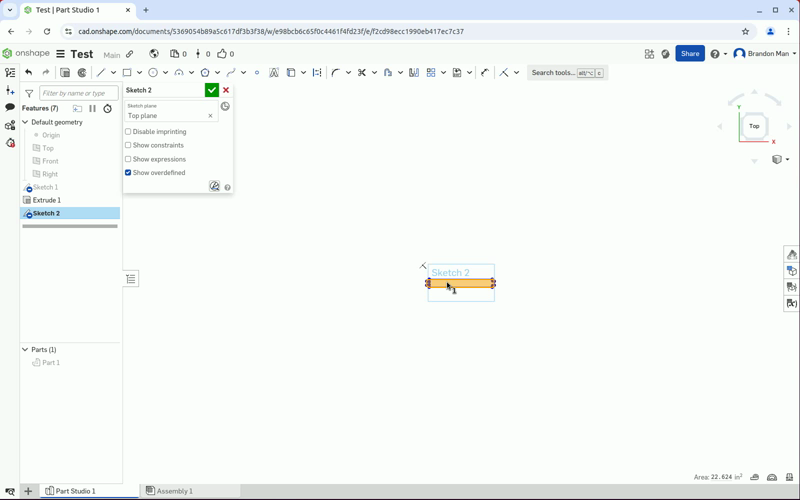
mouse_move(73, 352)
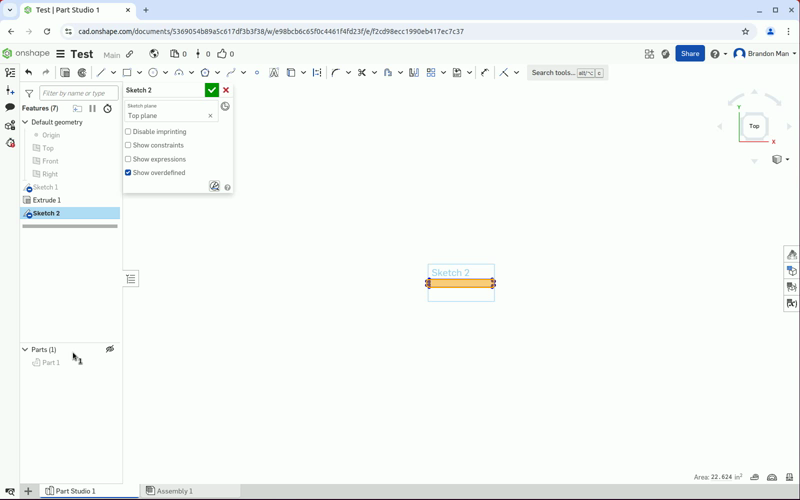
key(shift+y)
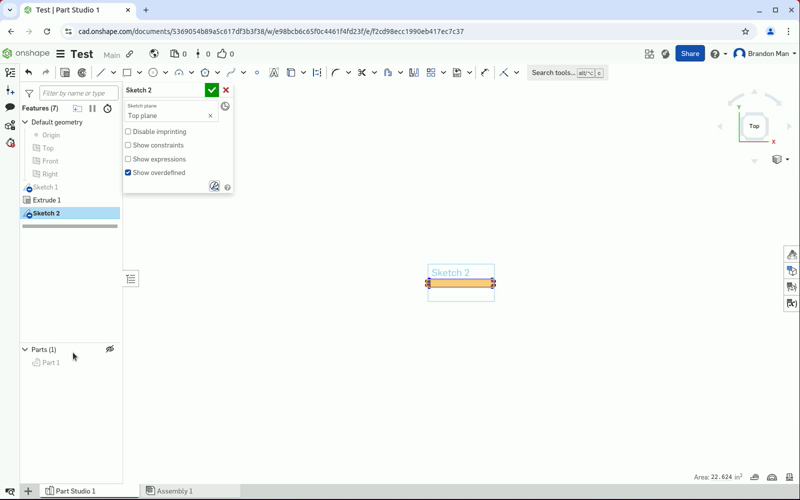
key(shift+e)
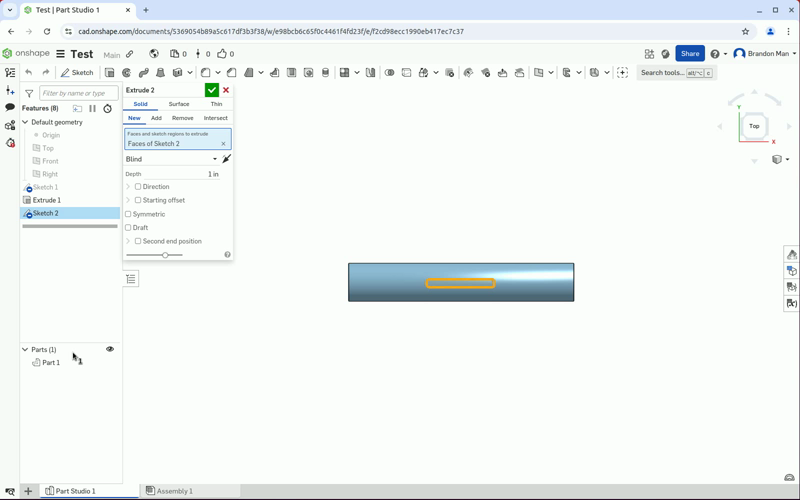
mouse_move(143, 106)
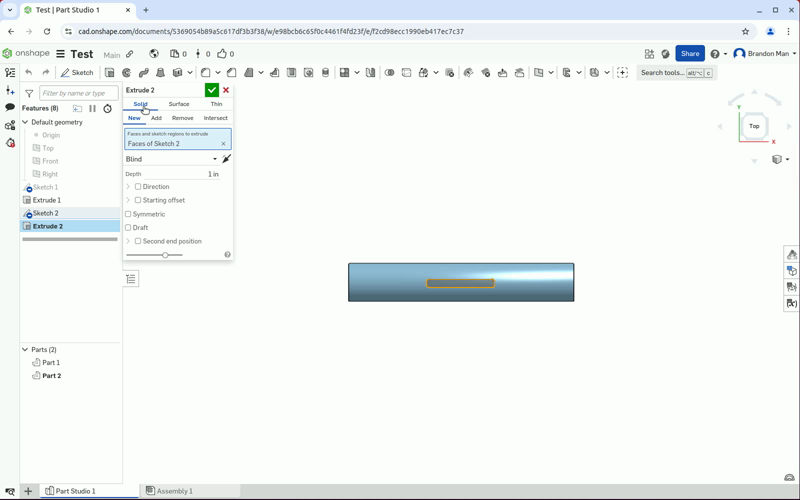
click(143, 106)
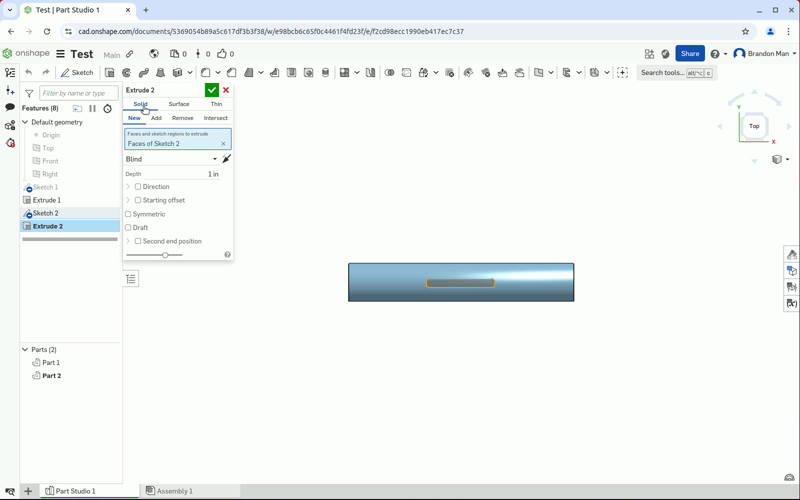
mouse_move(186, 120)
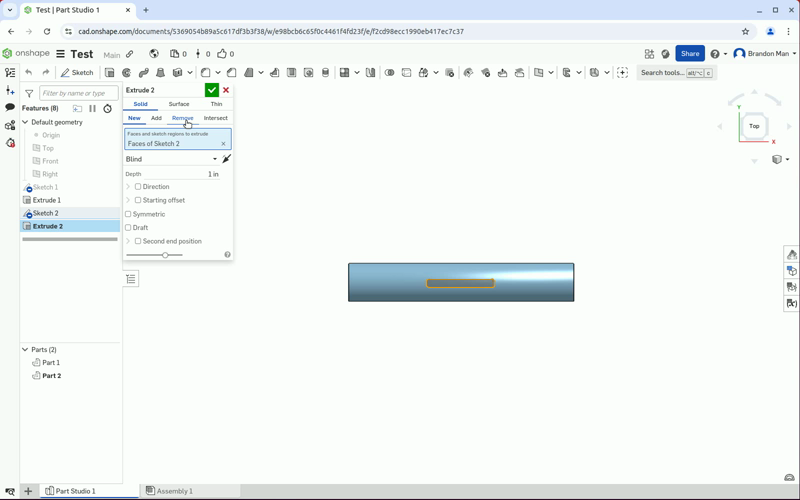
click(186, 120)
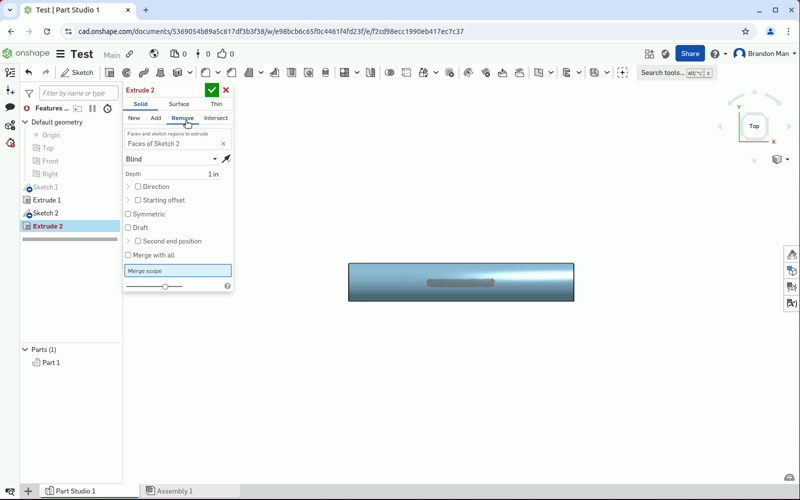
key(tab, 4)
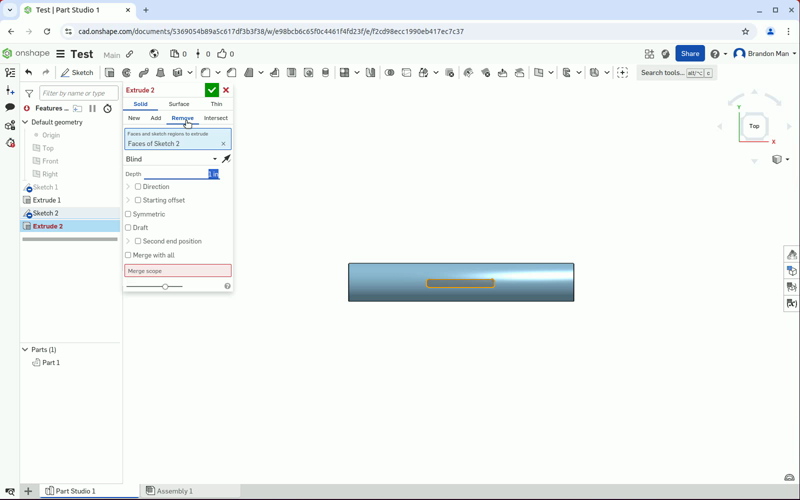
text(-4.092)
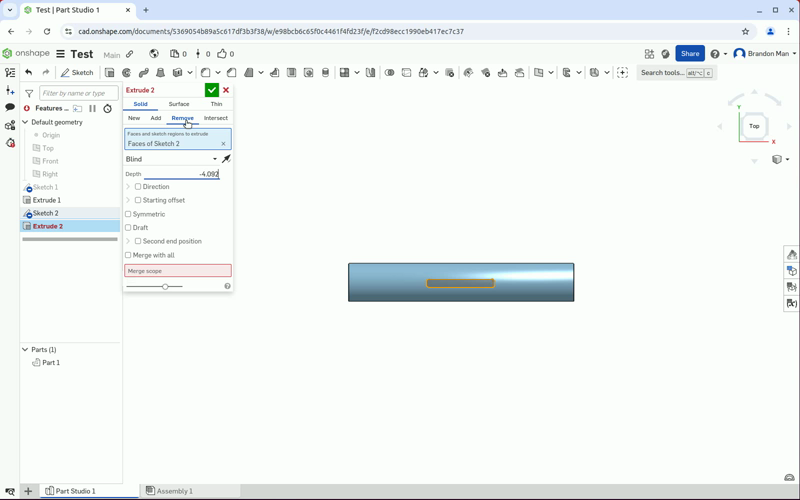
key(tab, 6)
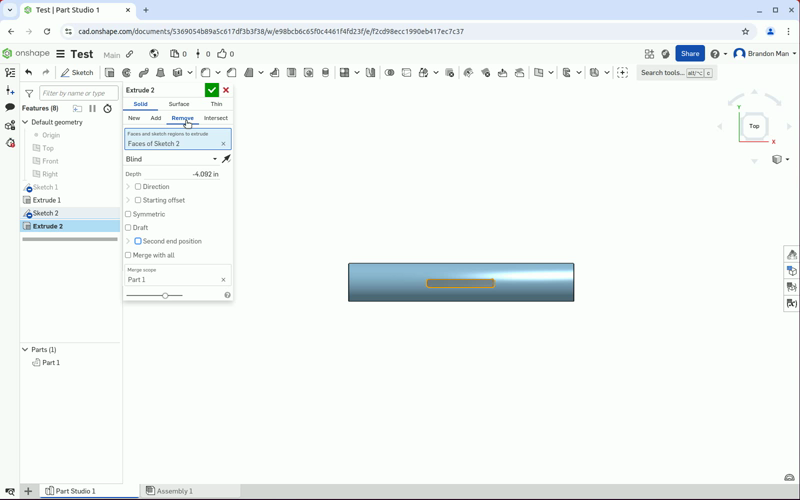
key(space)
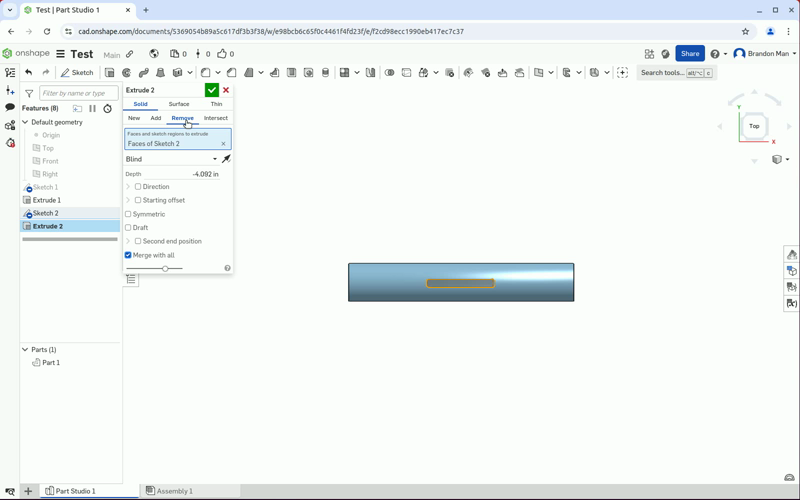
key(enter)
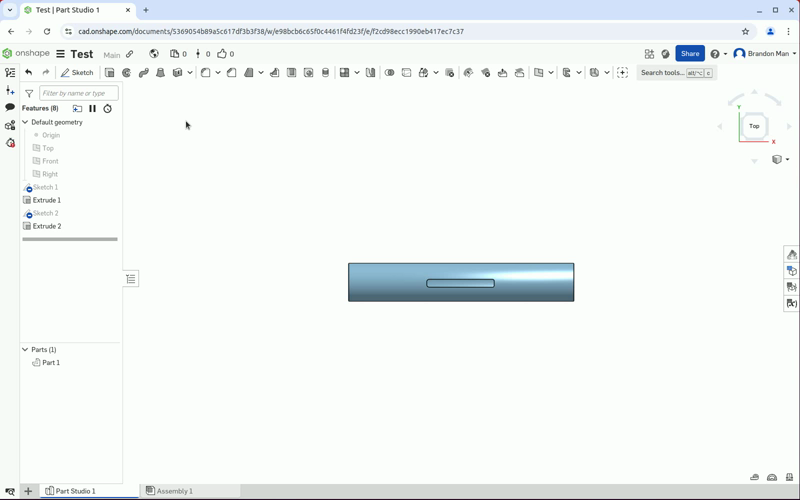
key(shift+h)
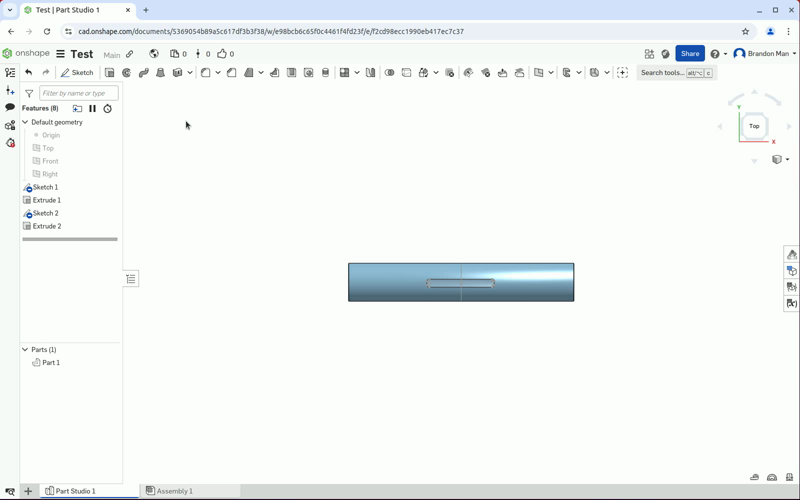
key(shift+h)
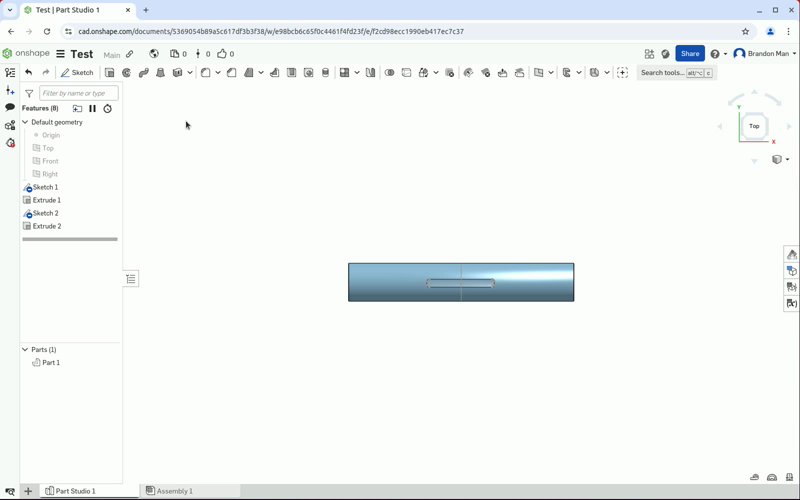
key(shift+7)
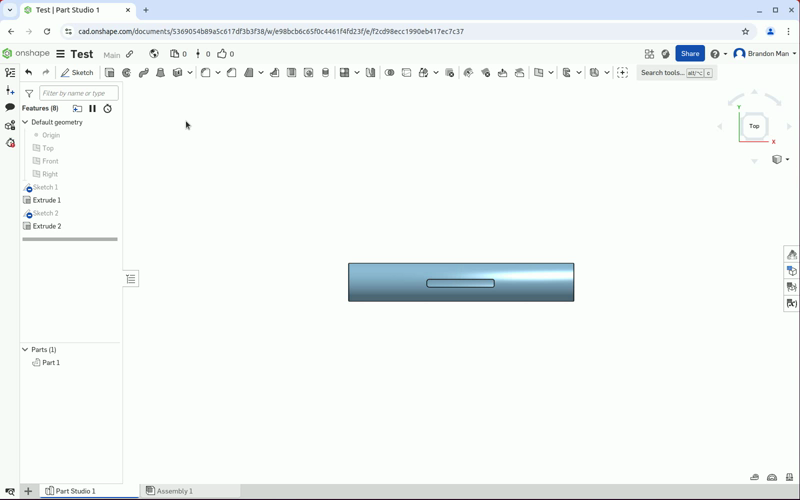
key(up, 3)
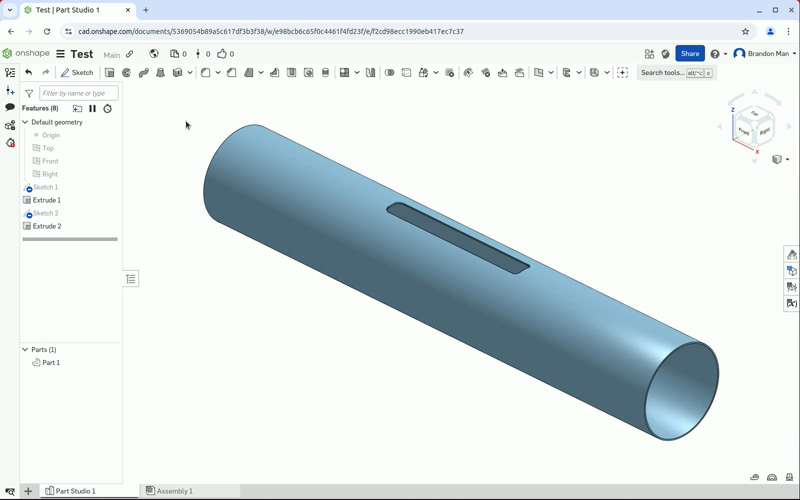
key(left, 3)
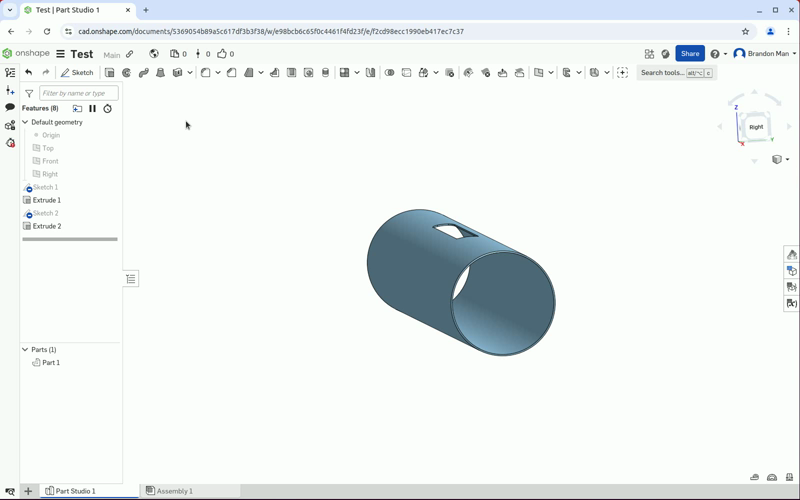
key(right, 3)
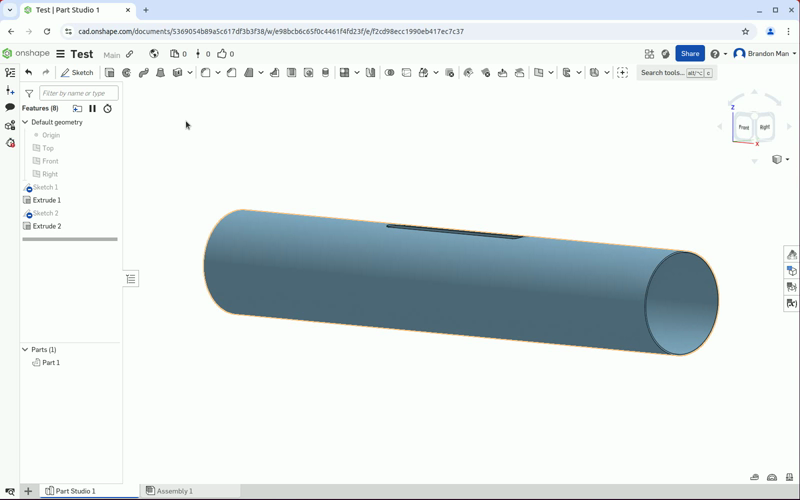
key(down, 3)
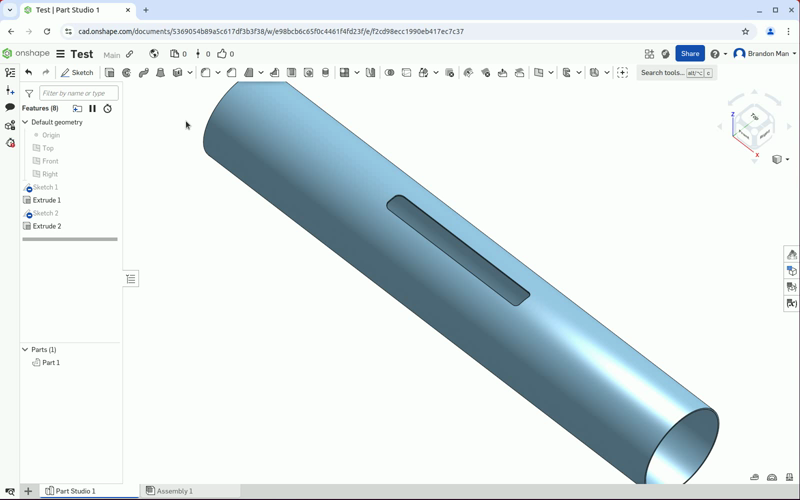
mouse_move(73, 189)
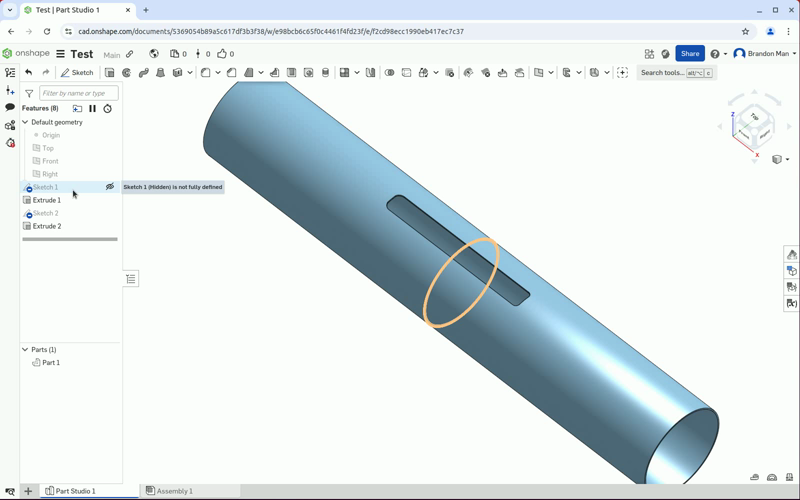
click(73, 189)